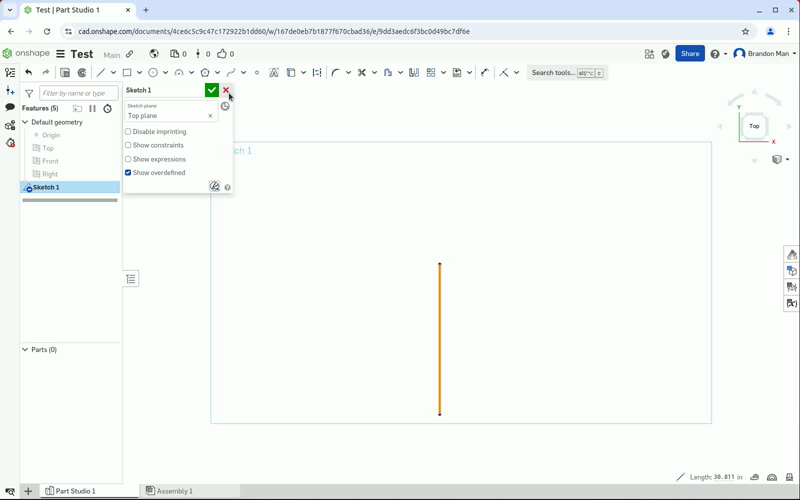
key(shift+h)
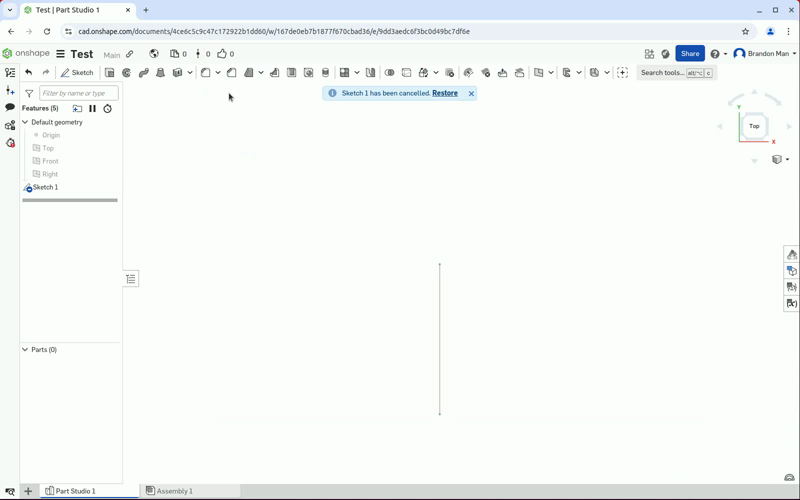
key(shift+s)
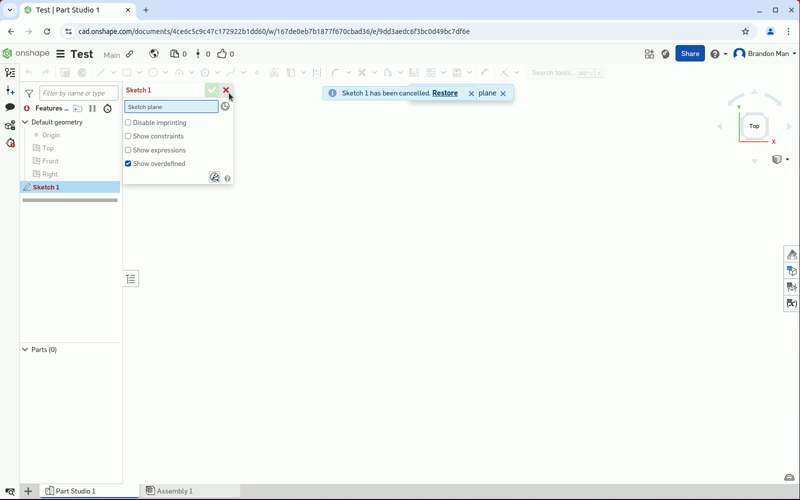
mouse_move(73, 150)
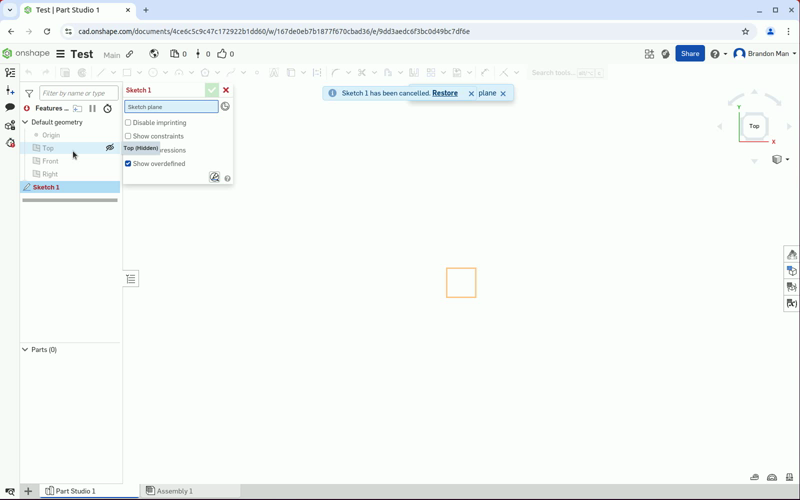
click(73, 150)
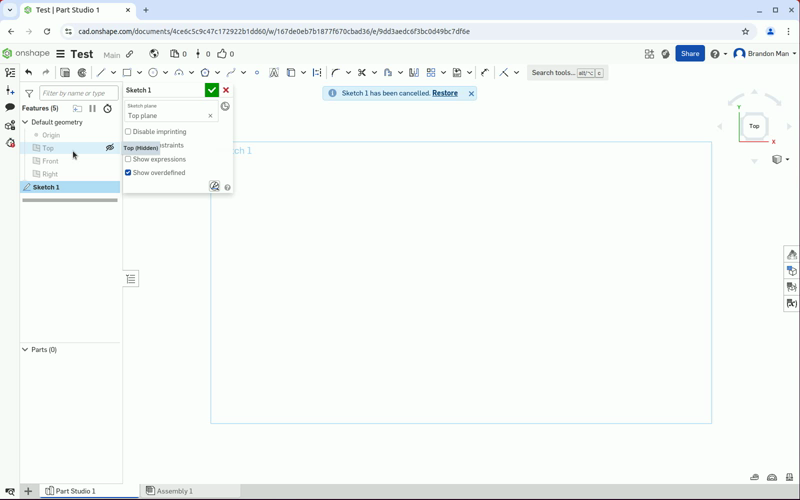
mouse_move(73, 352)
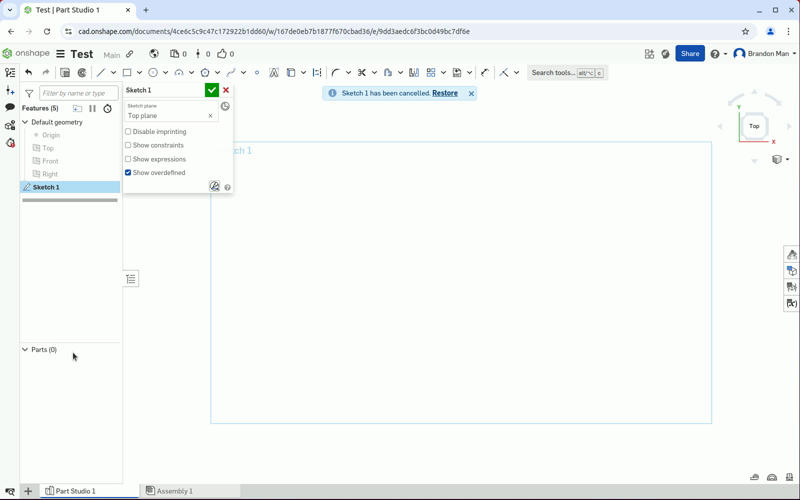
key(y)
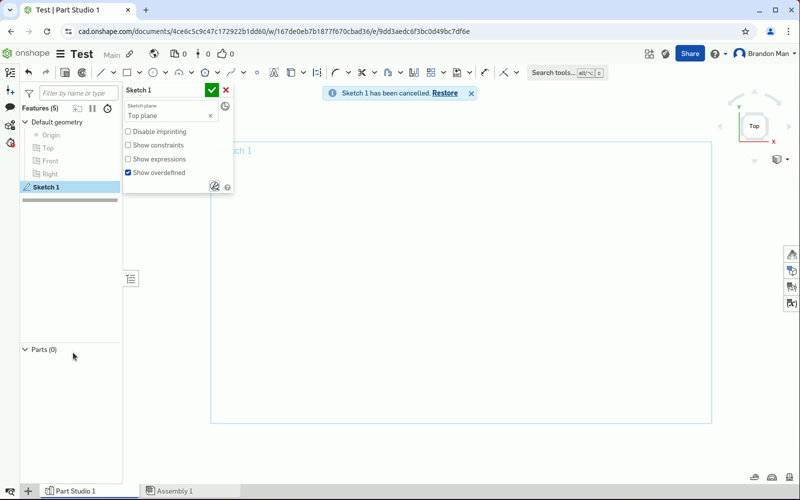
key(l)
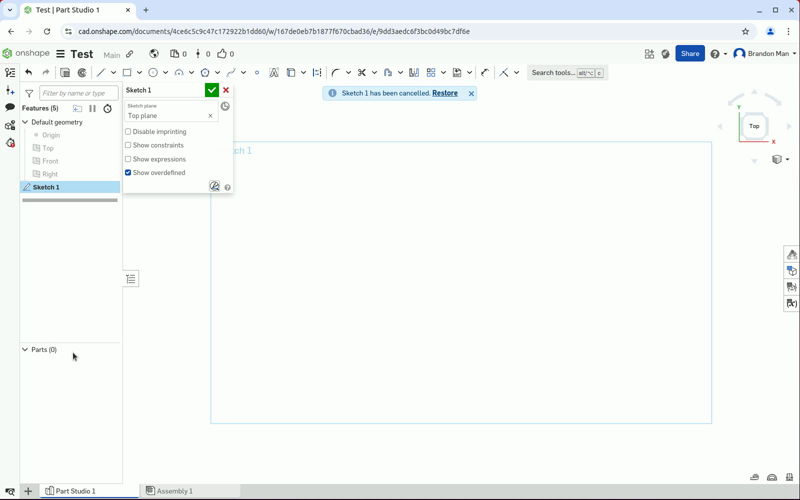
key_down(shift)
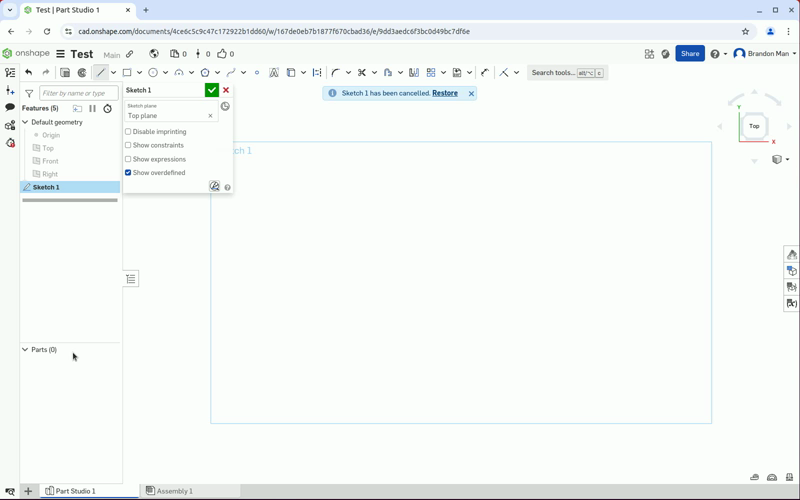
mouse_move(409, 301)
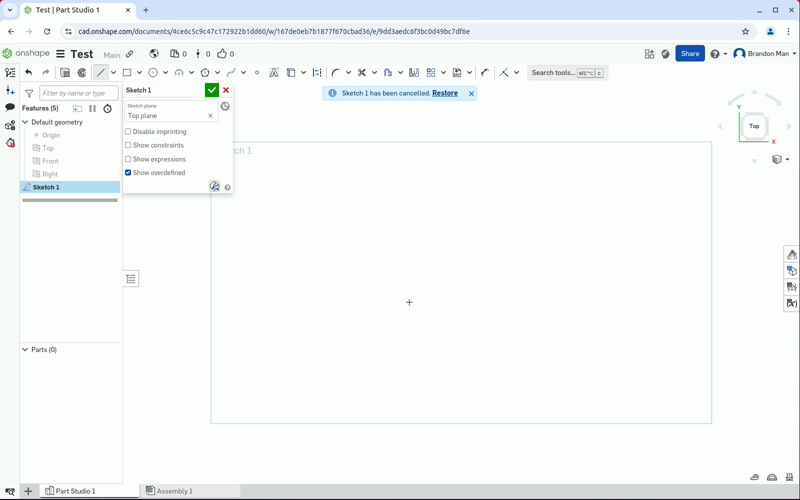
click(409, 301)
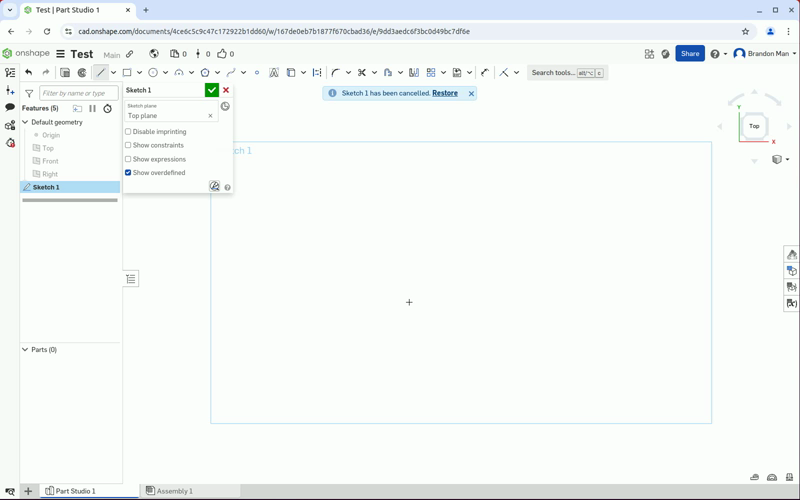
key_up(shift)
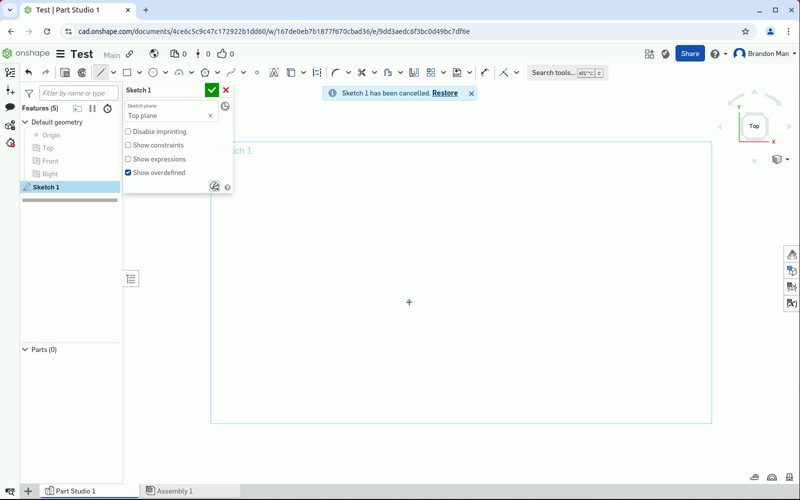
key_down(shift)
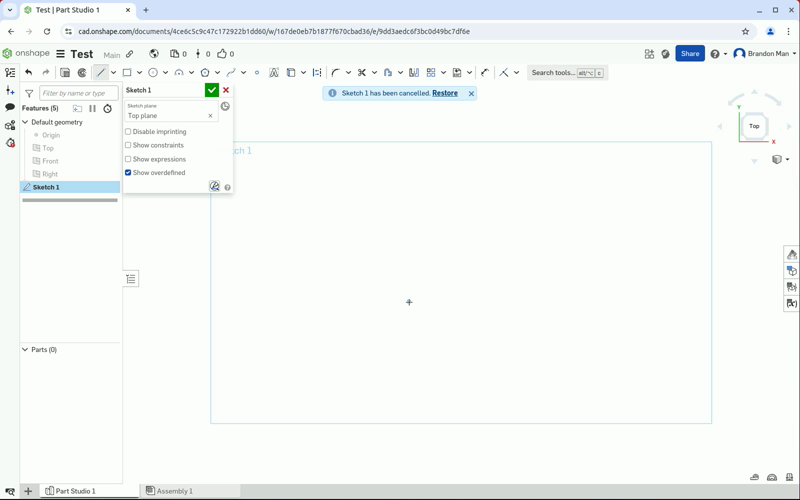
mouse_move(439, 301)
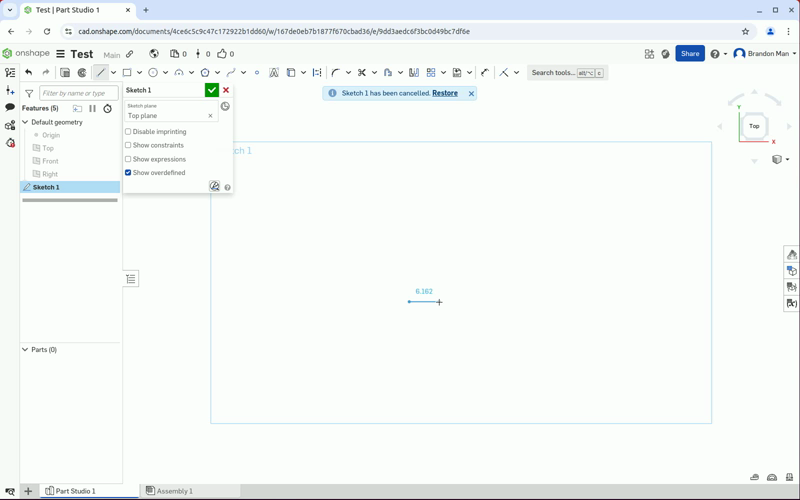
mouse_move(433, 316)
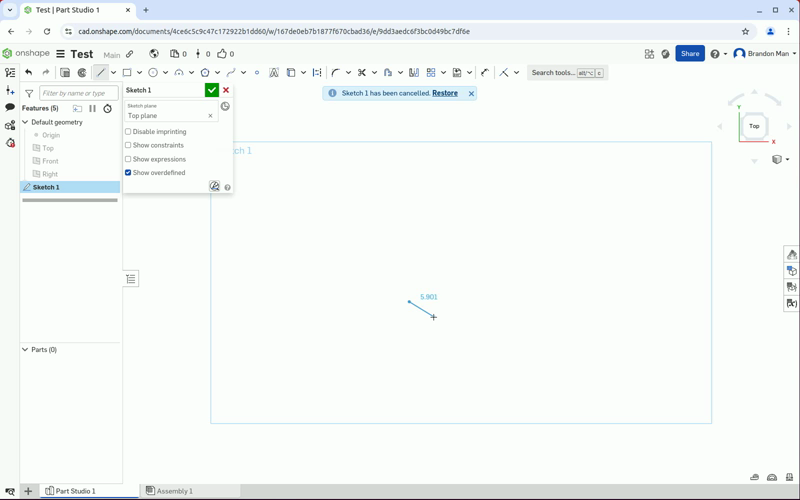
click(433, 316)
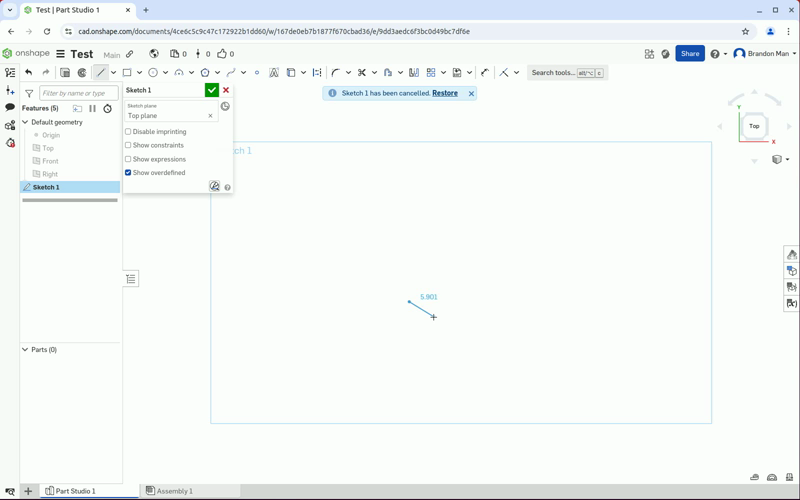
key_up(shift)
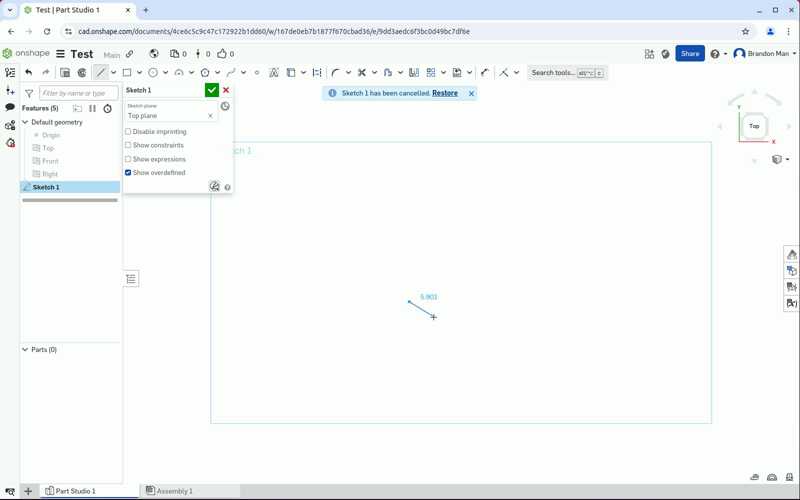
key(esc)
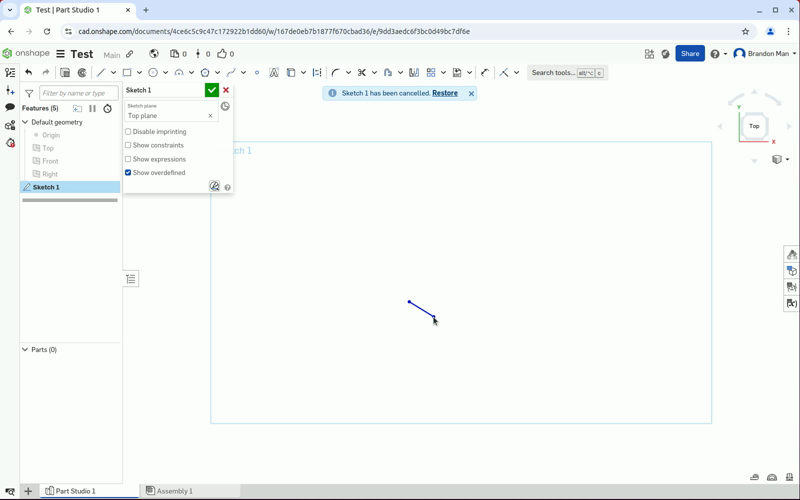
key(a)
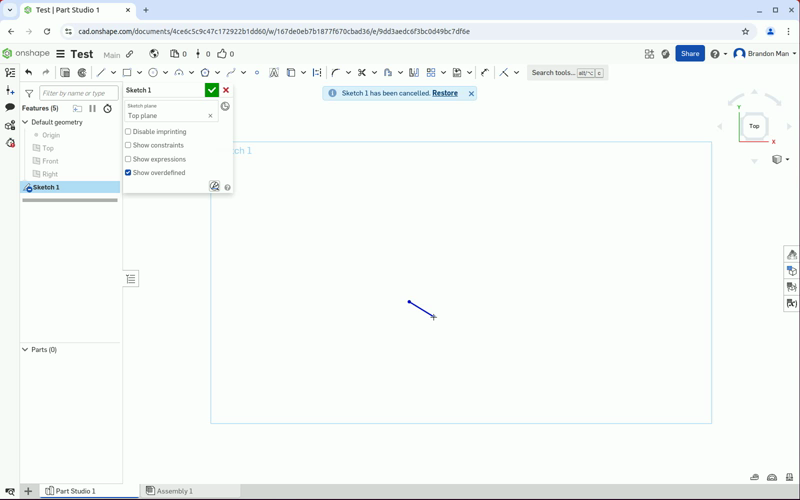
mouse_move(433, 316)
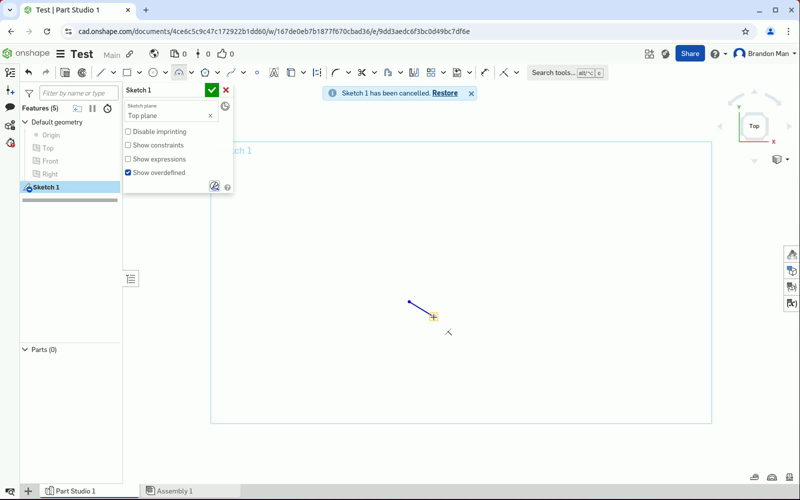
click(433, 316)
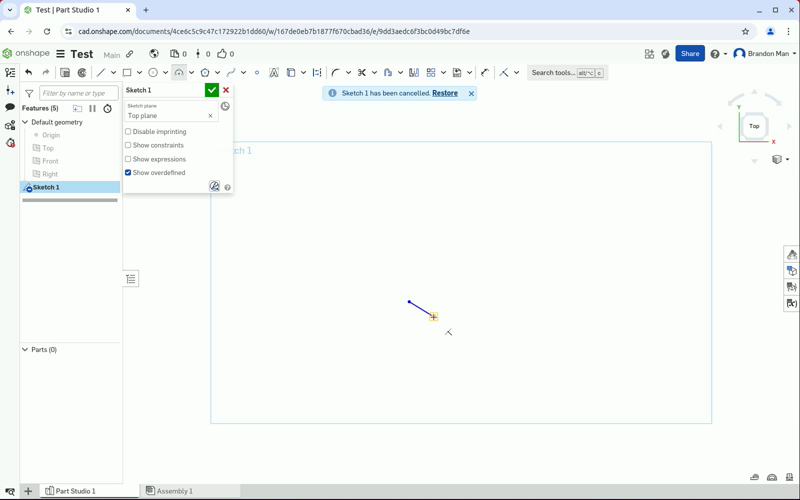
key_down(shift)
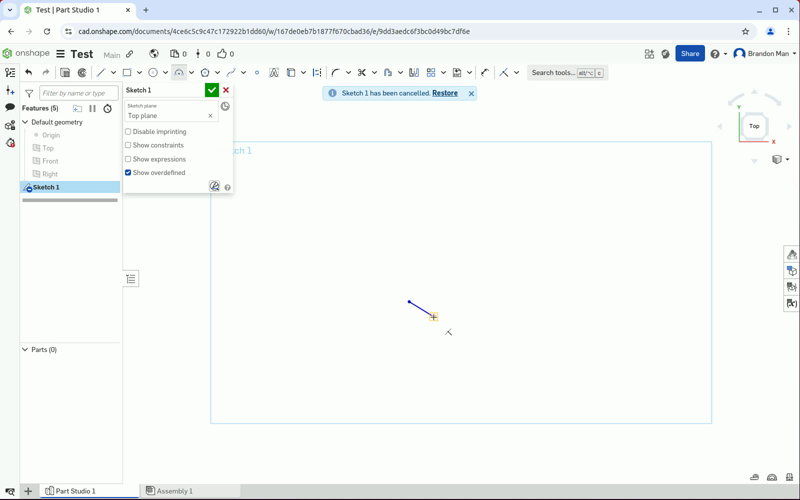
mouse_move(436, 316)
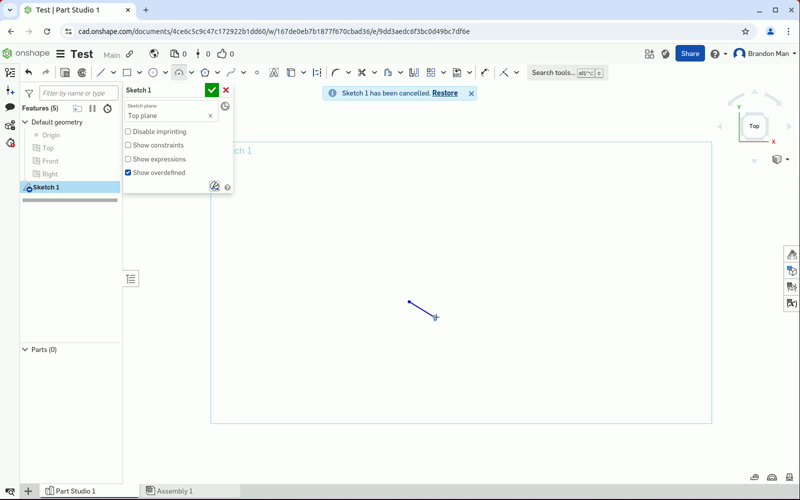
scroll(6)
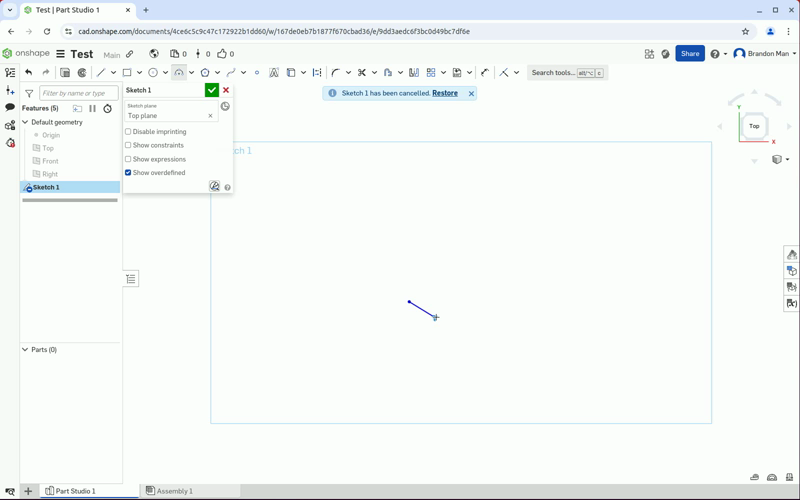
scroll(6)
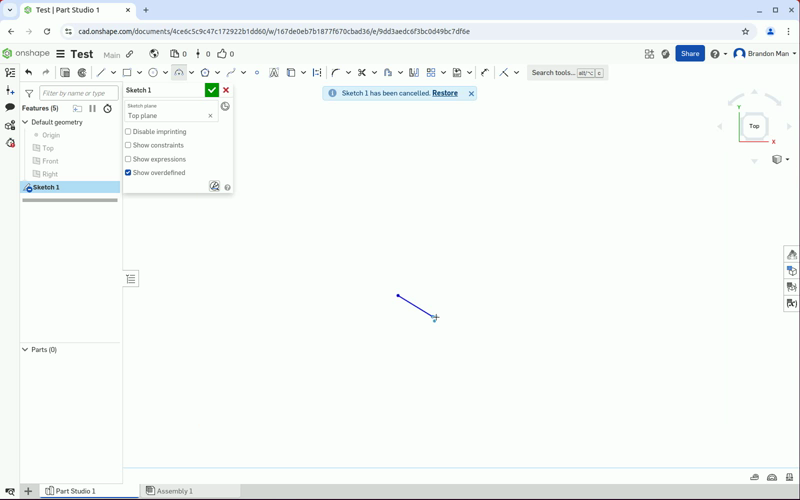
scroll(6)
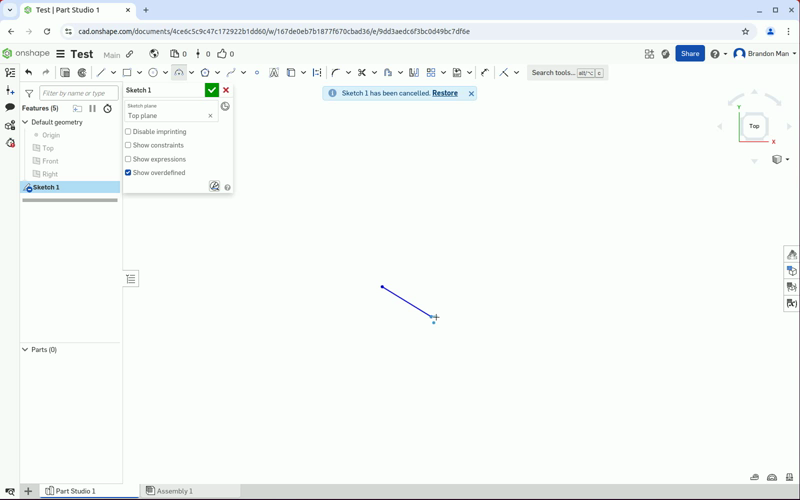
scroll(6)
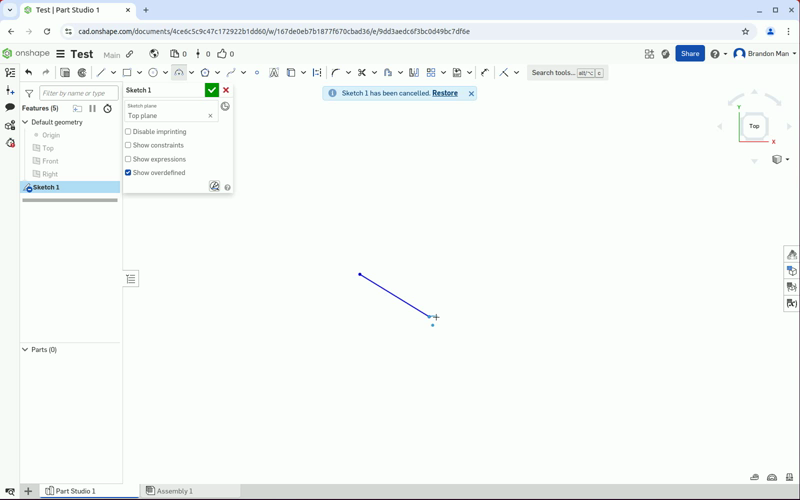
scroll(6)
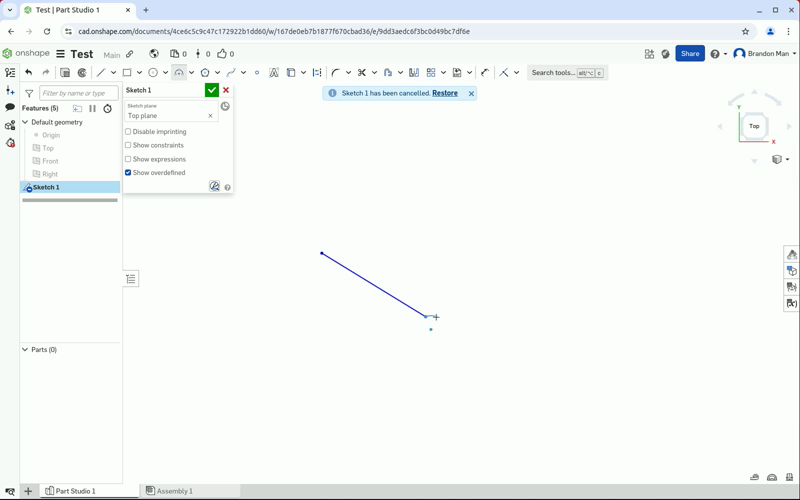
scroll(6)
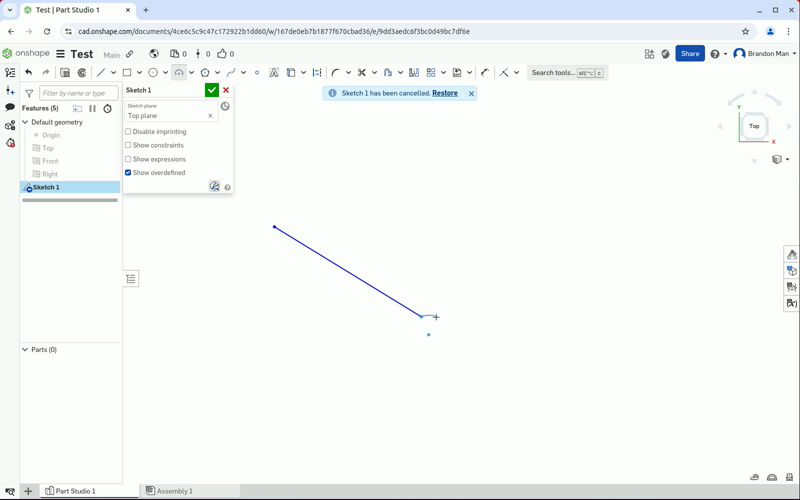
scroll(6)
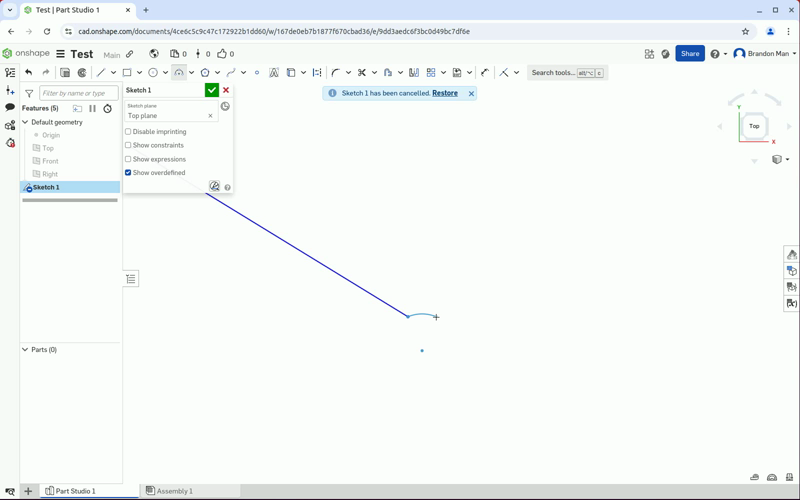
click(436, 316)
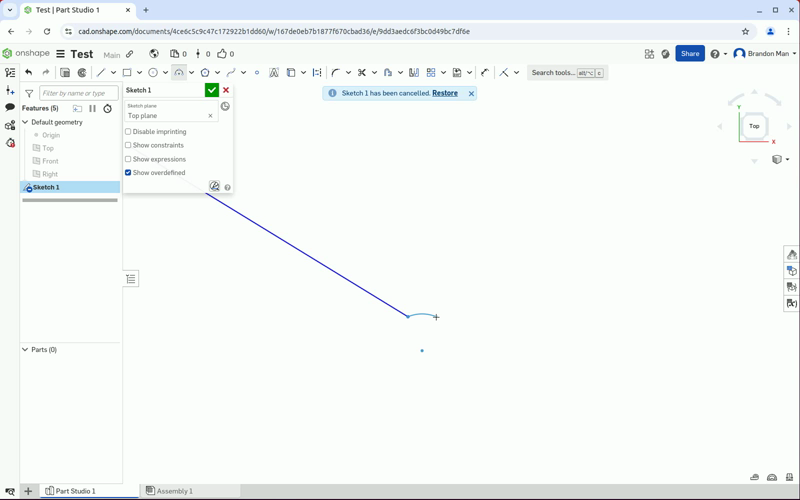
scroll(-6)
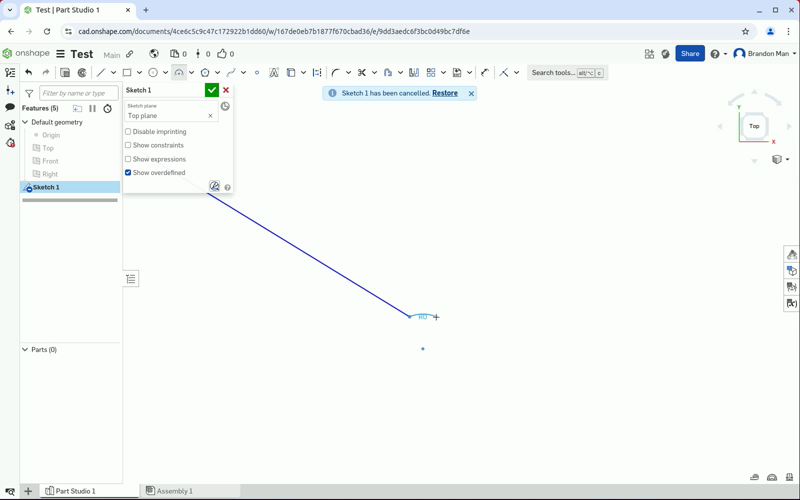
scroll(-6)
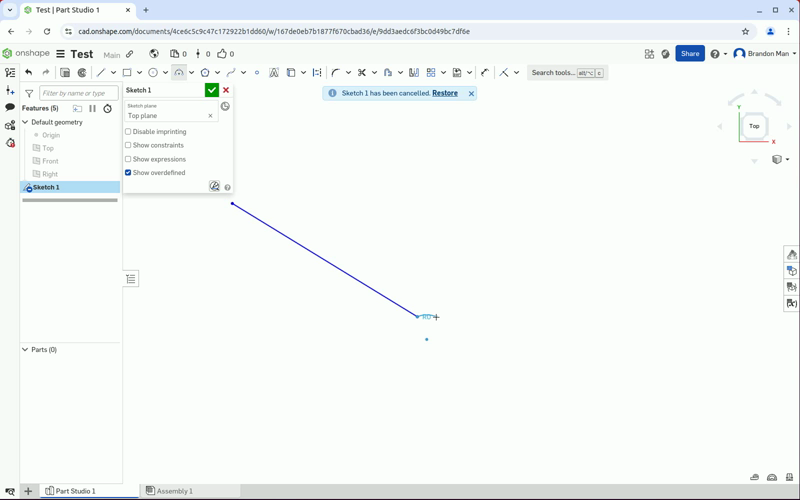
scroll(-6)
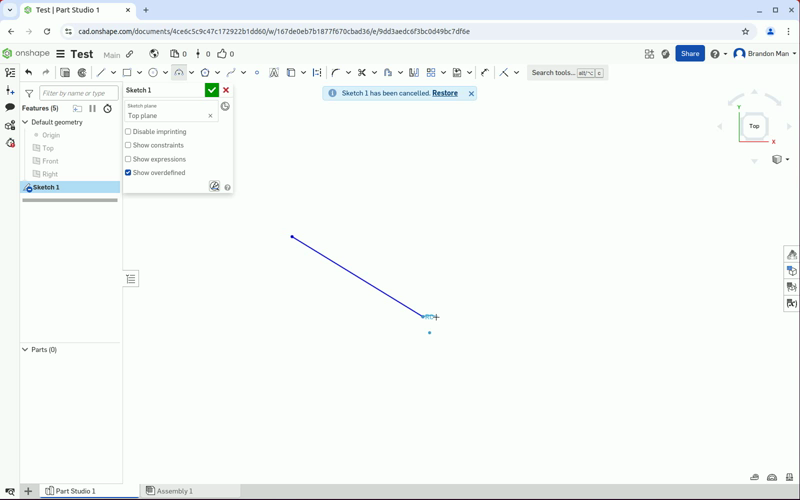
scroll(-6)
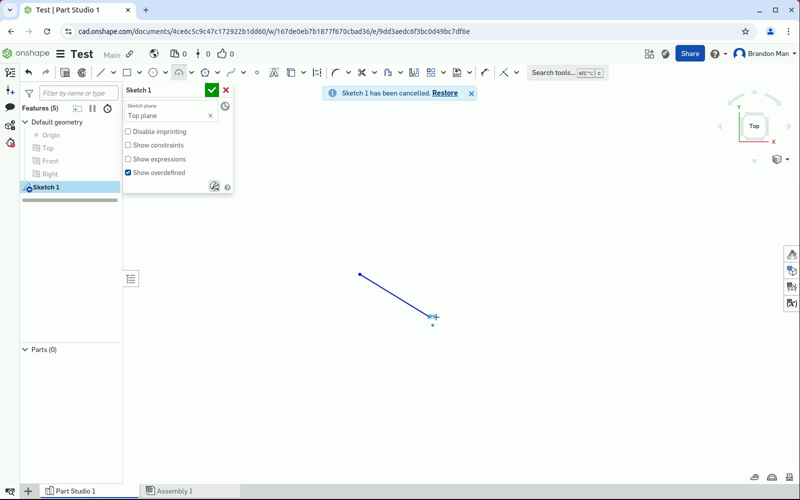
scroll(-6)
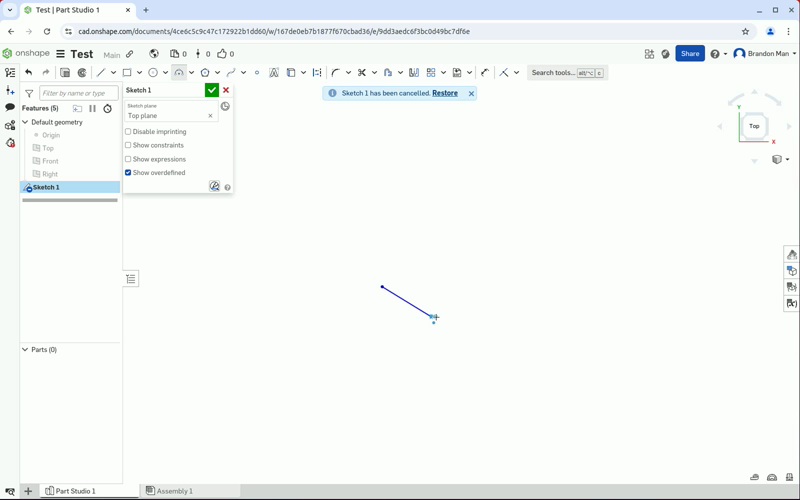
scroll(-6)
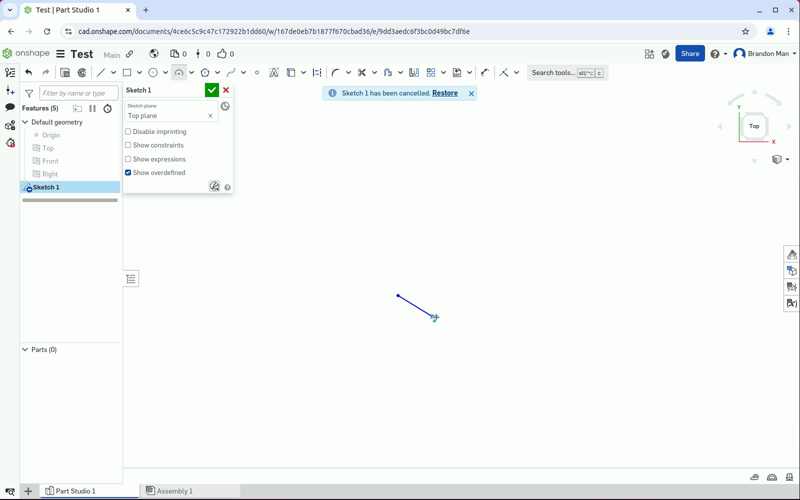
scroll(-6)
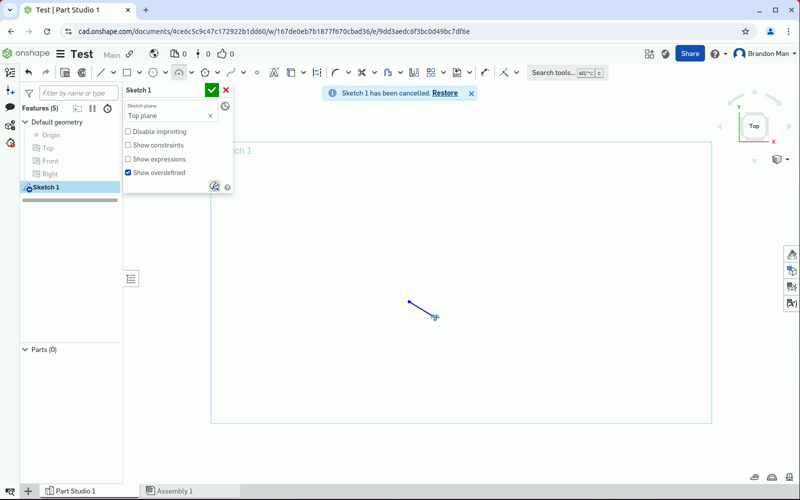
mouse_move(434, 317)
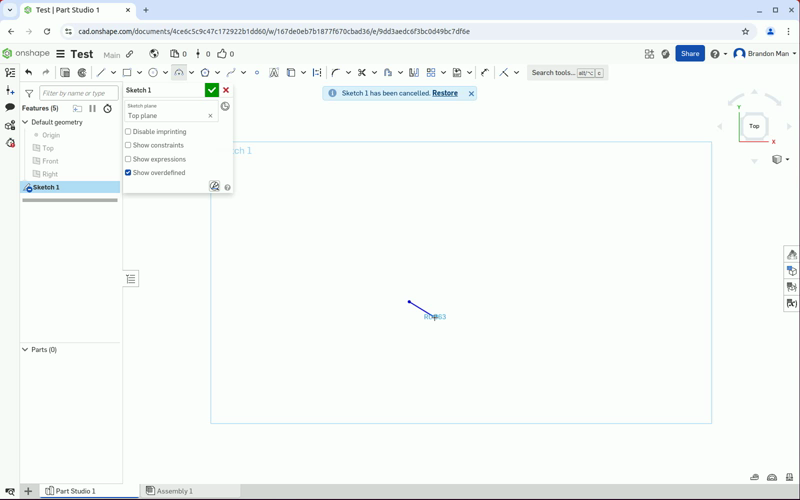
scroll(6)
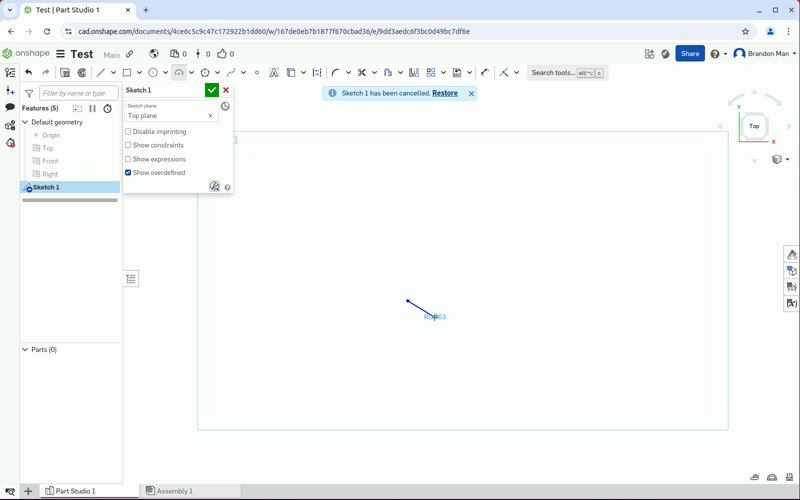
scroll(6)
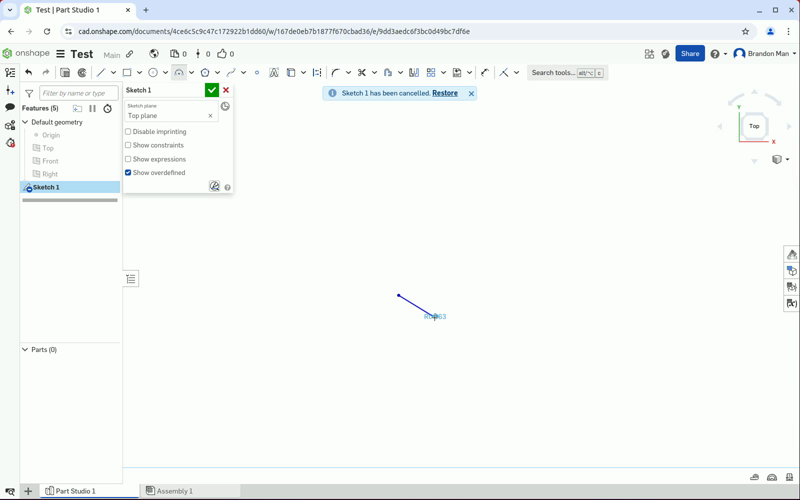
scroll(6)
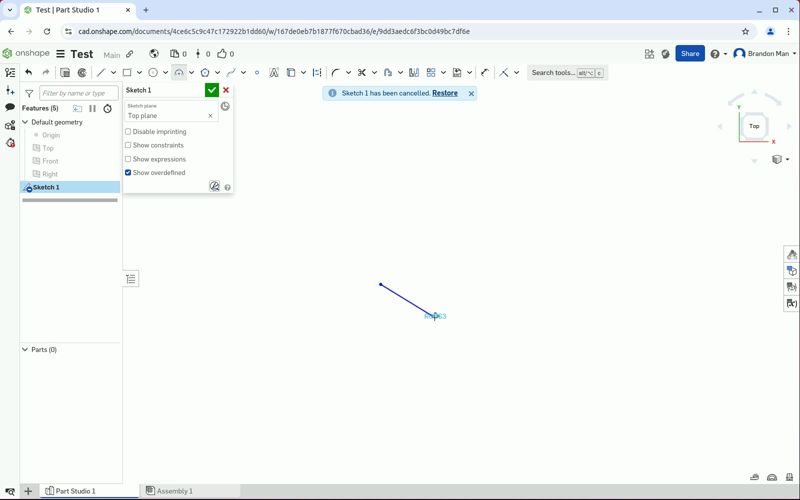
scroll(6)
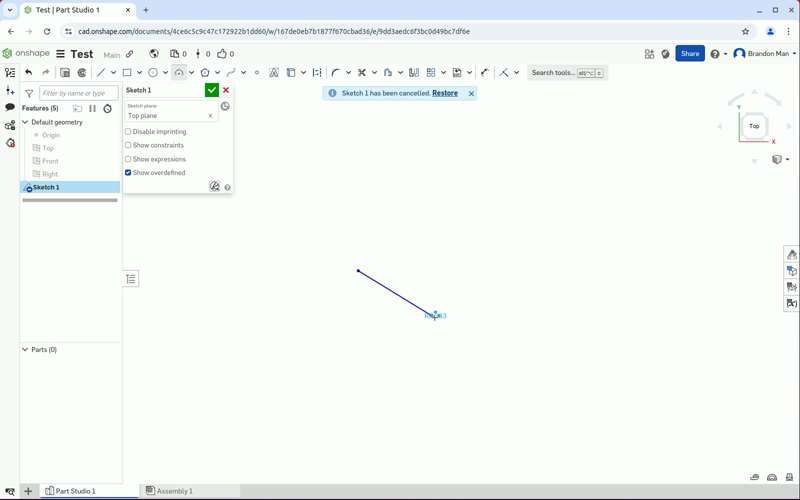
scroll(6)
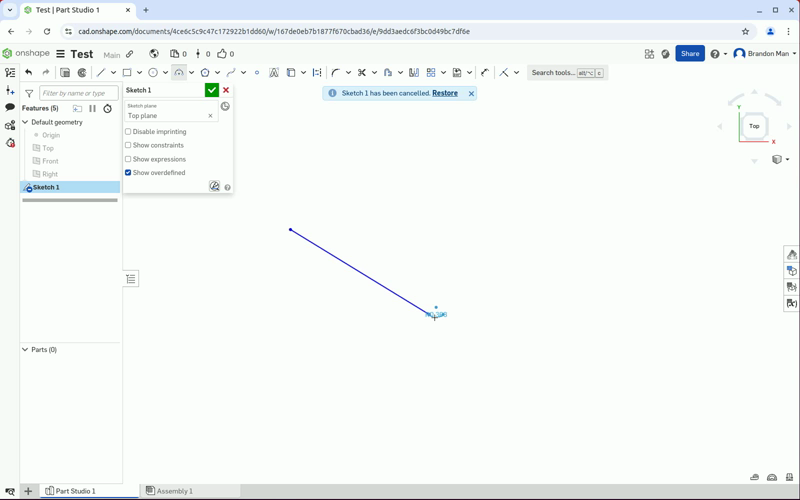
scroll(6)
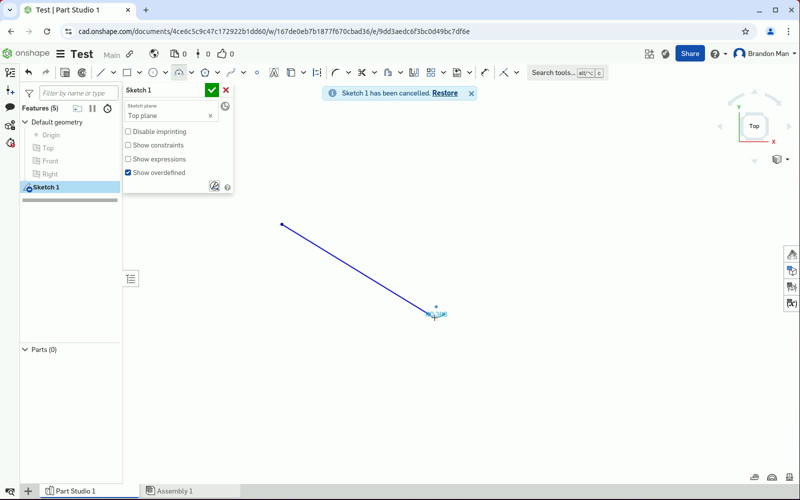
scroll(6)
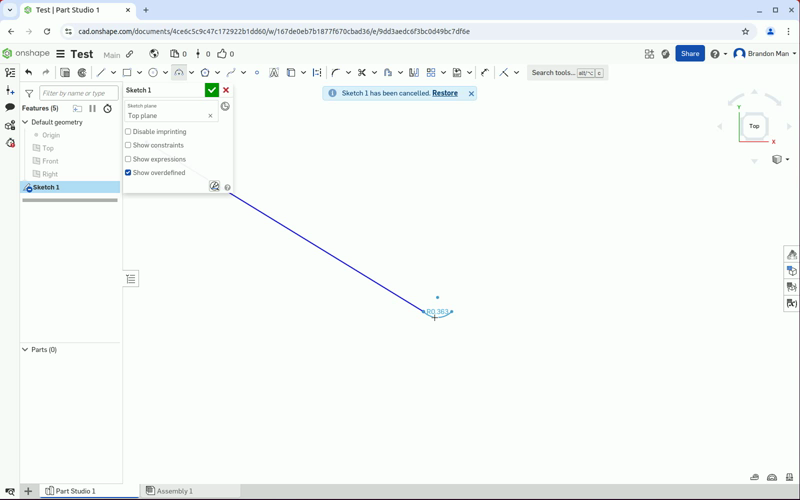
click(434, 317)
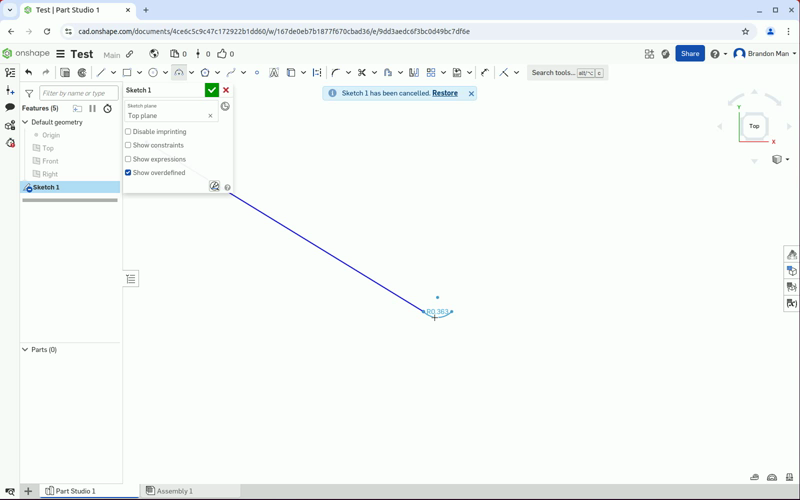
scroll(-6)
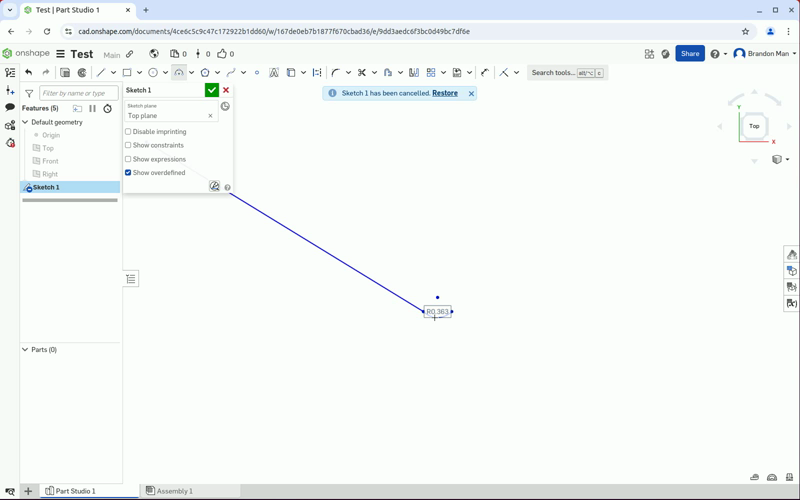
scroll(-6)
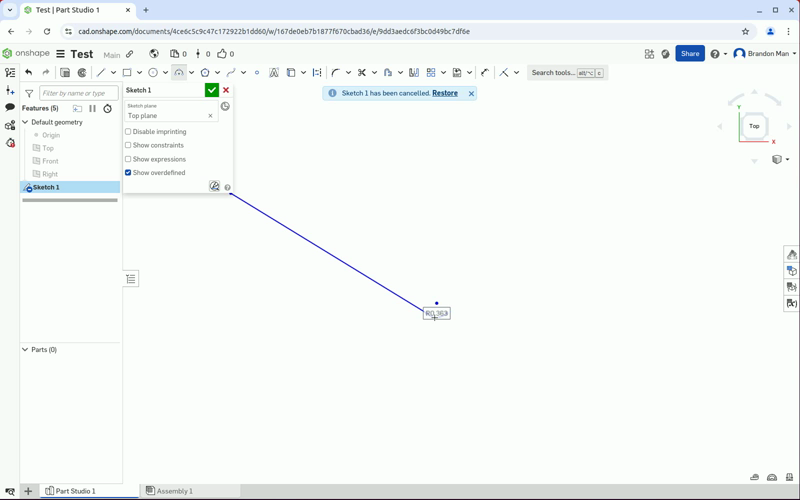
scroll(-6)
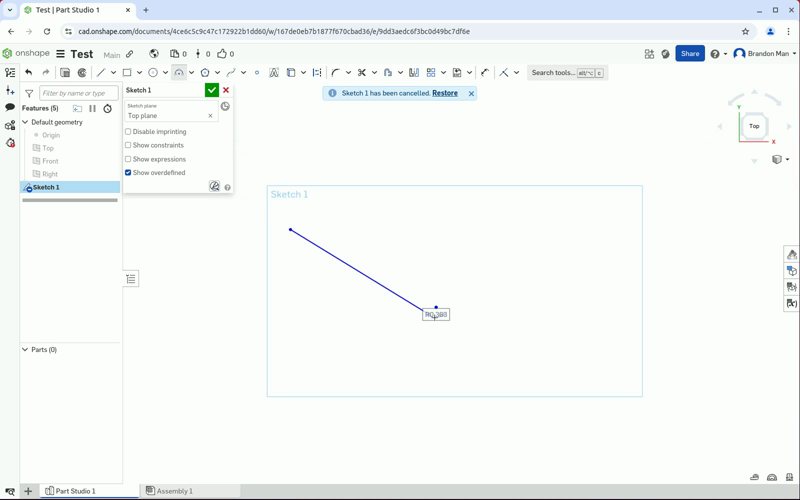
scroll(-6)
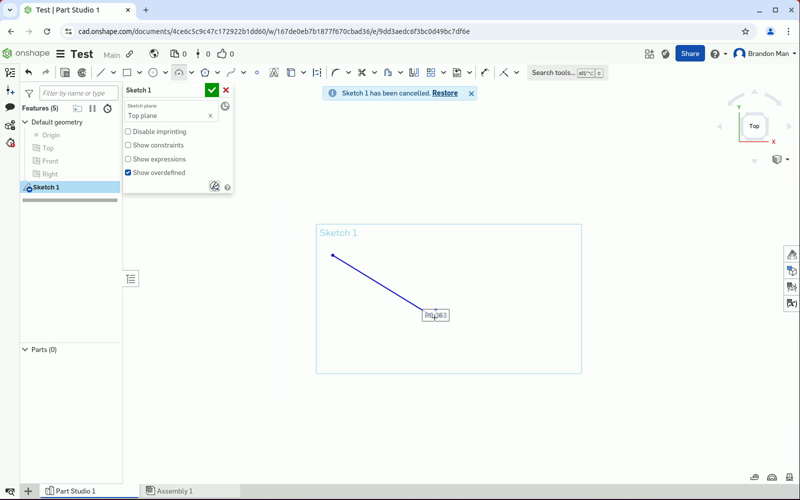
scroll(-6)
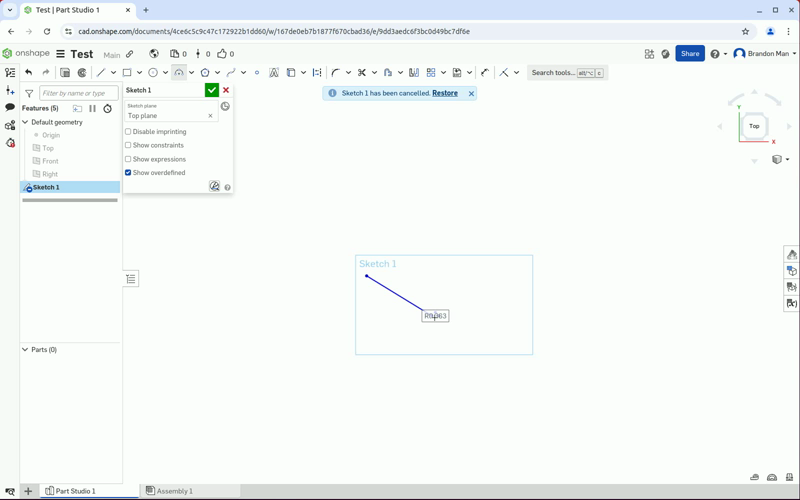
scroll(-6)
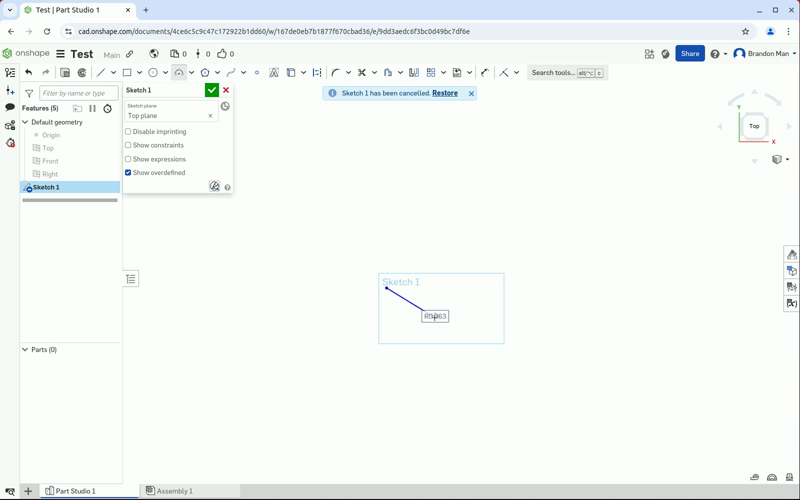
scroll(-6)
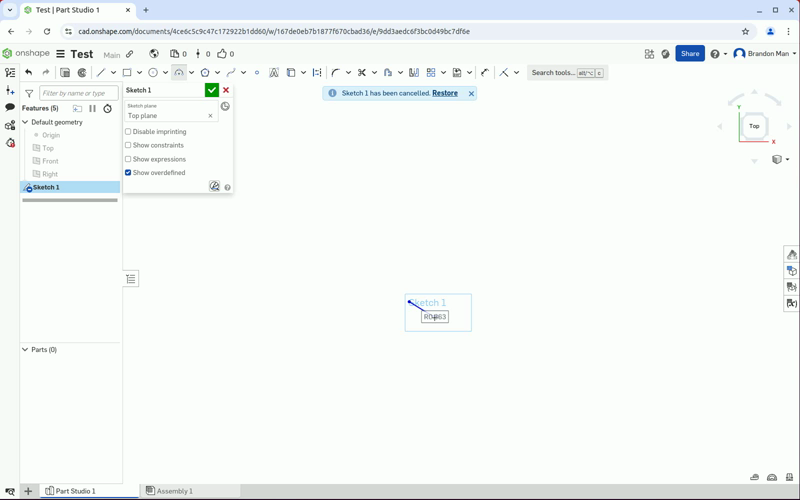
key_up(shift)
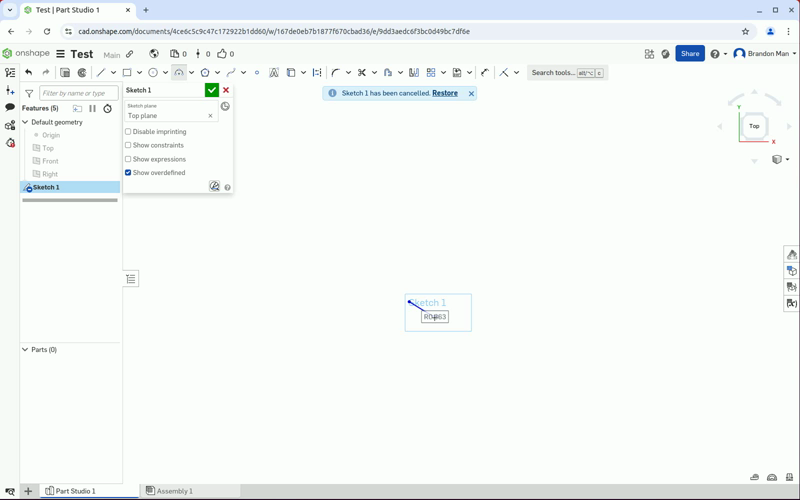
key(esc)
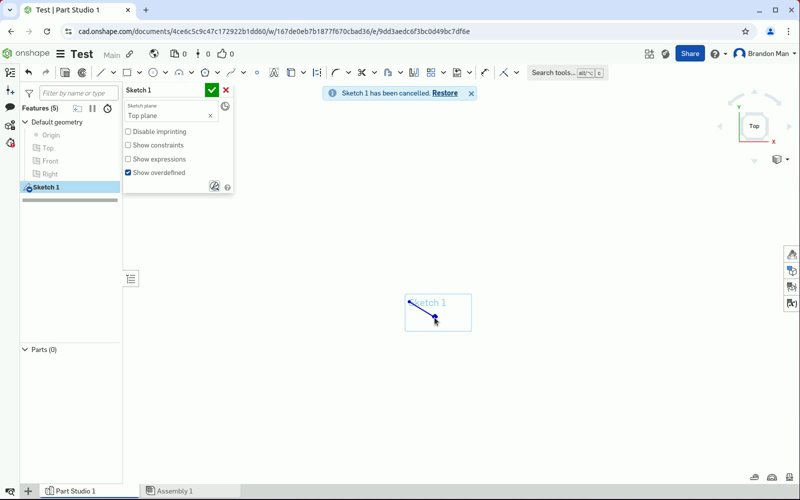
key(l)
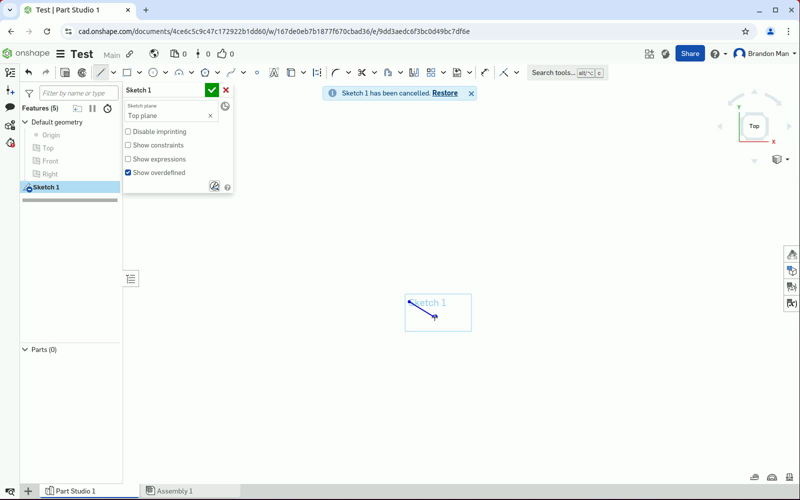
mouse_move(436, 316)
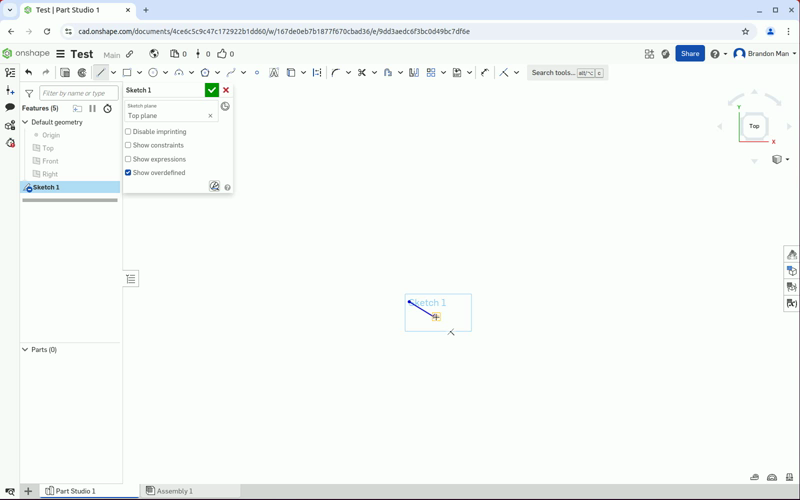
scroll(6)
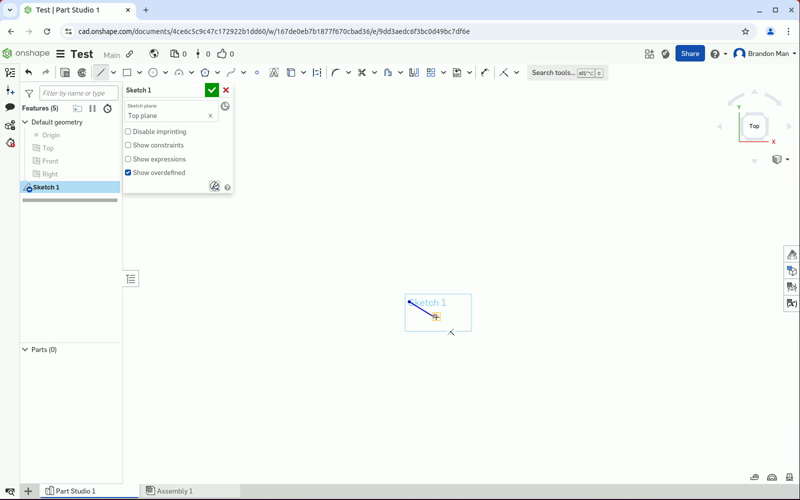
scroll(6)
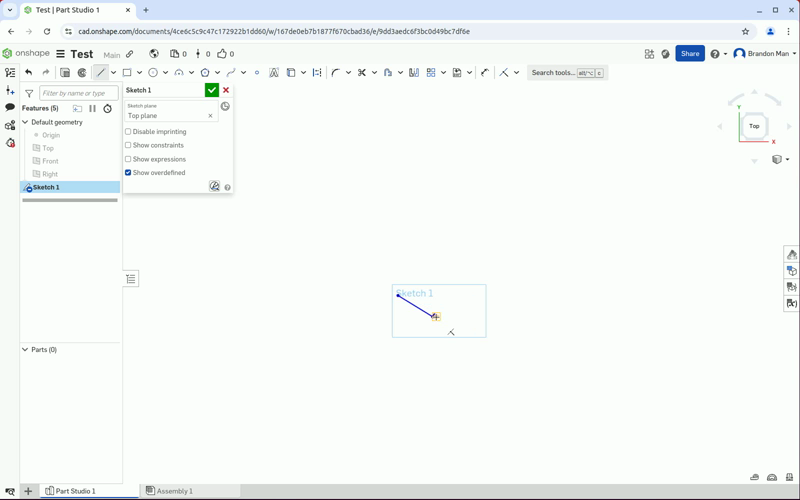
scroll(6)
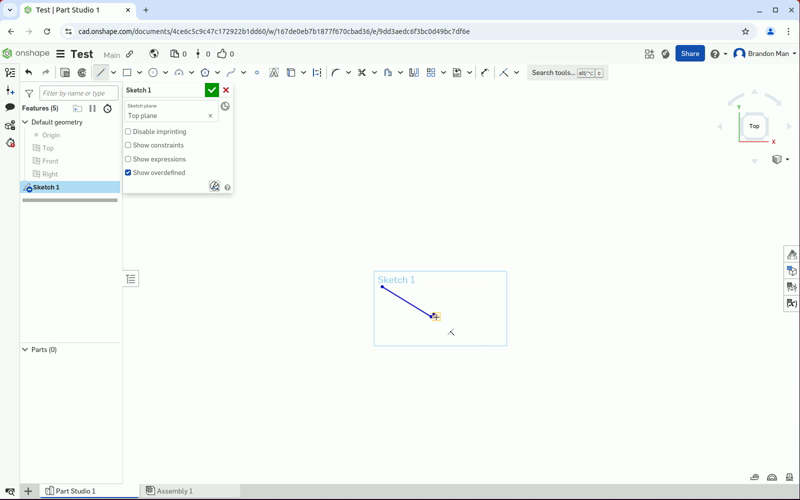
scroll(6)
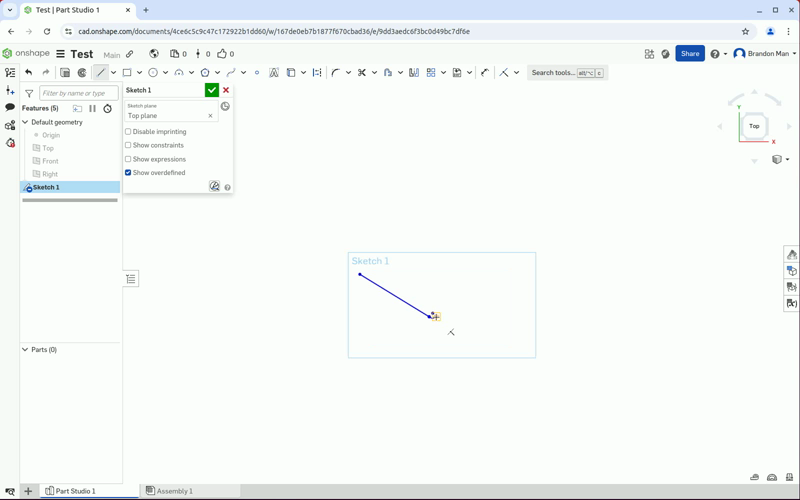
scroll(6)
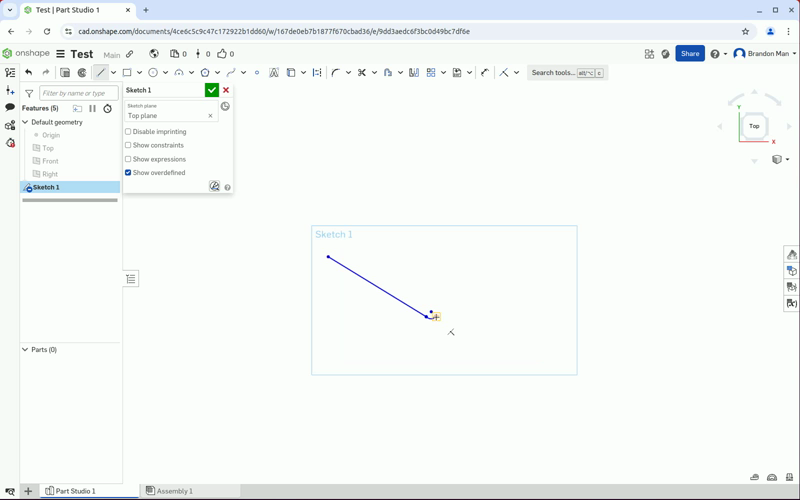
scroll(6)
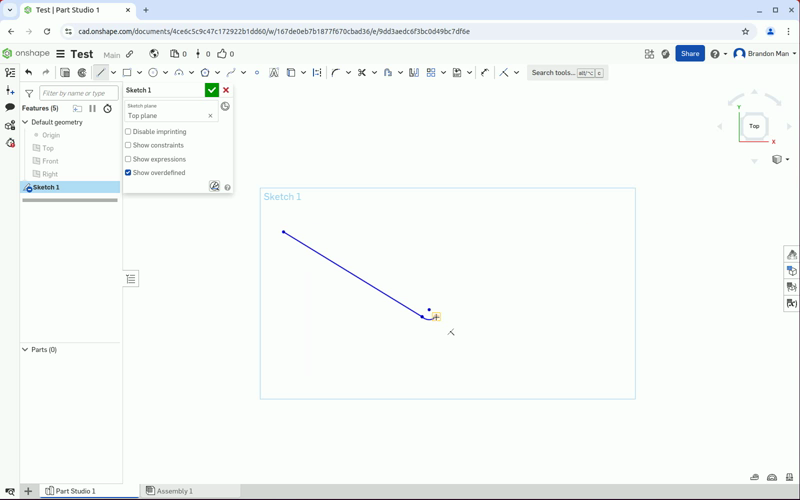
scroll(6)
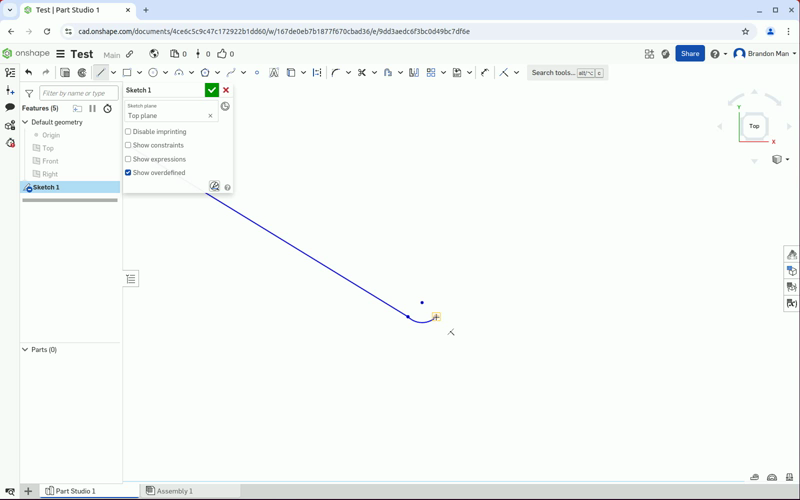
click(436, 316)
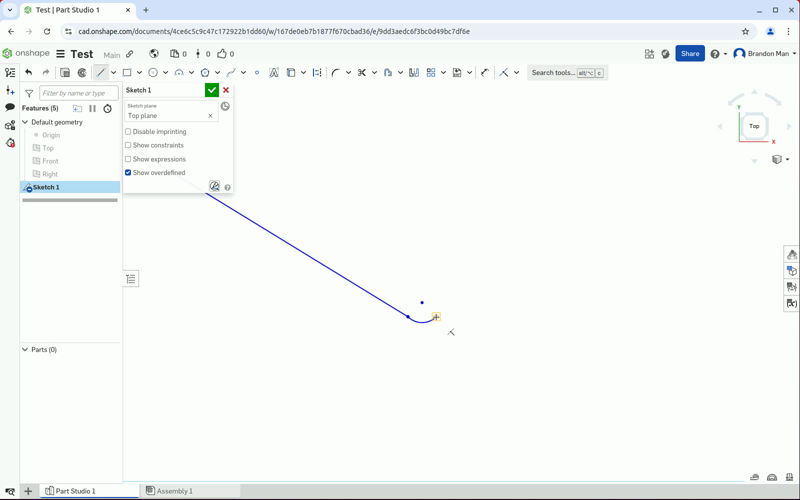
scroll(-6)
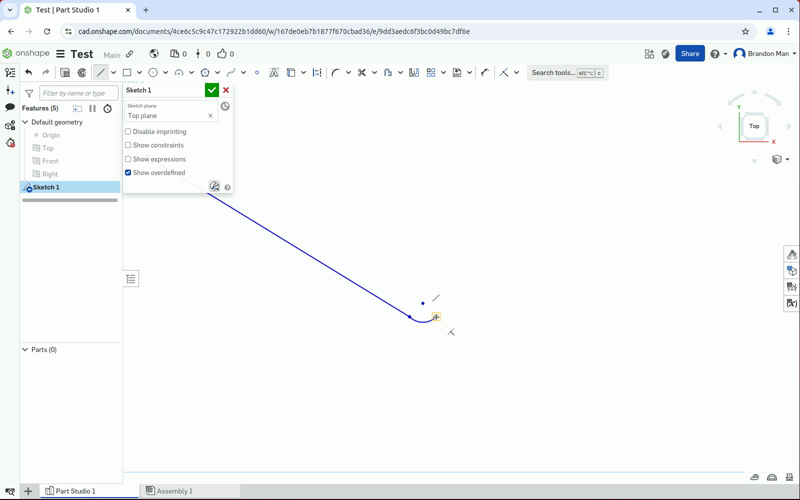
scroll(-6)
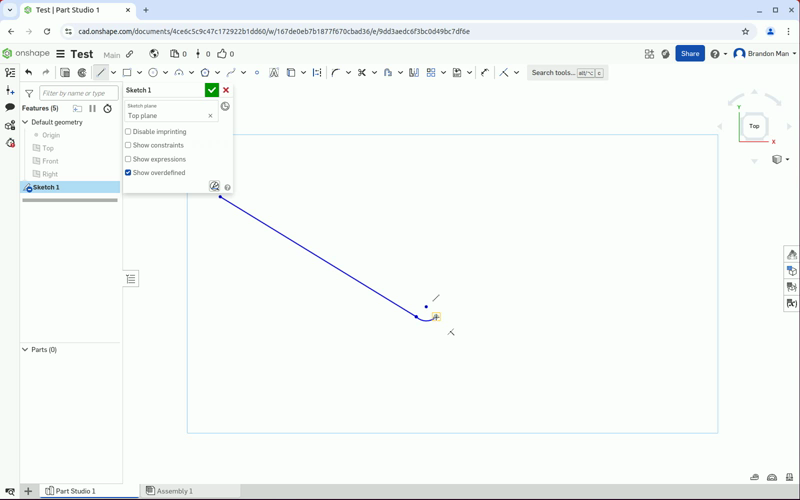
scroll(-6)
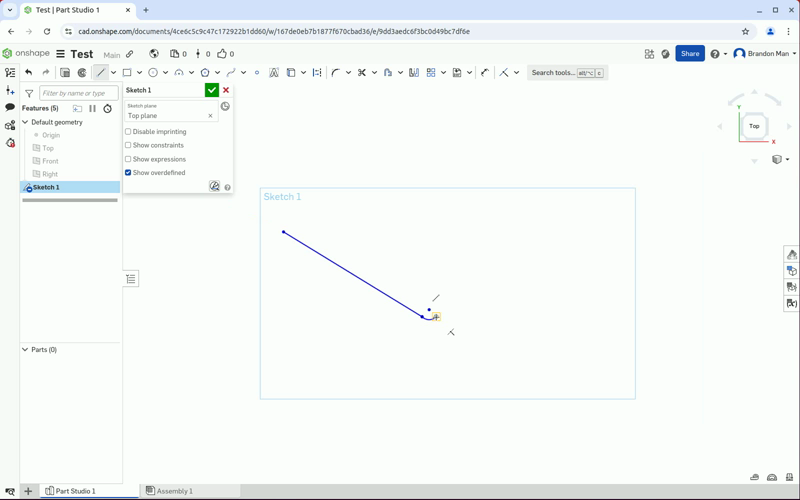
scroll(-6)
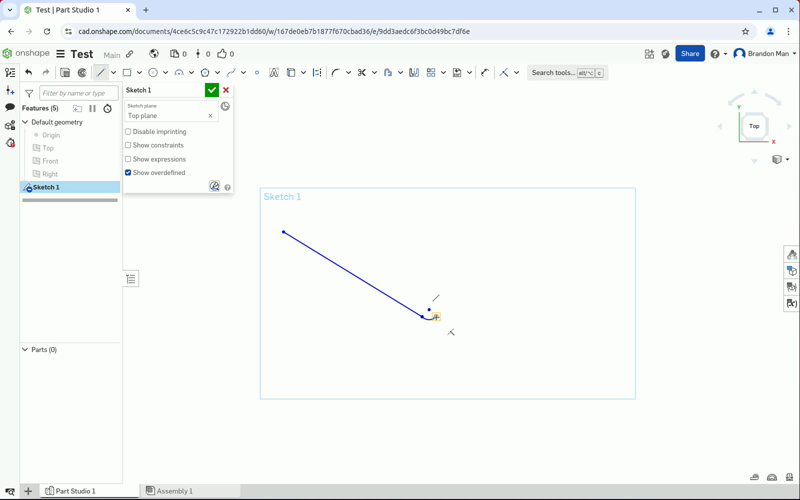
scroll(-6)
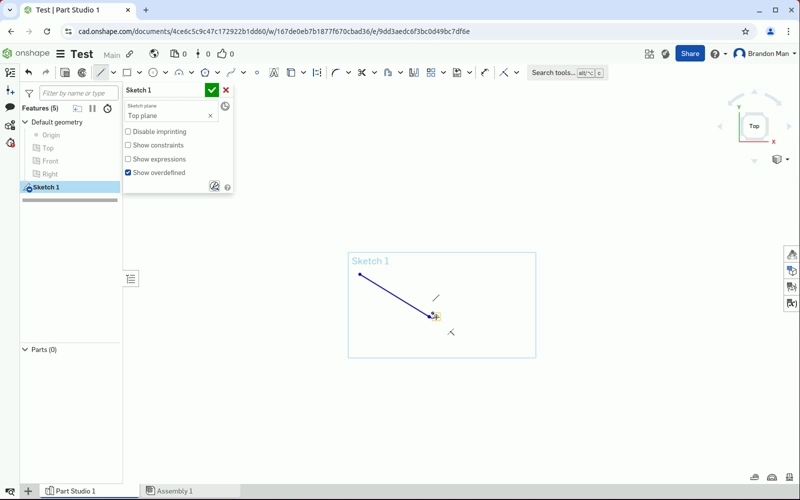
scroll(-6)
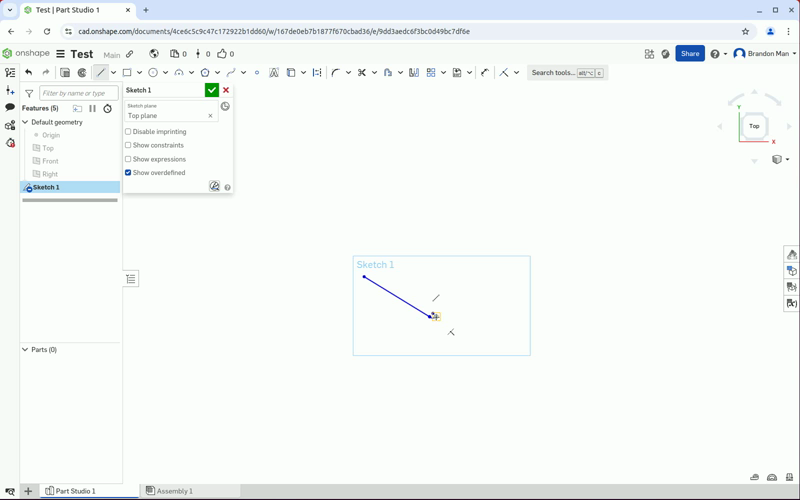
scroll(-6)
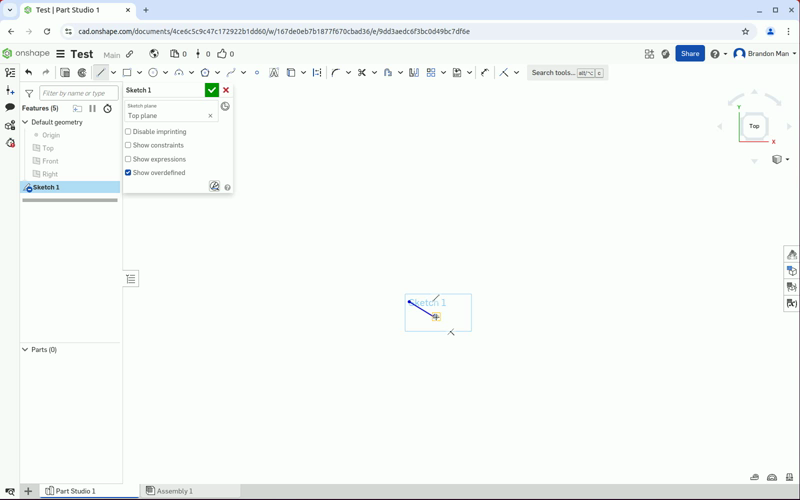
key_down(shift)
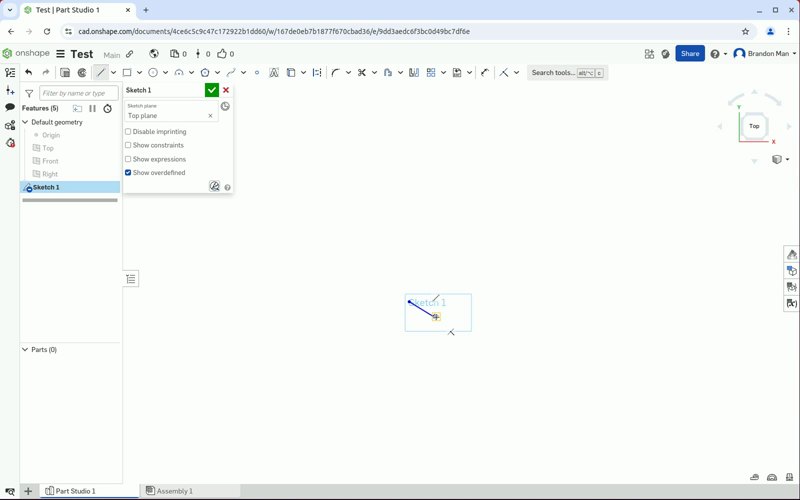
mouse_move(523, 288)
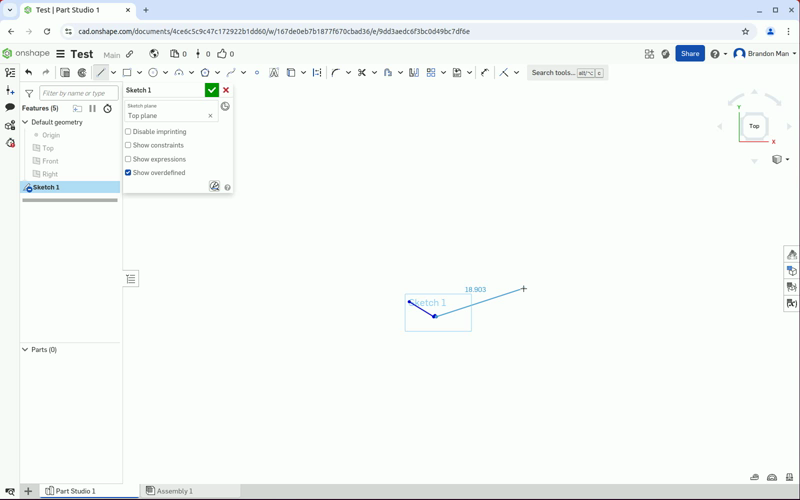
click(523, 288)
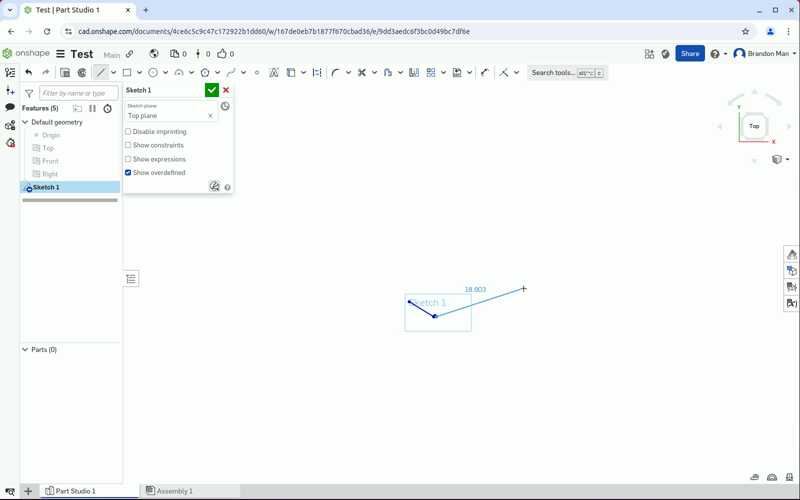
key_up(shift)
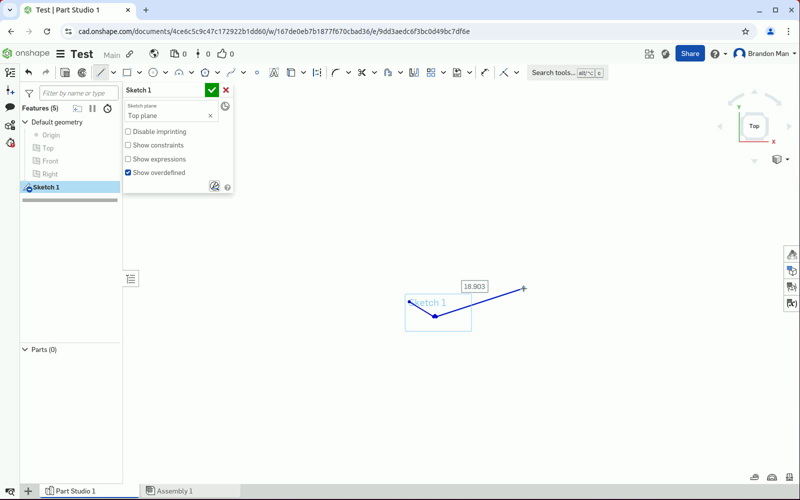
key(esc)
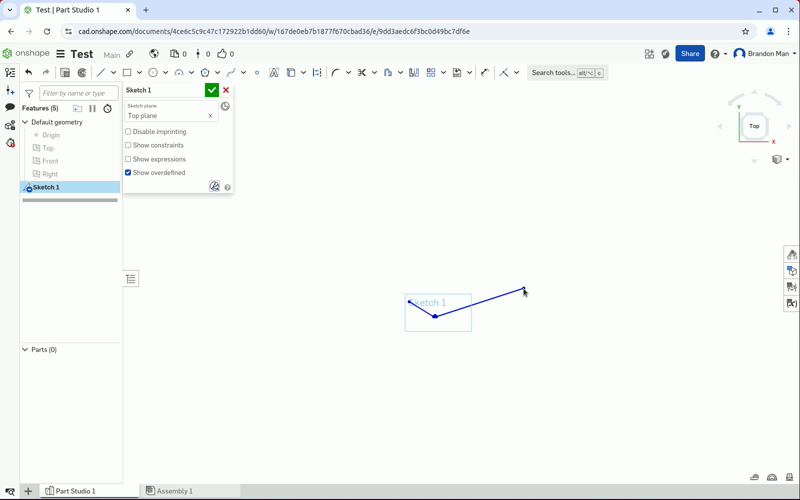
key(a)
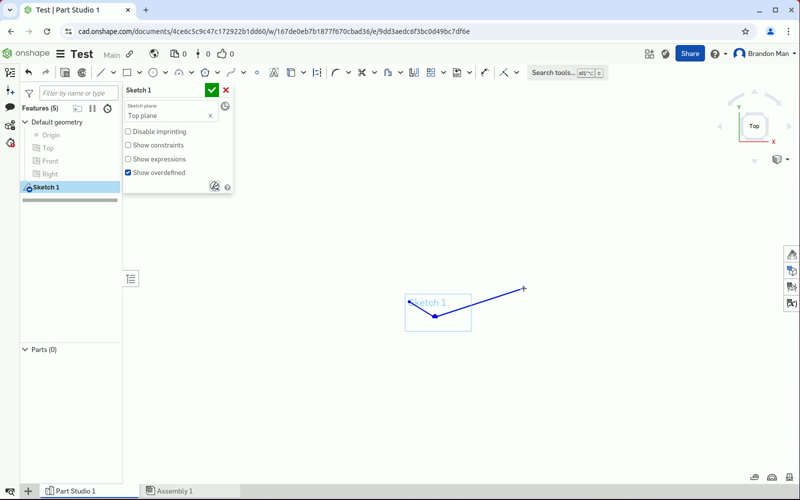
mouse_move(523, 288)
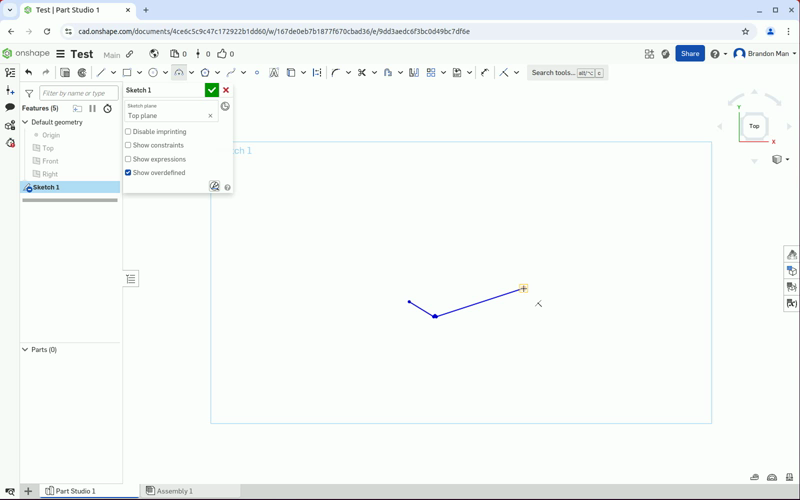
click(523, 288)
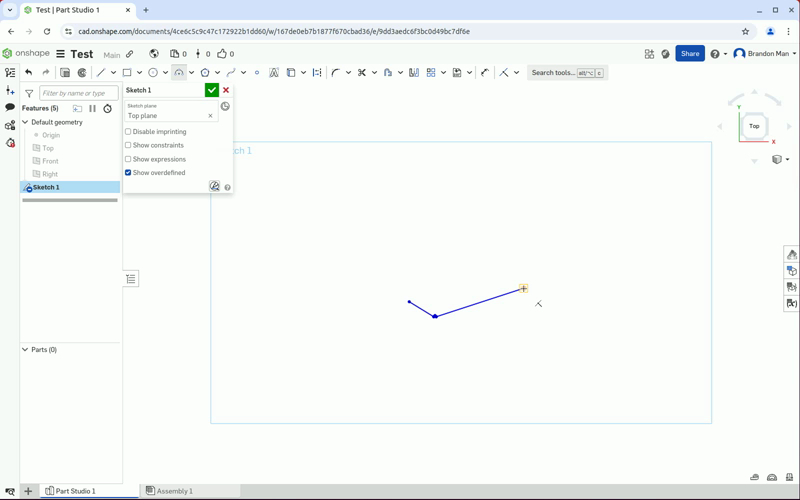
key_down(shift)
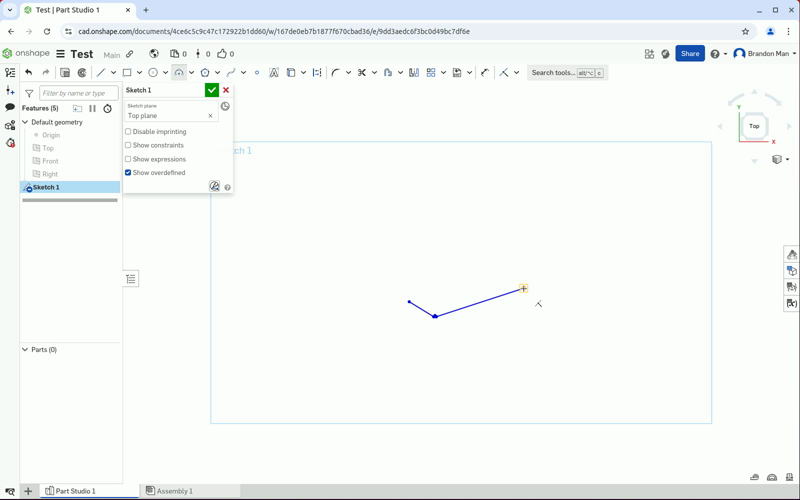
mouse_move(523, 283)
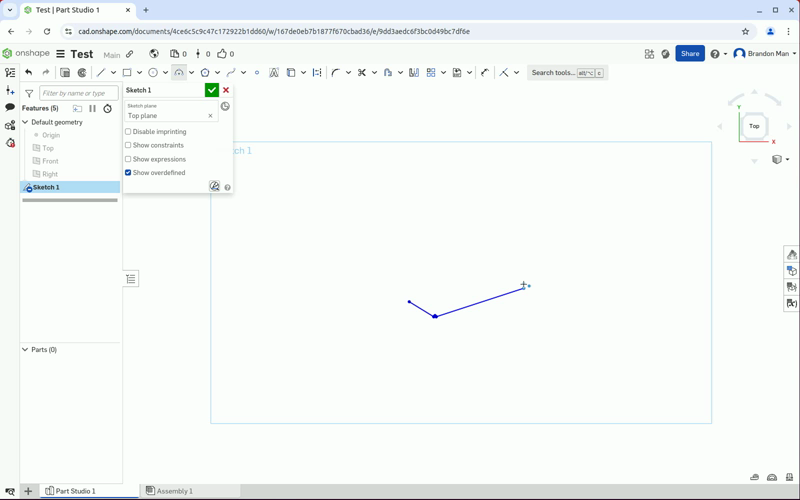
scroll(6)
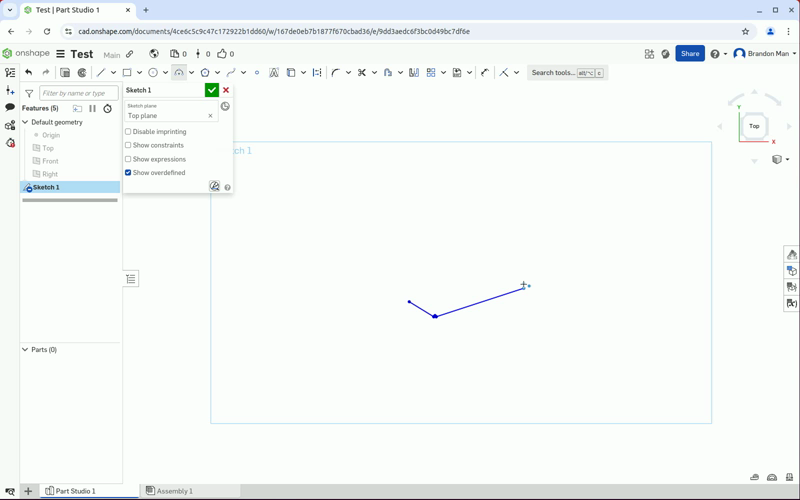
scroll(6)
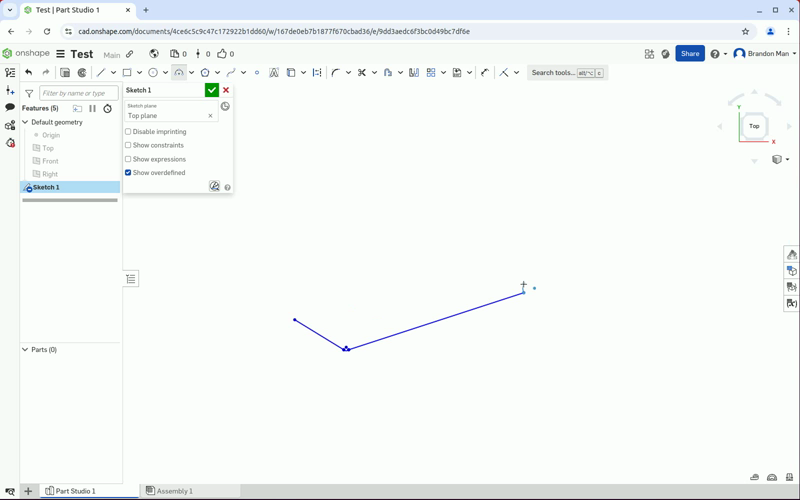
scroll(6)
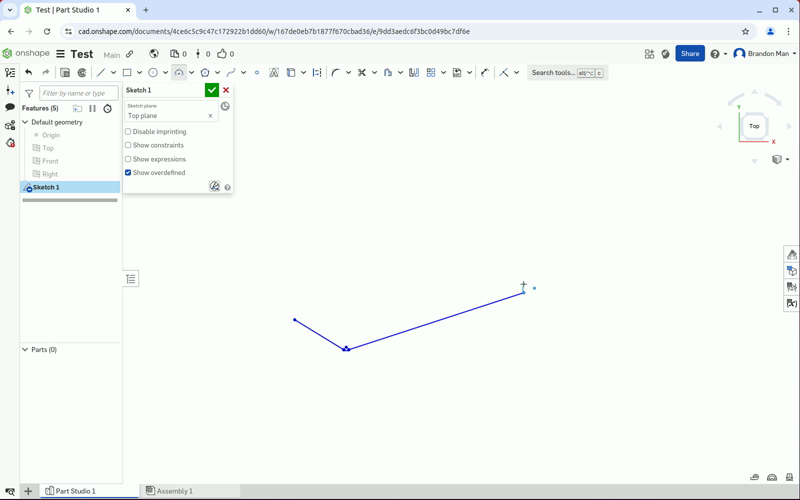
scroll(6)
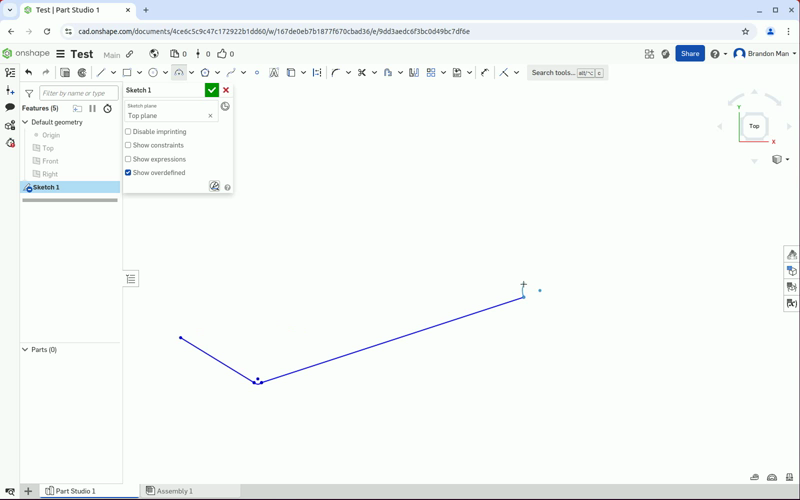
scroll(6)
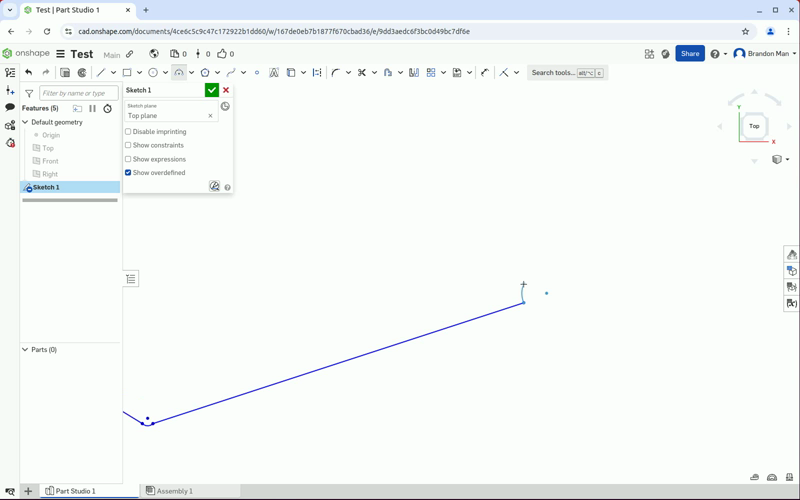
scroll(6)
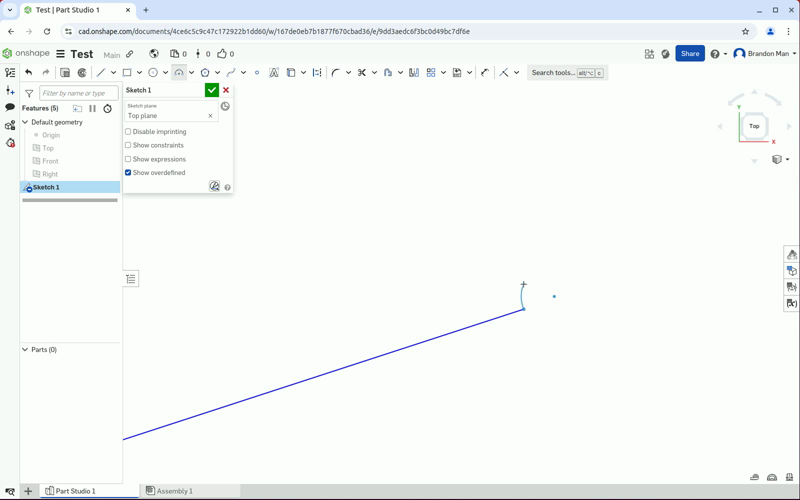
scroll(6)
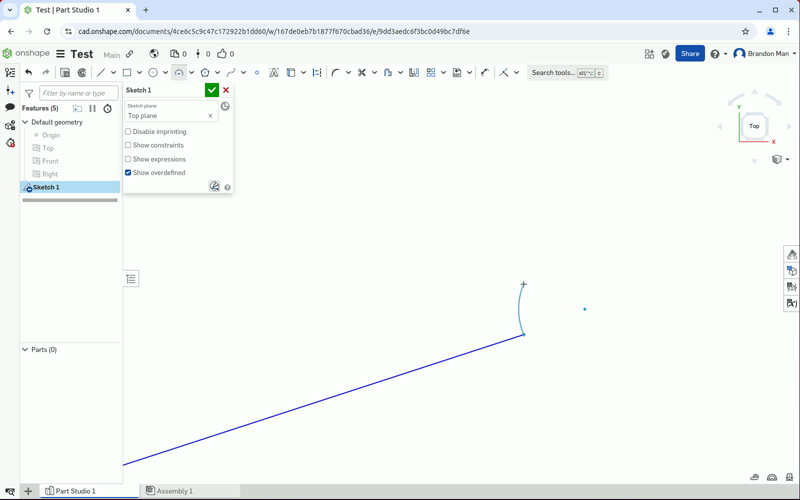
click(523, 283)
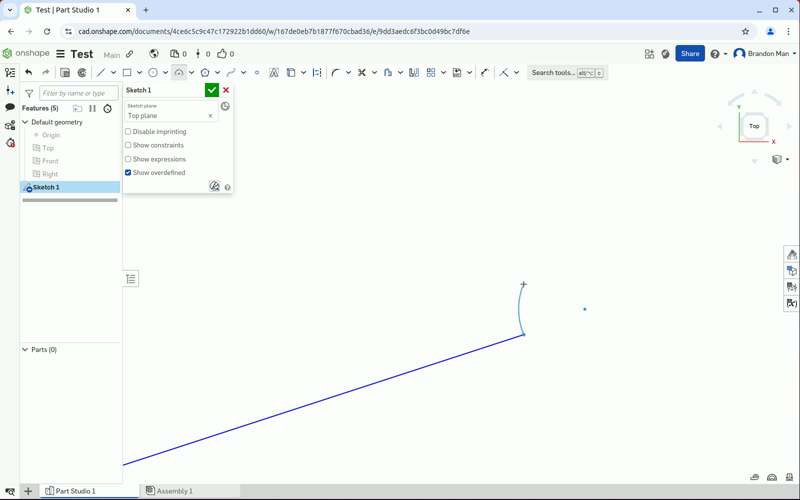
scroll(-6)
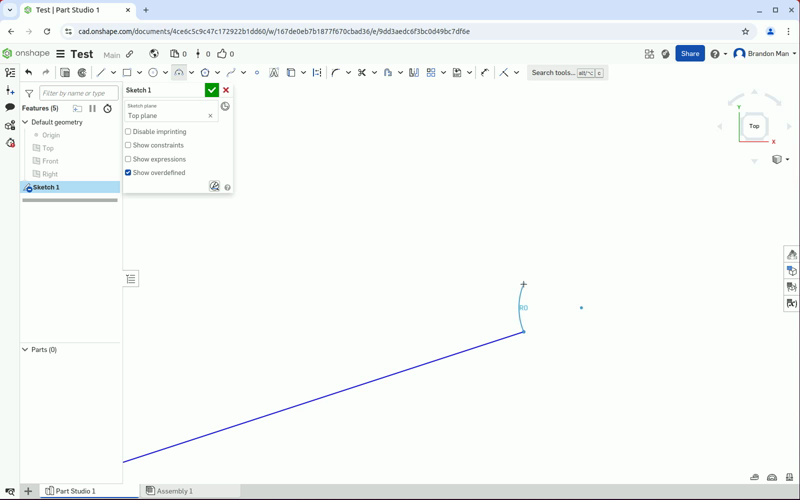
scroll(-6)
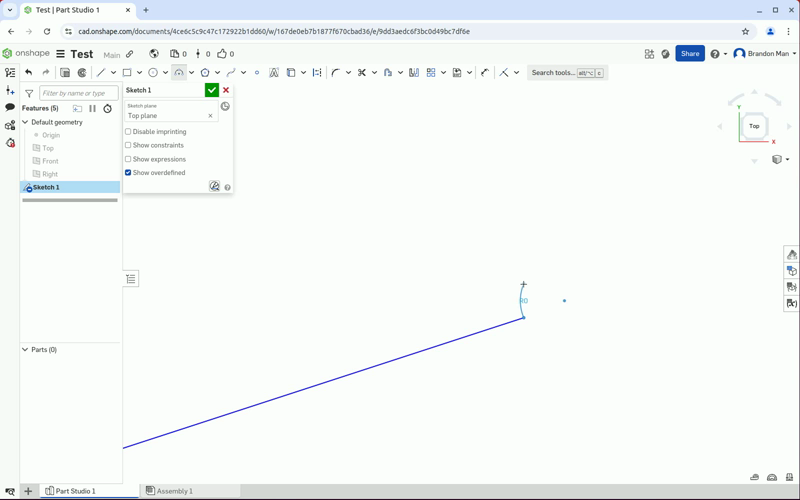
scroll(-6)
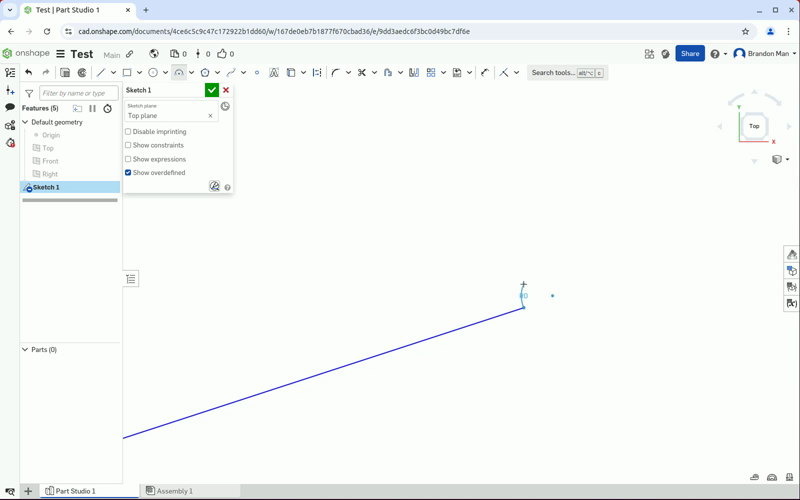
scroll(-6)
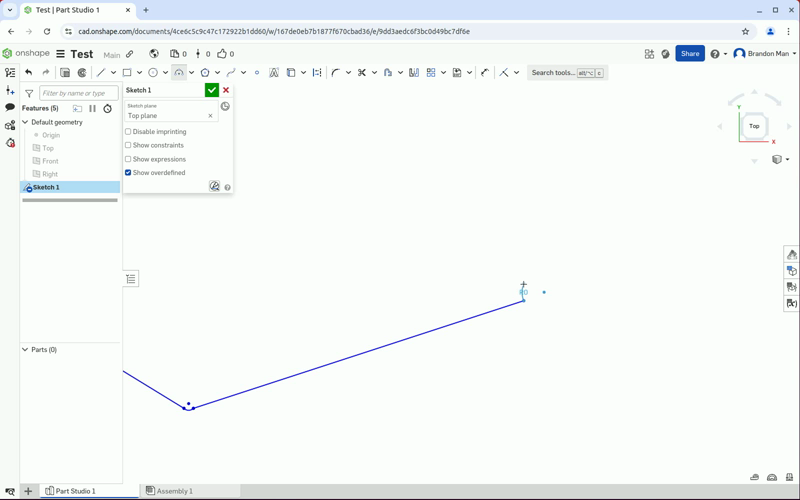
scroll(-6)
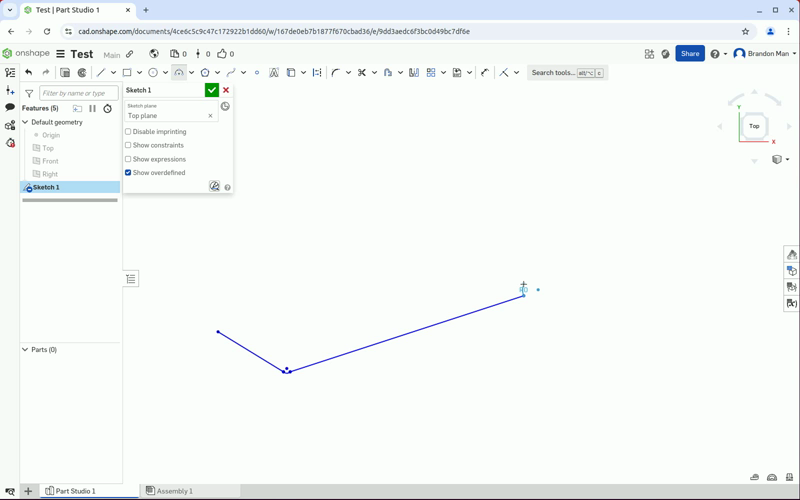
scroll(-6)
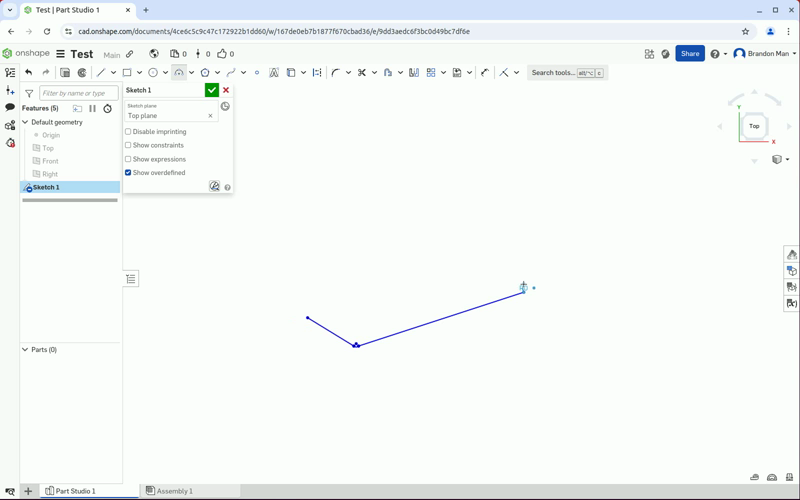
scroll(-6)
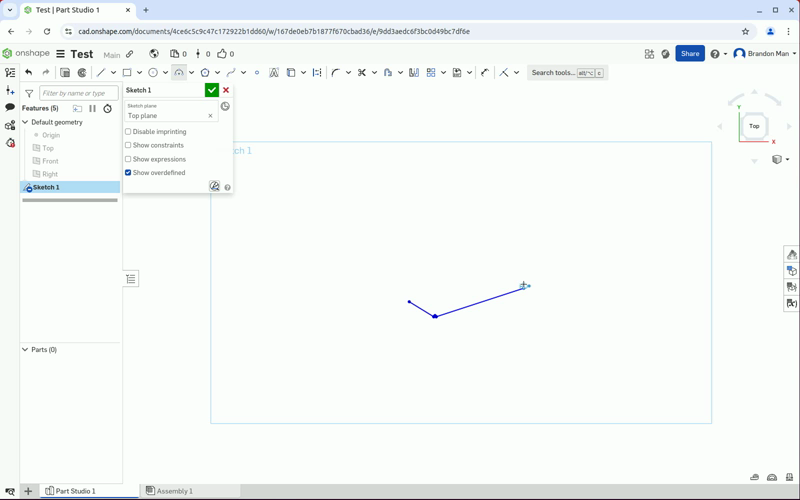
mouse_move(525, 285)
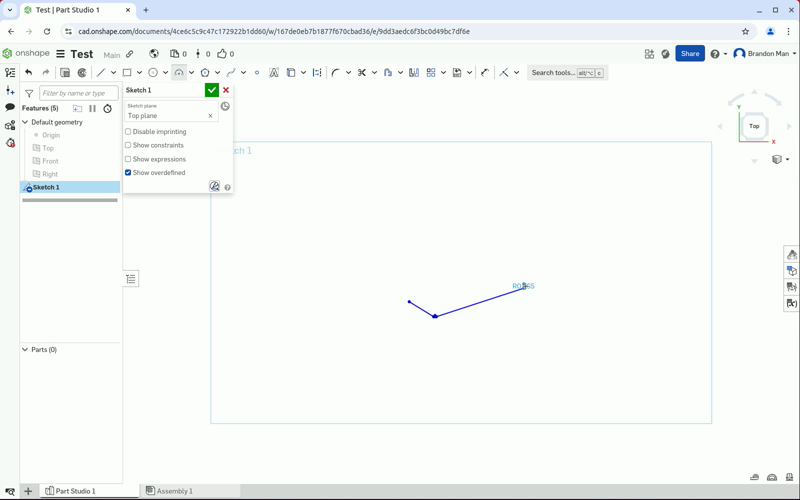
scroll(6)
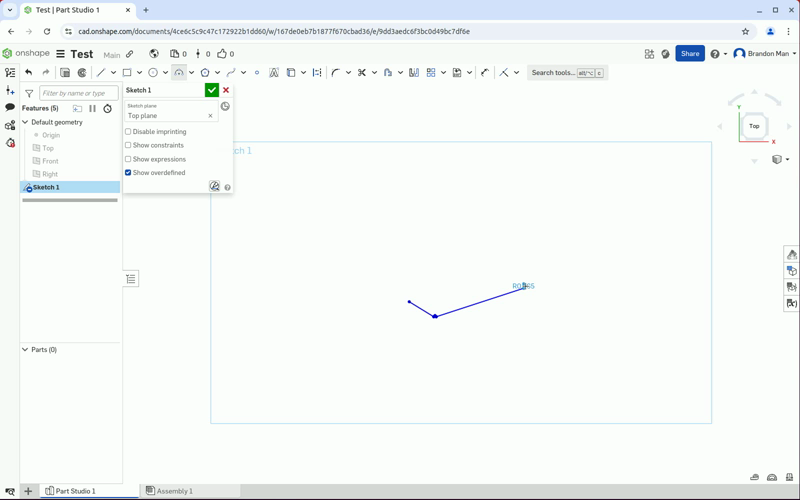
scroll(6)
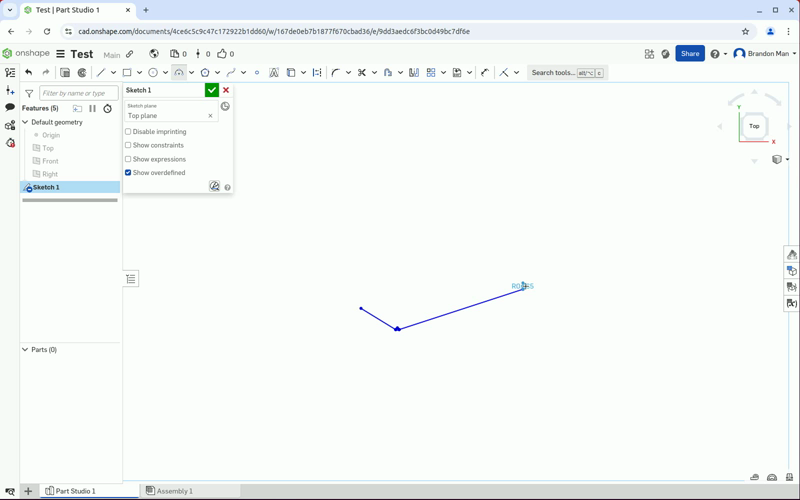
scroll(6)
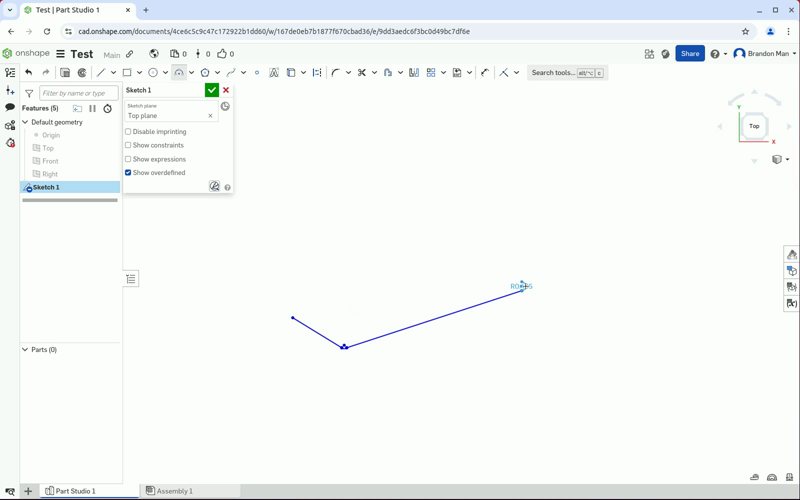
scroll(6)
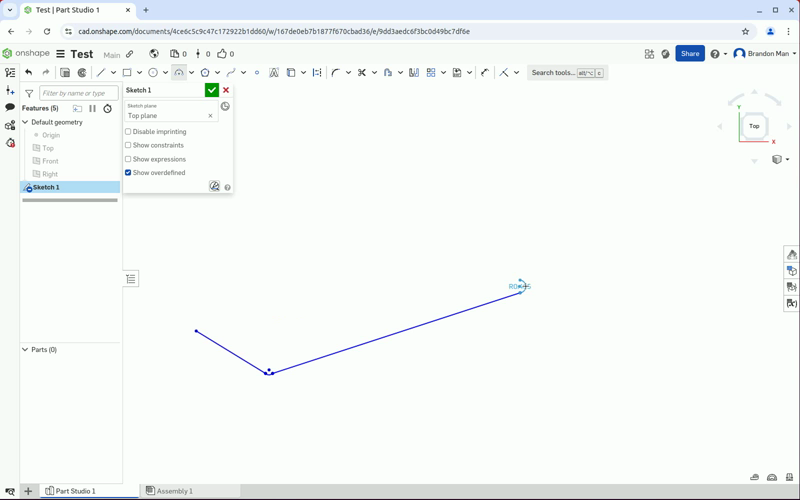
scroll(6)
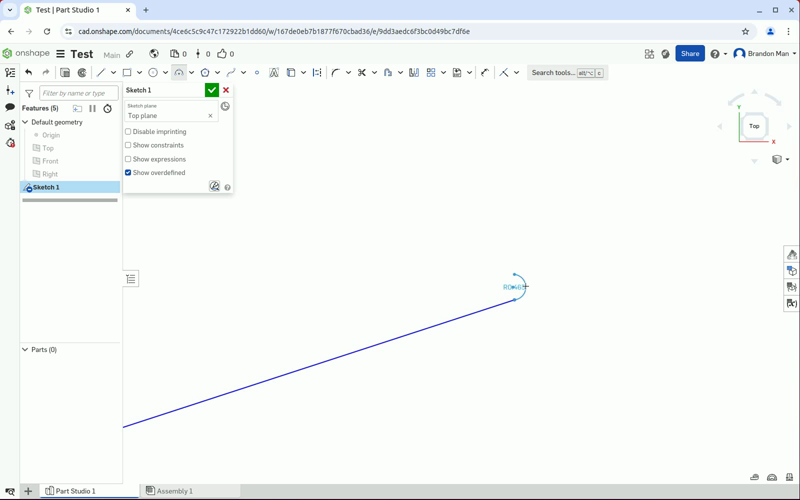
scroll(6)
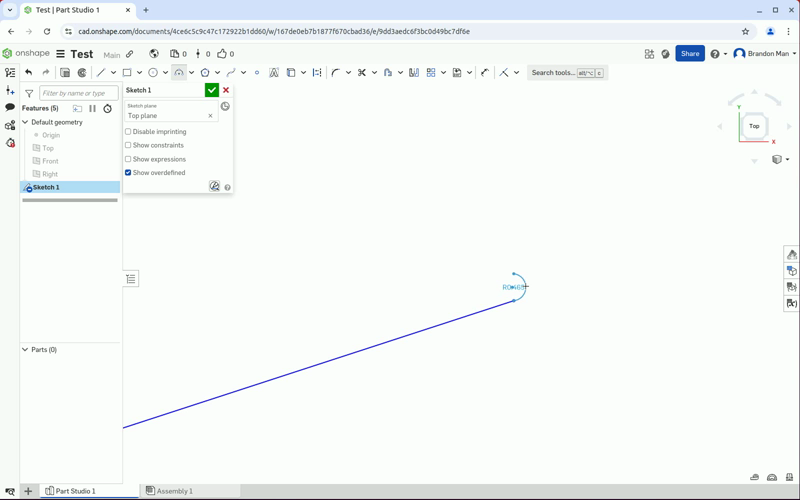
scroll(6)
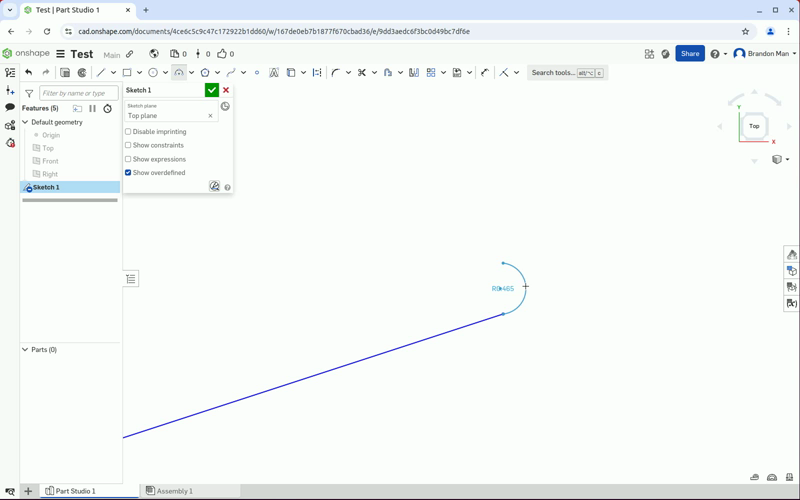
click(525, 285)
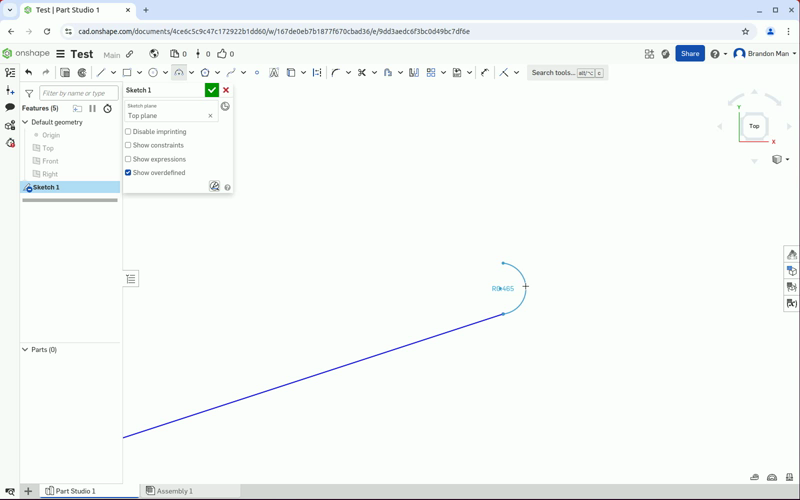
scroll(-6)
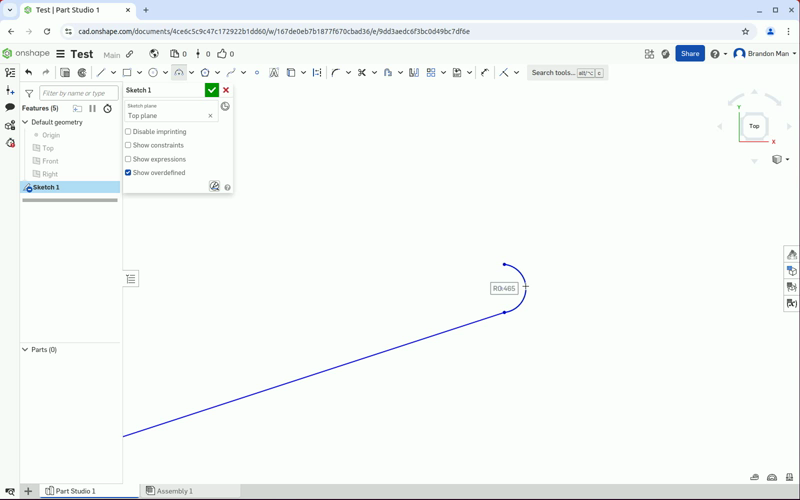
scroll(-6)
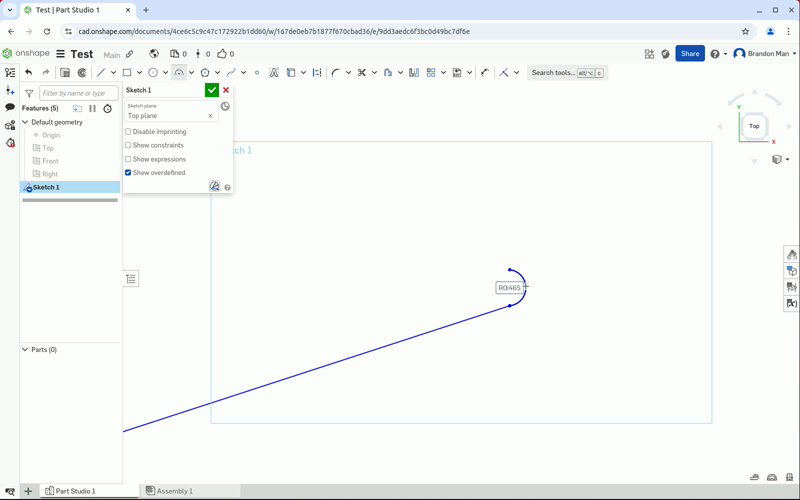
scroll(-6)
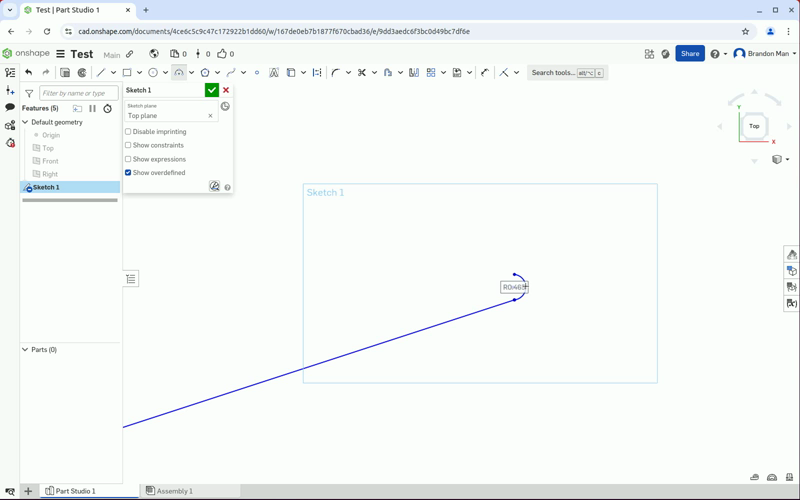
scroll(-6)
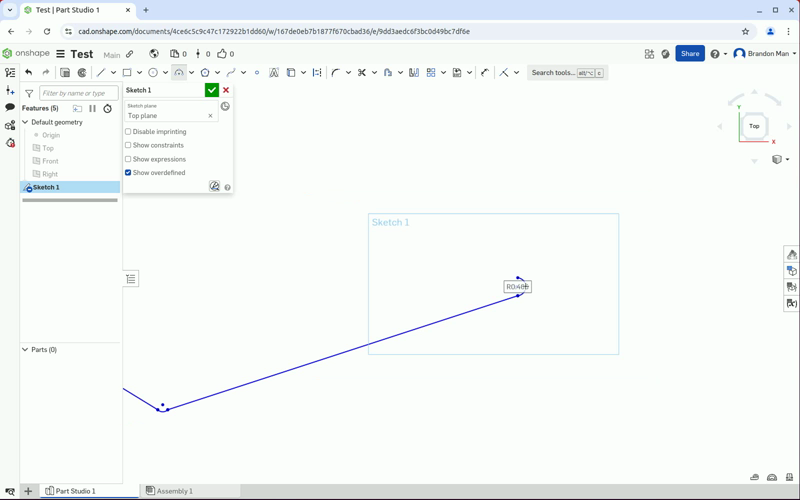
scroll(-6)
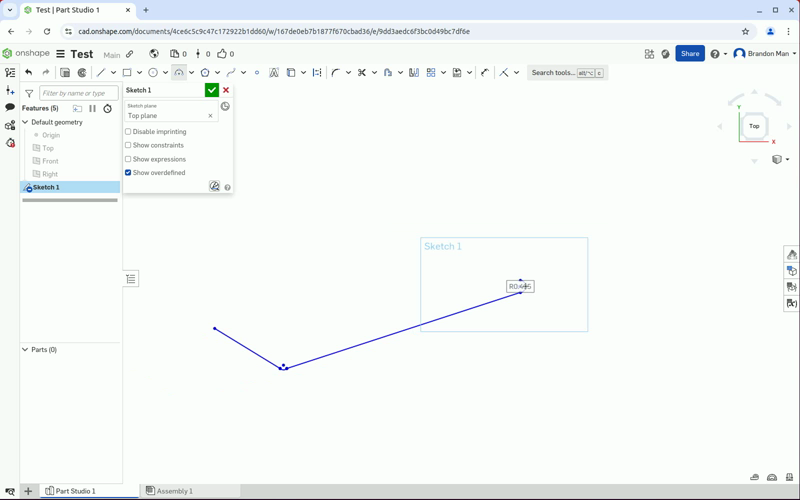
scroll(-6)
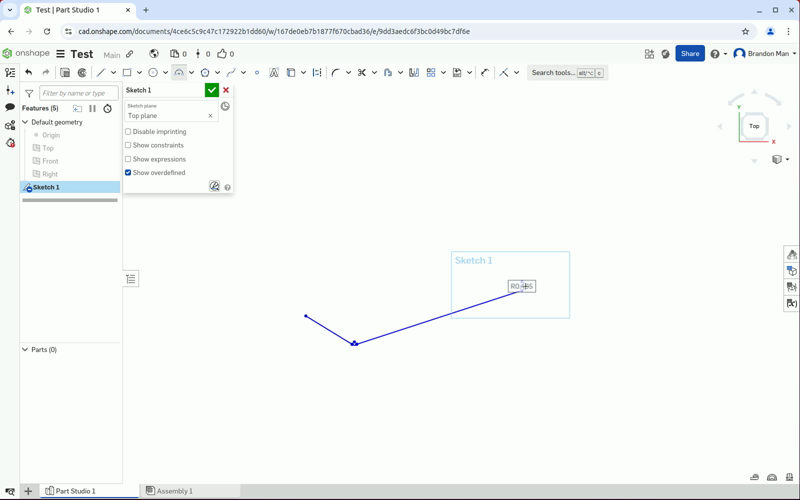
scroll(-6)
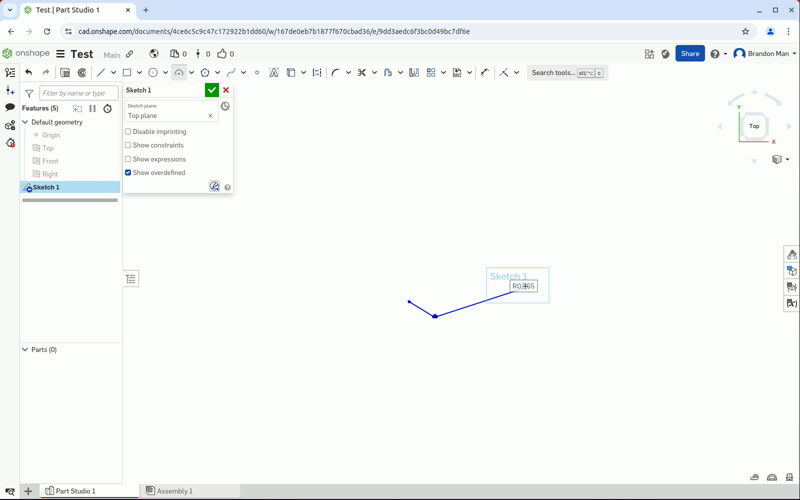
key_up(shift)
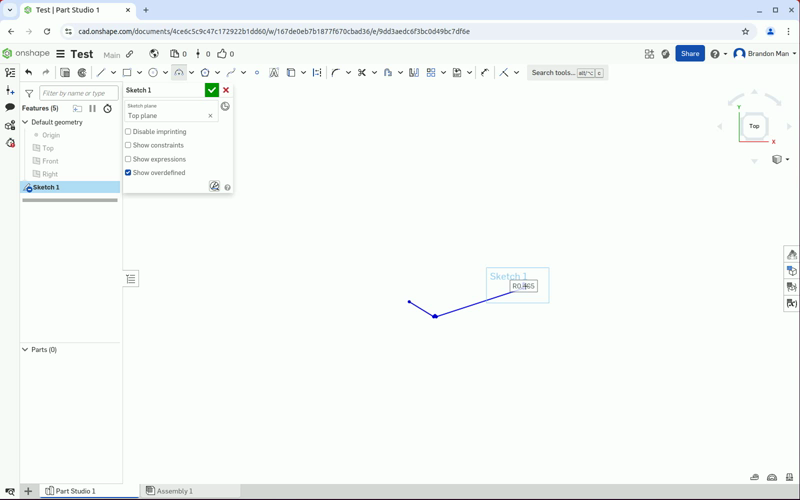
key(esc)
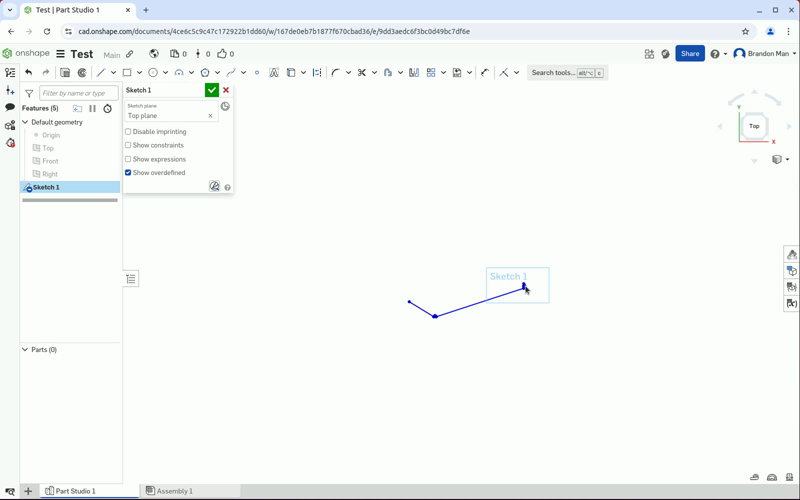
key(l)
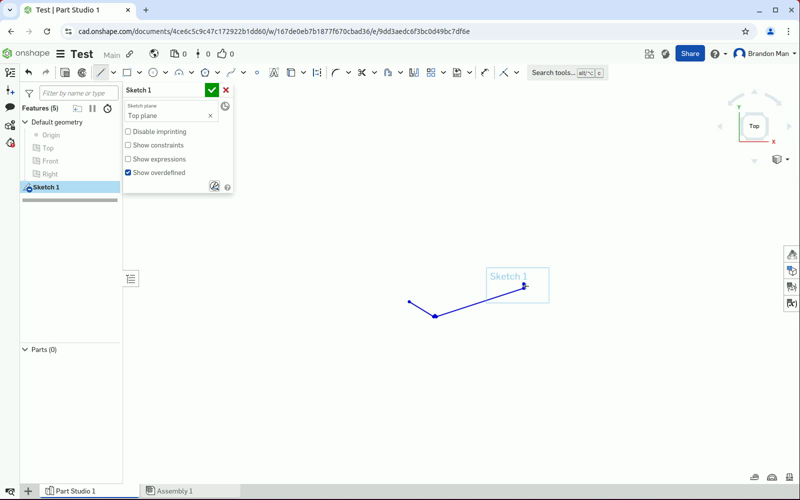
mouse_move(523, 283)
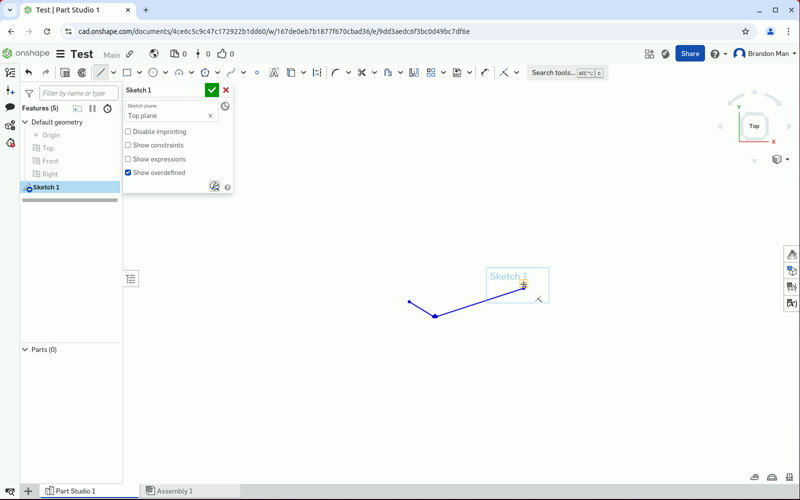
scroll(6)
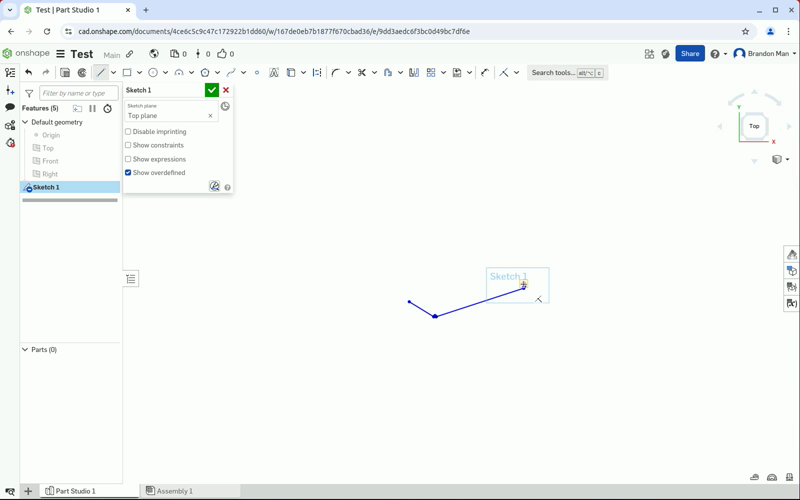
scroll(6)
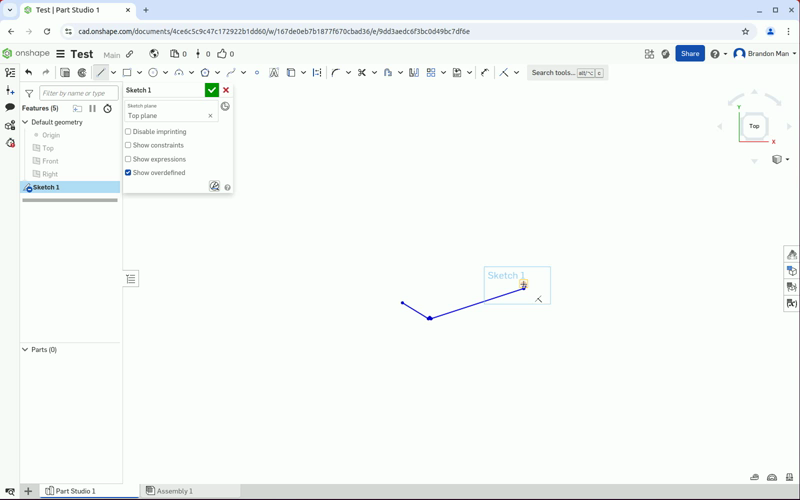
scroll(6)
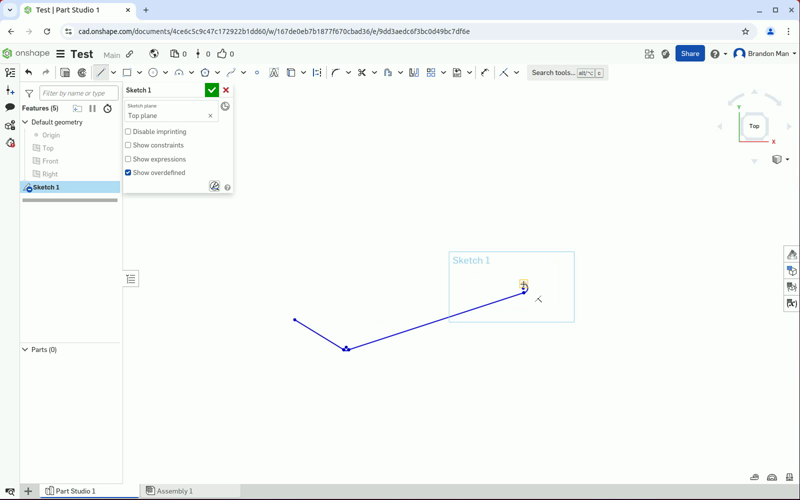
scroll(6)
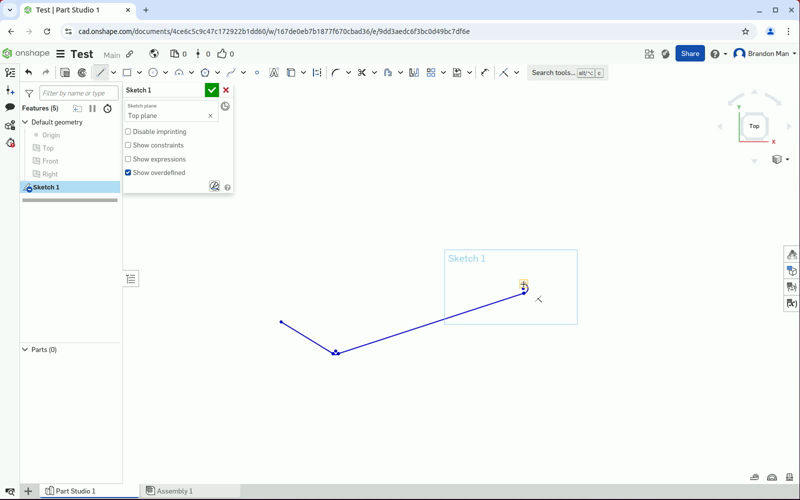
scroll(6)
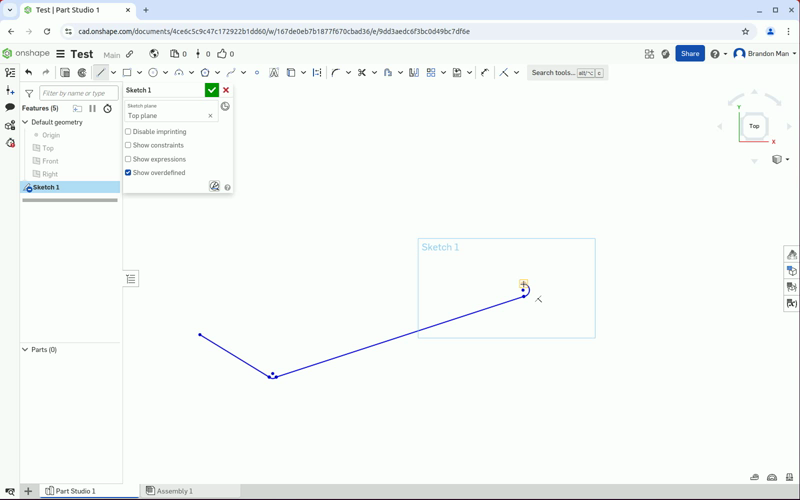
scroll(6)
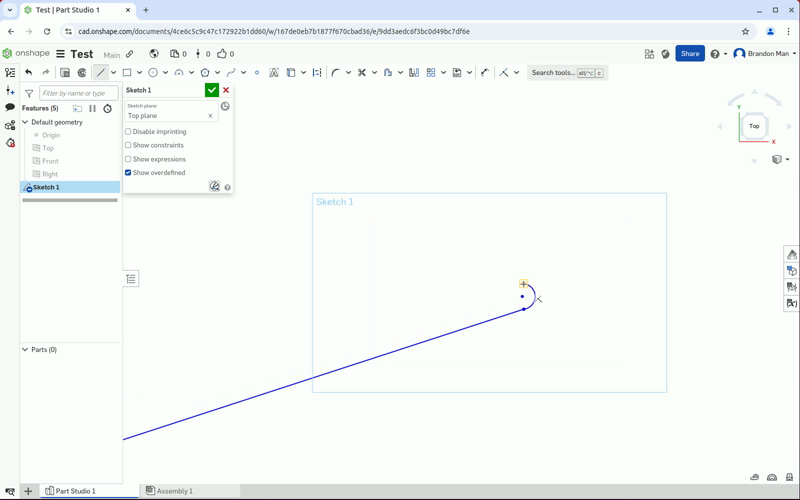
scroll(6)
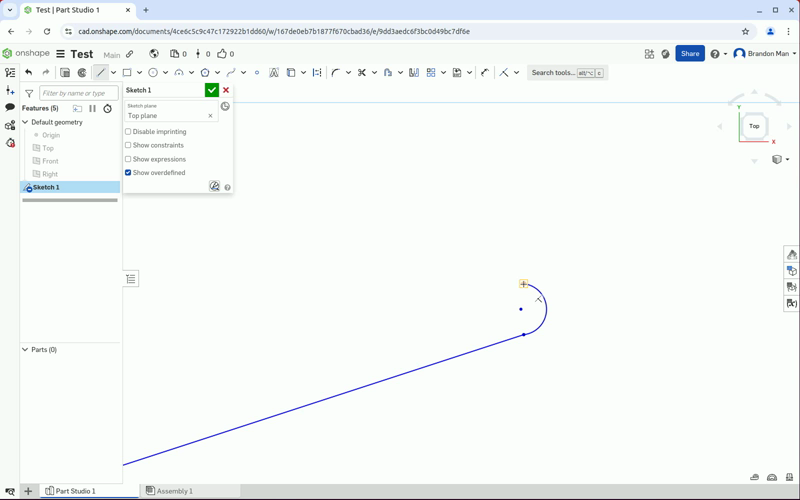
click(523, 283)
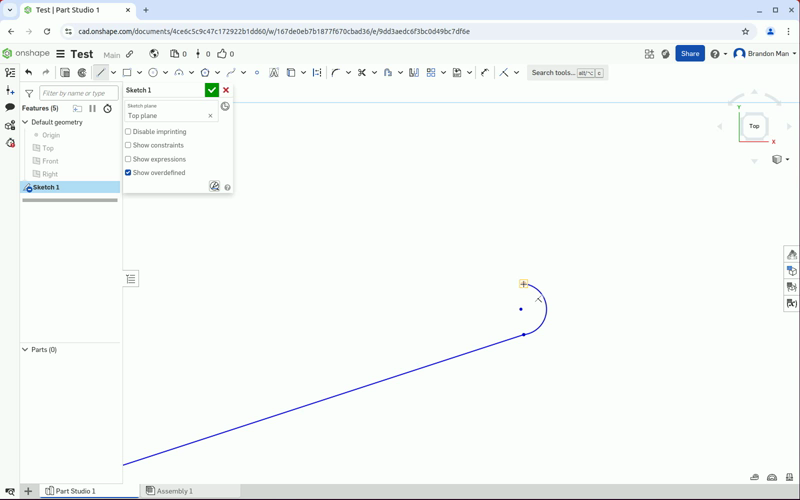
scroll(-6)
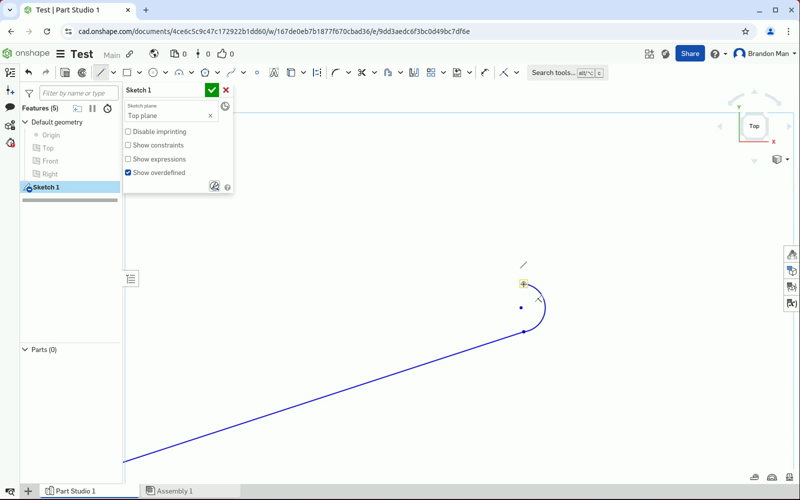
scroll(-6)
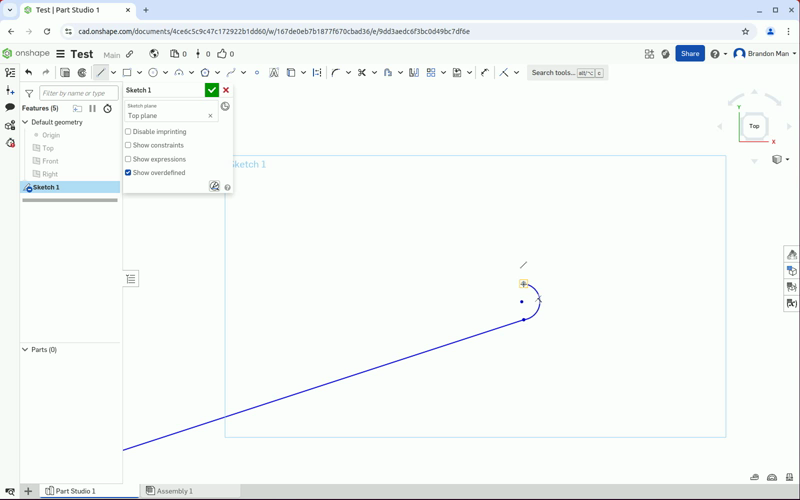
scroll(-6)
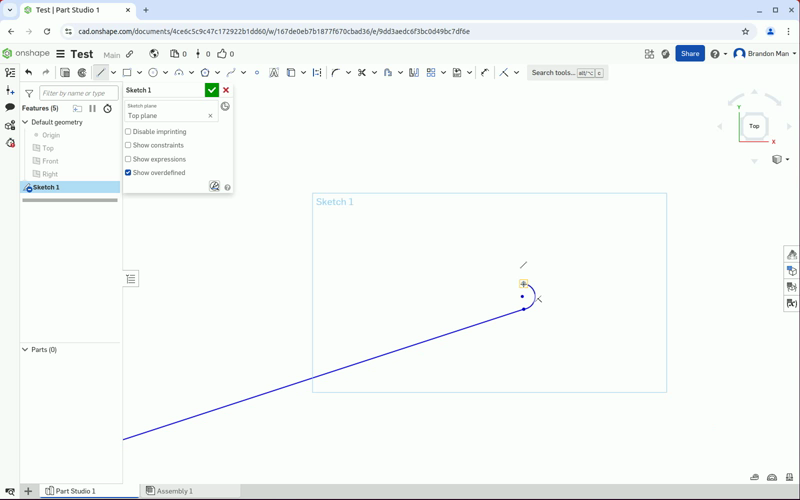
scroll(-6)
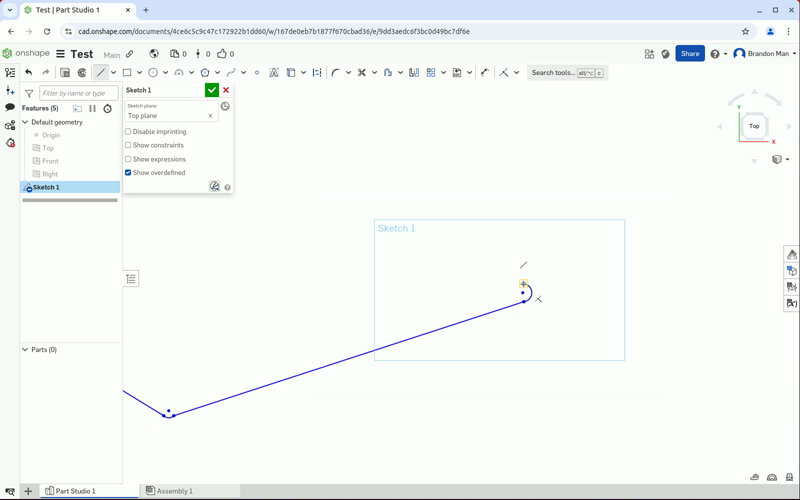
scroll(-6)
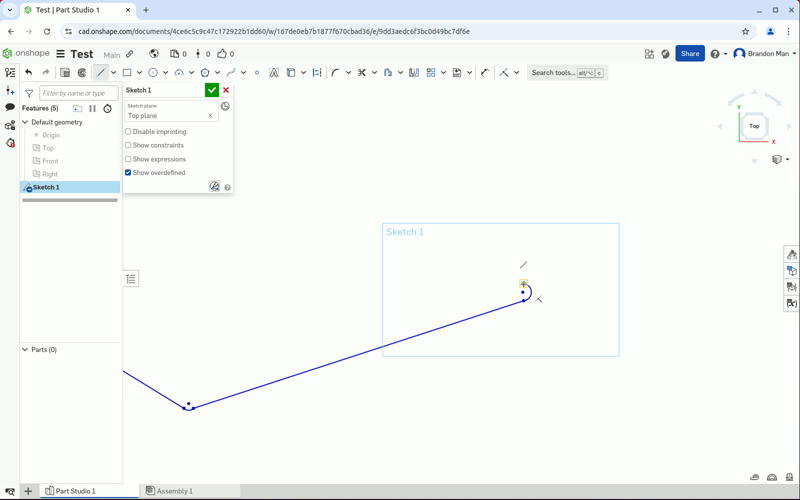
scroll(-6)
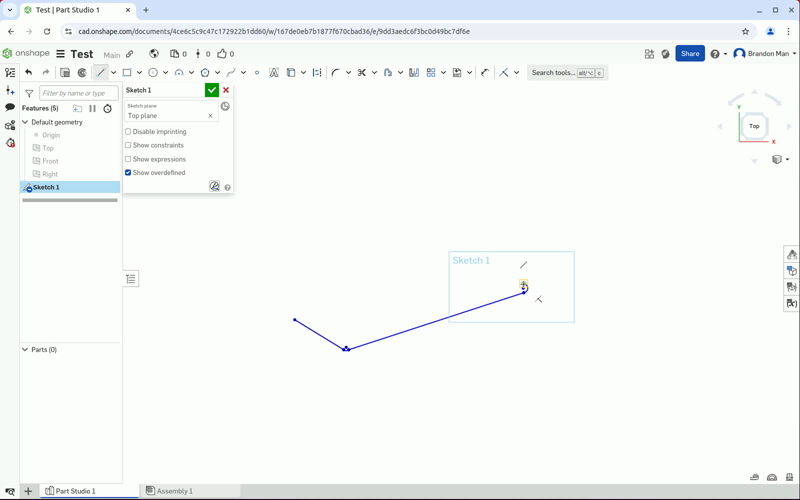
scroll(-6)
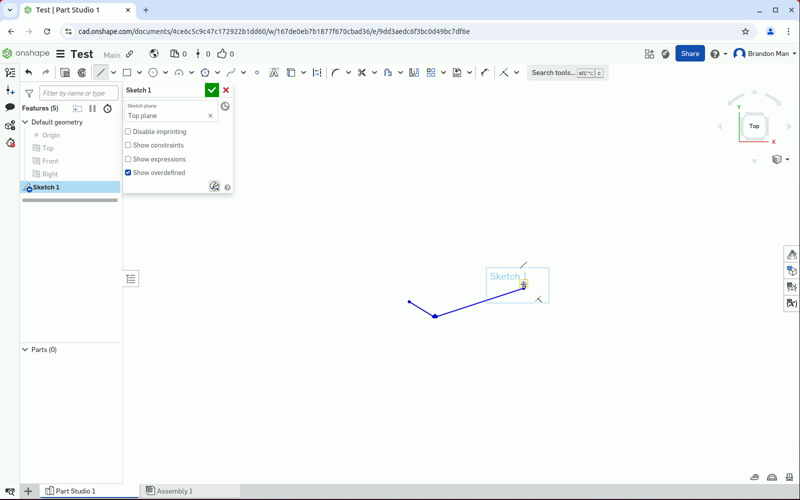
key_down(shift)
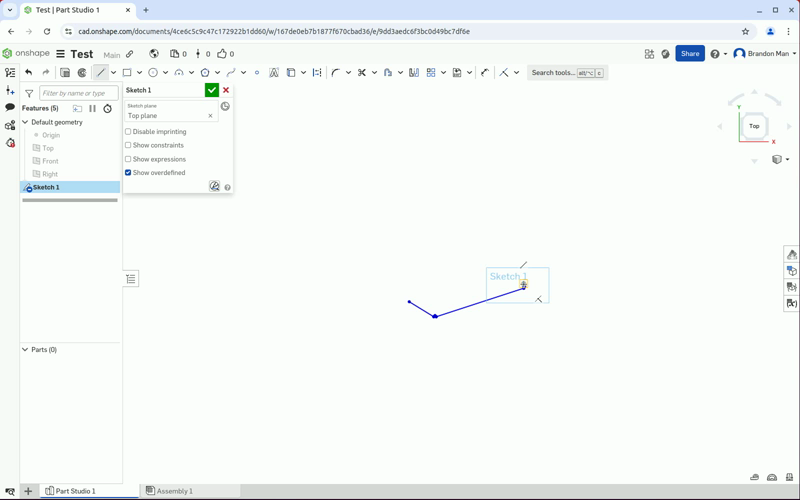
mouse_move(433, 256)
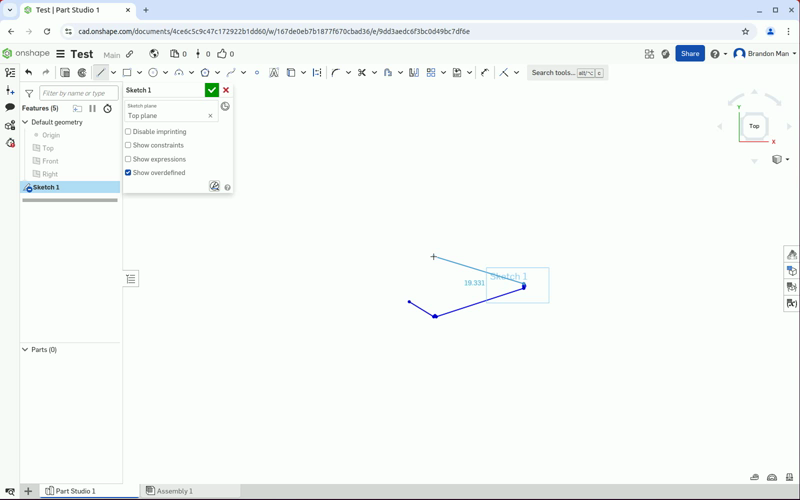
click(433, 256)
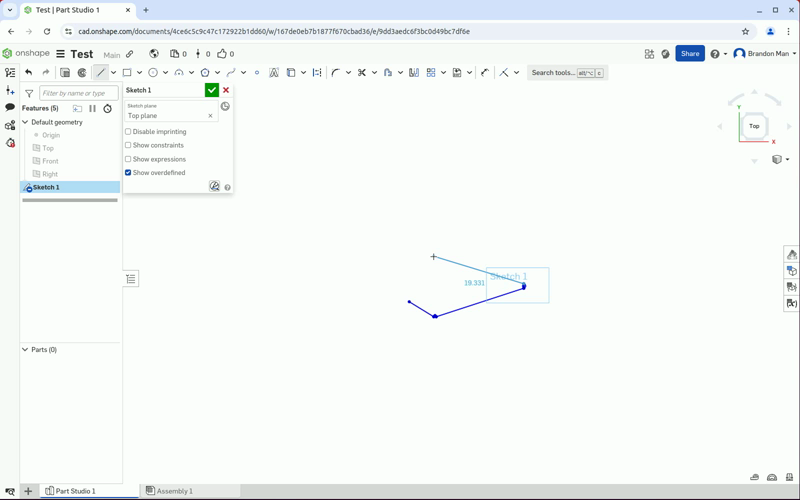
key_up(shift)
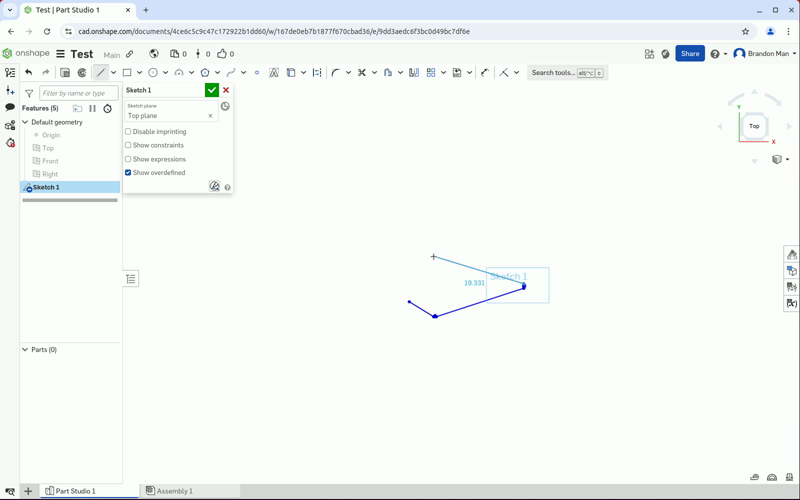
key(esc)
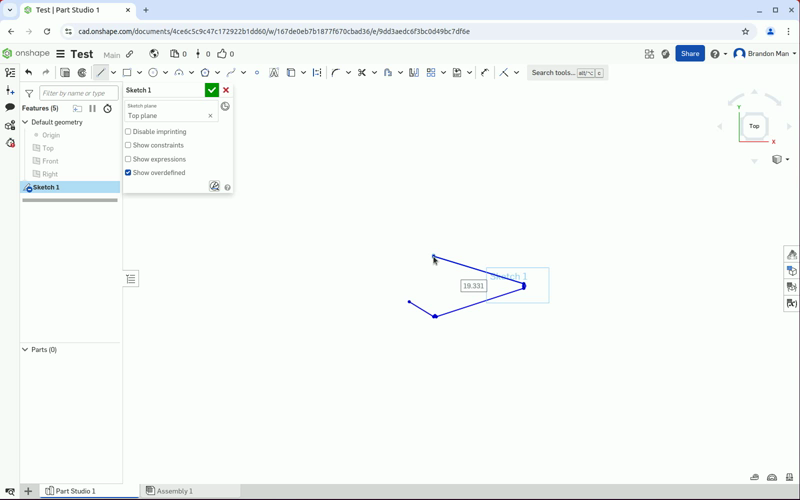
key(a)
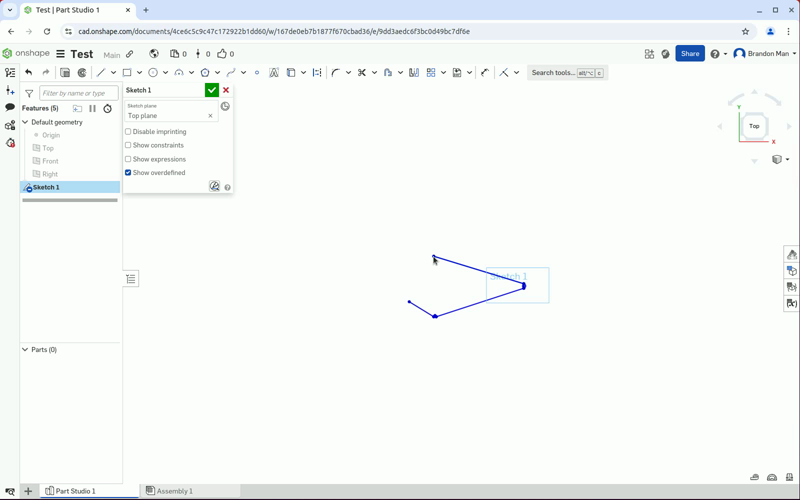
mouse_move(433, 256)
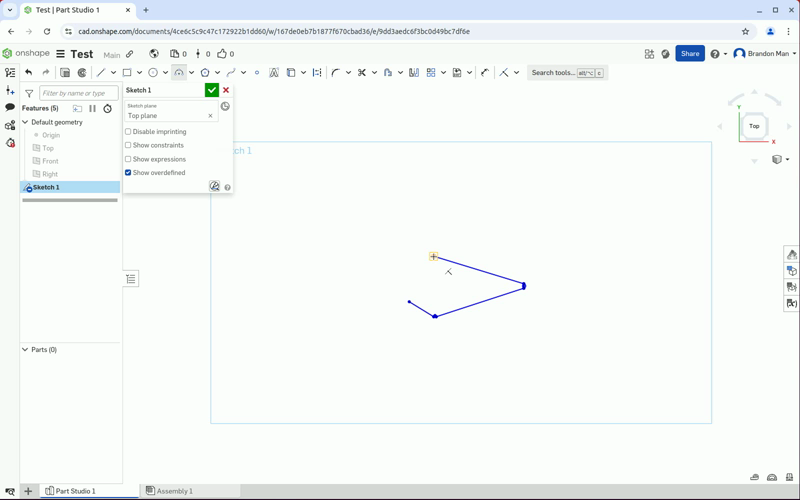
click(433, 256)
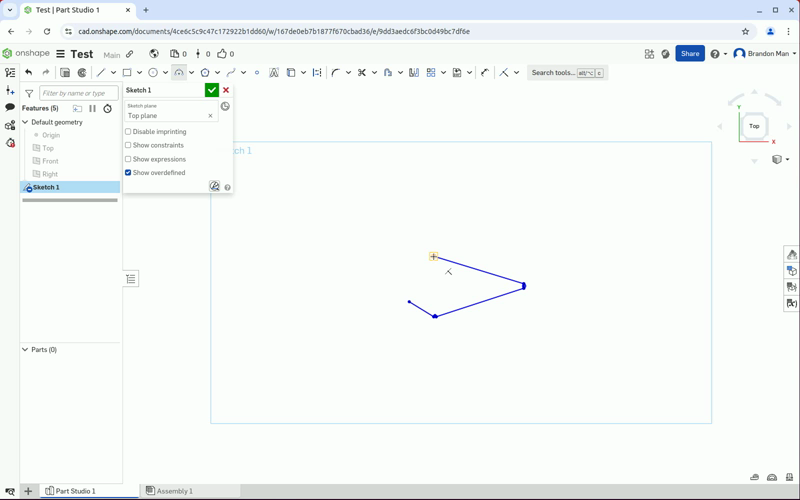
key_down(shift)
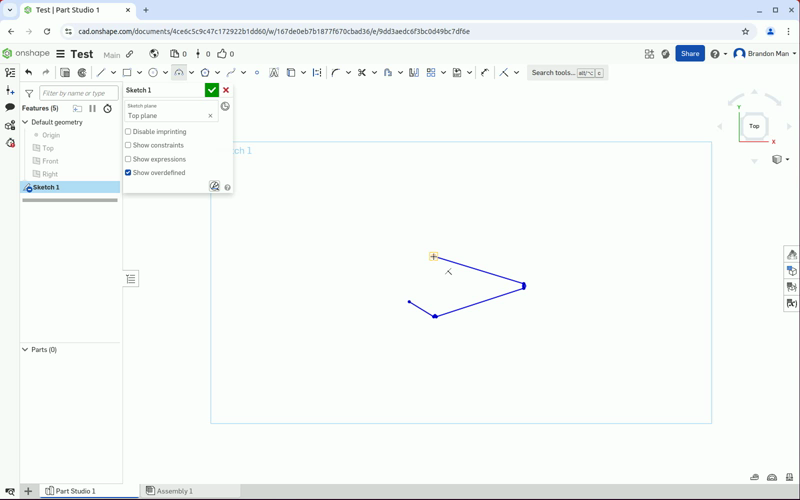
mouse_move(432, 256)
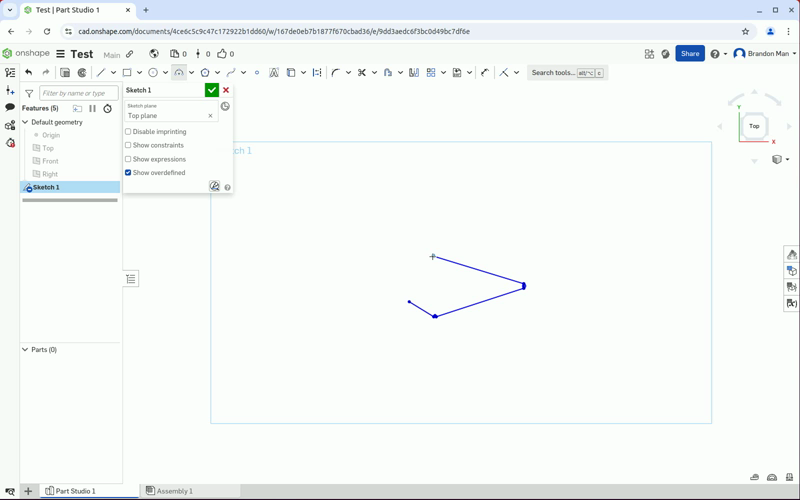
scroll(6)
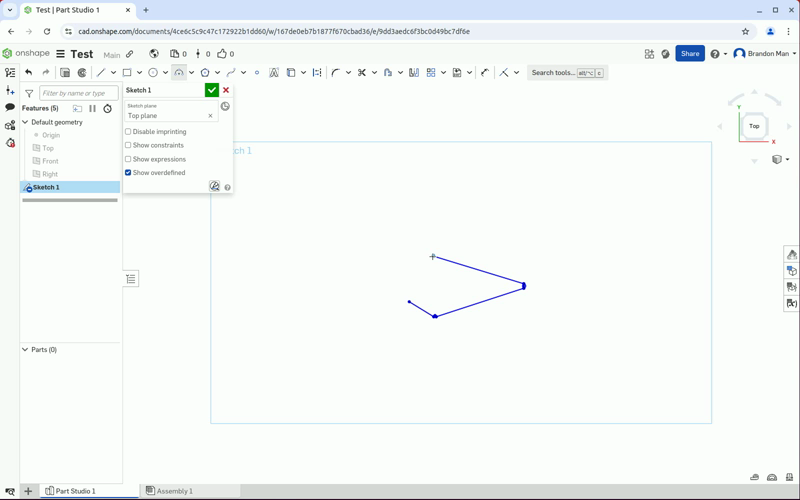
scroll(6)
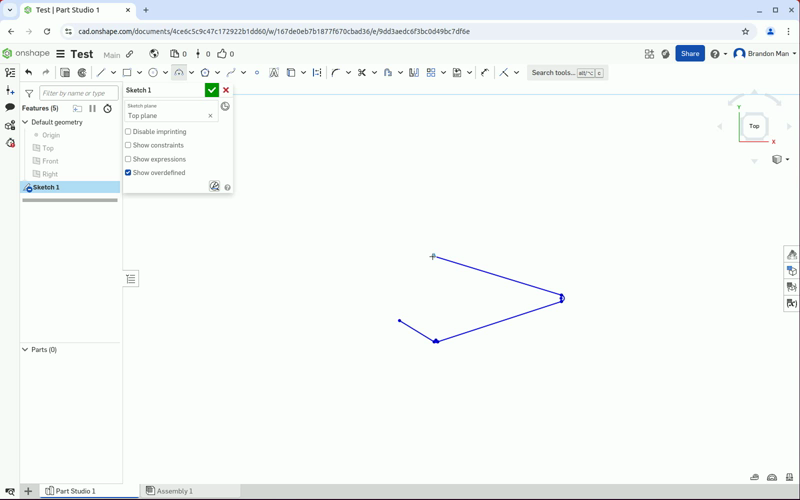
scroll(6)
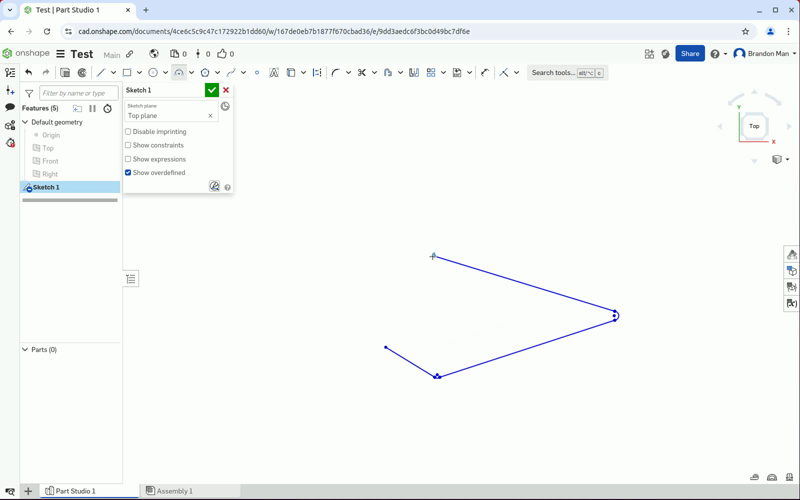
scroll(6)
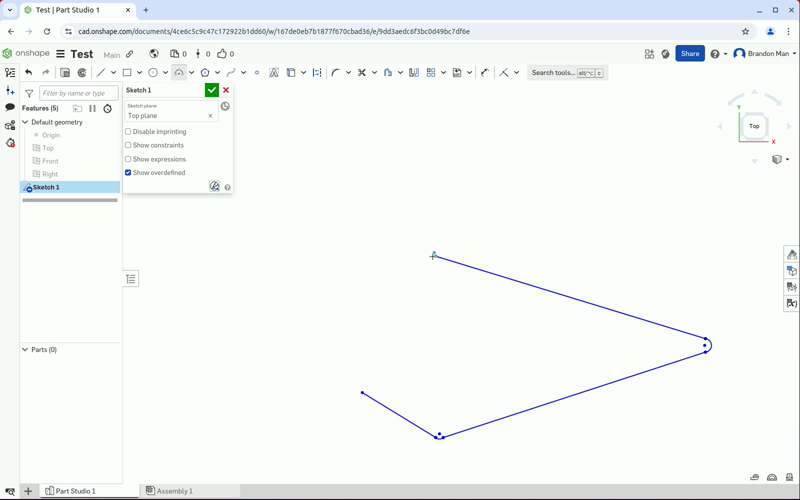
scroll(6)
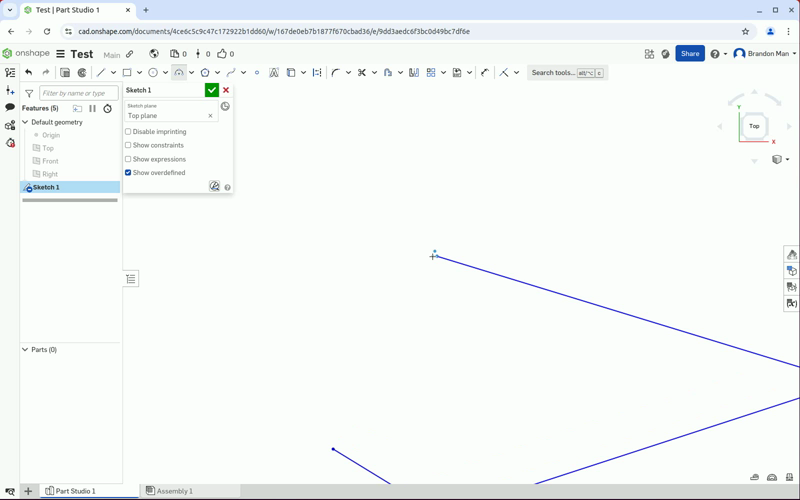
scroll(6)
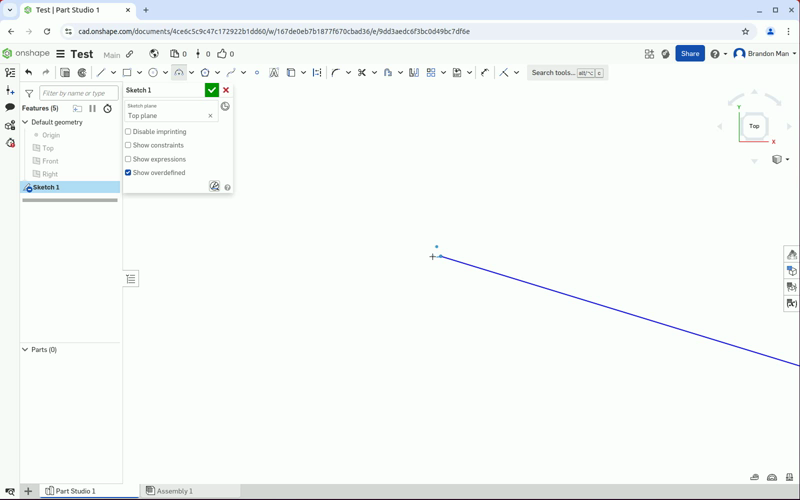
scroll(6)
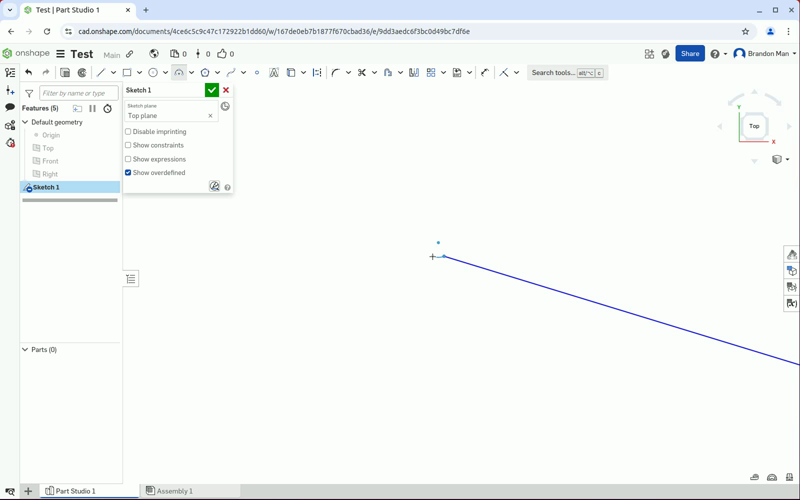
click(432, 256)
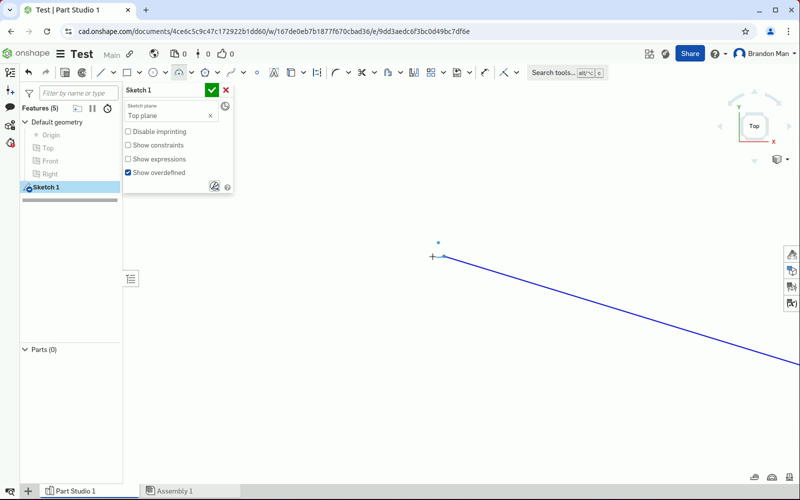
scroll(-6)
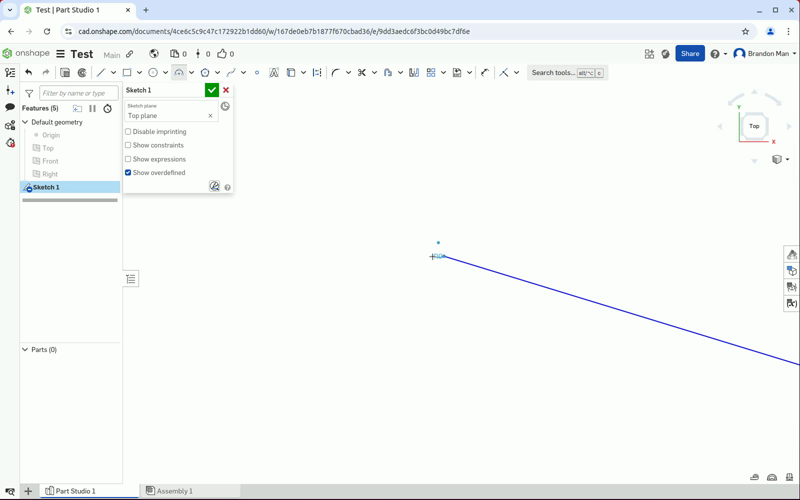
scroll(-6)
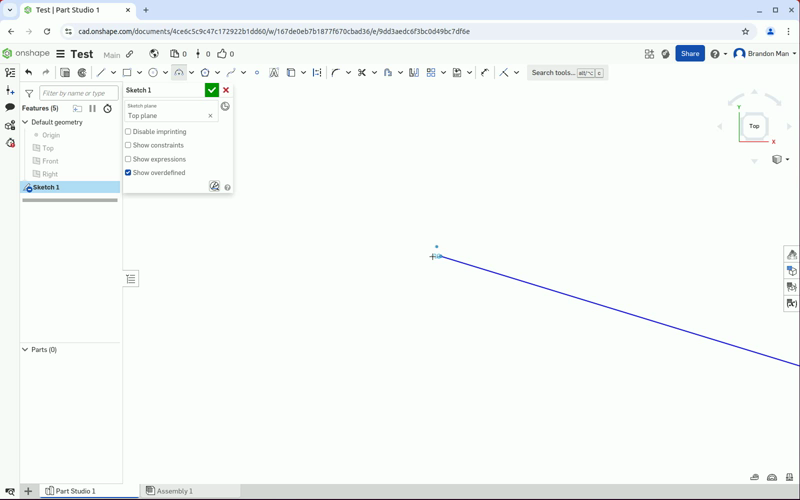
scroll(-6)
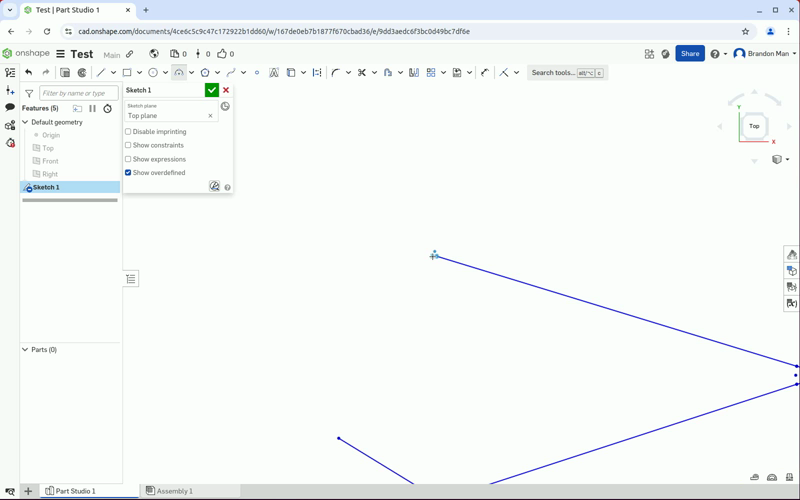
scroll(-6)
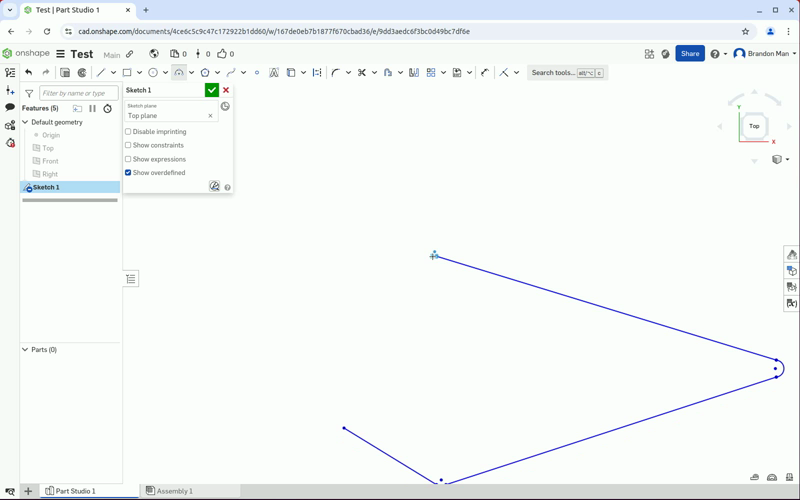
scroll(-6)
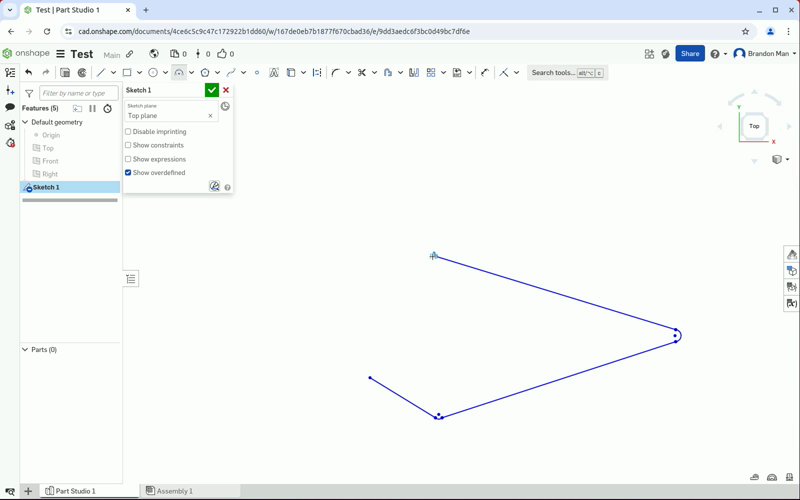
scroll(-6)
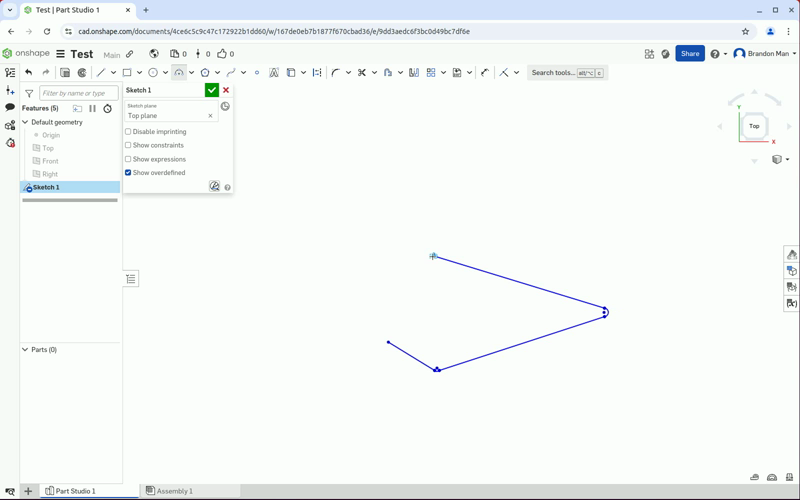
scroll(-6)
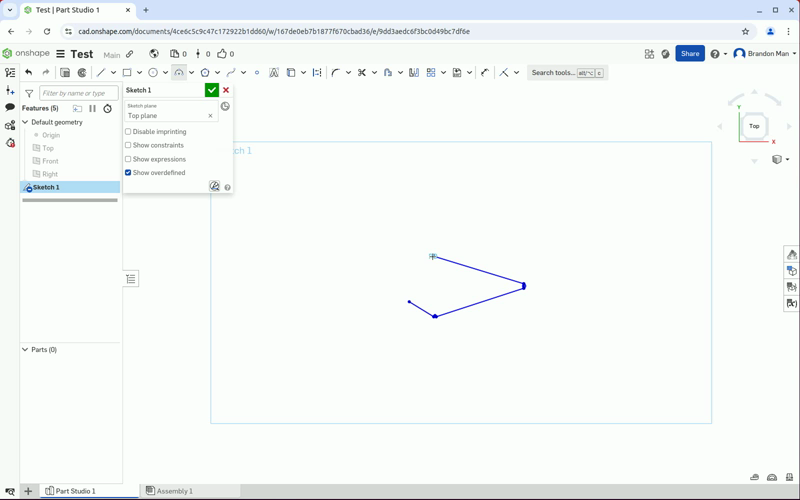
mouse_move(433, 256)
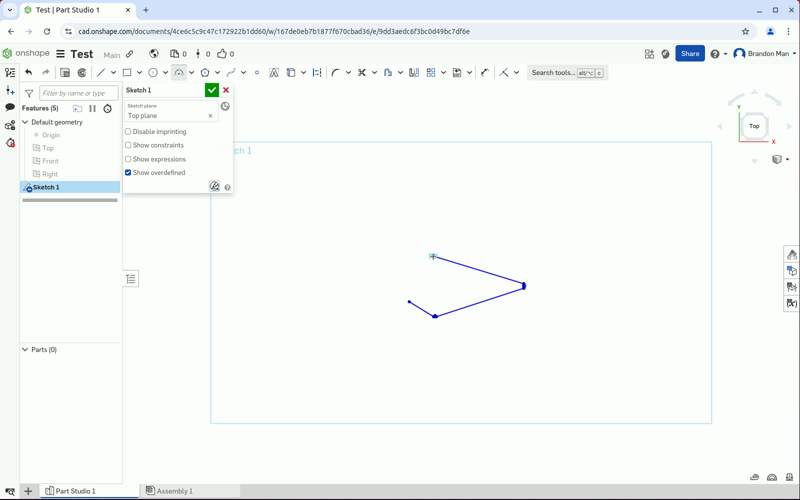
scroll(6)
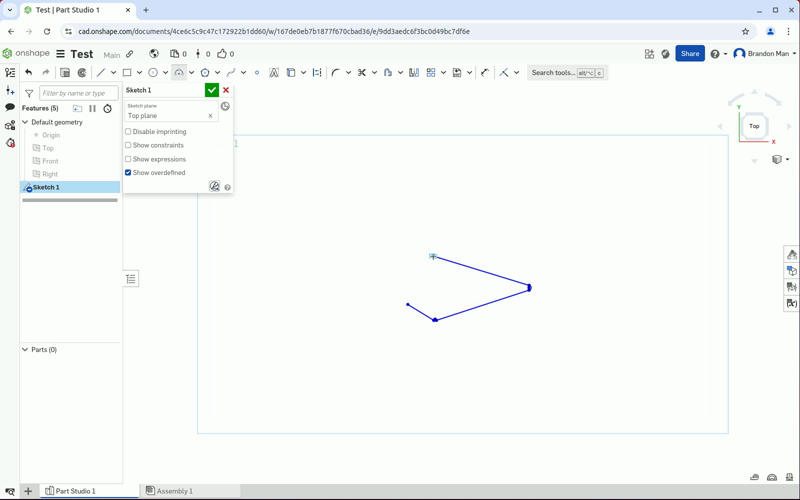
scroll(6)
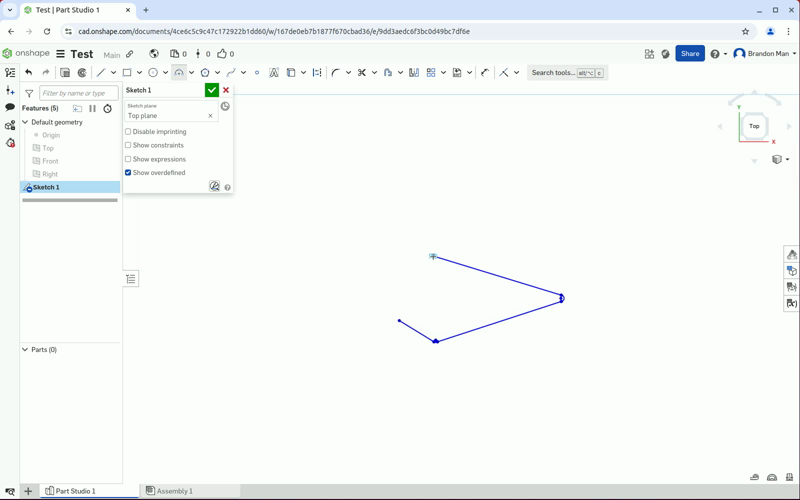
scroll(6)
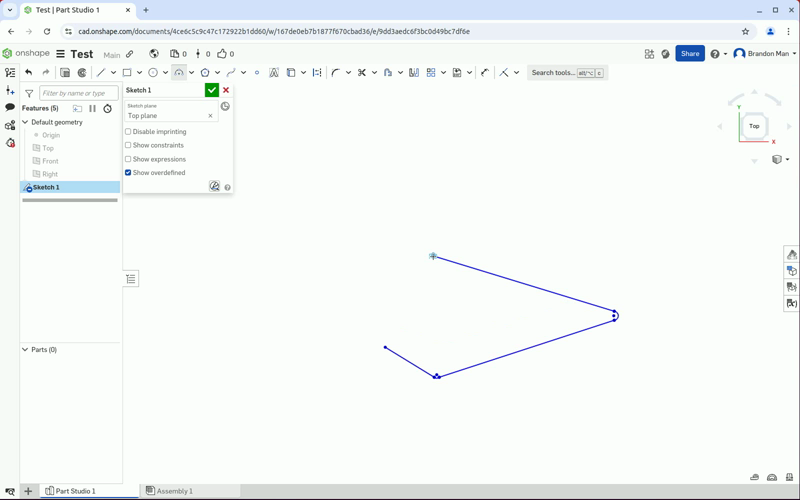
scroll(6)
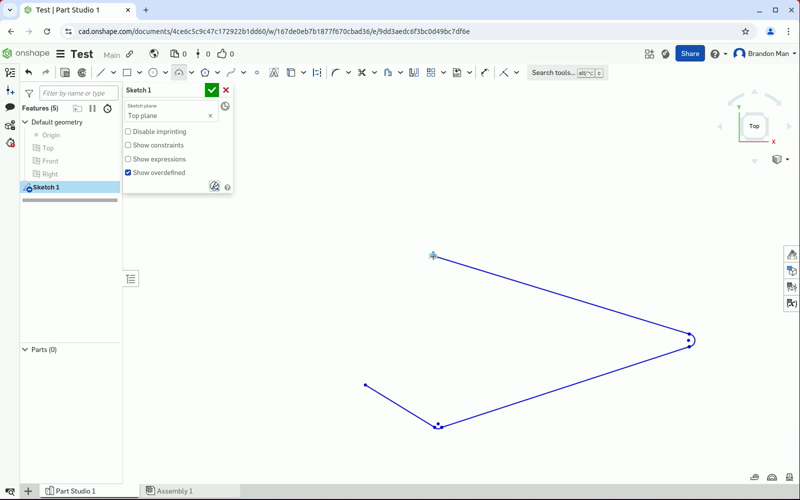
scroll(6)
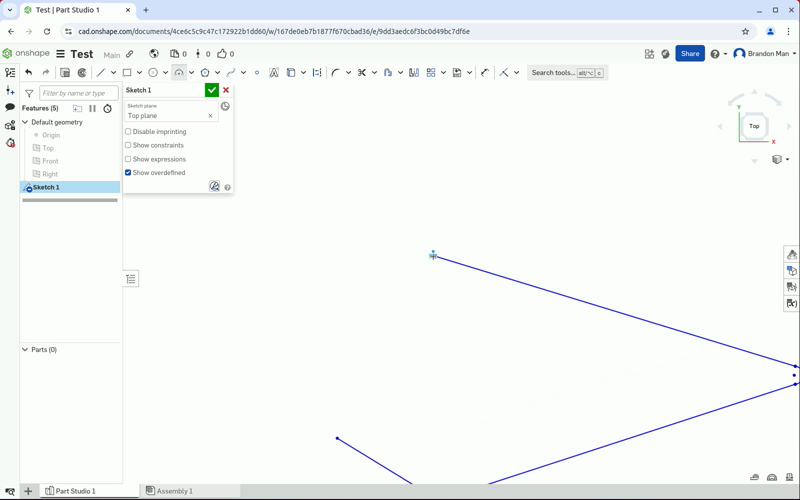
scroll(6)
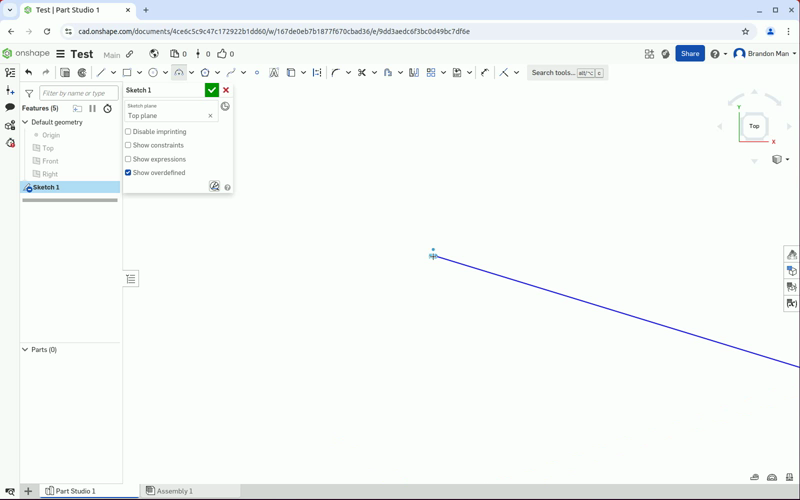
scroll(6)
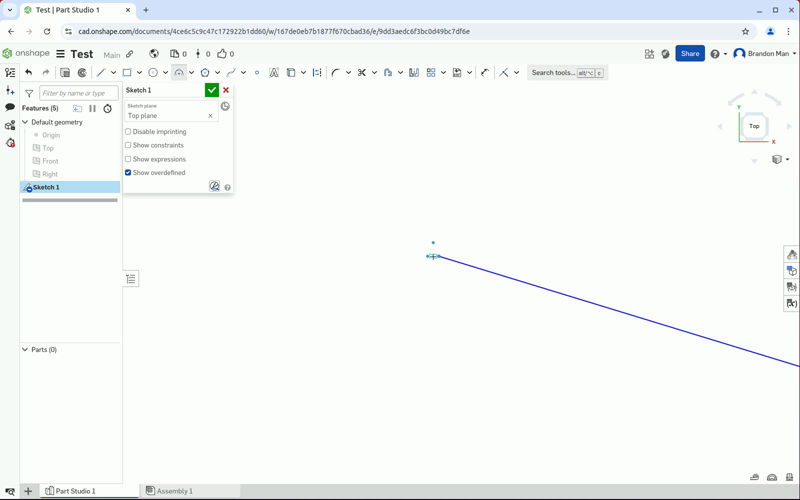
click(433, 256)
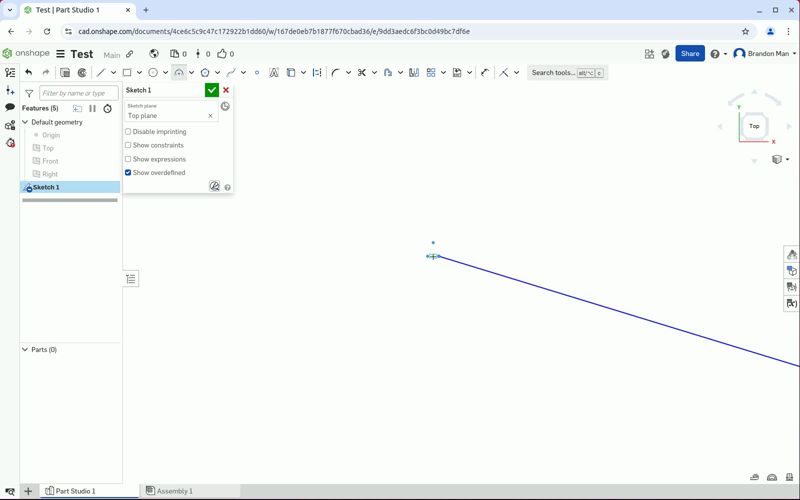
scroll(-6)
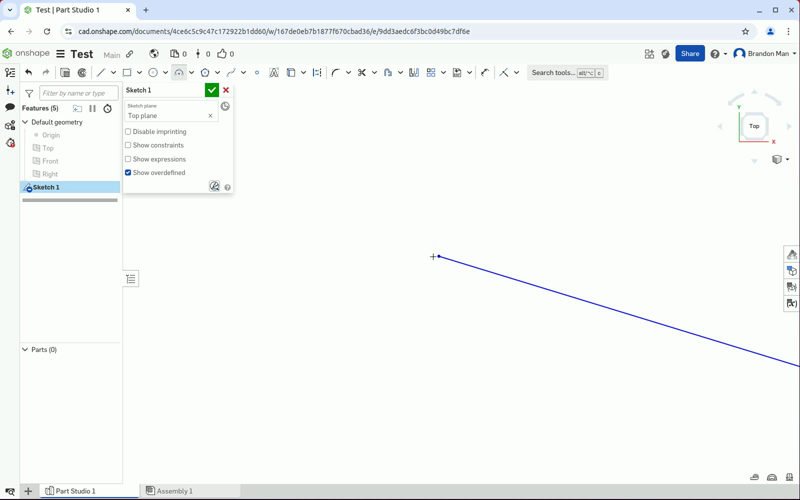
scroll(-6)
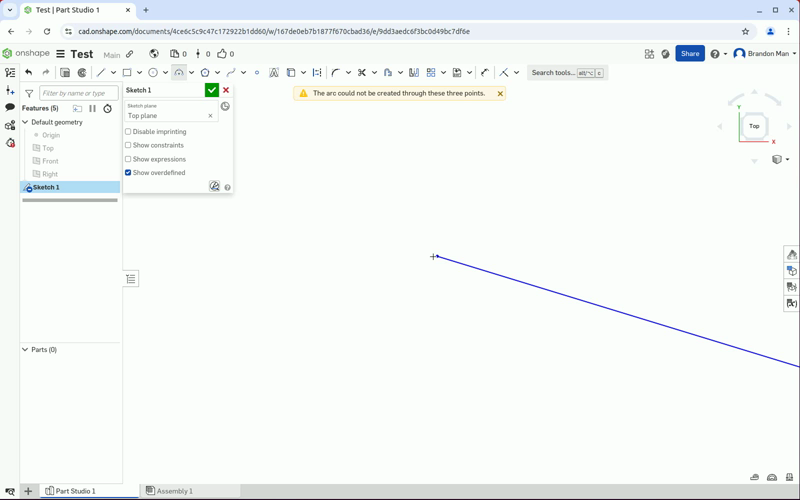
scroll(-6)
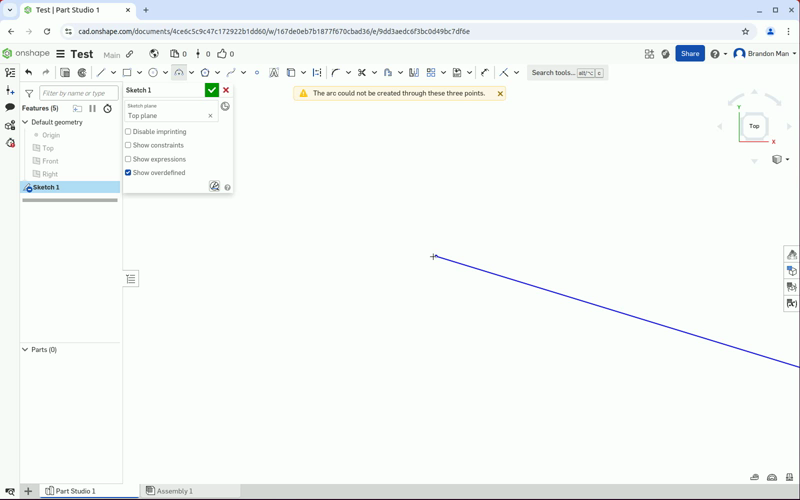
scroll(-6)
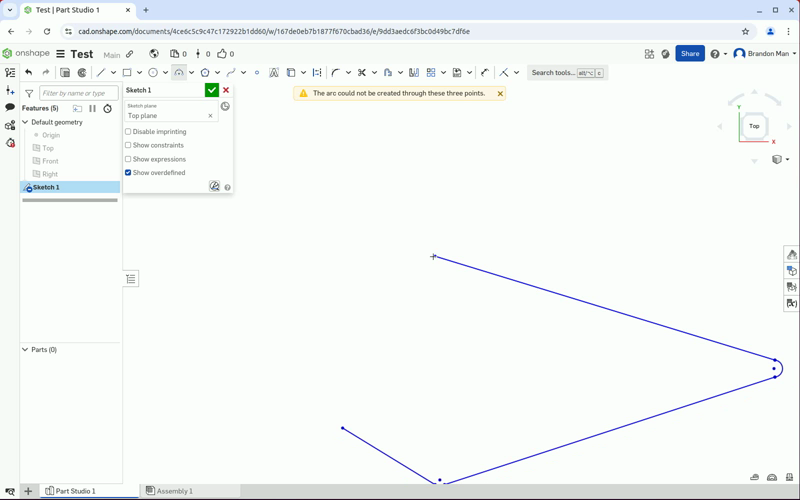
scroll(-6)
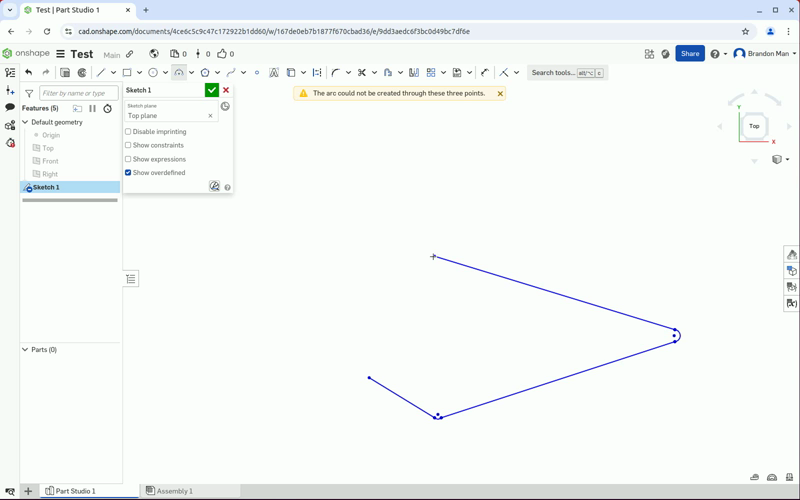
scroll(-6)
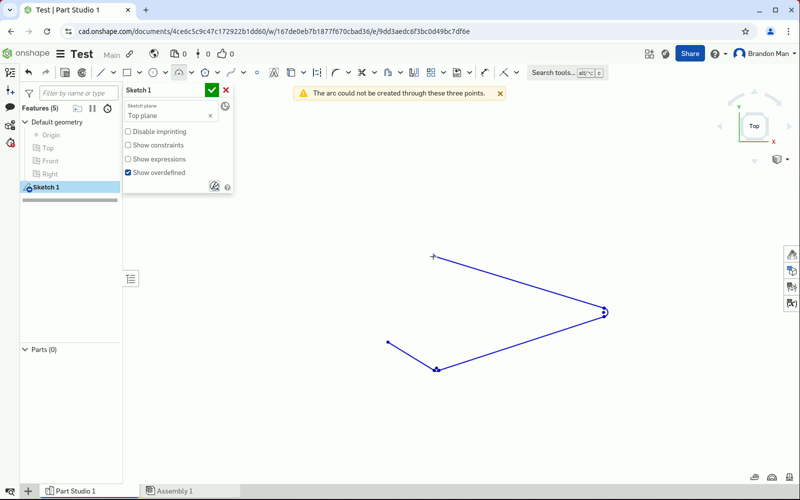
scroll(-6)
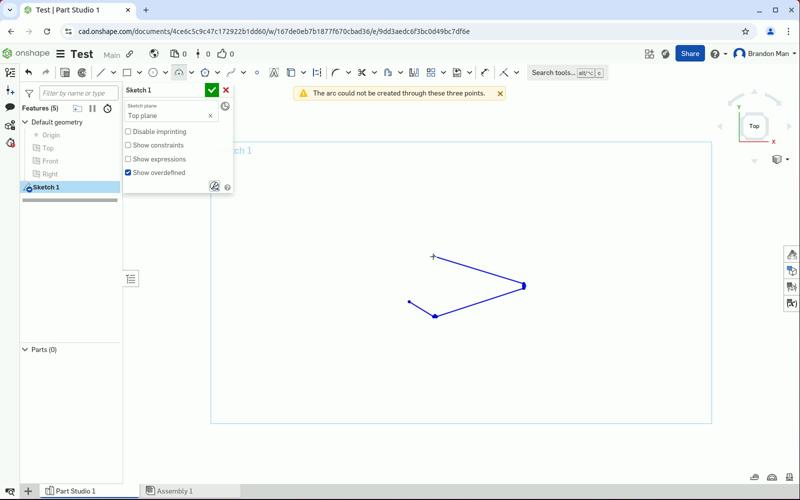
key_up(shift)
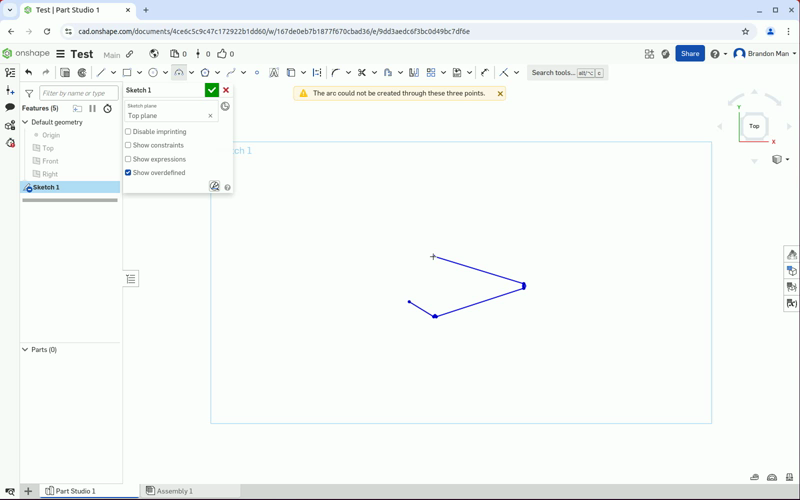
key(esc)
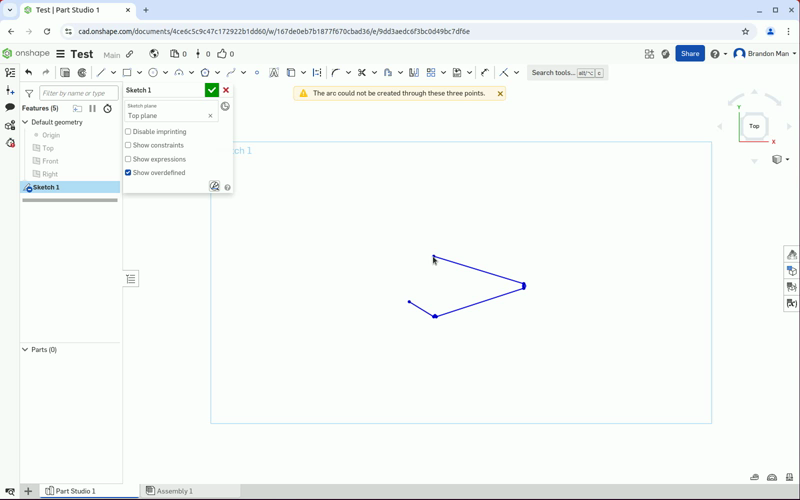
key(l)
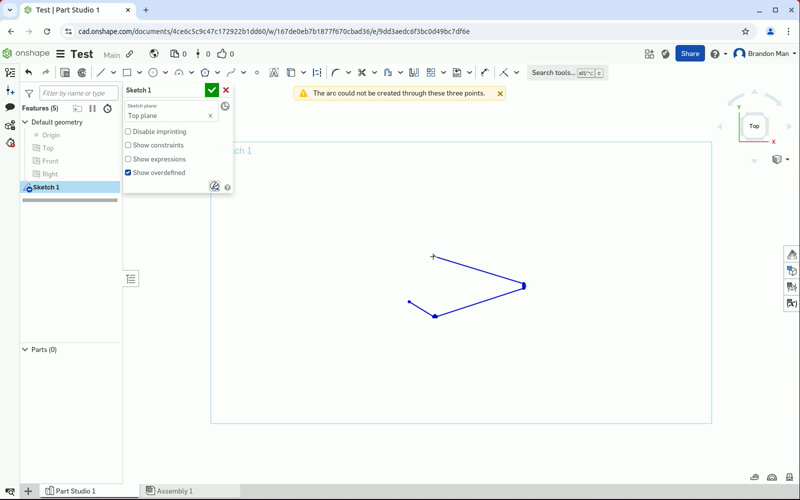
mouse_move(432, 256)
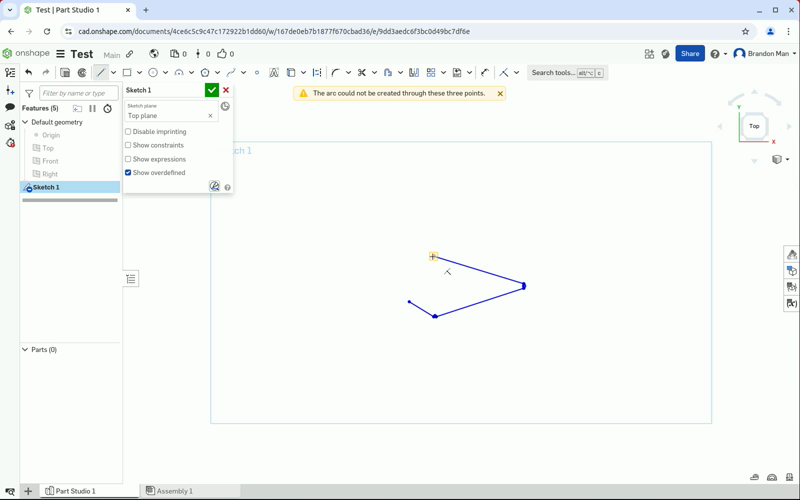
scroll(6)
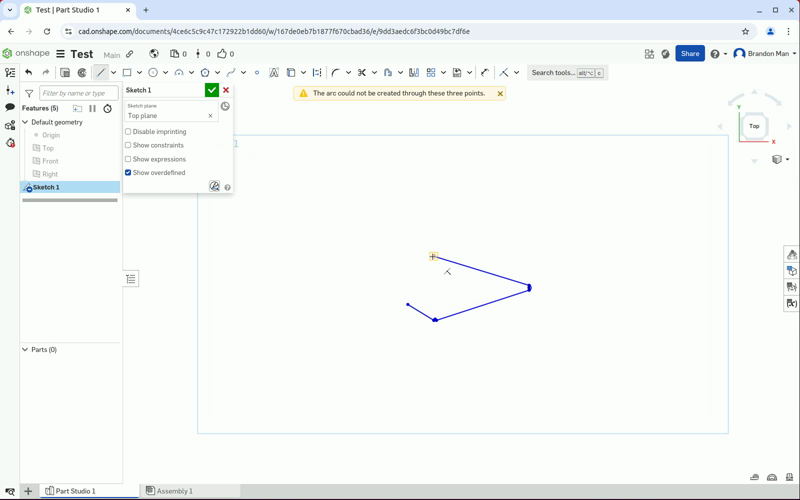
scroll(6)
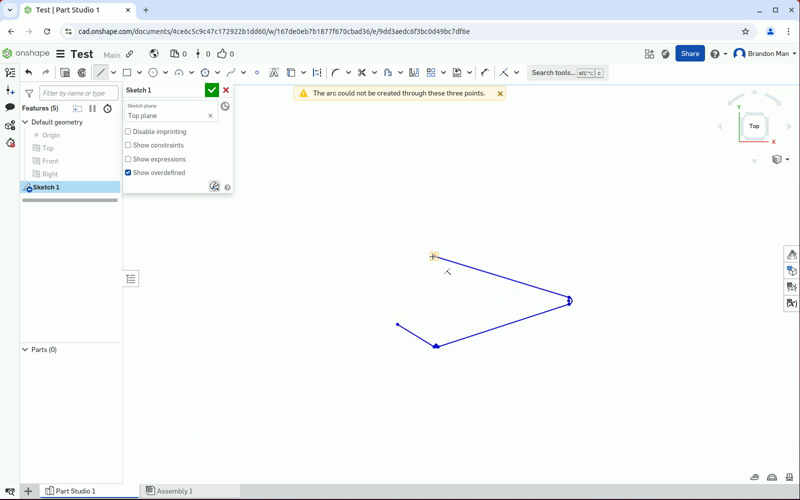
scroll(6)
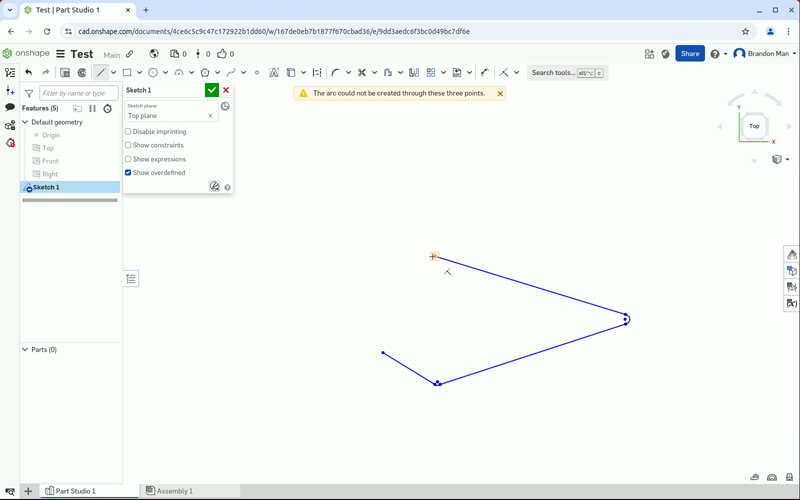
scroll(6)
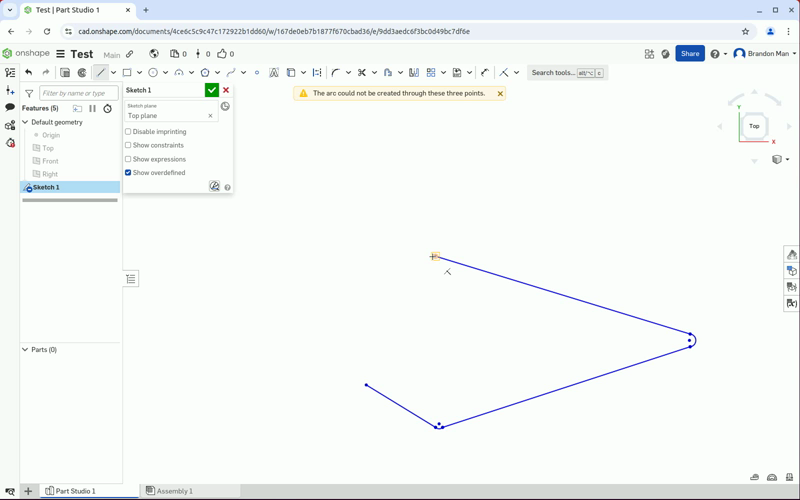
scroll(6)
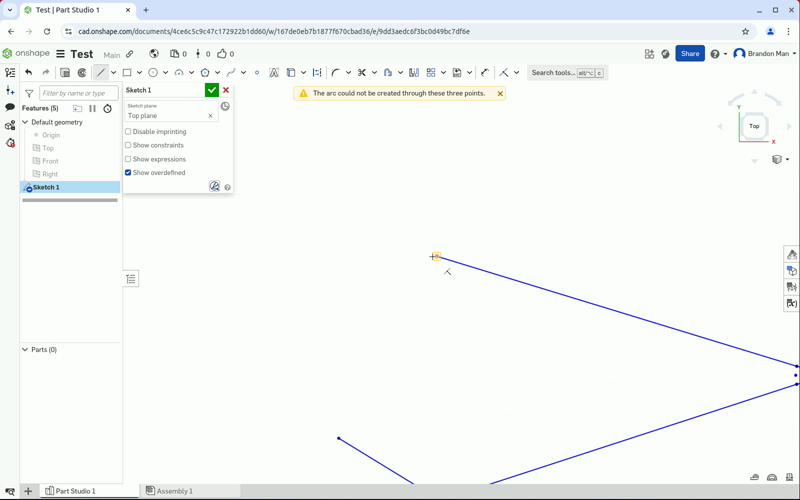
scroll(6)
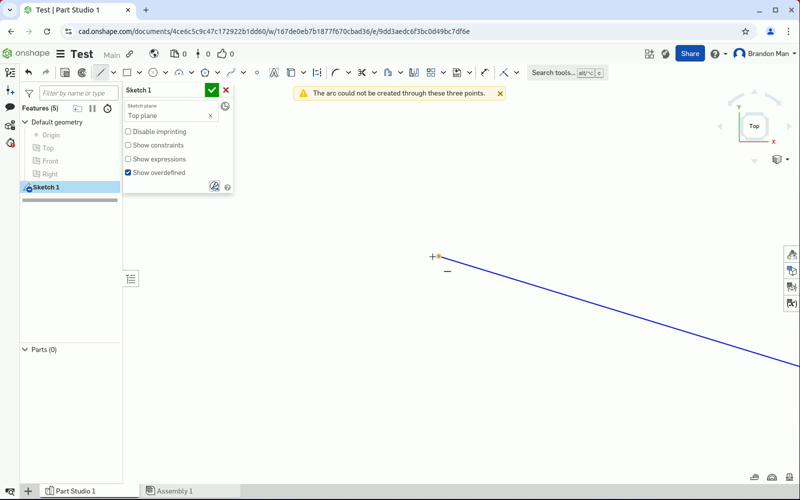
scroll(6)
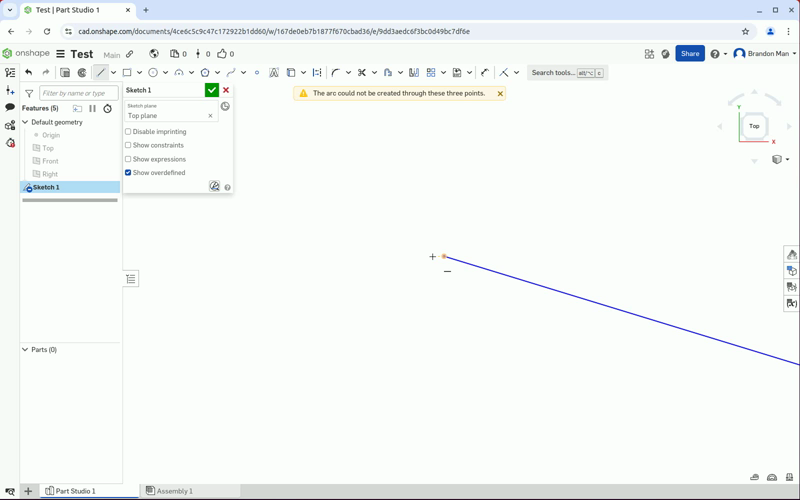
click(432, 256)
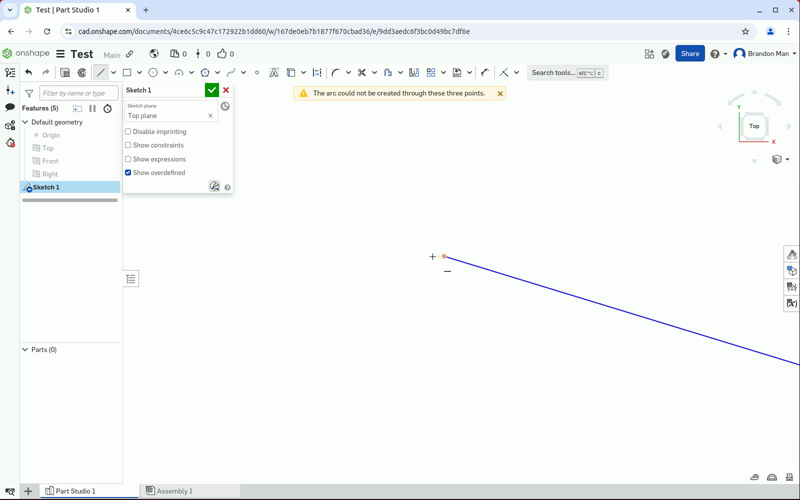
scroll(-6)
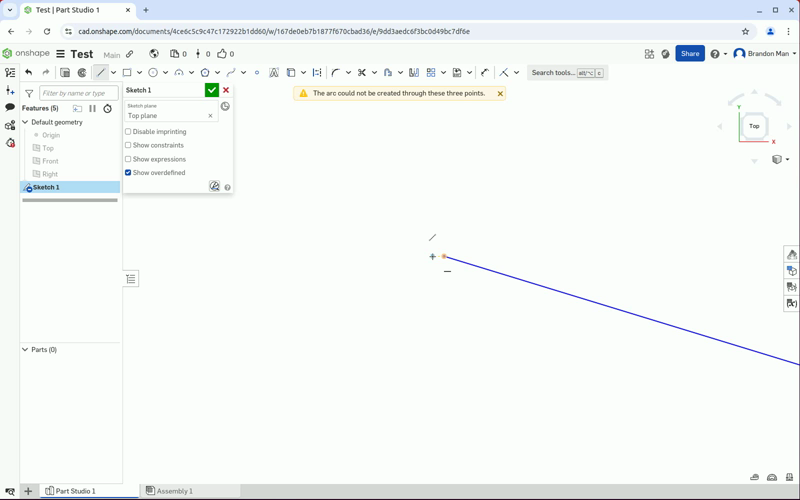
scroll(-6)
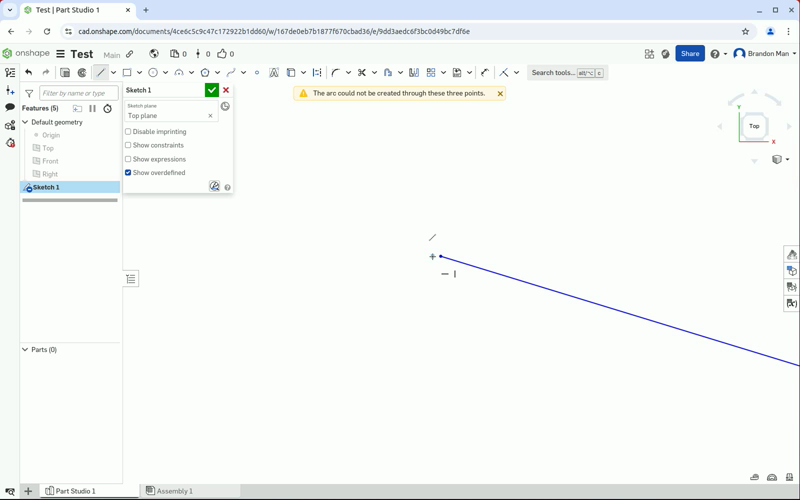
scroll(-6)
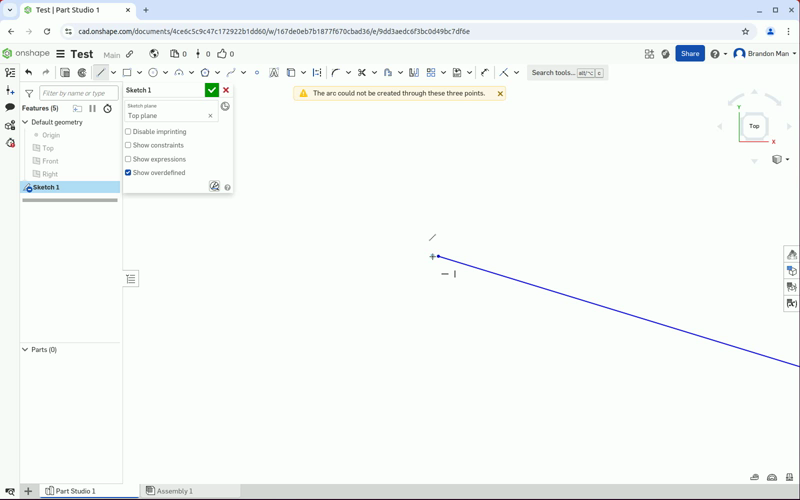
scroll(-6)
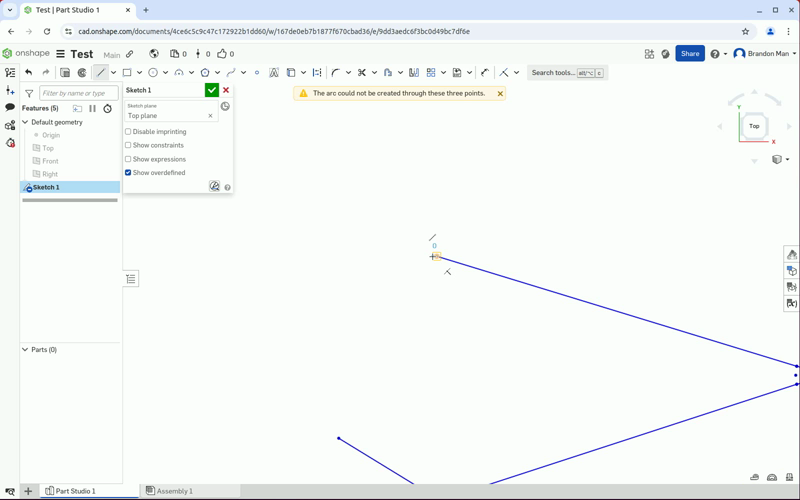
scroll(-6)
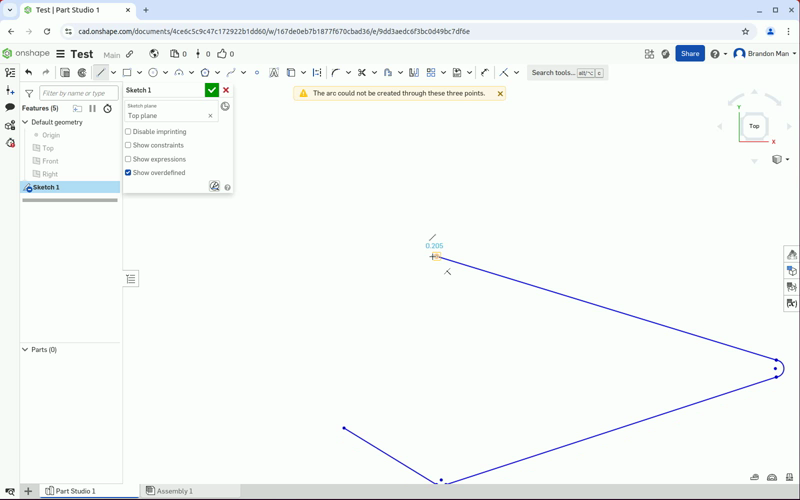
scroll(-6)
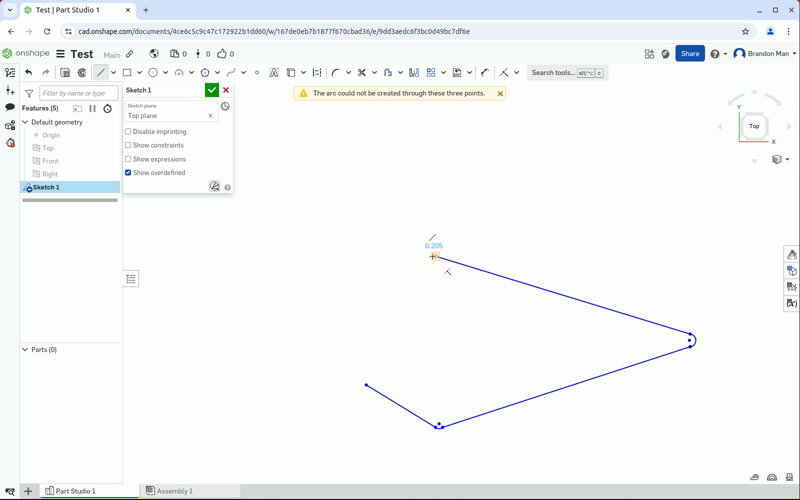
scroll(-6)
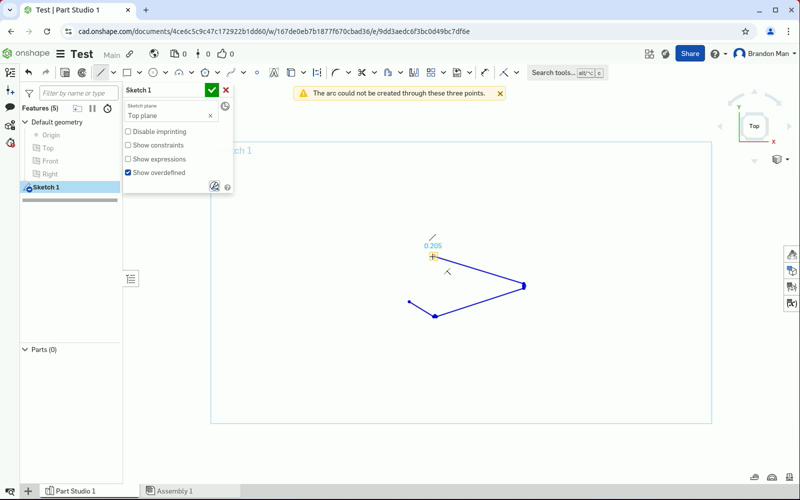
key_down(shift)
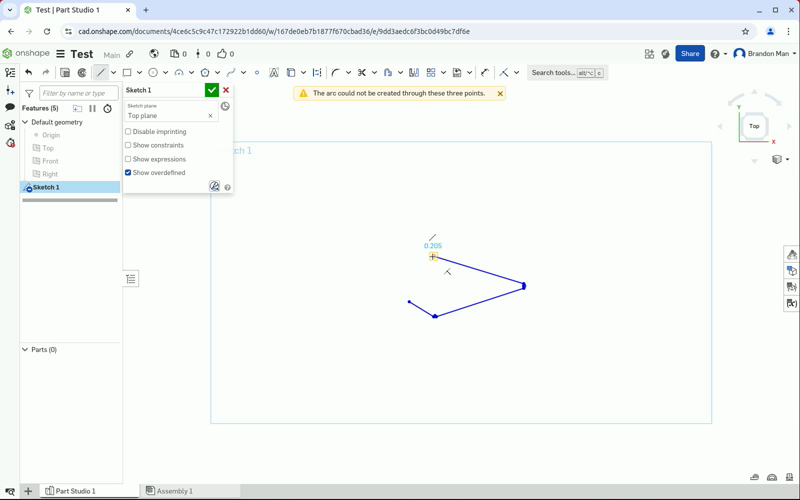
mouse_move(462, 256)
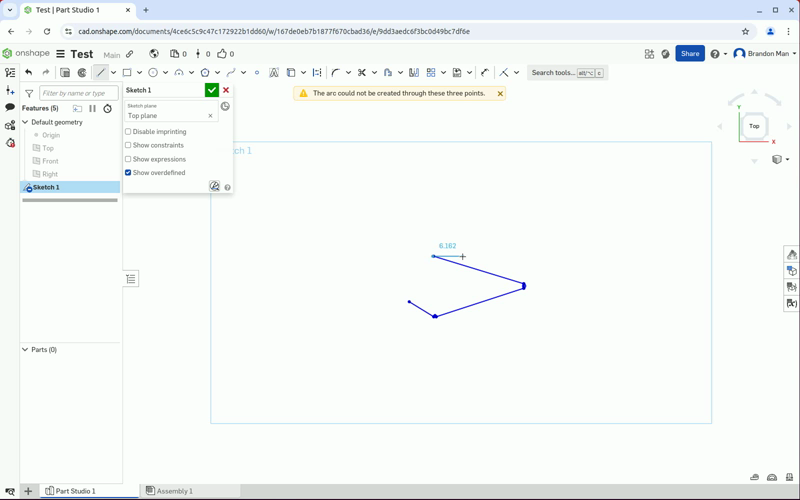
mouse_move(410, 262)
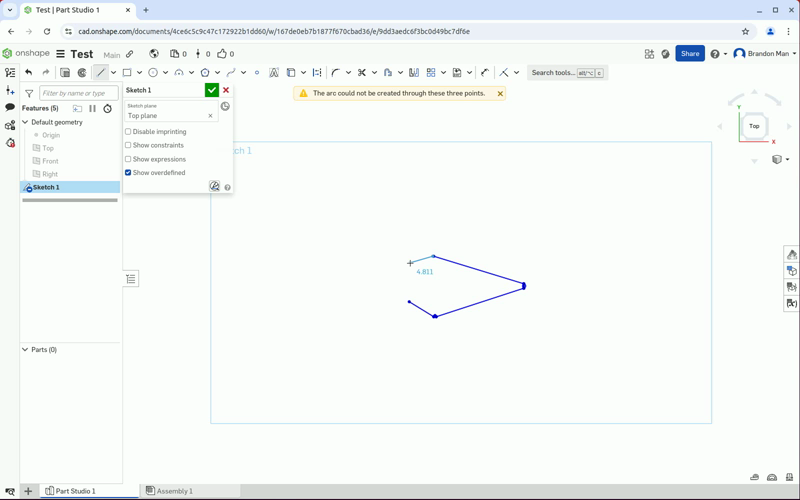
click(410, 262)
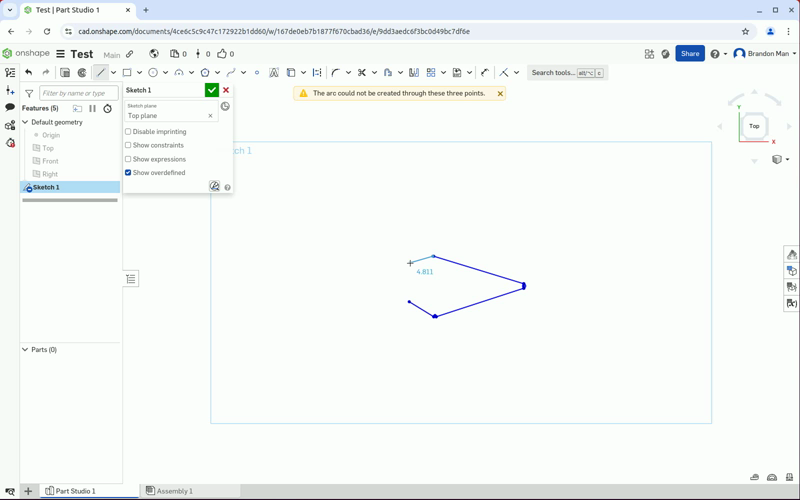
key_up(shift)
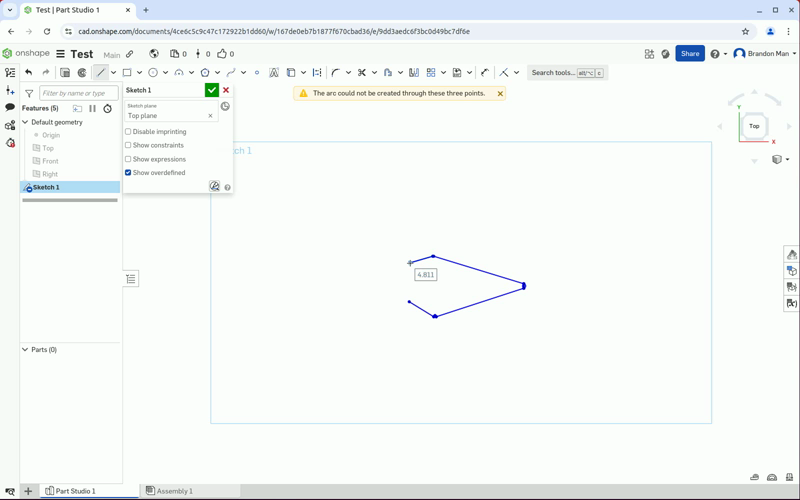
key(esc)
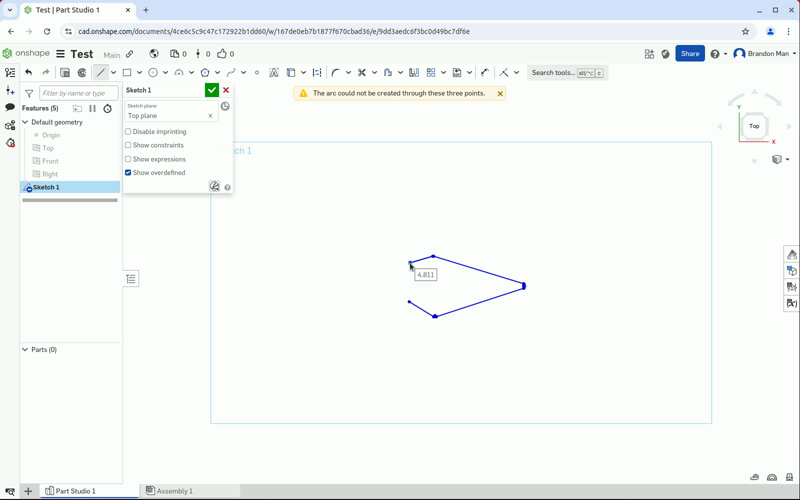
key(a)
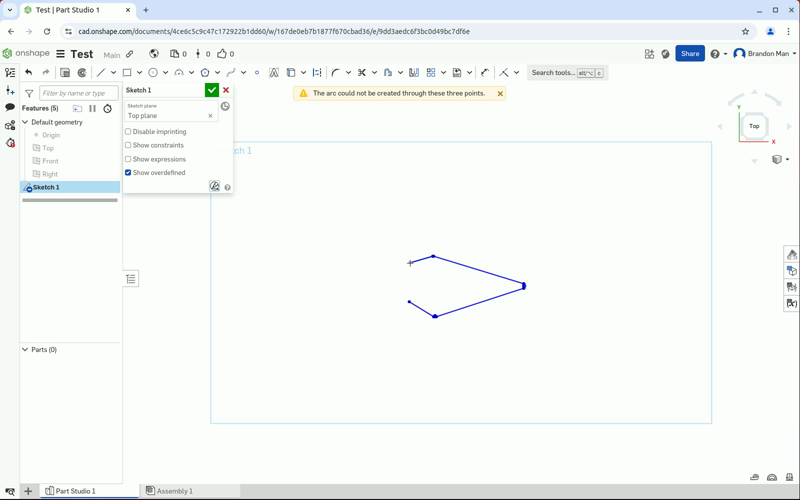
mouse_move(410, 262)
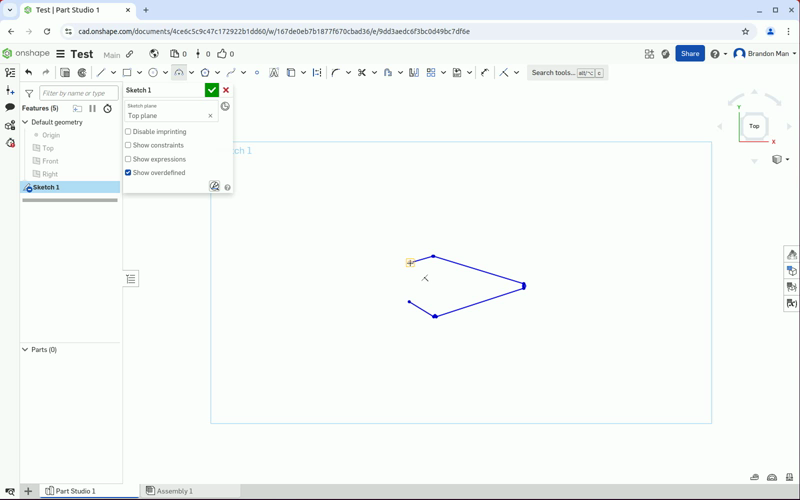
click(410, 262)
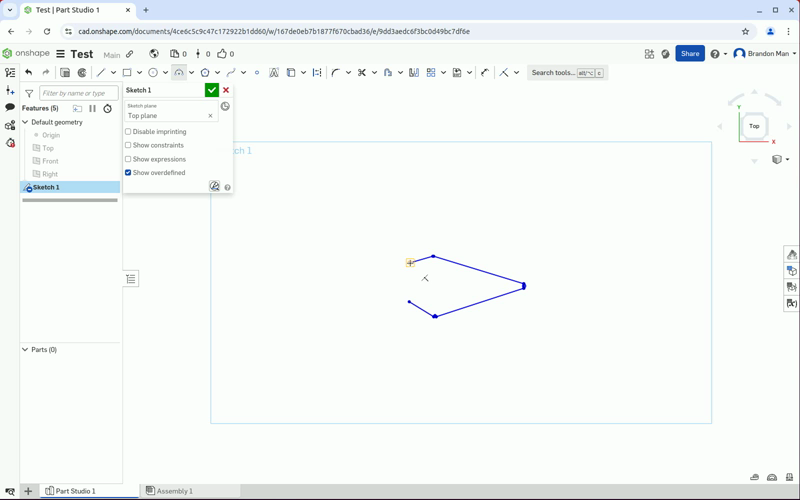
key_down(shift)
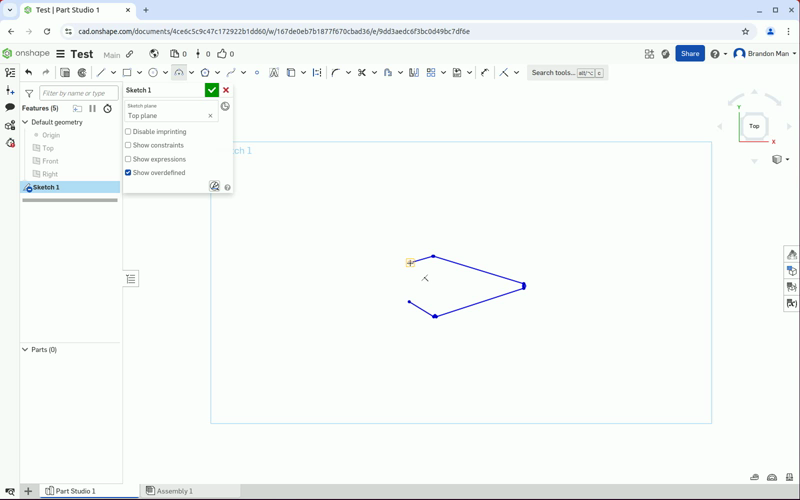
mouse_move(409, 268)
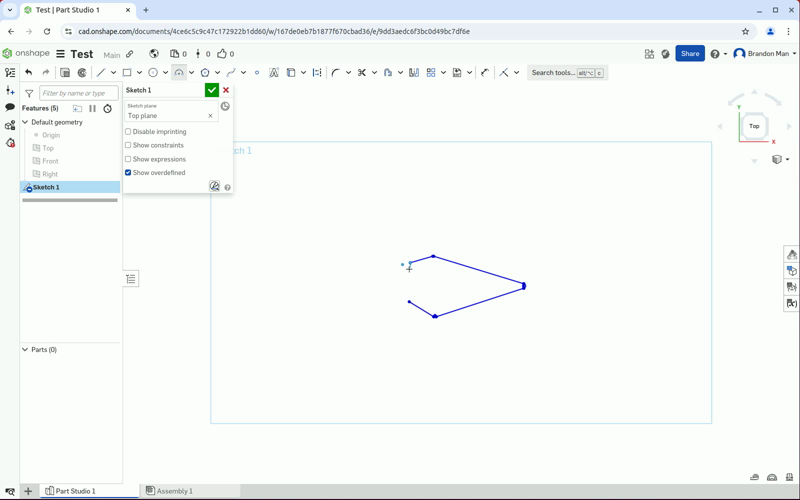
scroll(6)
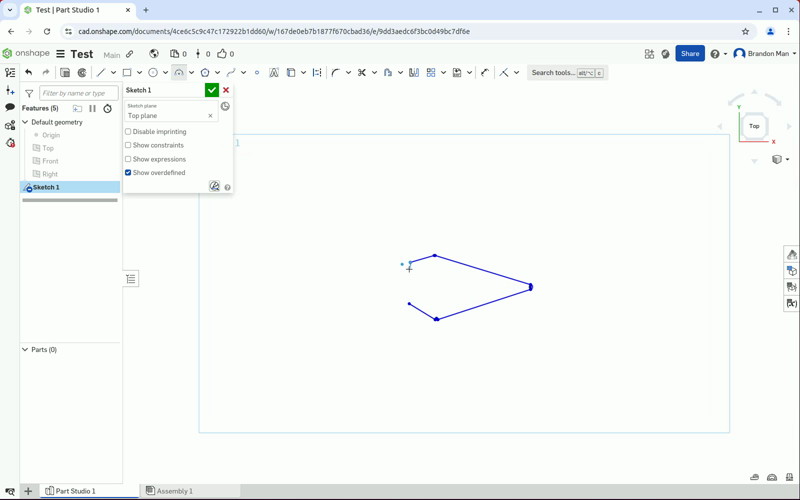
scroll(6)
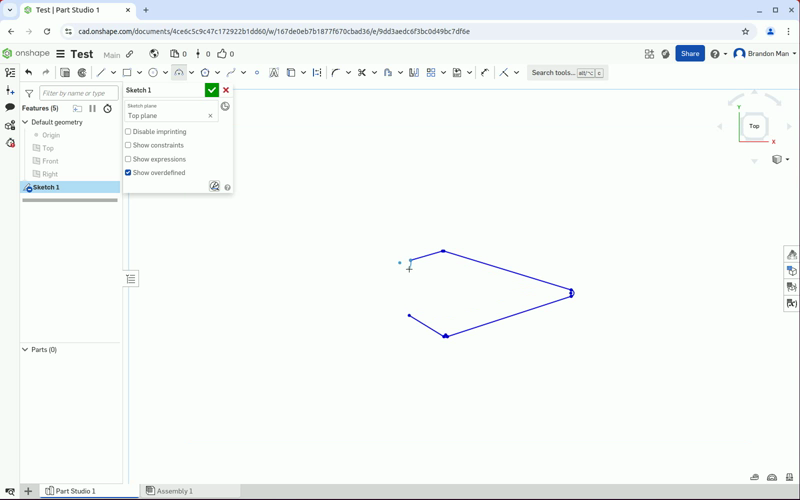
scroll(6)
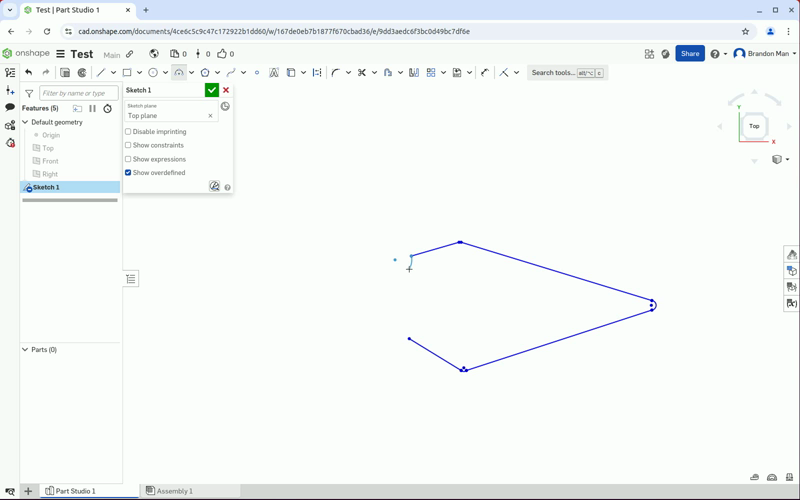
scroll(6)
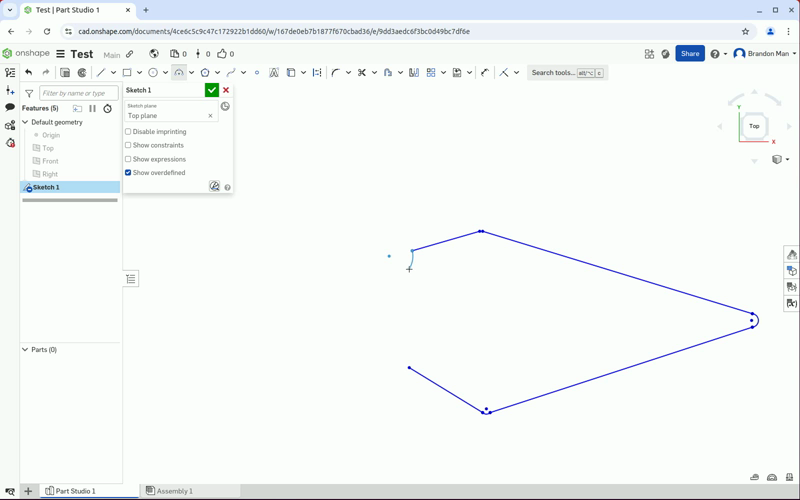
scroll(6)
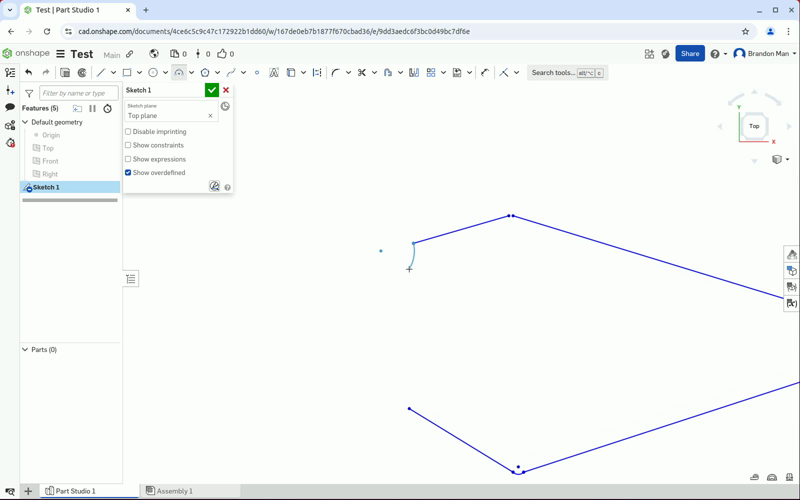
scroll(6)
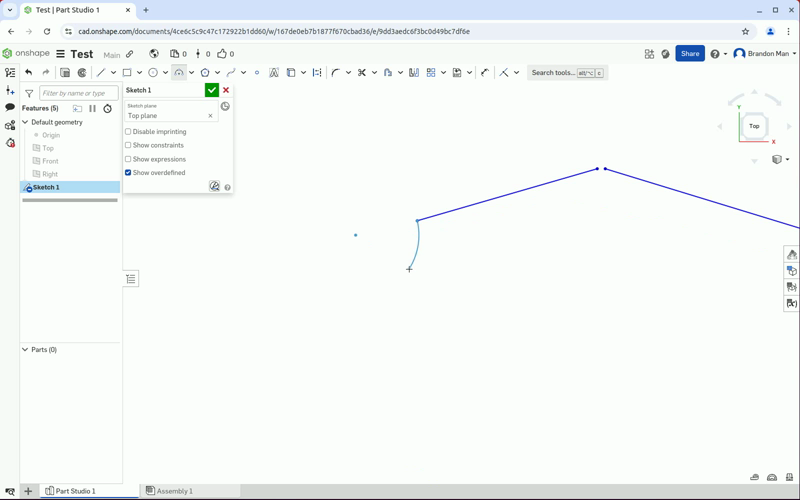
scroll(6)
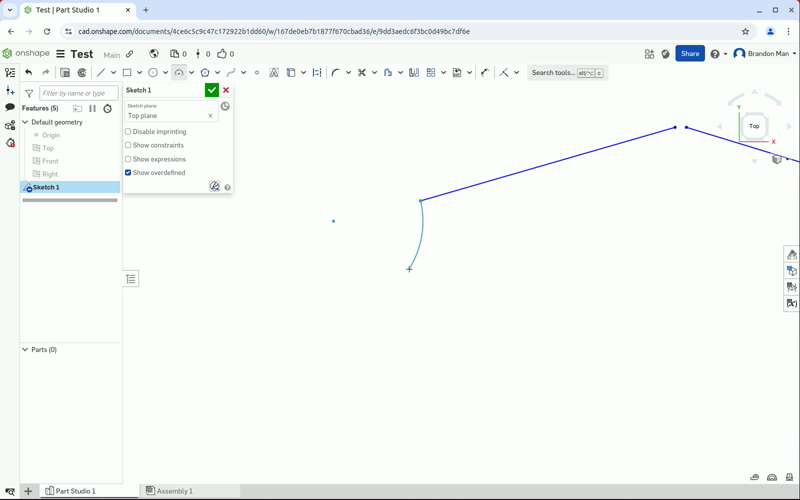
click(409, 268)
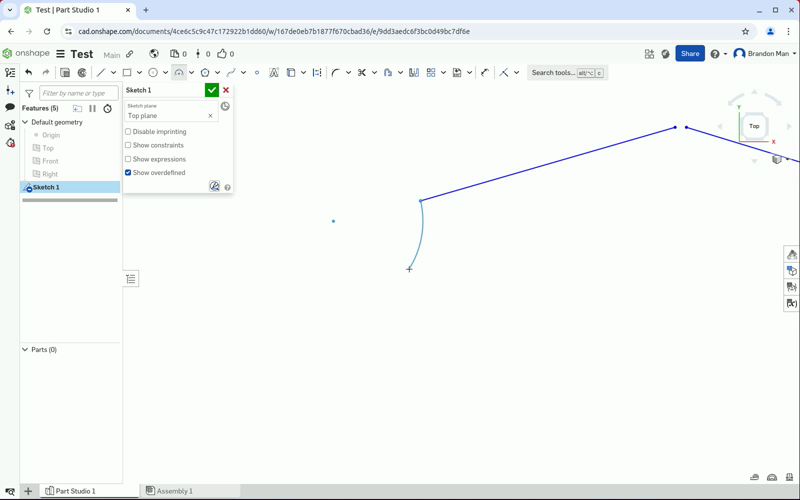
scroll(-6)
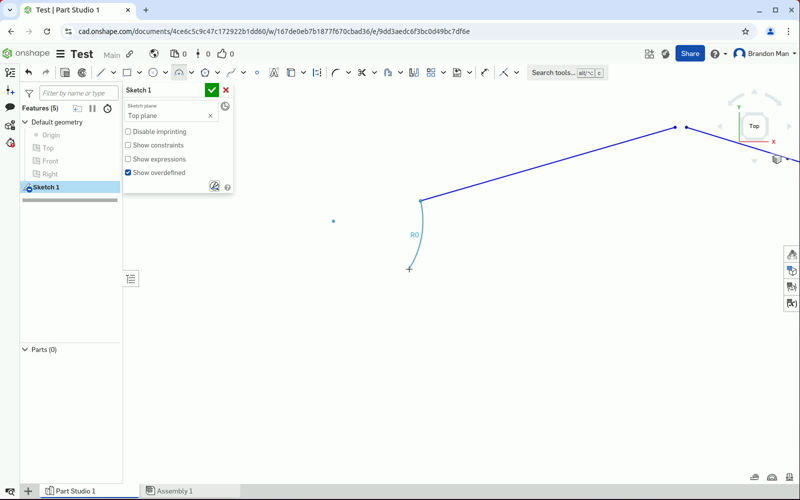
scroll(-6)
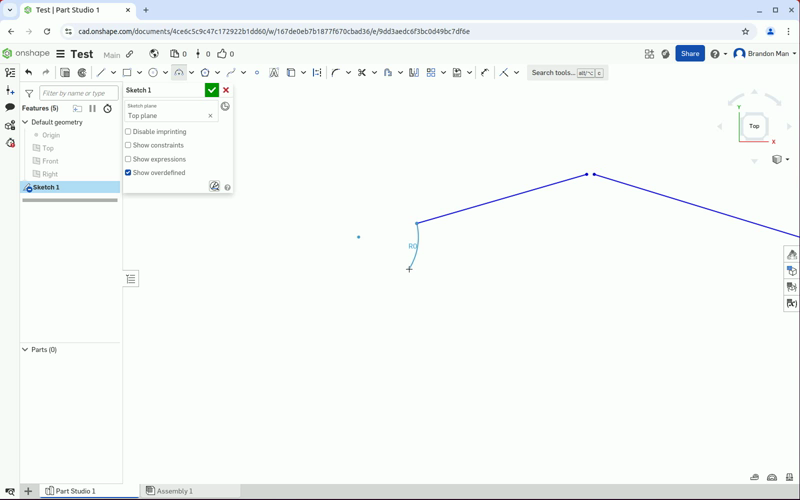
scroll(-6)
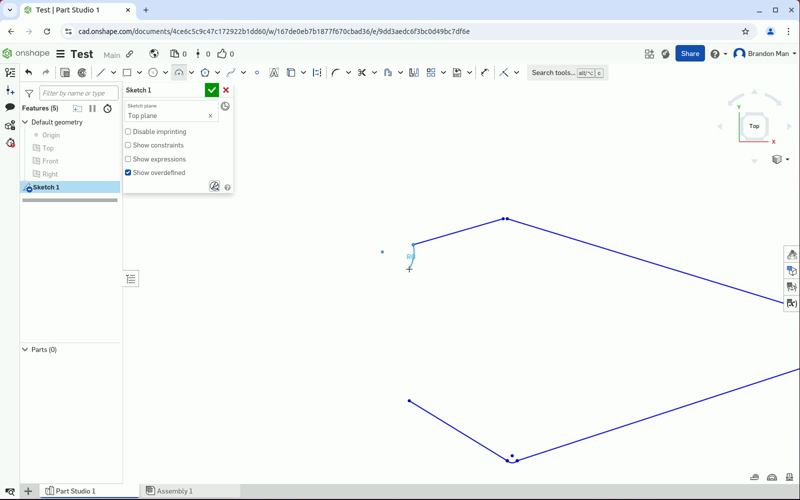
scroll(-6)
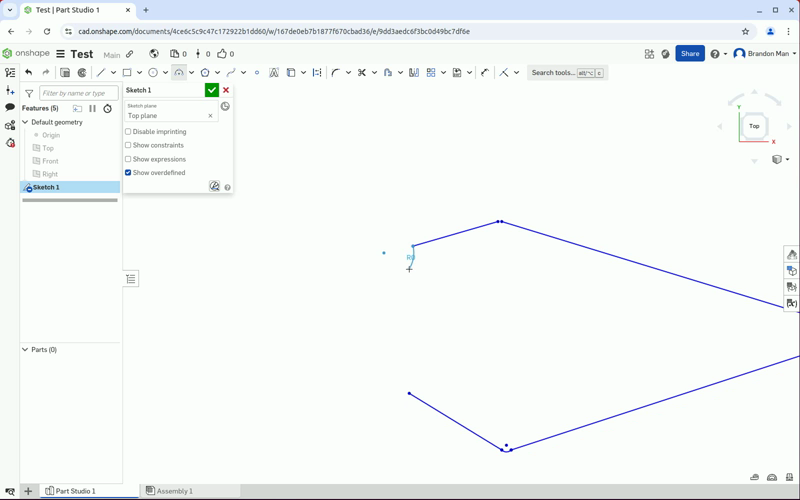
scroll(-6)
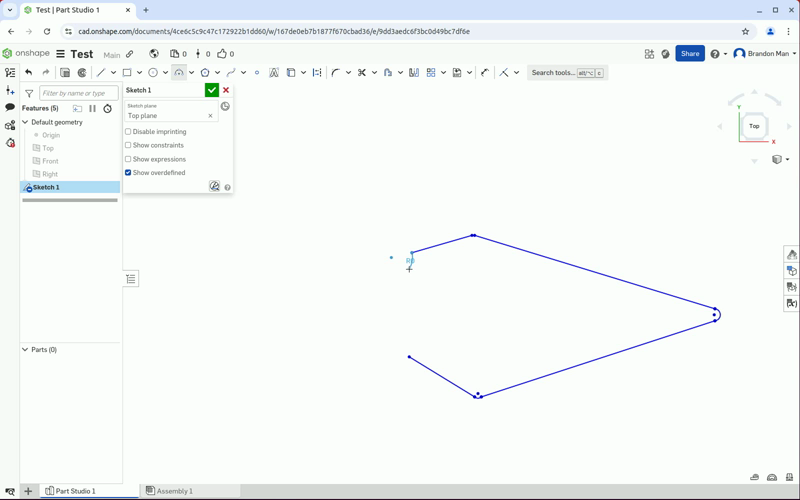
scroll(-6)
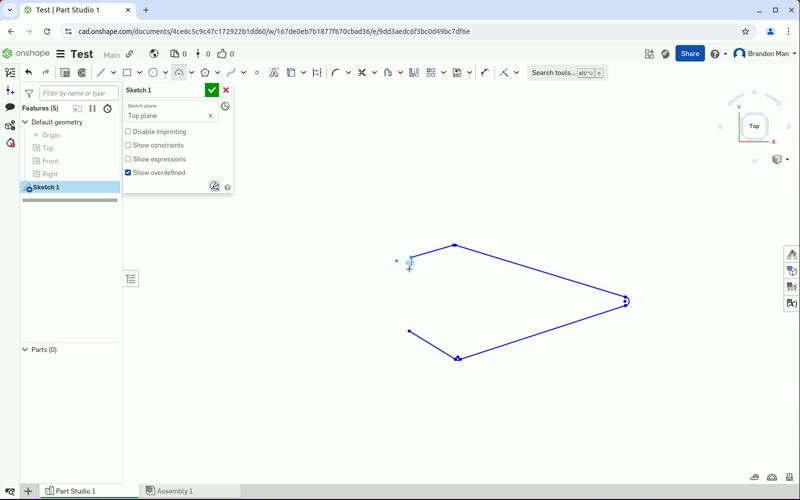
scroll(-6)
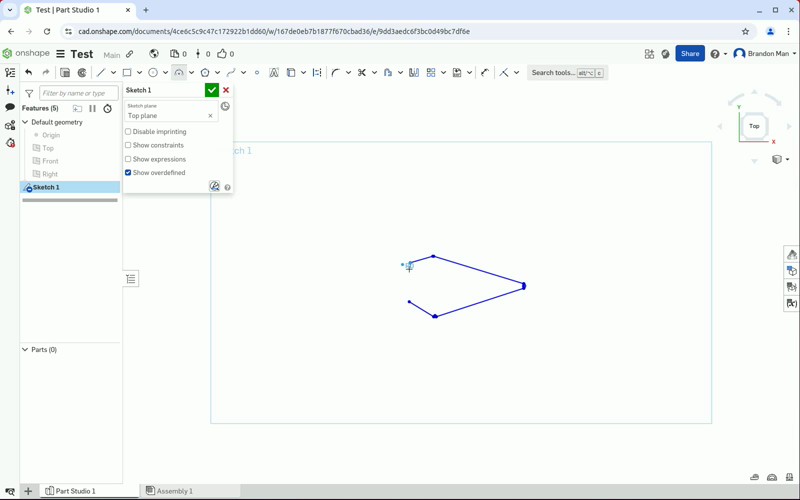
mouse_move(407, 265)
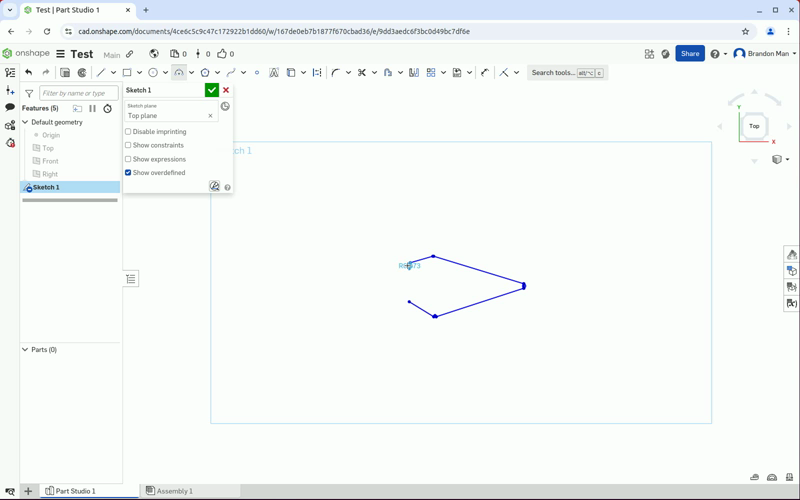
scroll(6)
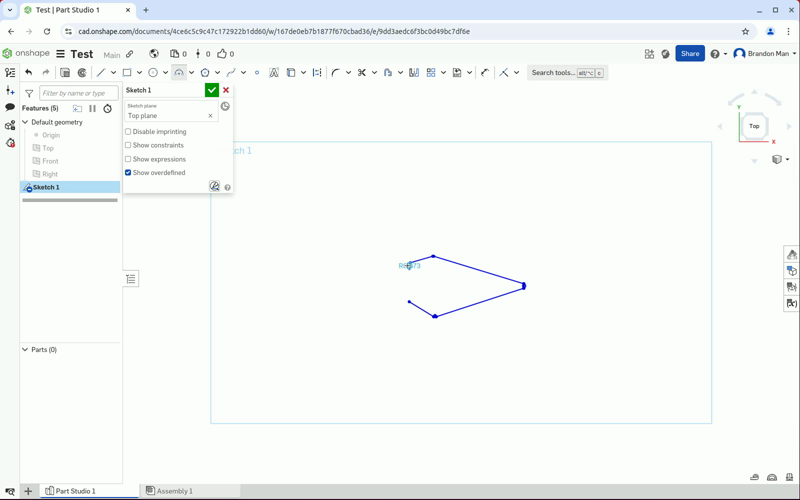
scroll(6)
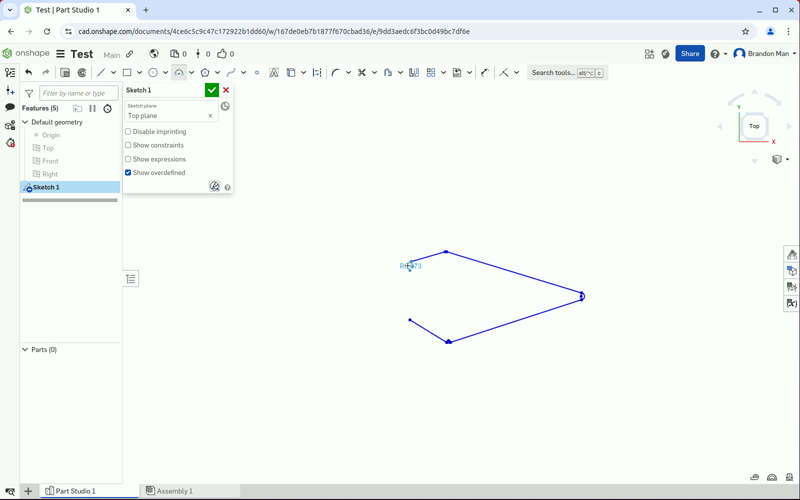
scroll(6)
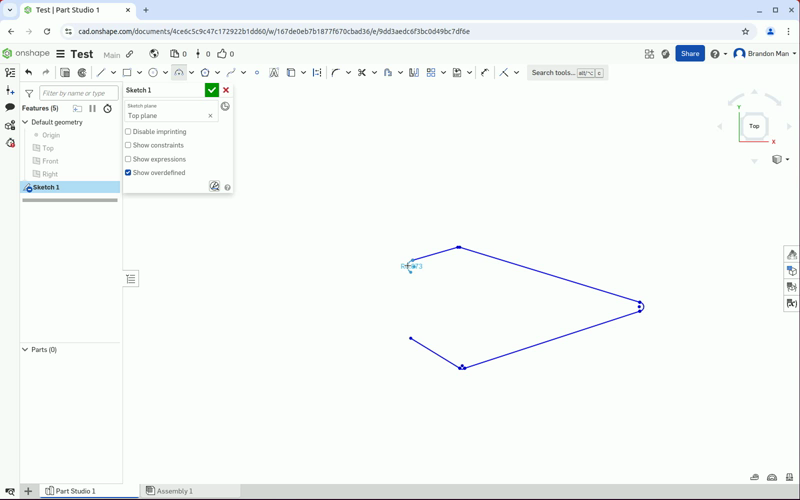
scroll(6)
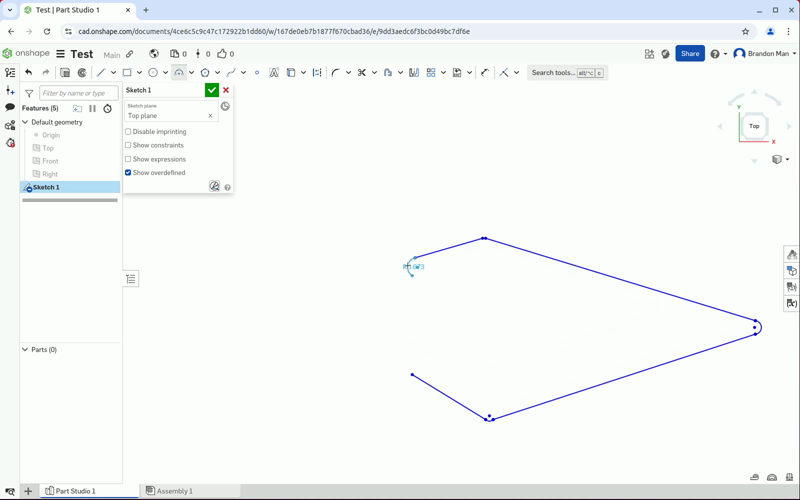
scroll(6)
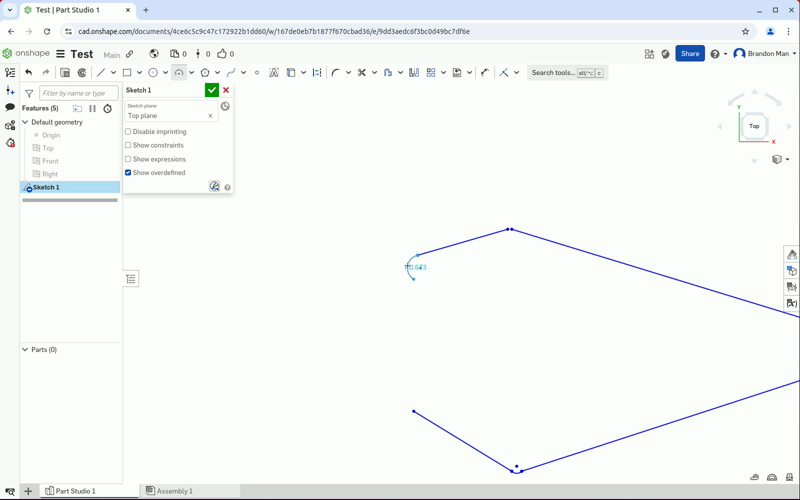
scroll(6)
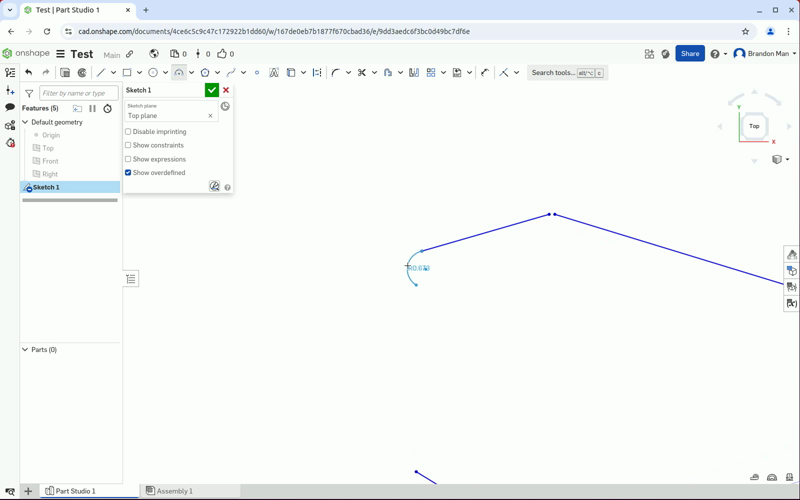
scroll(6)
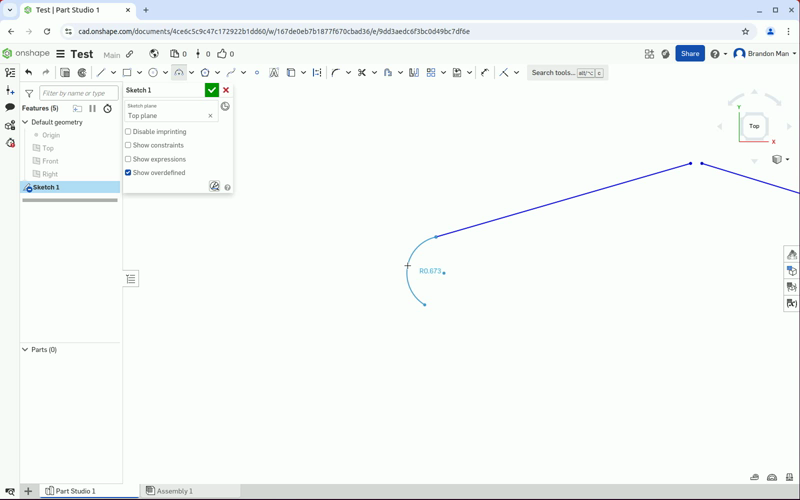
click(407, 265)
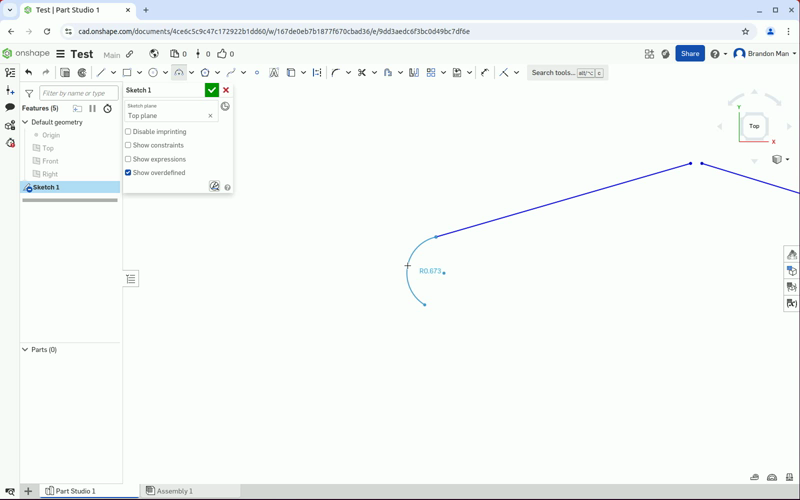
scroll(-6)
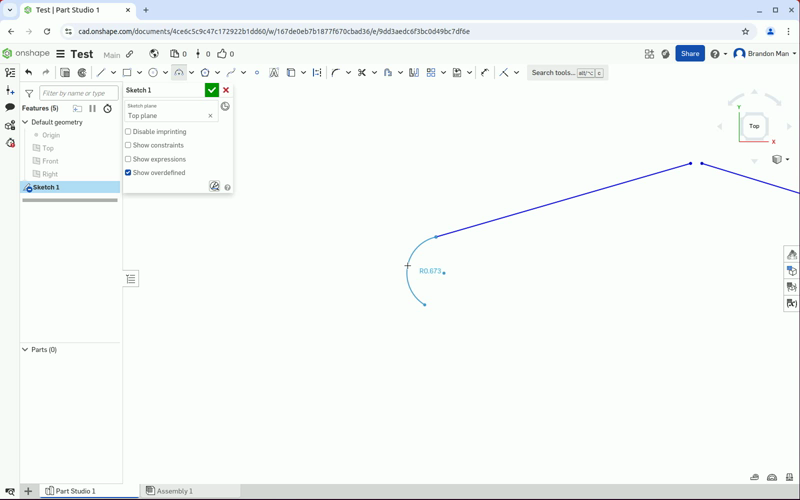
scroll(-6)
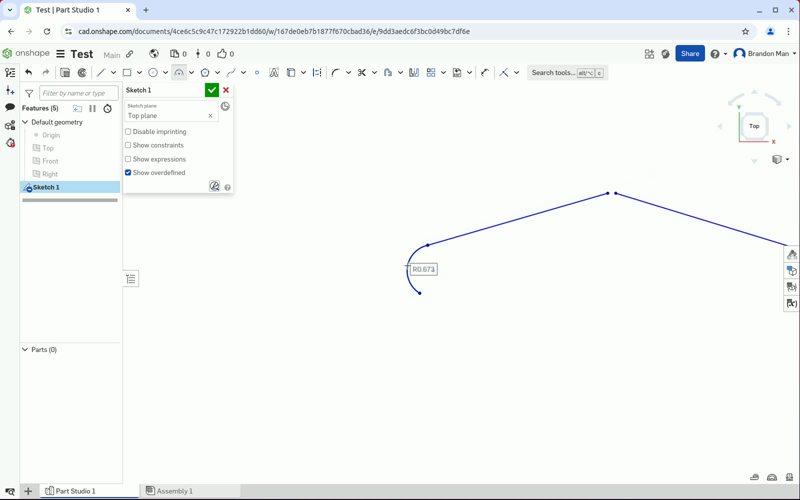
scroll(-6)
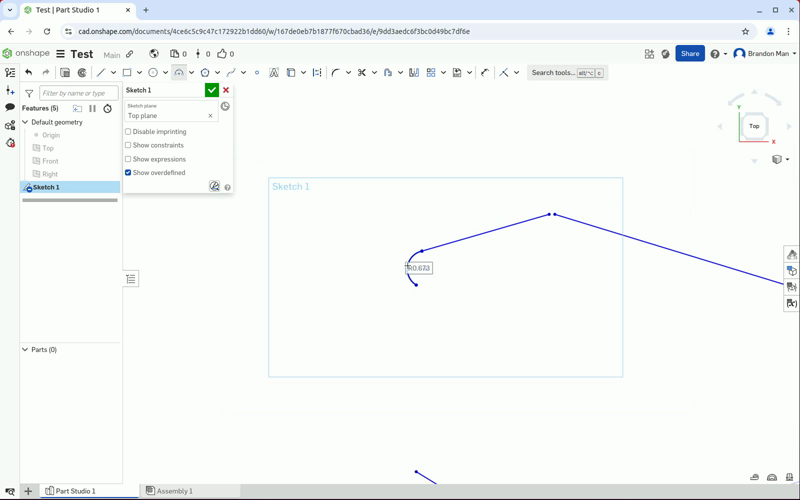
scroll(-6)
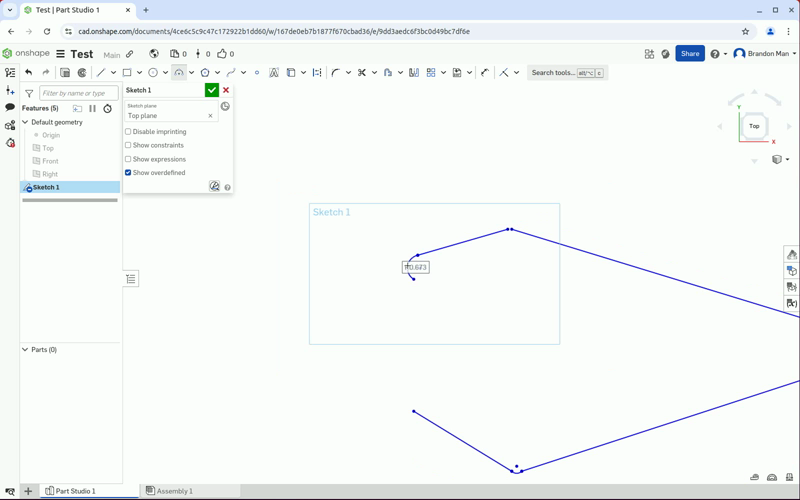
scroll(-6)
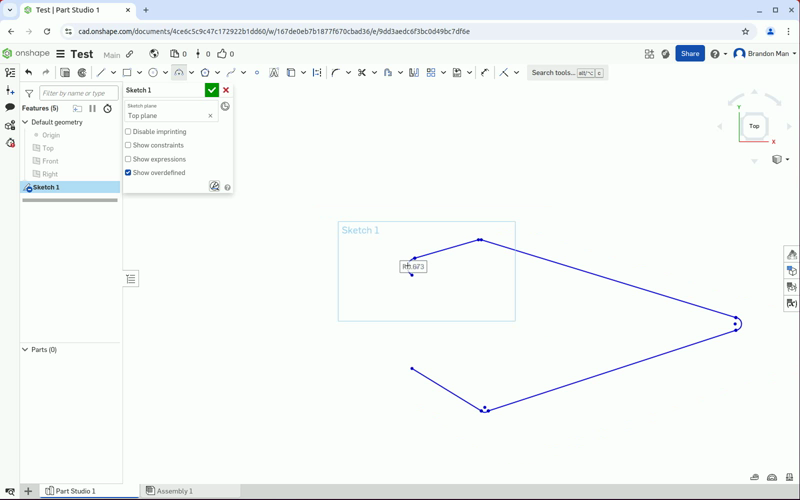
scroll(-6)
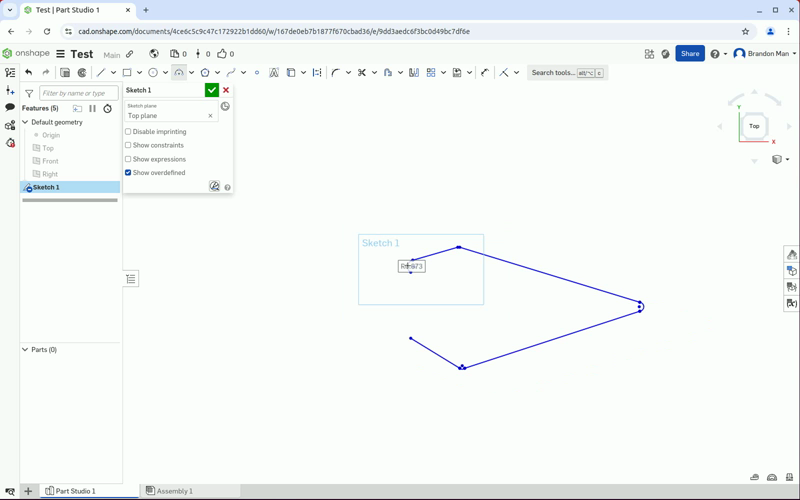
scroll(-6)
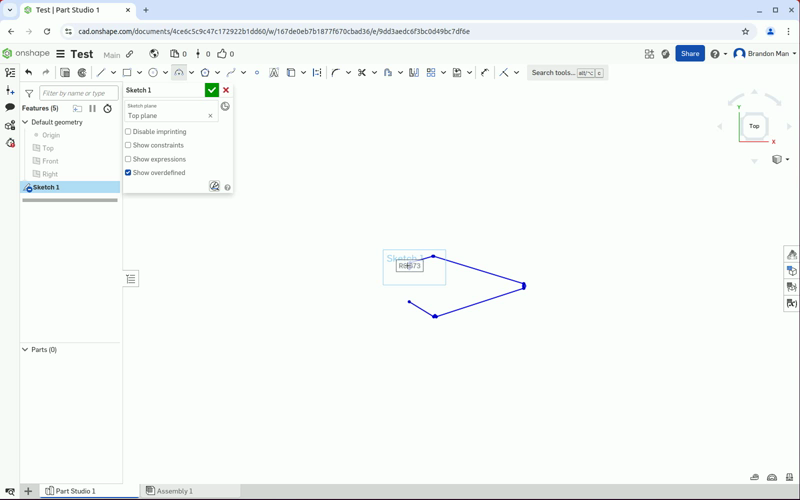
key_up(shift)
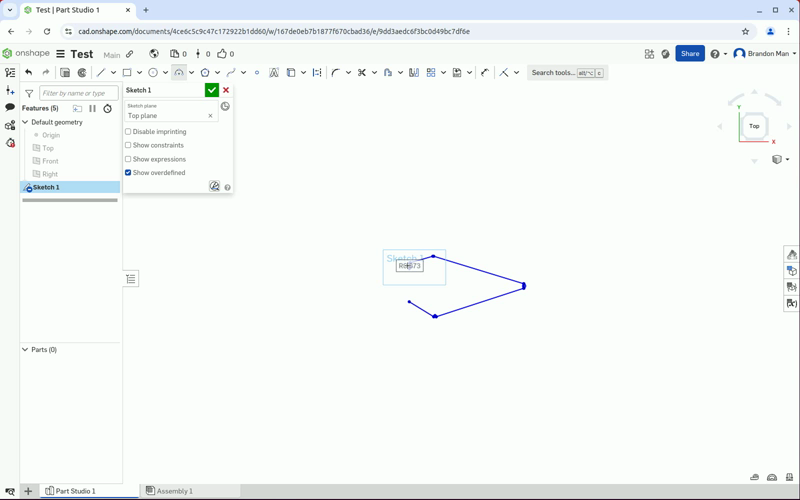
key(esc)
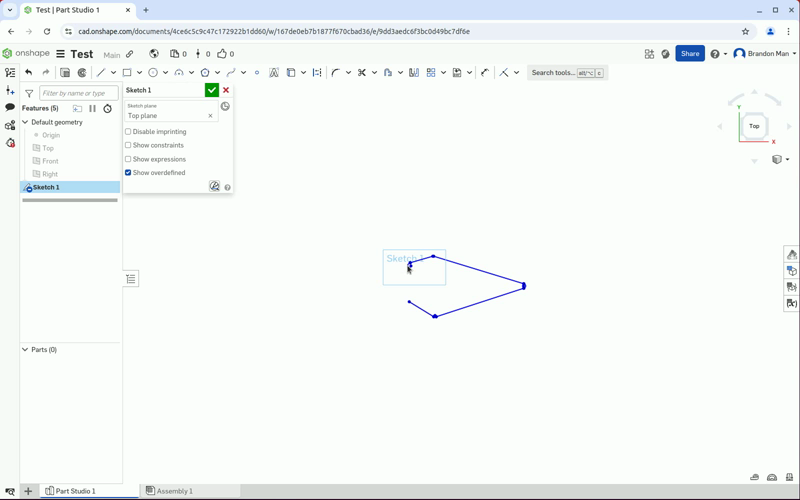
key(l)
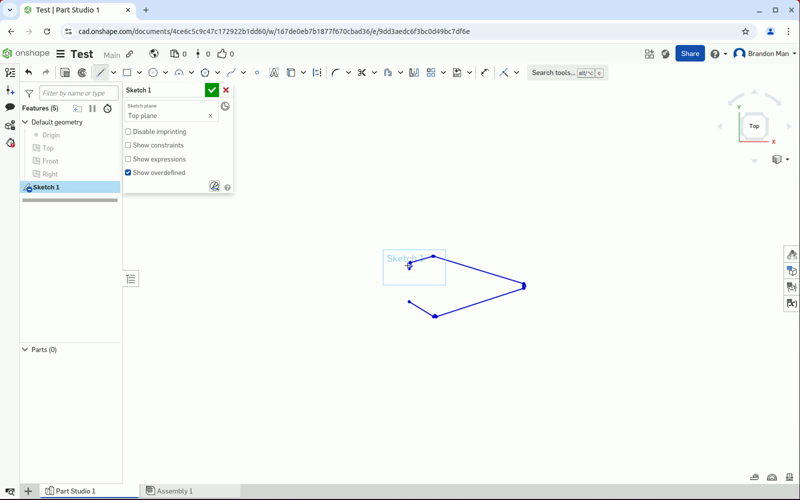
mouse_move(409, 268)
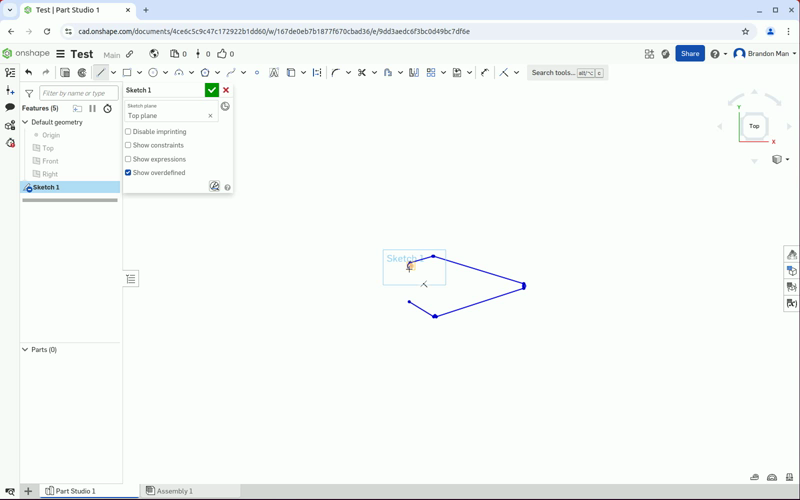
scroll(6)
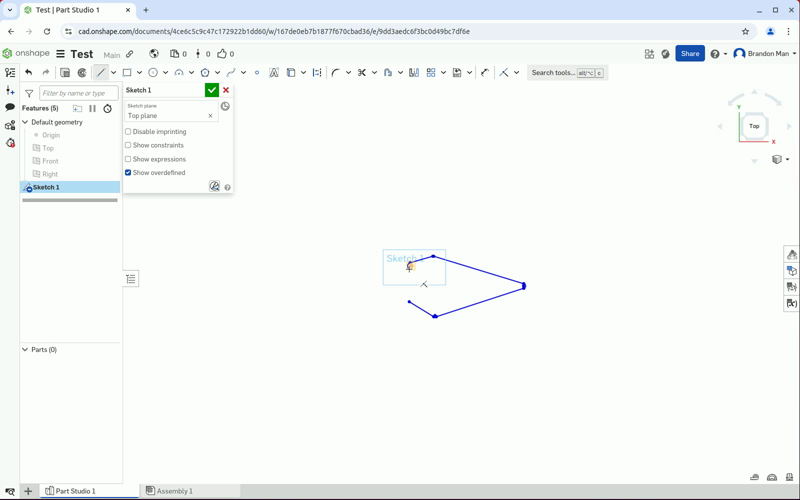
scroll(6)
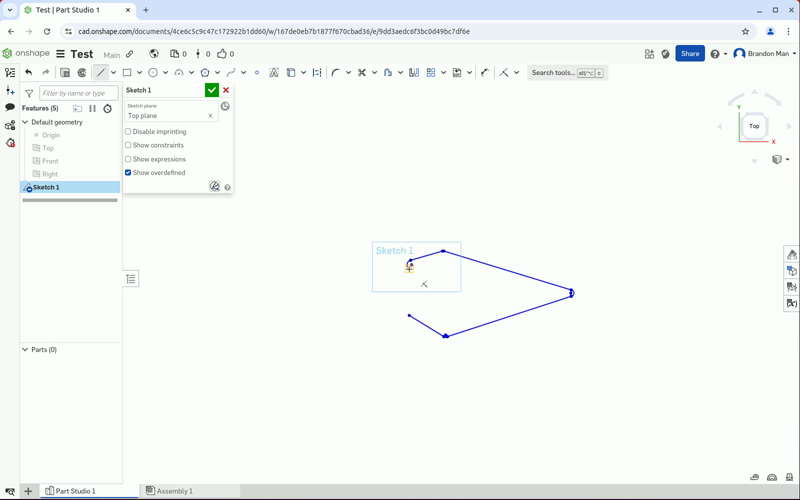
scroll(6)
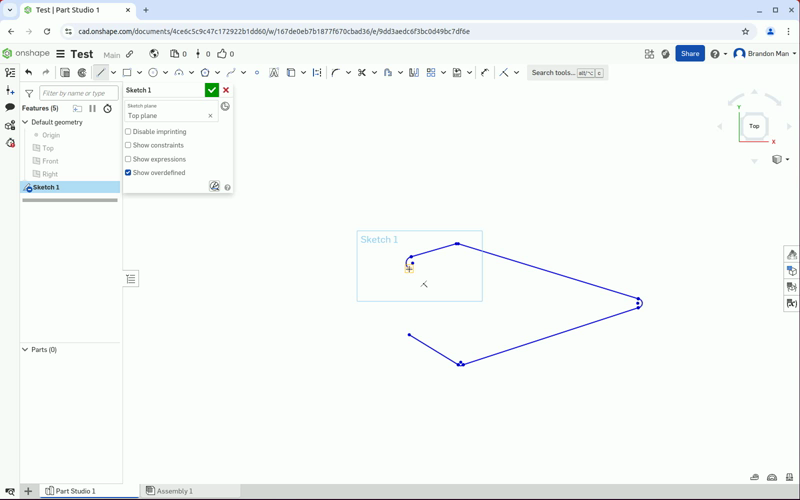
scroll(6)
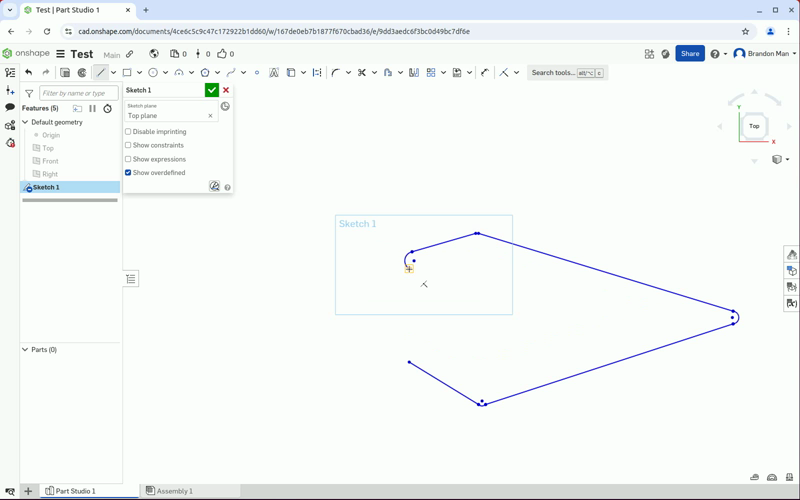
scroll(6)
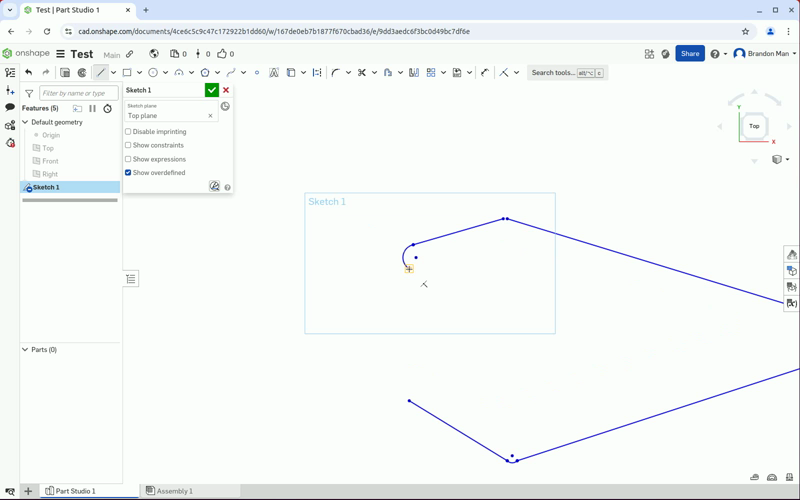
scroll(6)
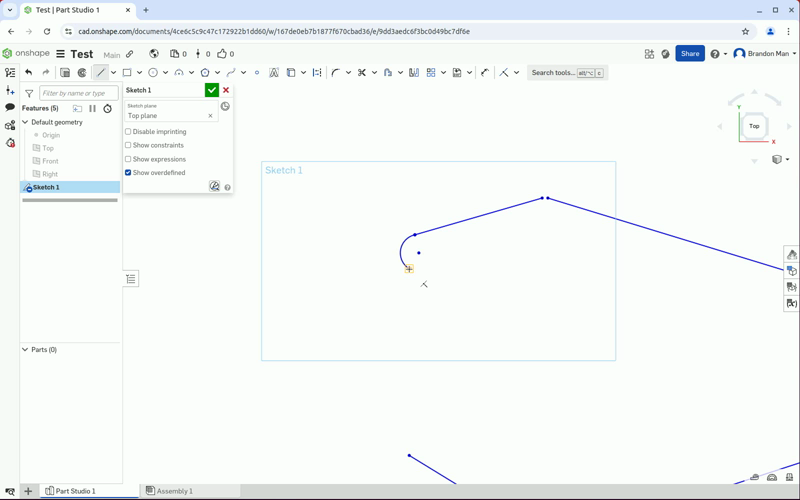
scroll(6)
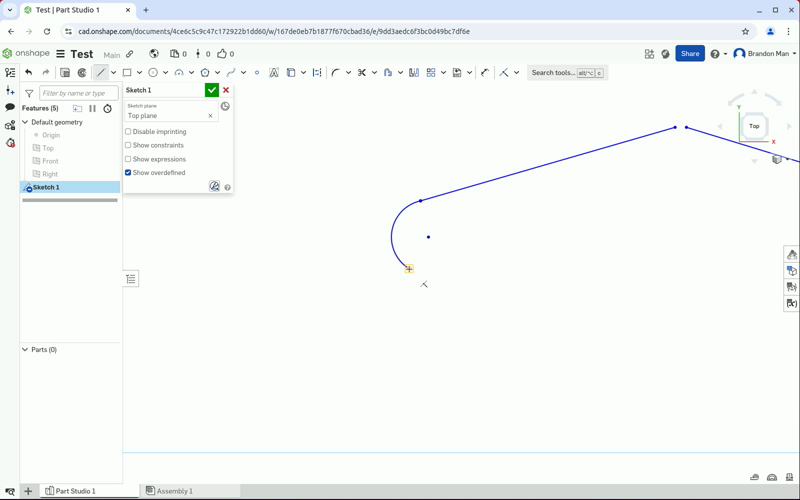
click(409, 268)
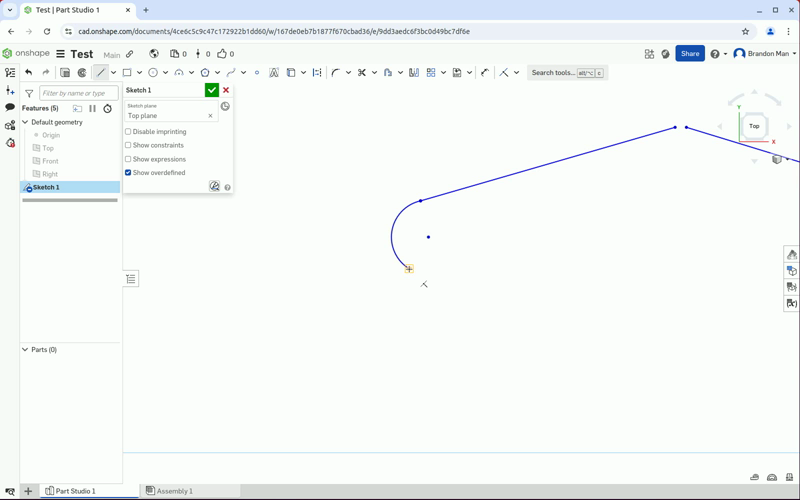
scroll(-6)
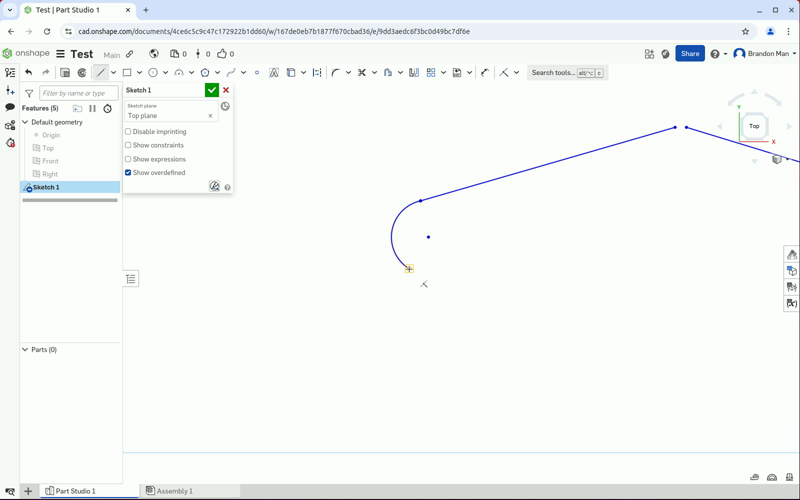
scroll(-6)
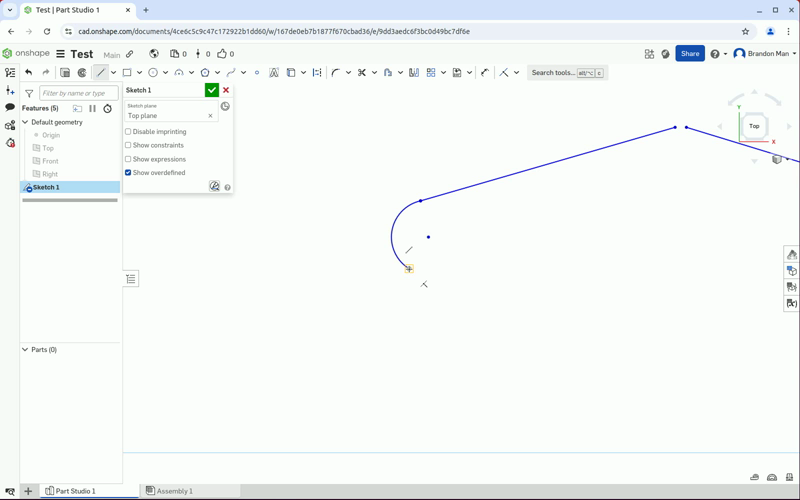
scroll(-6)
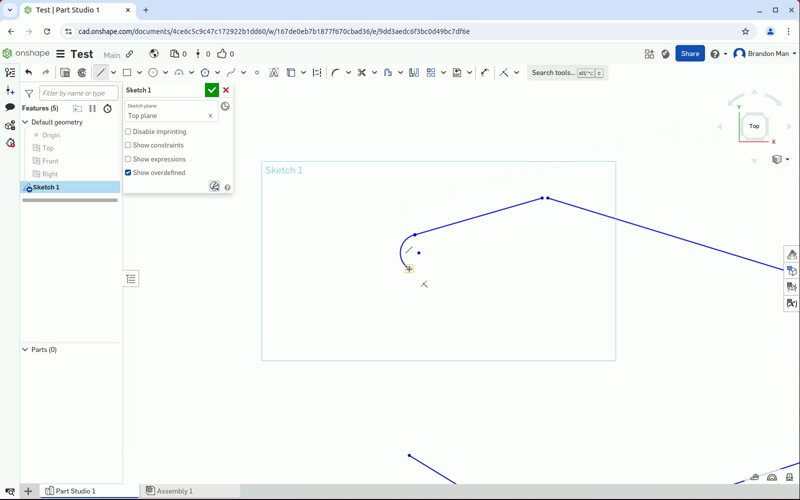
scroll(-6)
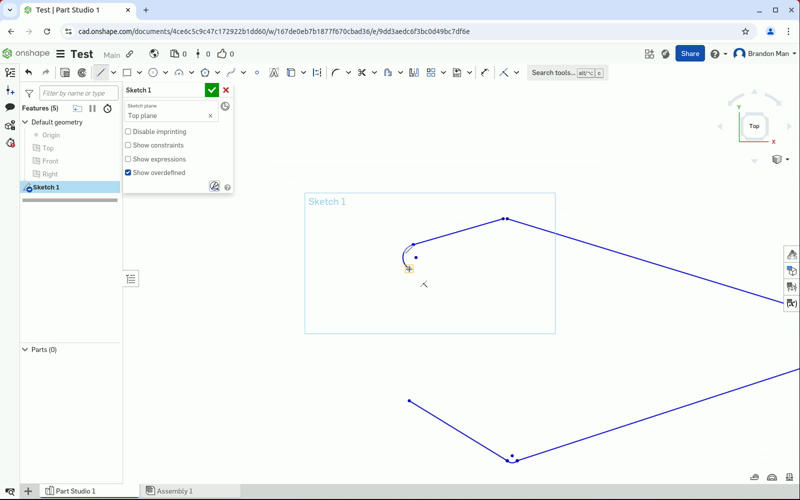
scroll(-6)
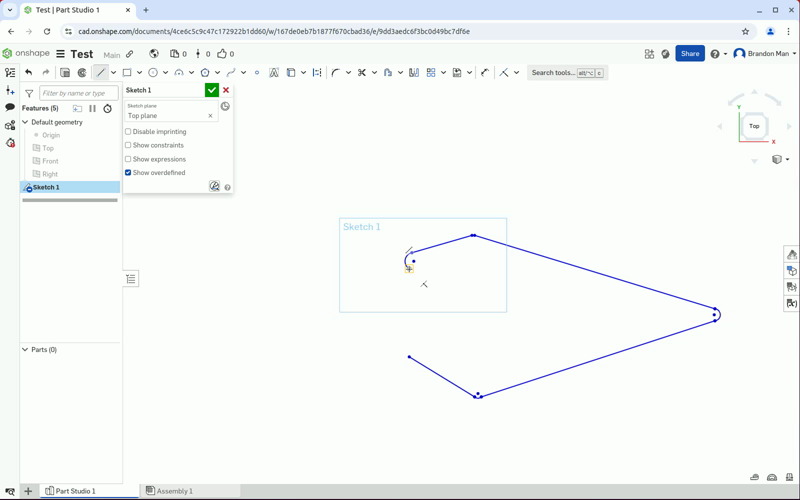
scroll(-6)
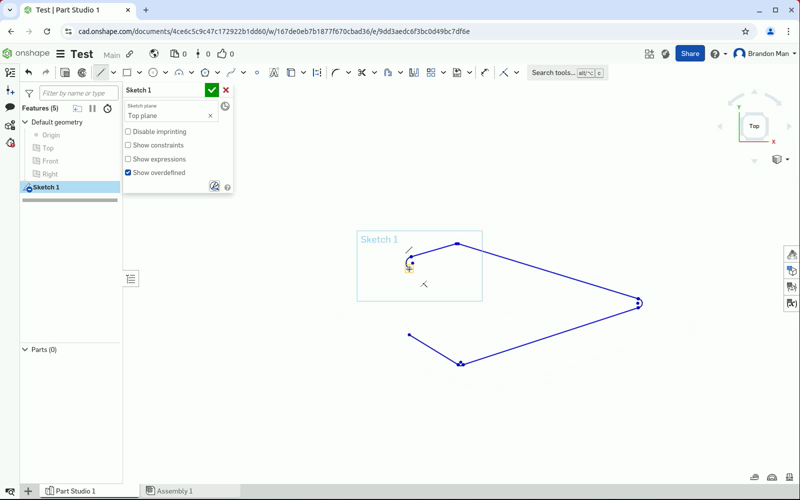
scroll(-6)
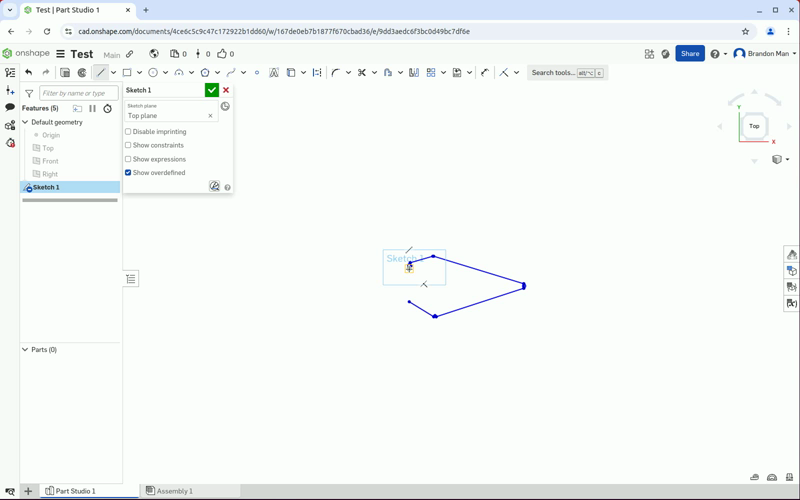
key_down(shift)
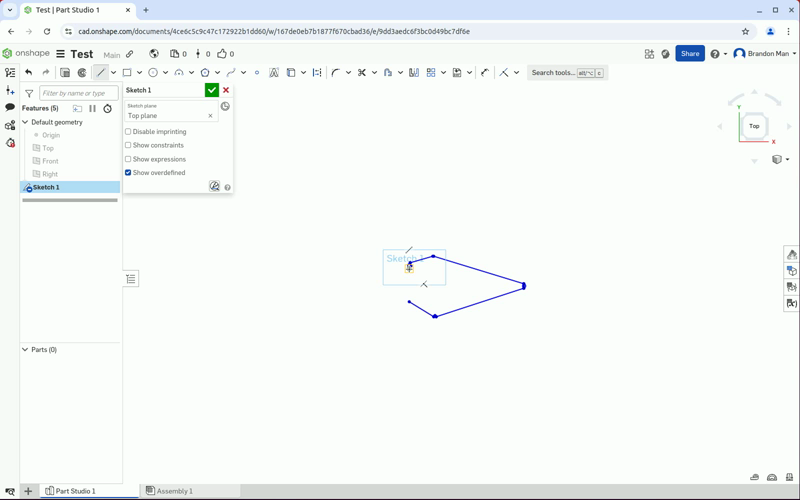
mouse_move(439, 268)
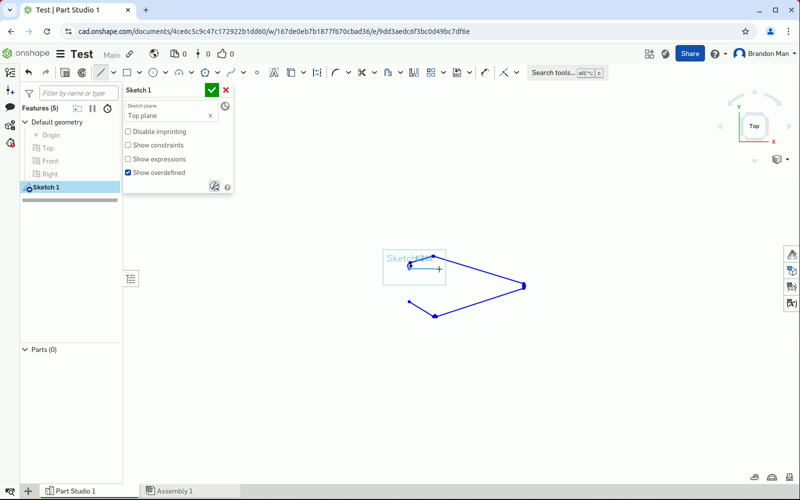
mouse_move(423, 283)
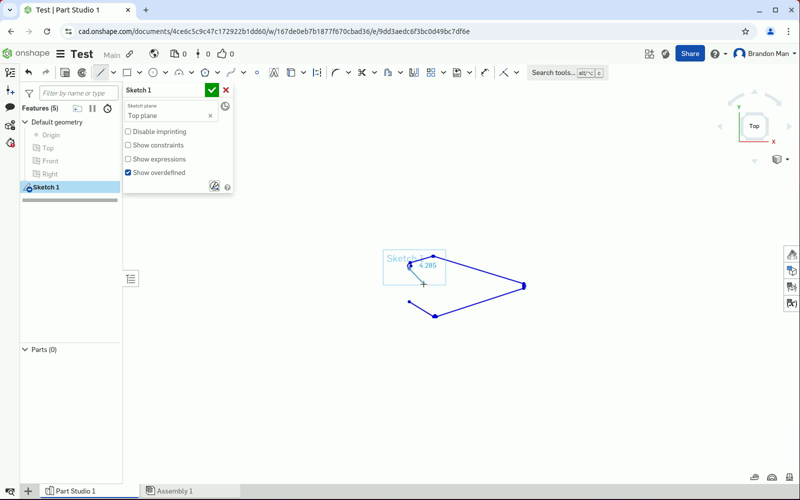
click(423, 283)
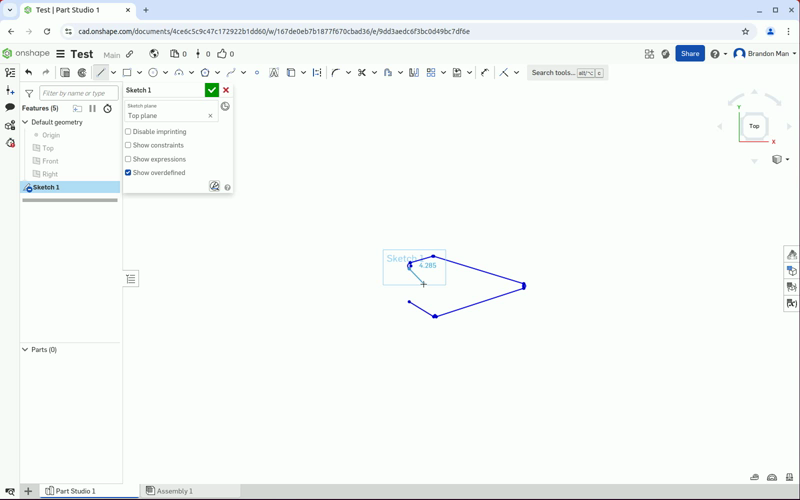
key_up(shift)
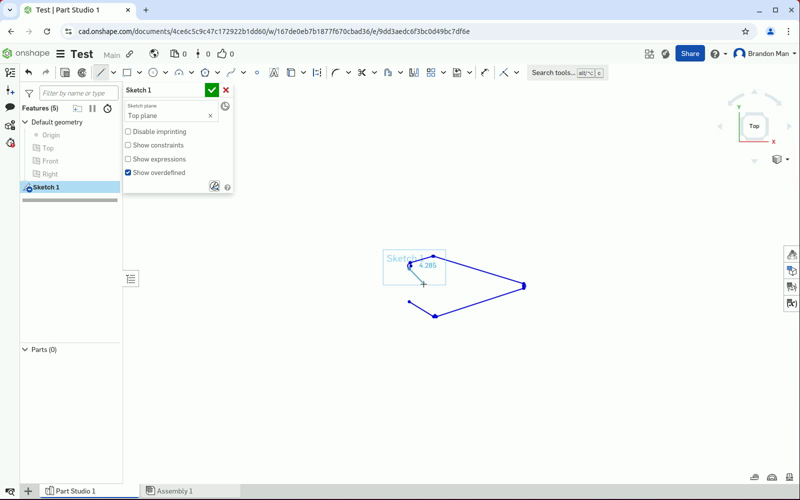
key_down(shift)
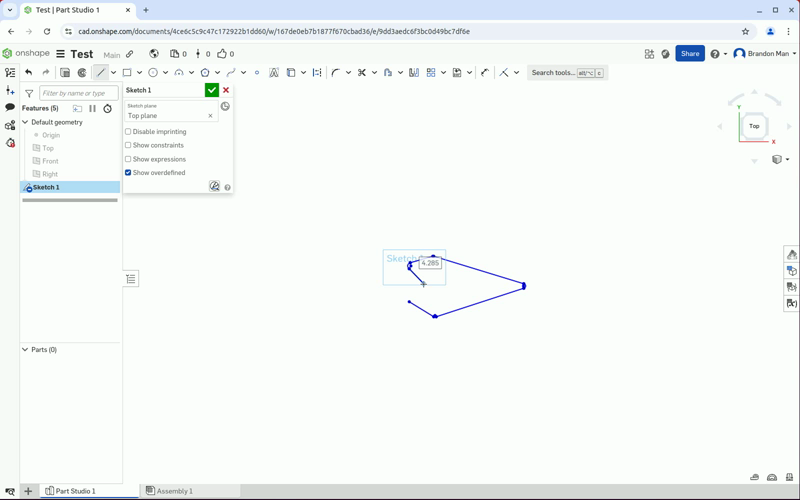
mouse_move(453, 283)
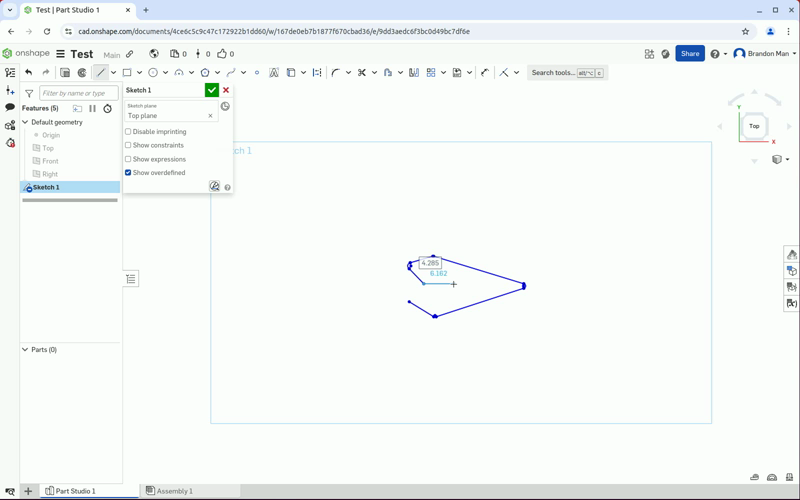
mouse_move(409, 297)
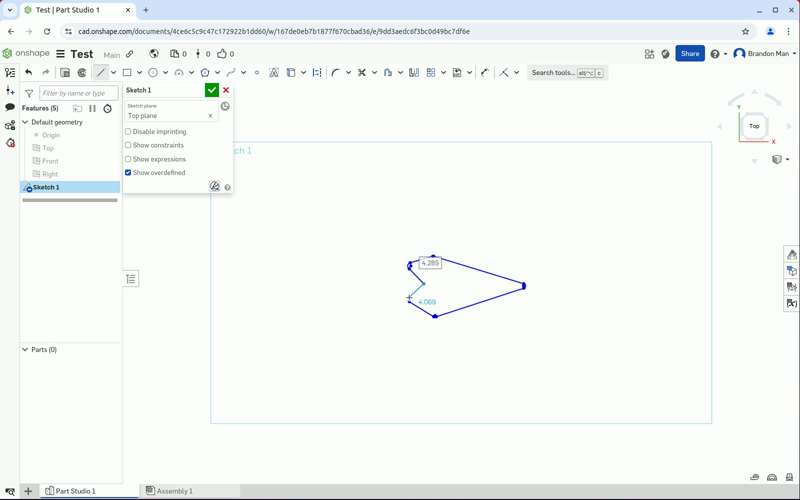
click(409, 297)
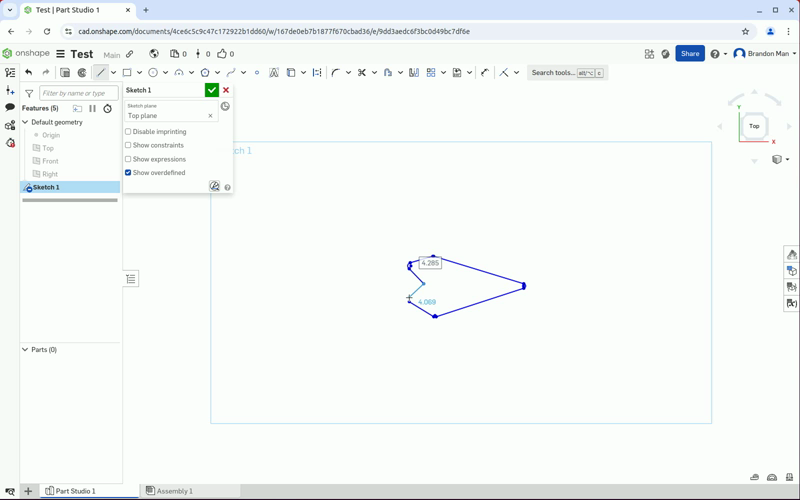
key_up(shift)
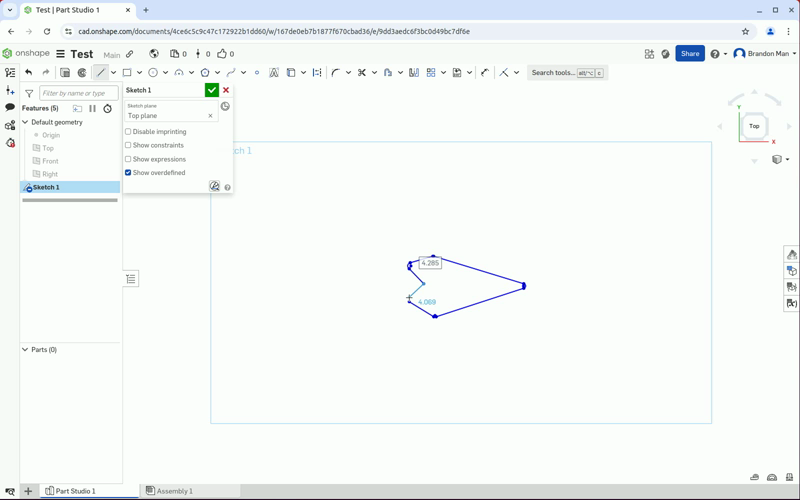
key(esc)
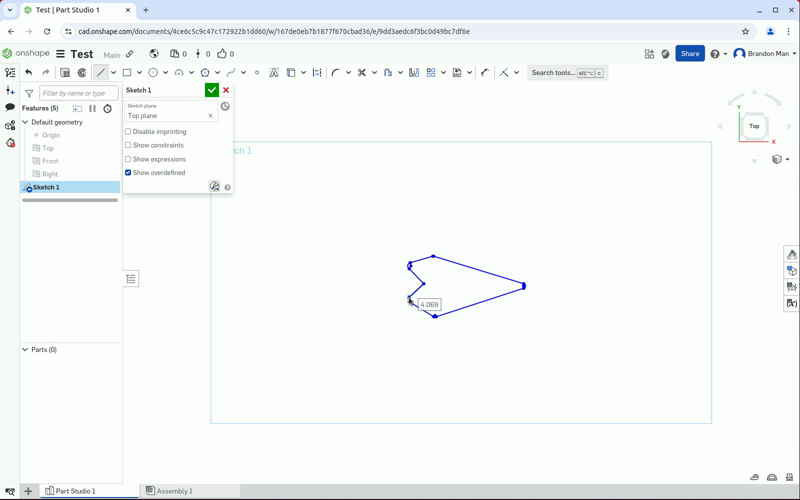
key(a)
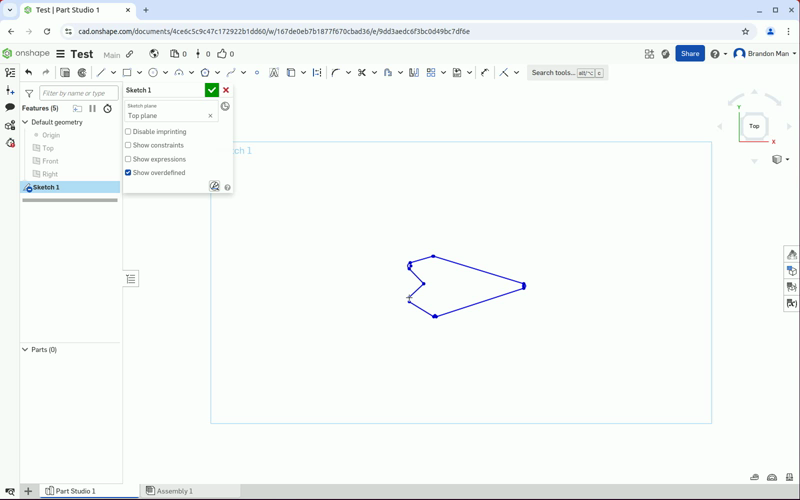
mouse_move(409, 297)
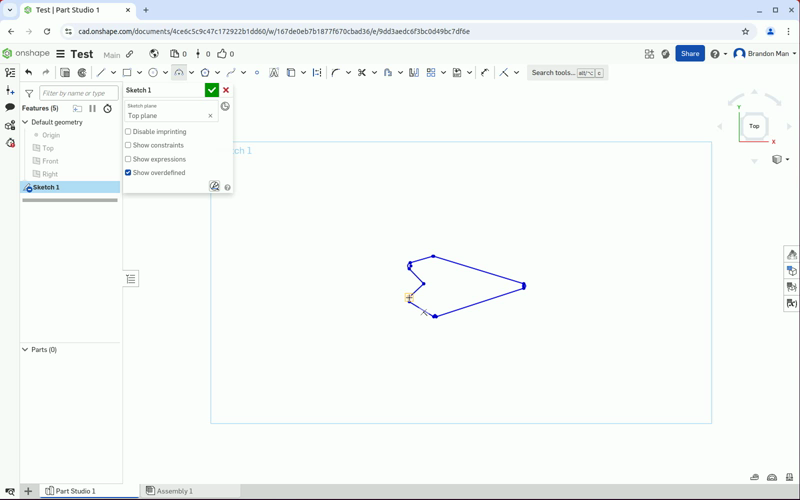
click(409, 297)
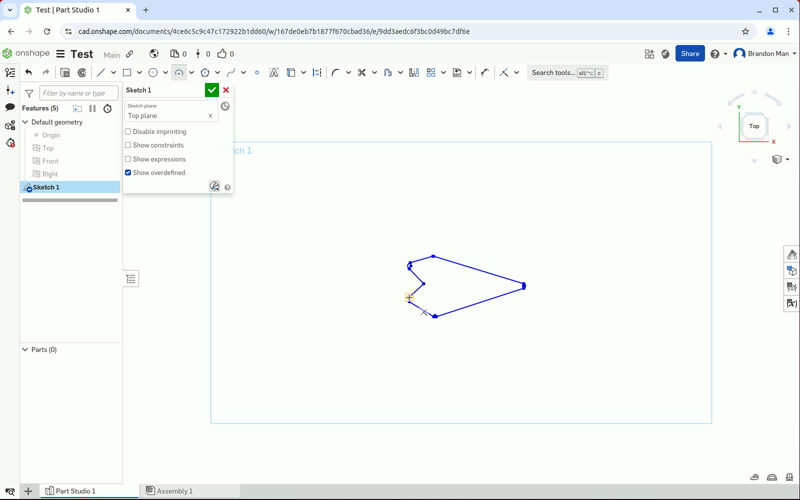
mouse_move(409, 301)
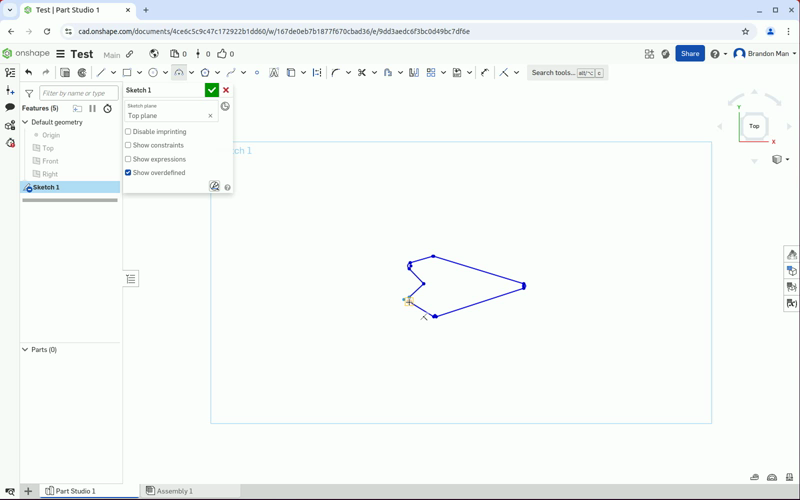
scroll(6)
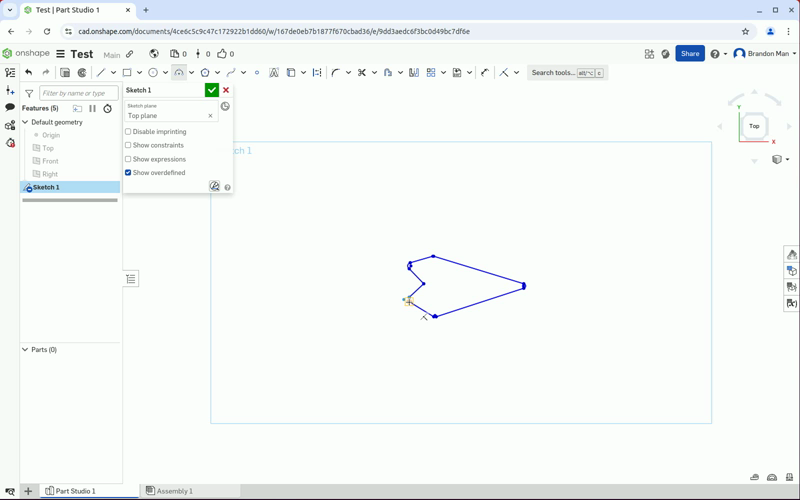
scroll(6)
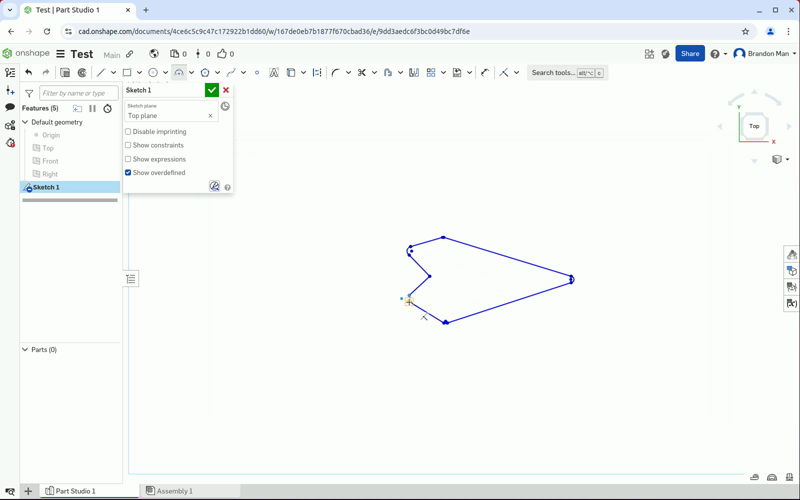
scroll(6)
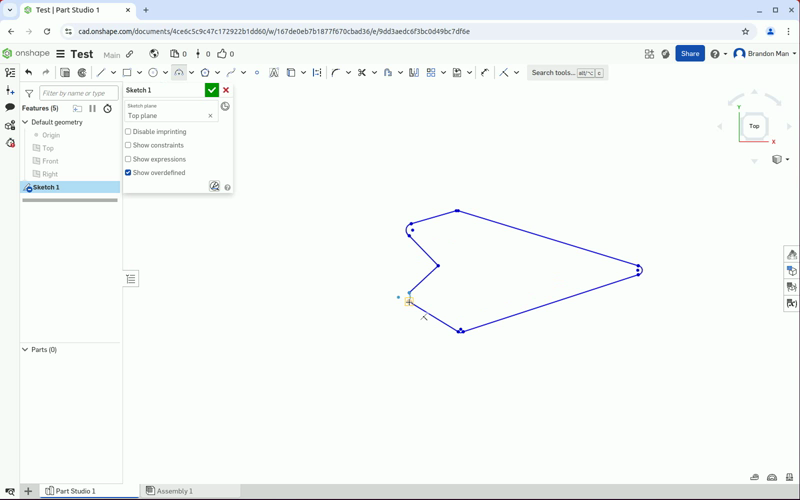
scroll(6)
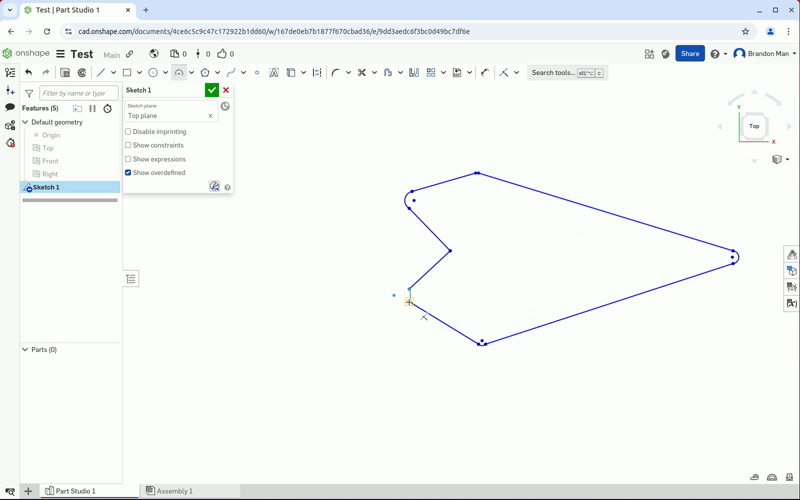
scroll(6)
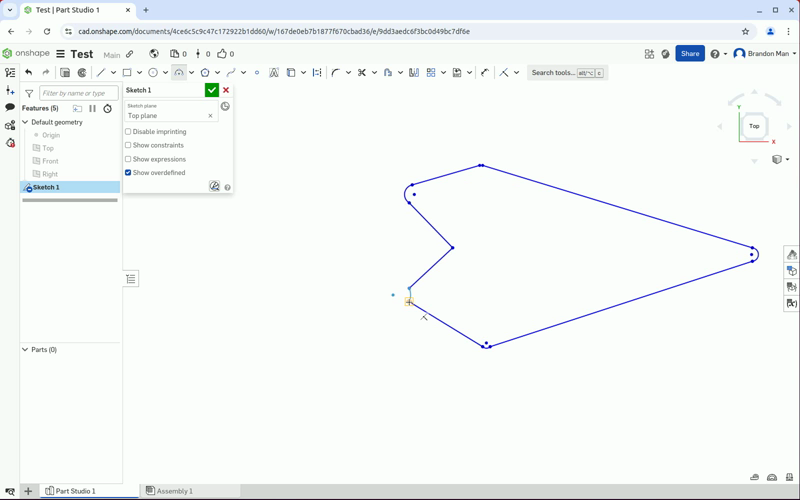
scroll(6)
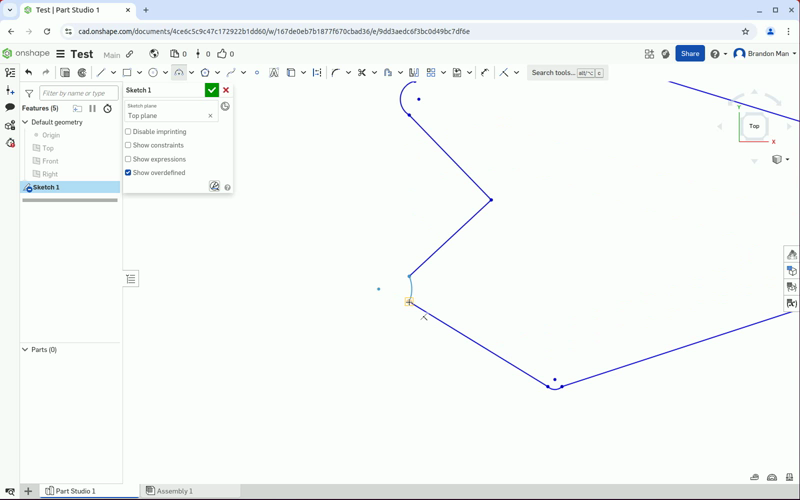
scroll(6)
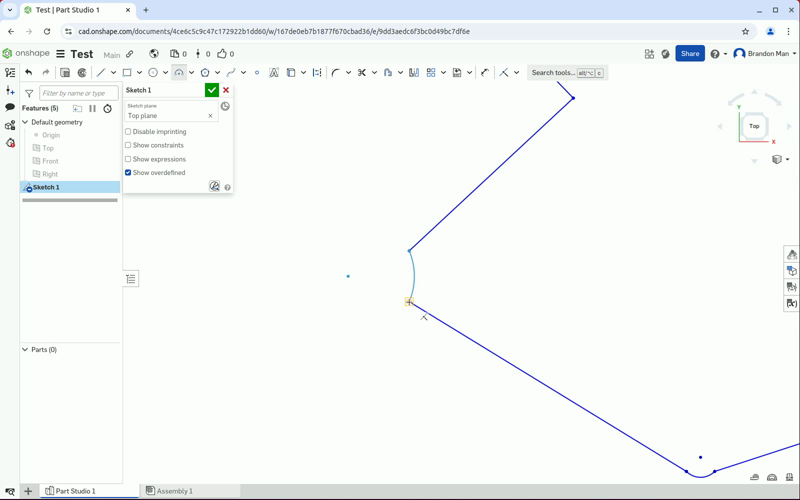
click(409, 301)
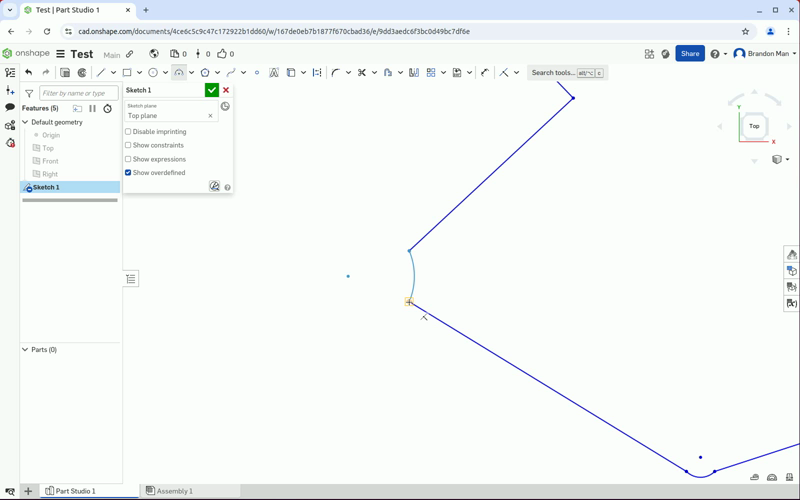
scroll(-6)
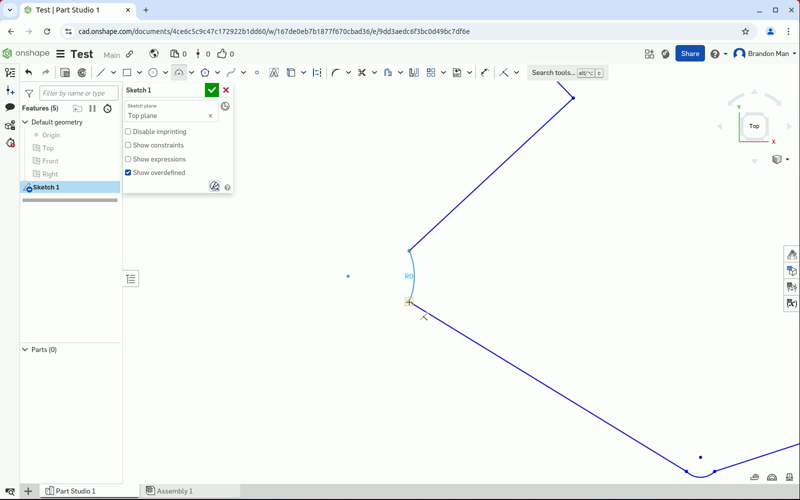
scroll(-6)
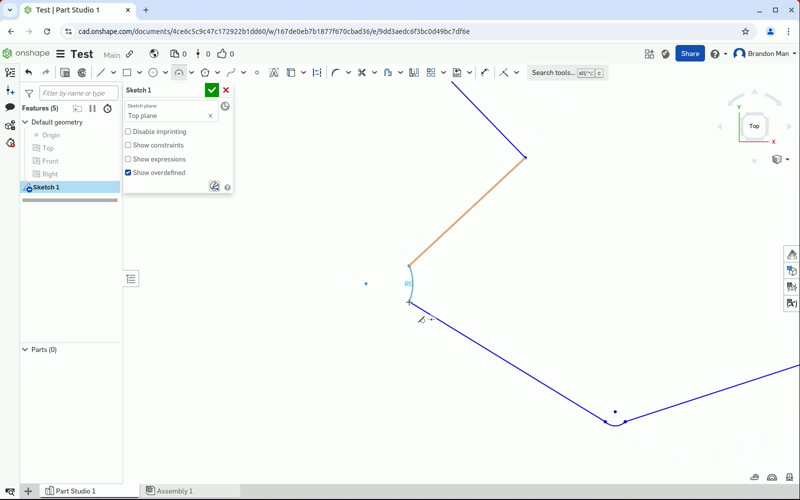
scroll(-6)
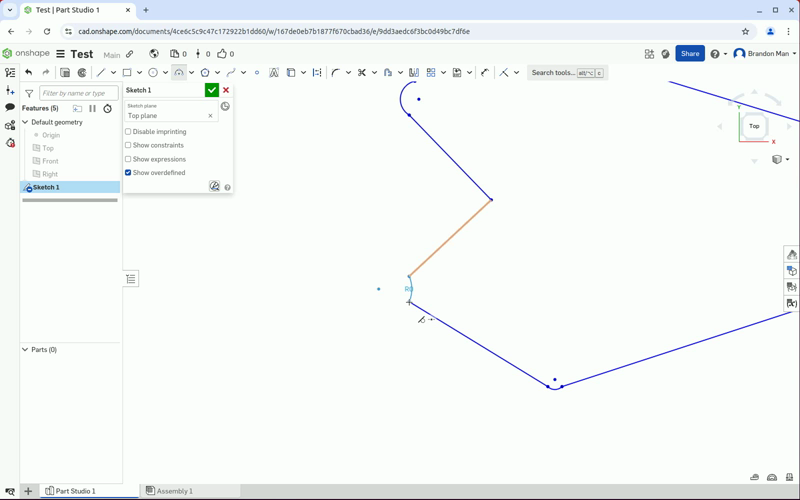
scroll(-6)
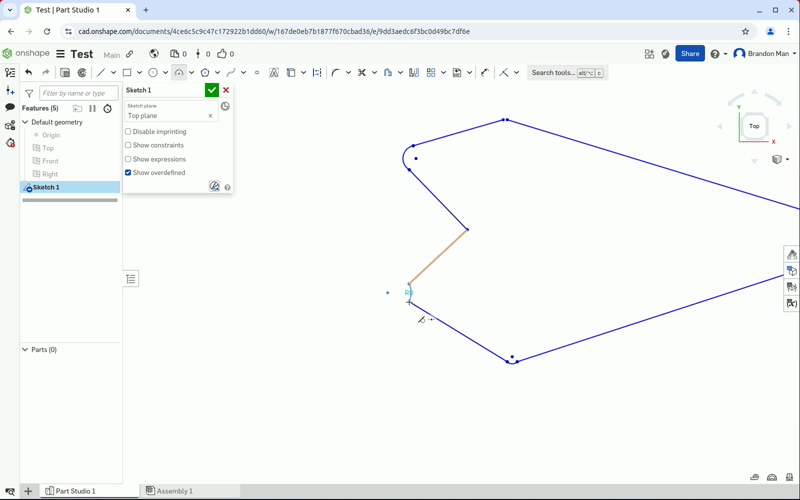
scroll(-6)
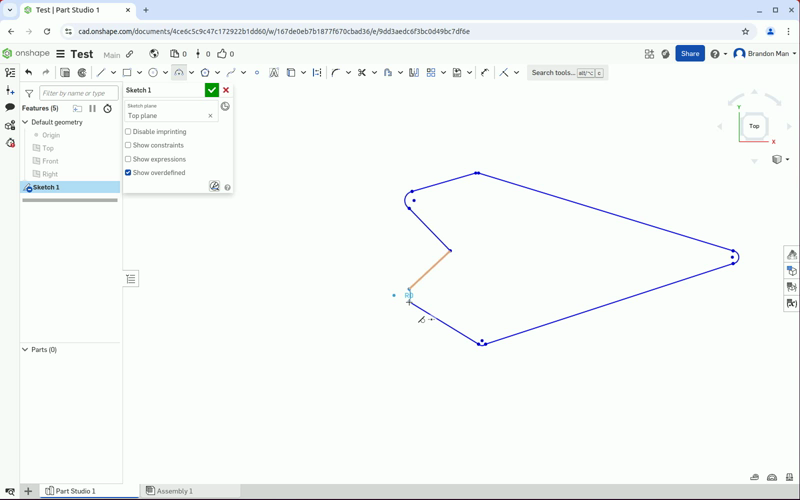
scroll(-6)
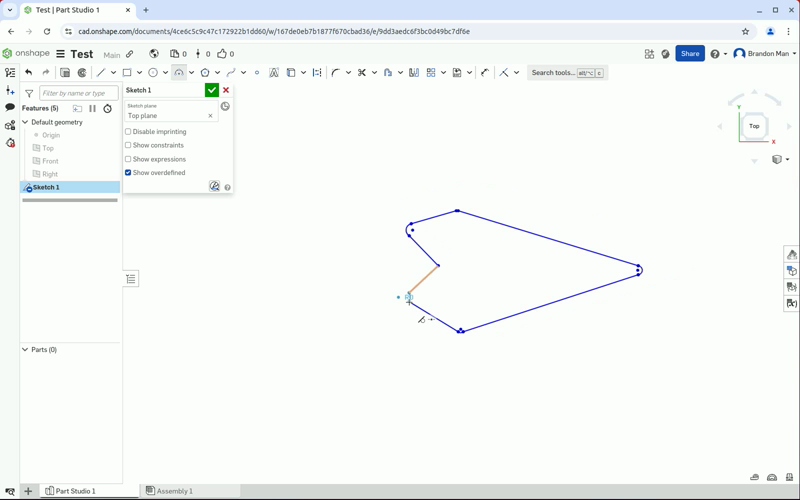
scroll(-6)
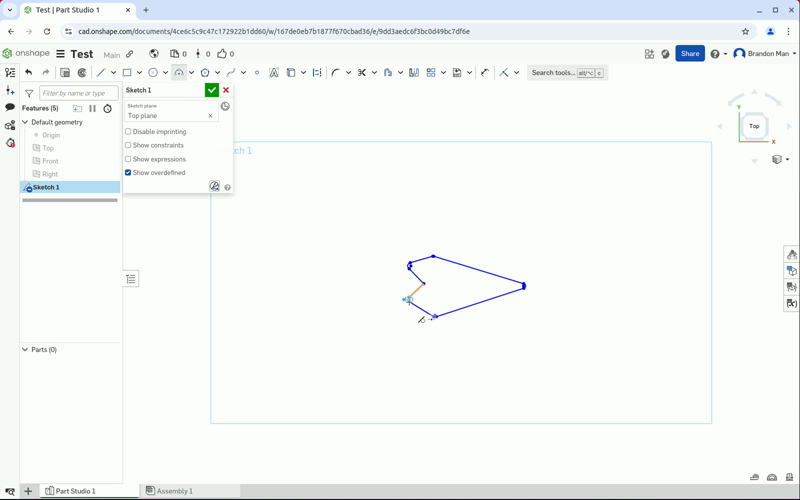
key_down(shift)
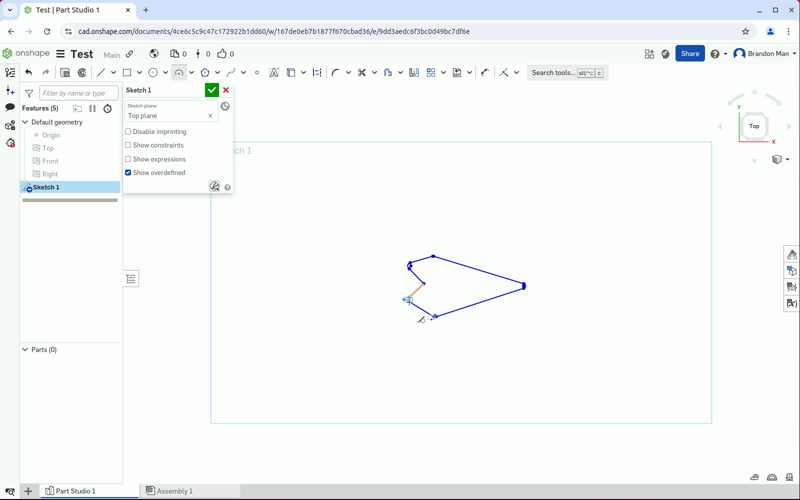
mouse_move(407, 299)
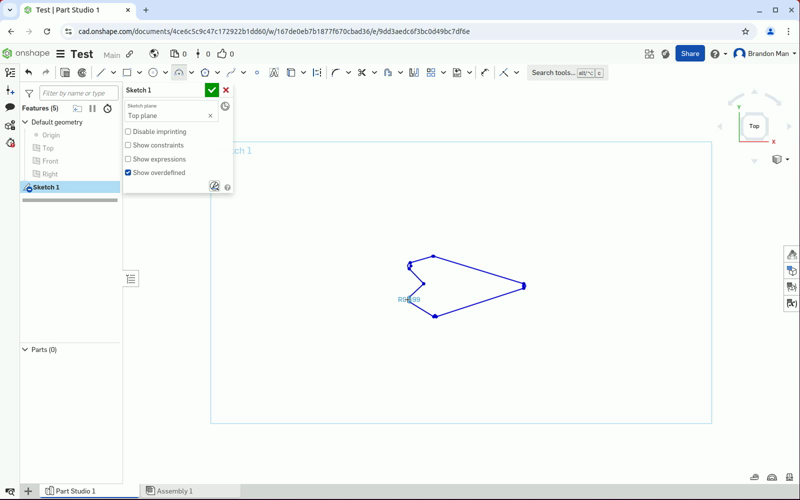
scroll(6)
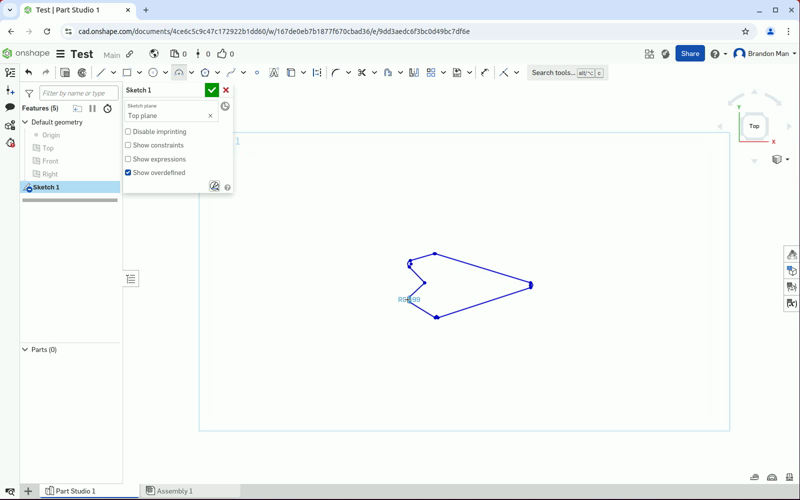
scroll(6)
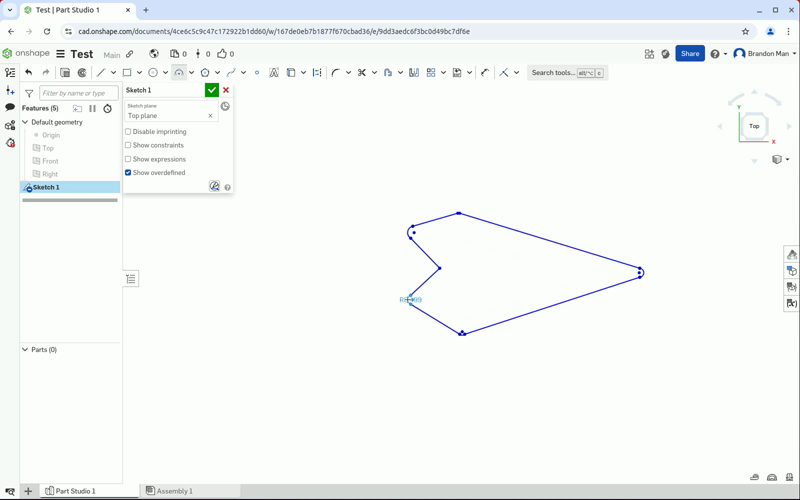
scroll(6)
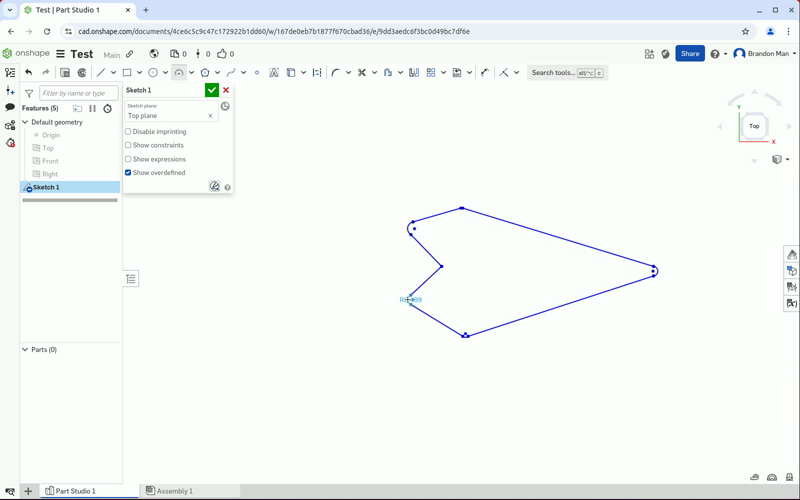
scroll(6)
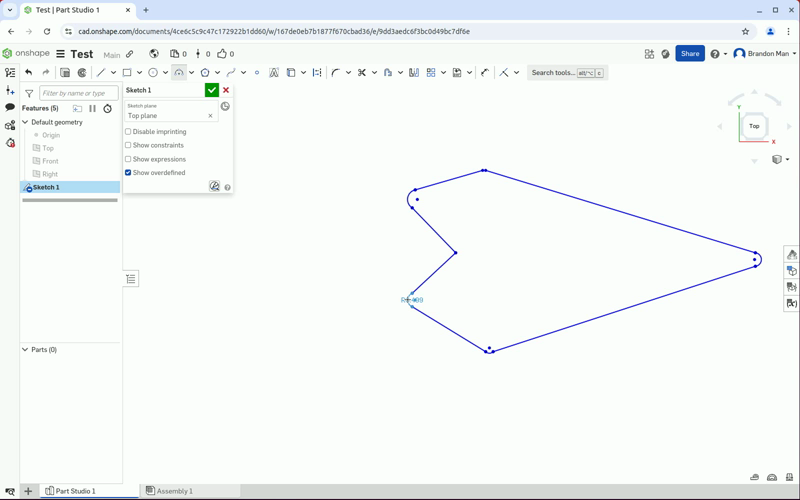
scroll(6)
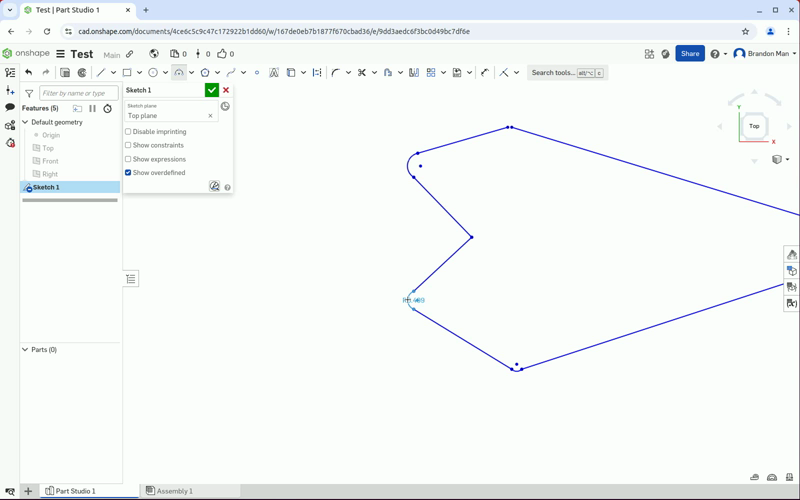
scroll(6)
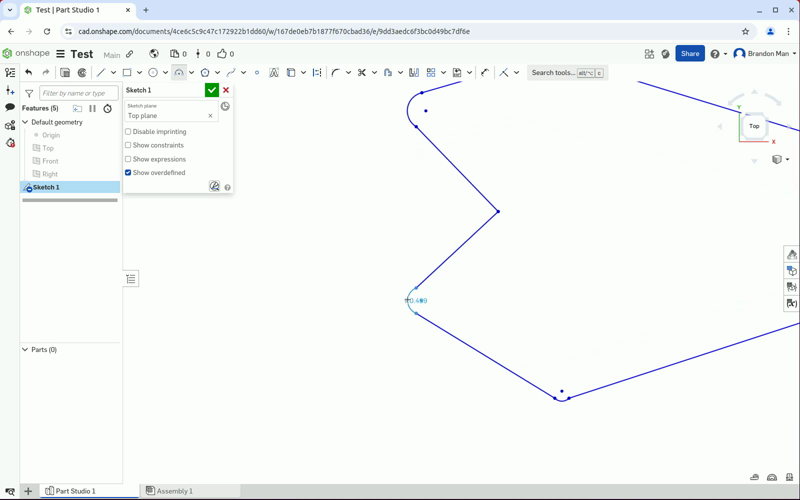
scroll(6)
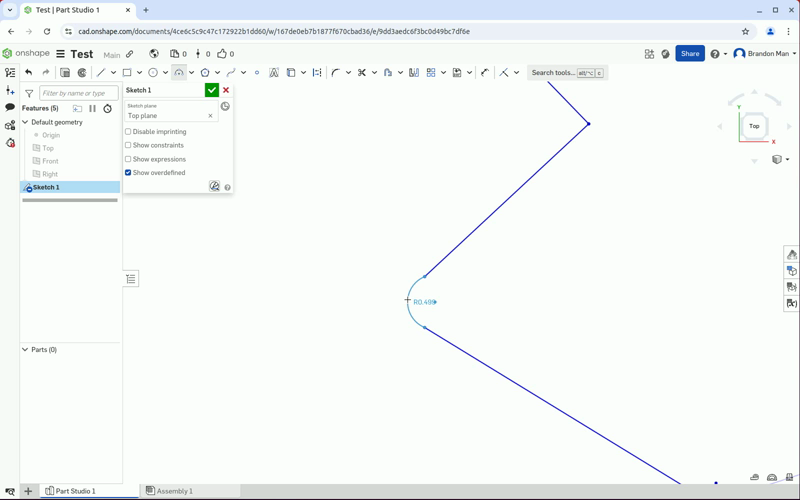
click(407, 299)
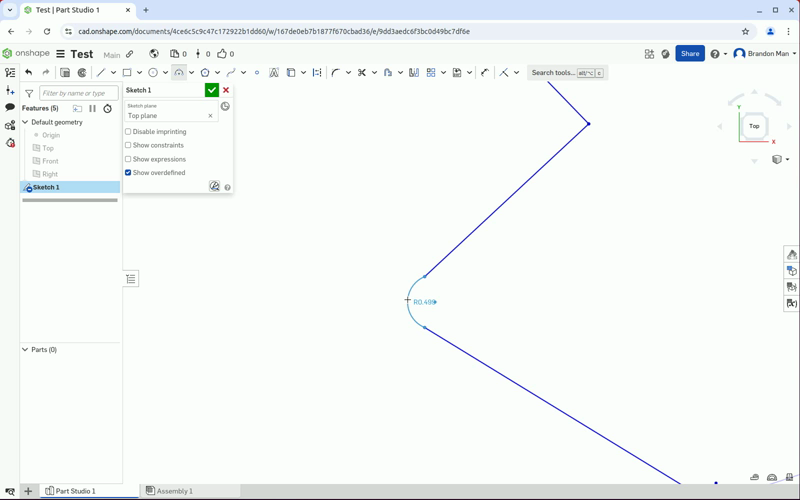
scroll(-6)
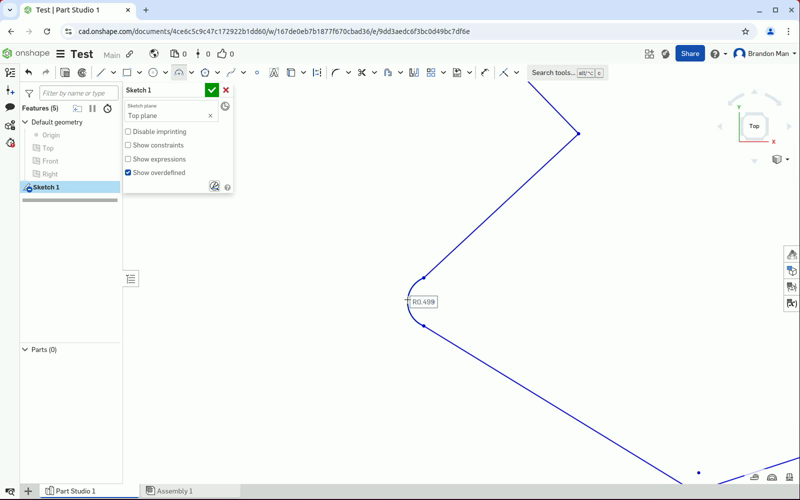
scroll(-6)
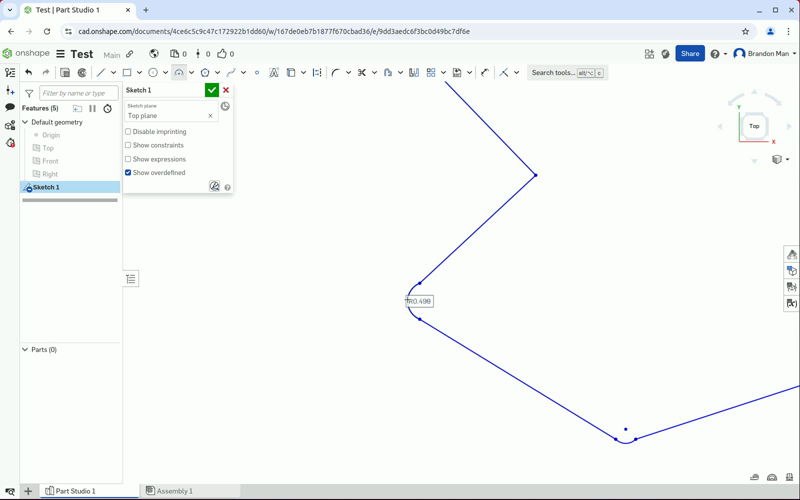
scroll(-6)
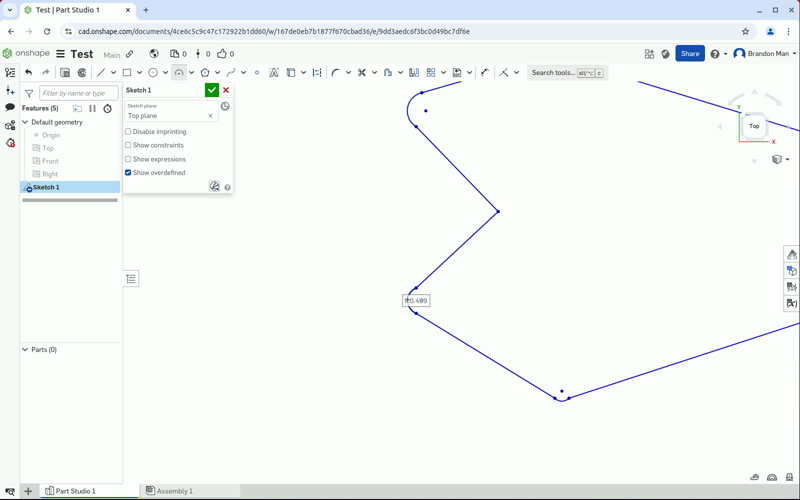
scroll(-6)
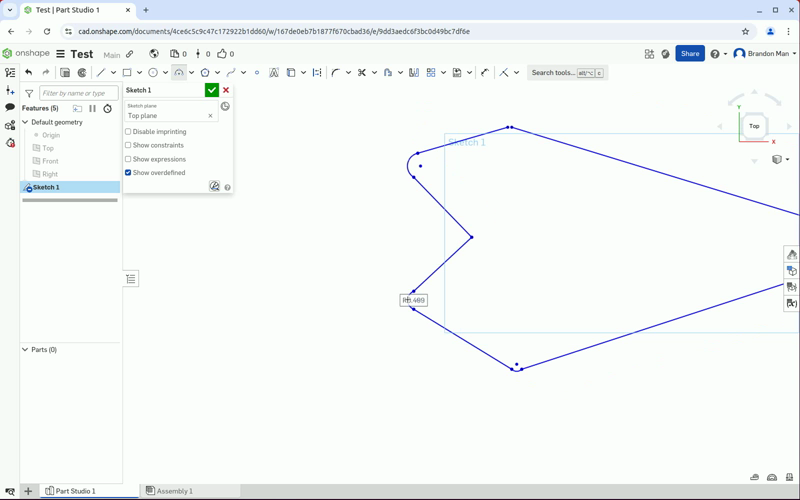
scroll(-6)
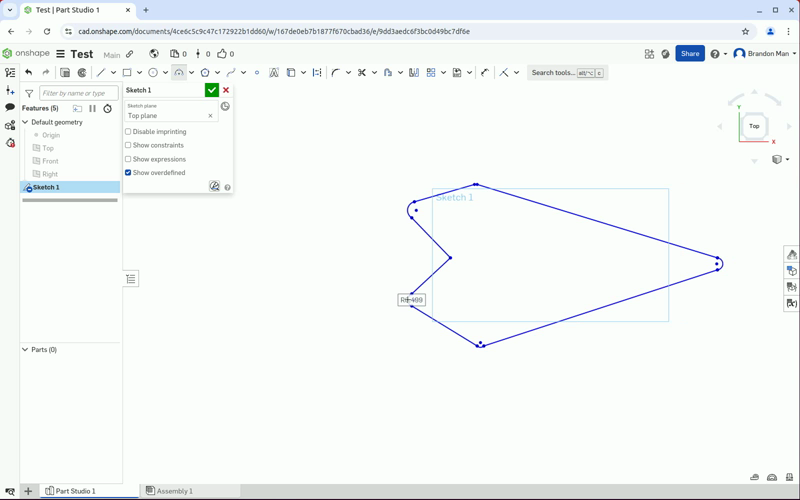
scroll(-6)
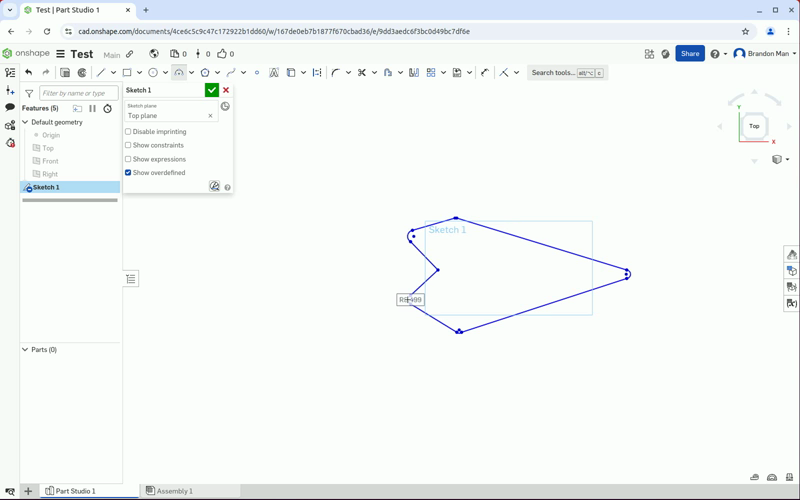
scroll(-6)
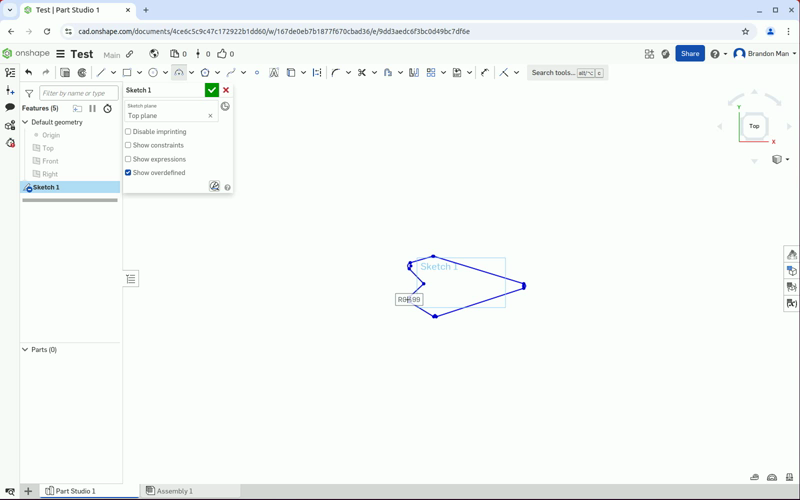
key_up(shift)
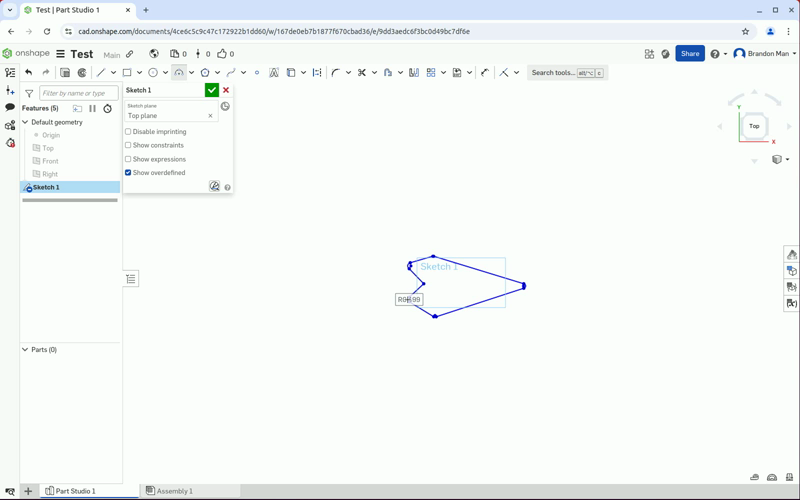
key(esc)
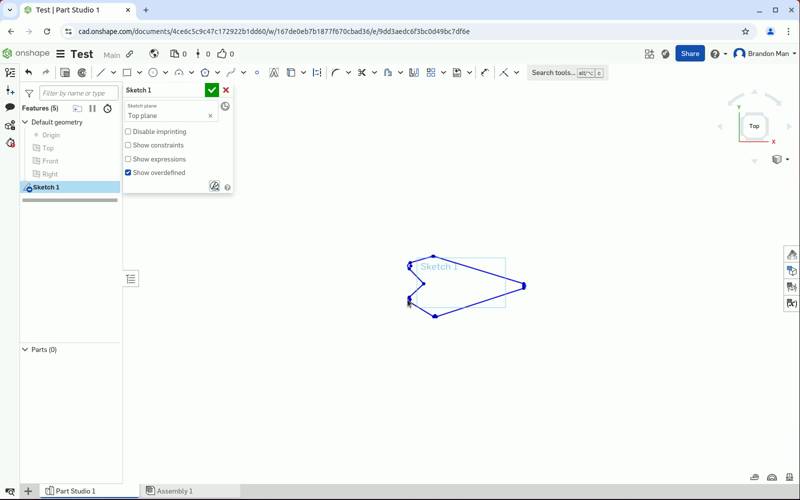
key(c)
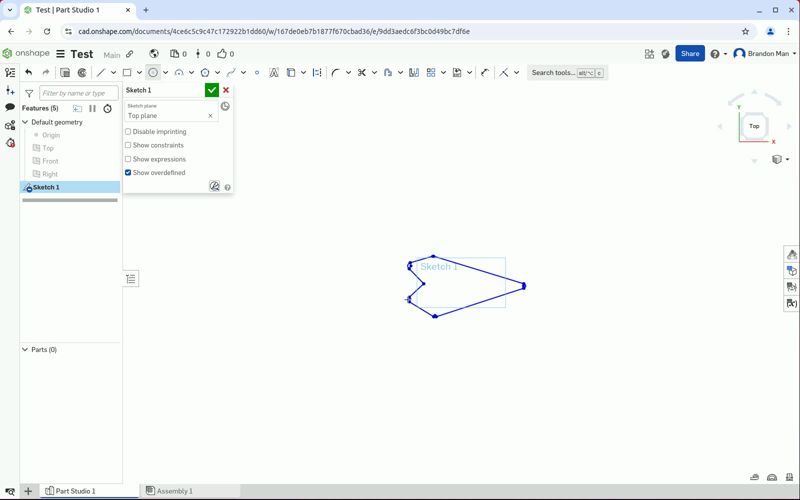
key_down(shift)
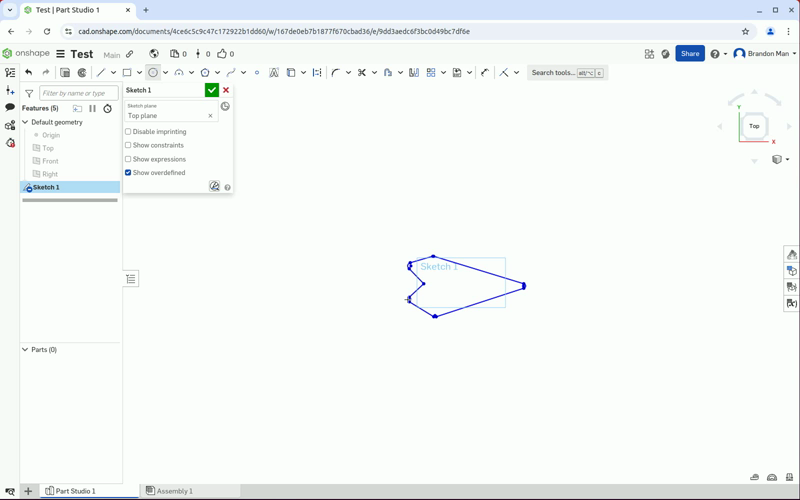
mouse_move(432, 300)
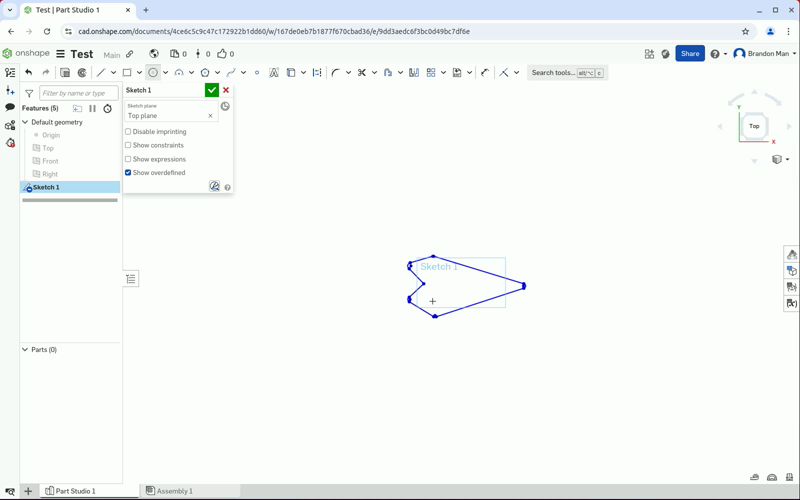
click(432, 300)
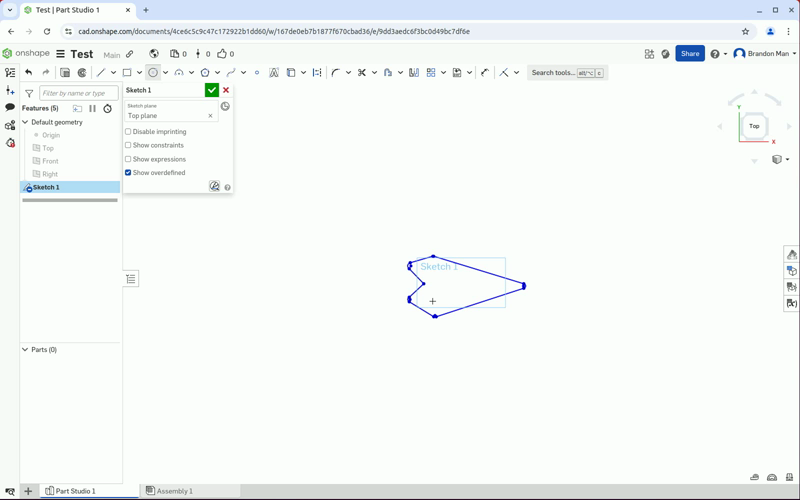
key_up(shift)
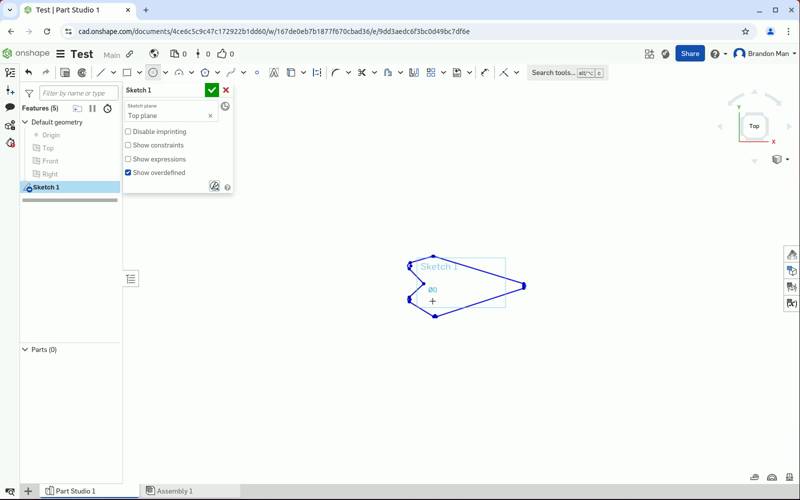
mouse_move(442, 300)
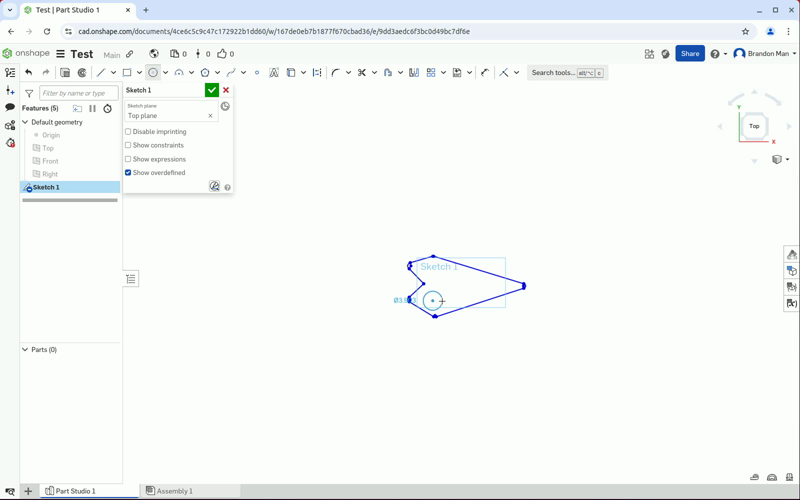
click(442, 300)
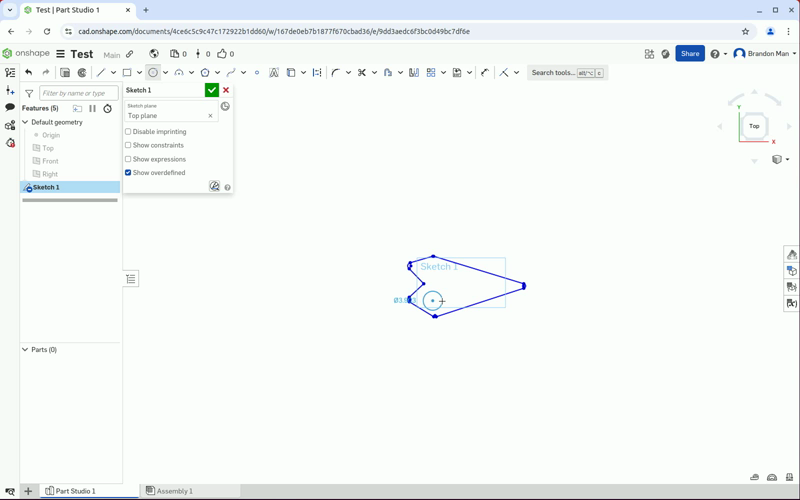
key(esc)
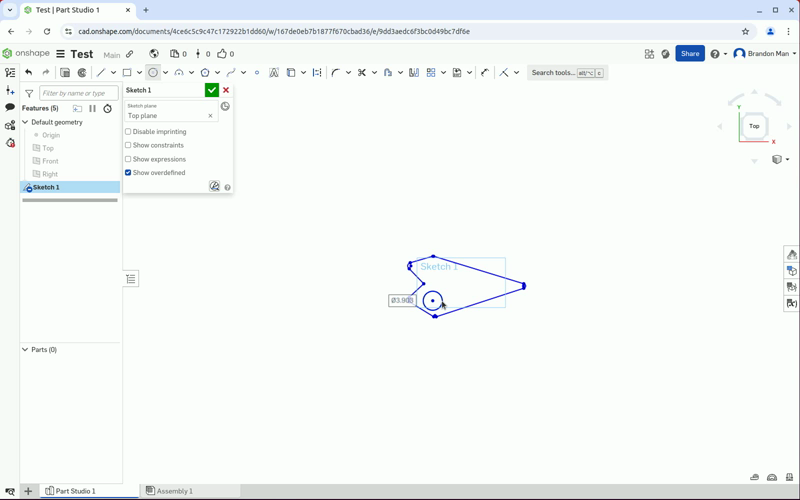
key(c)
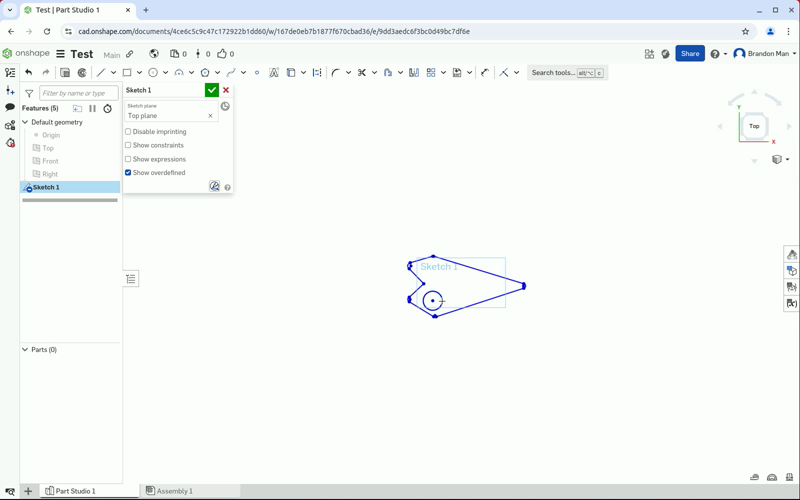
key_down(shift)
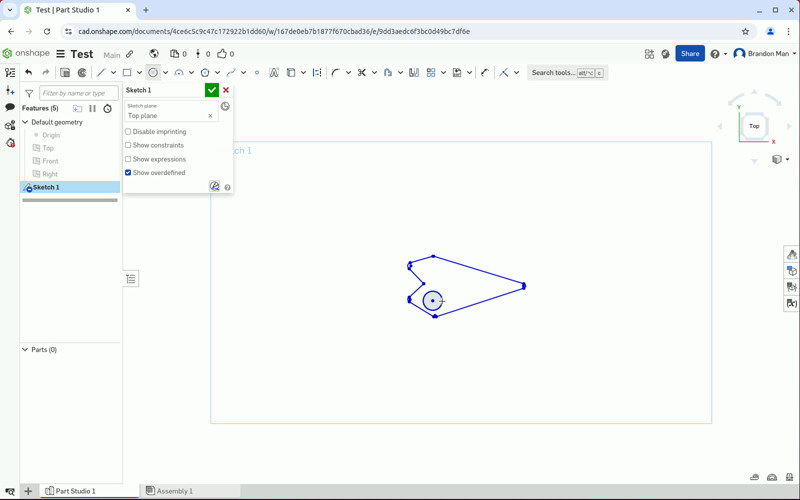
mouse_move(432, 266)
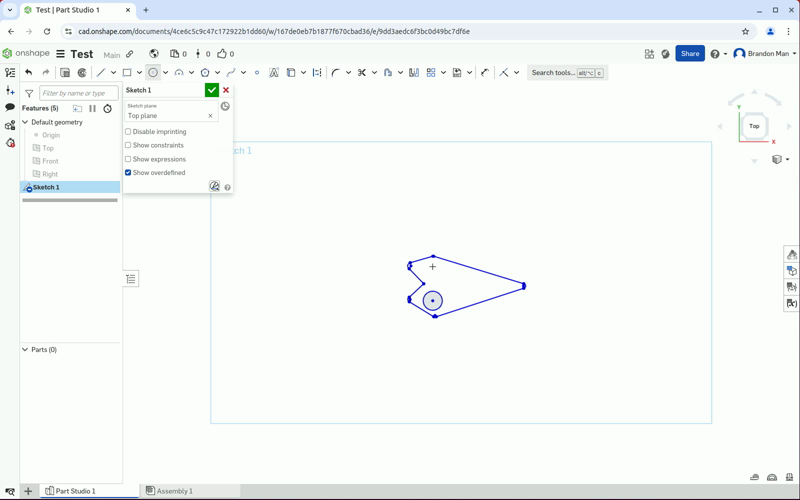
click(432, 266)
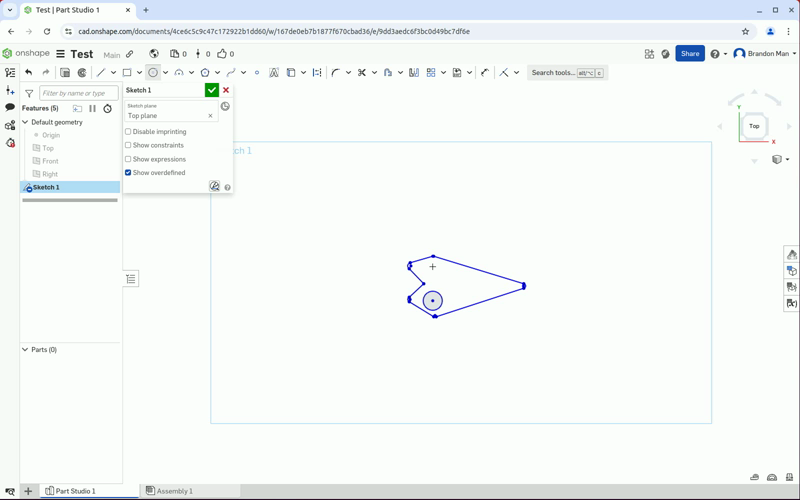
key_up(shift)
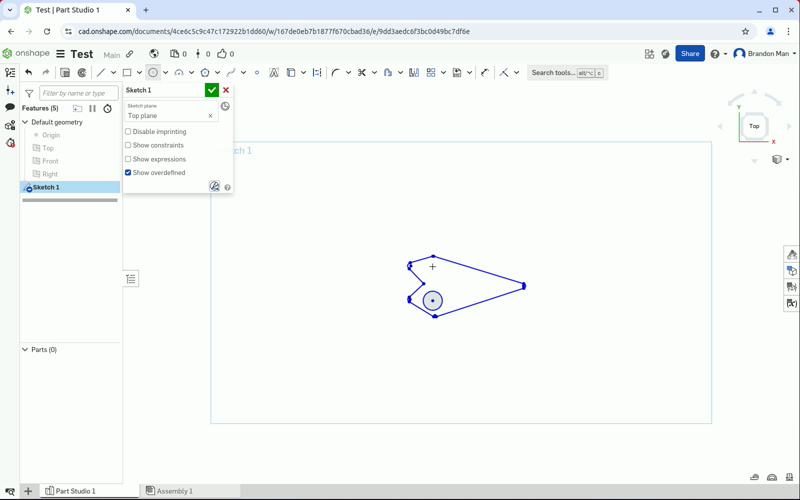
mouse_move(437, 266)
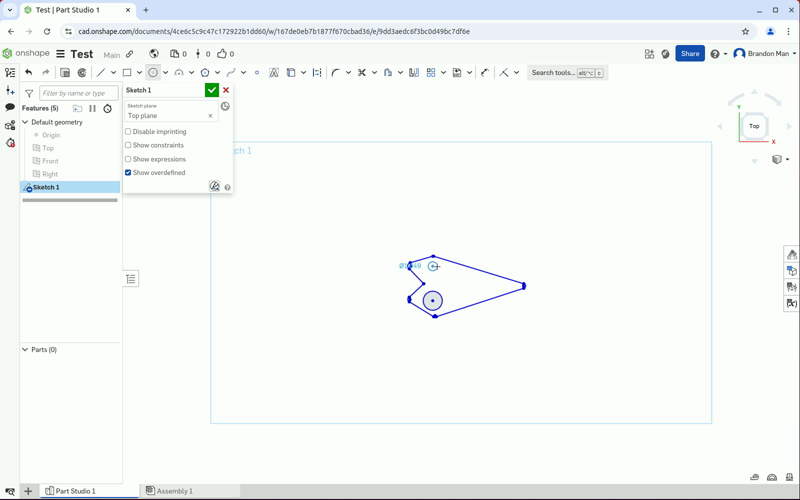
click(437, 266)
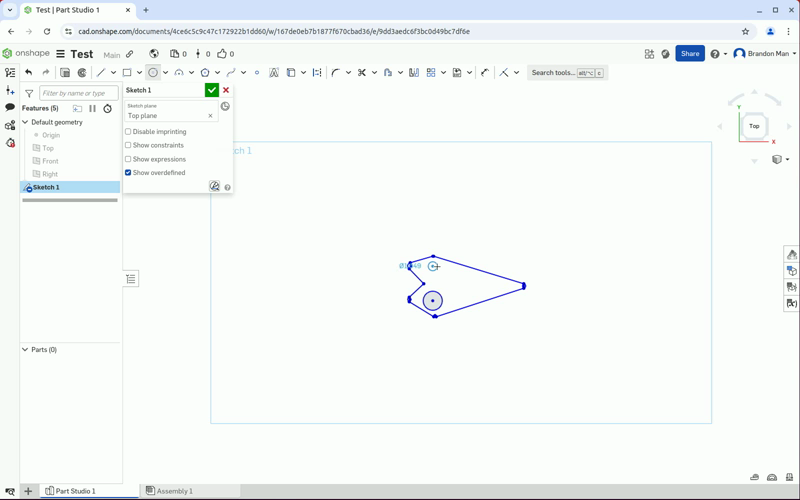
key(esc)
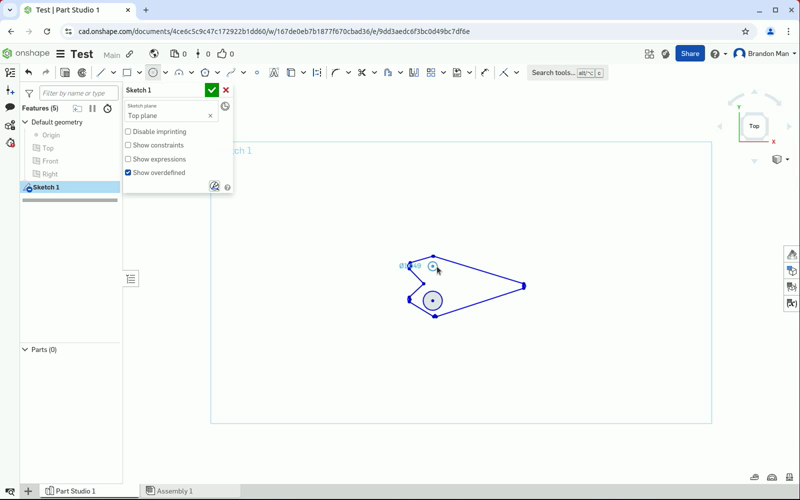
key(l)
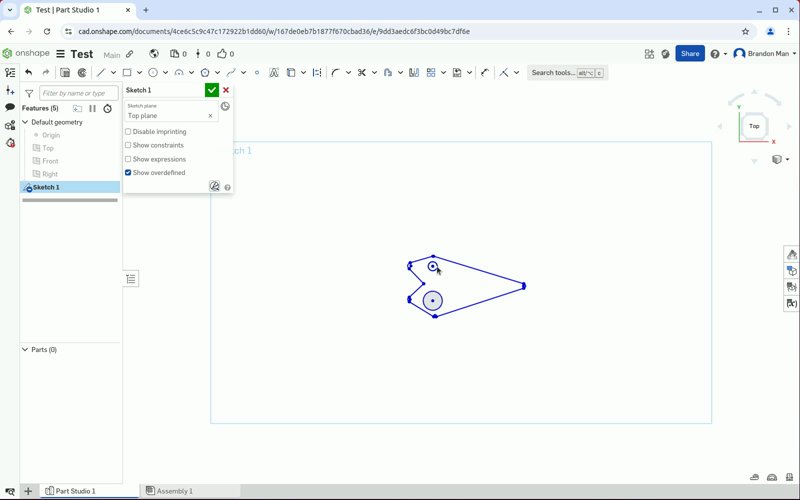
key_down(shift)
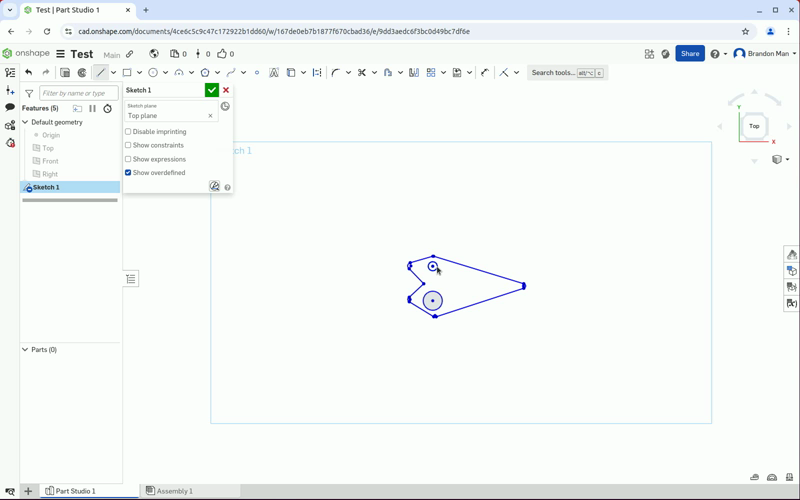
mouse_move(454, 289)
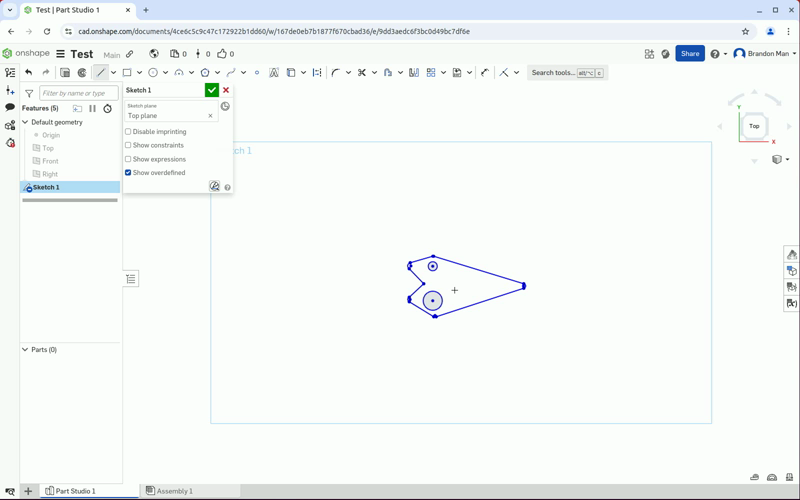
click(454, 289)
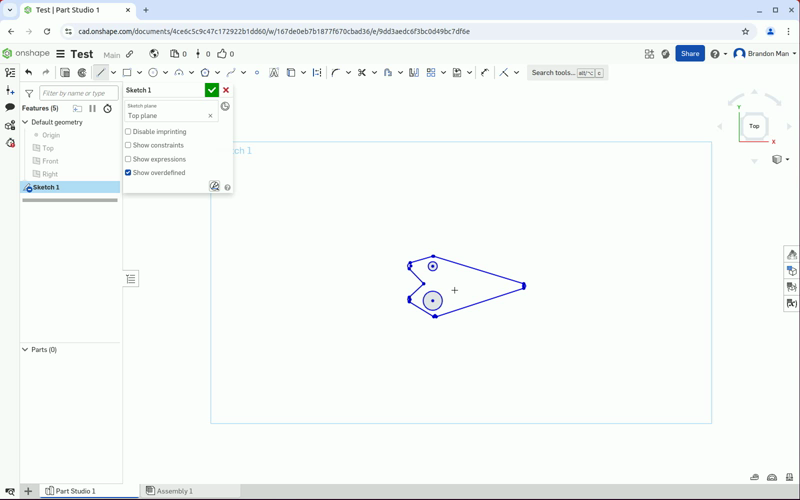
key_up(shift)
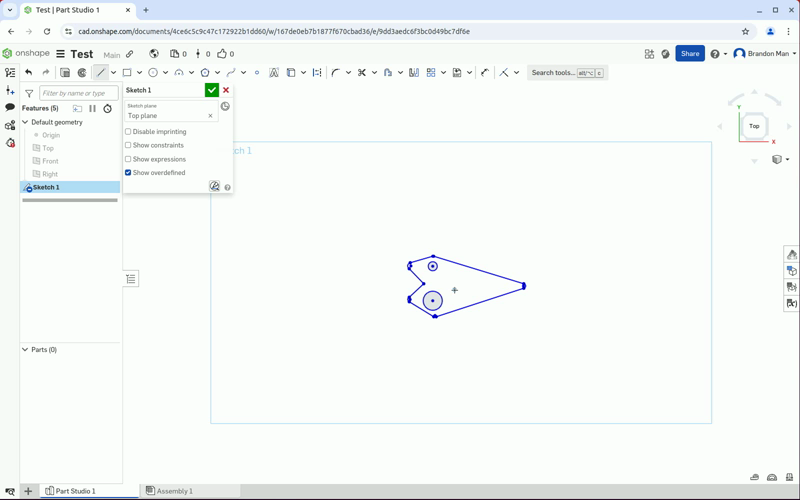
key_down(shift)
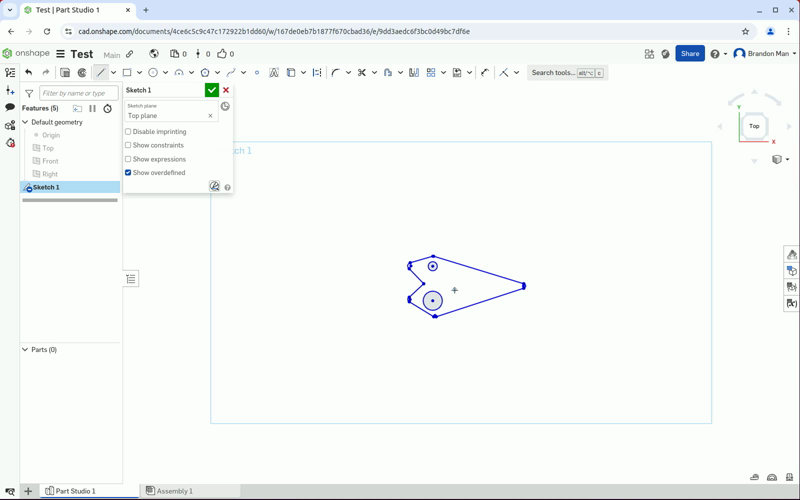
mouse_move(484, 289)
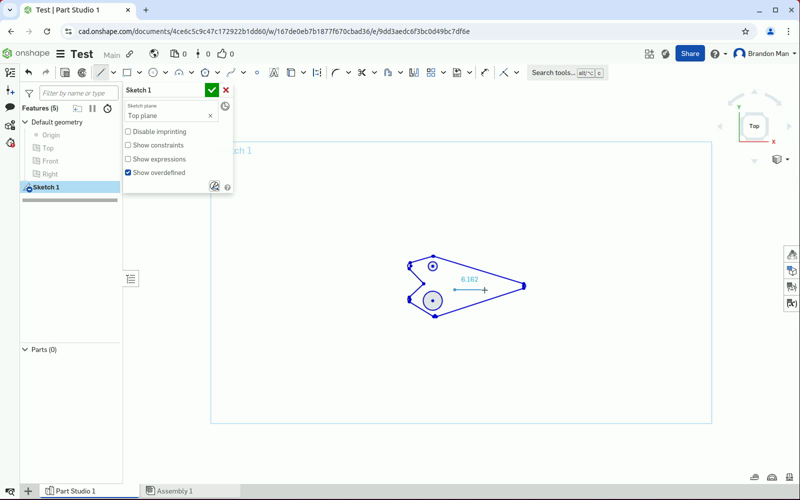
mouse_move(479, 289)
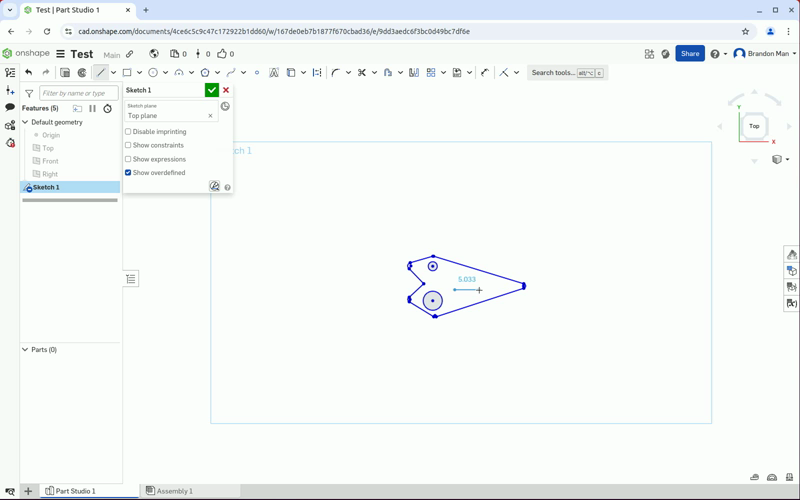
click(479, 289)
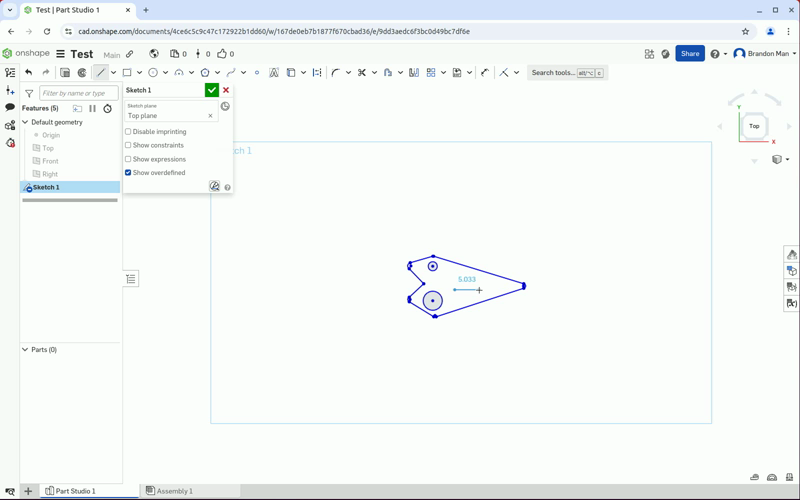
key_up(shift)
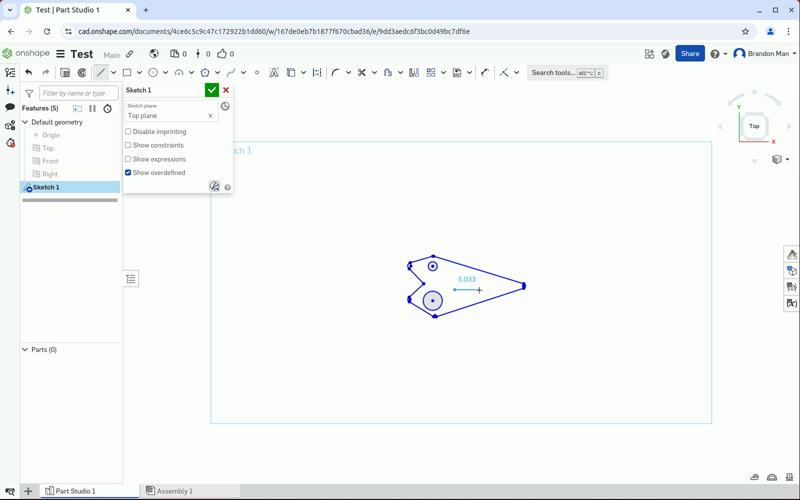
key_down(shift)
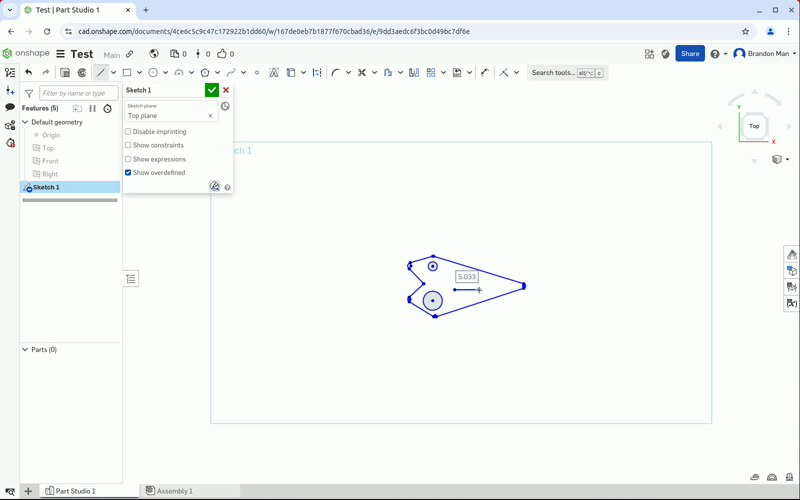
mouse_move(509, 289)
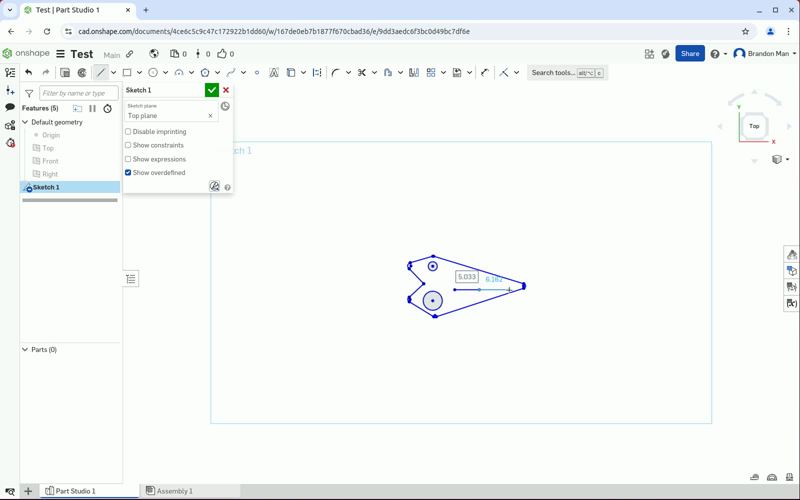
mouse_move(479, 279)
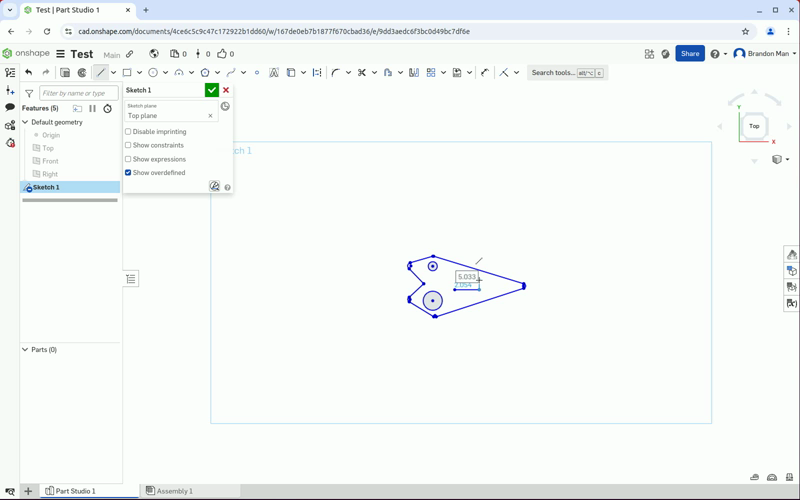
click(479, 279)
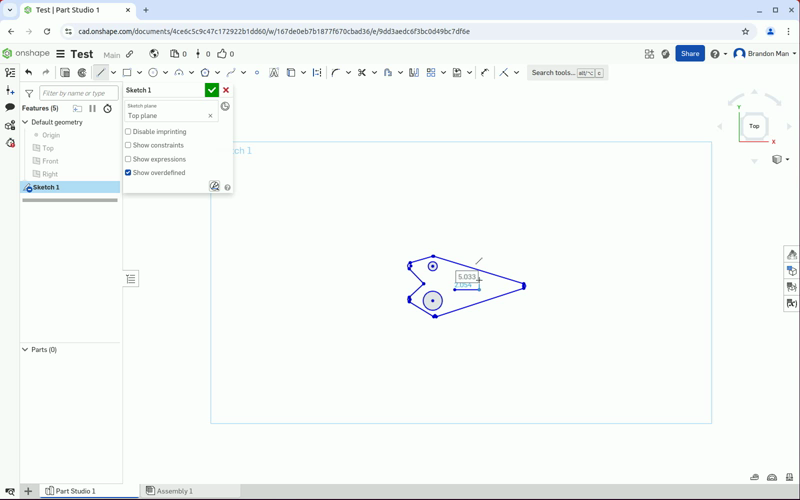
key_up(shift)
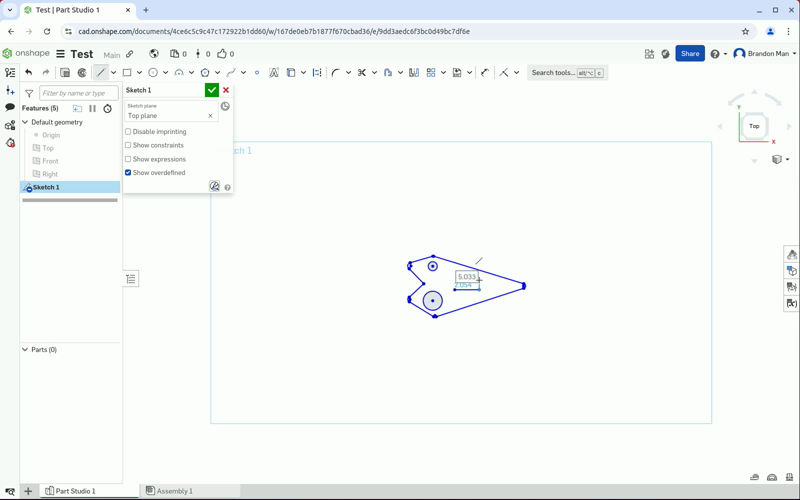
key_down(shift)
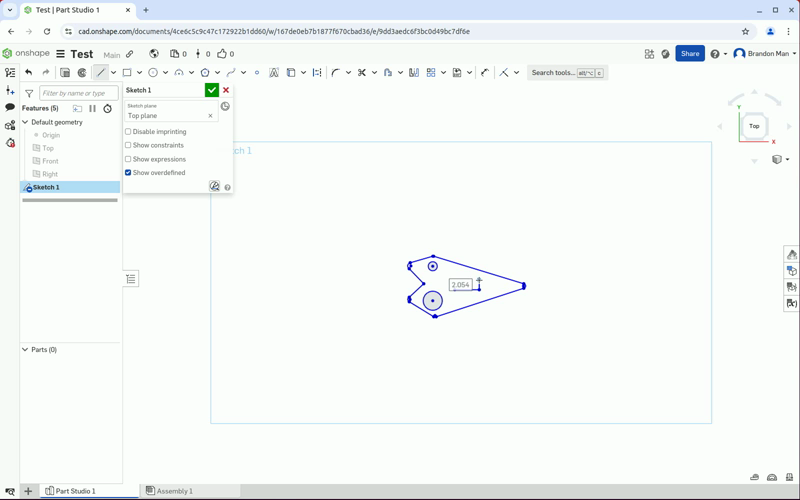
mouse_move(509, 279)
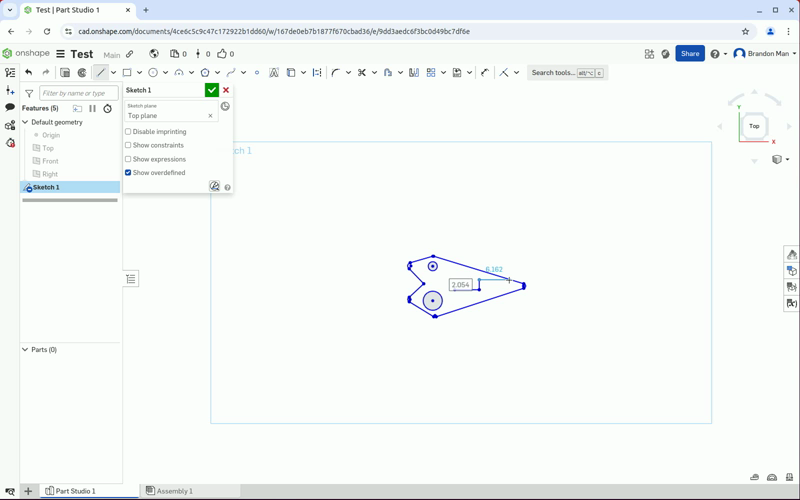
mouse_move(468, 279)
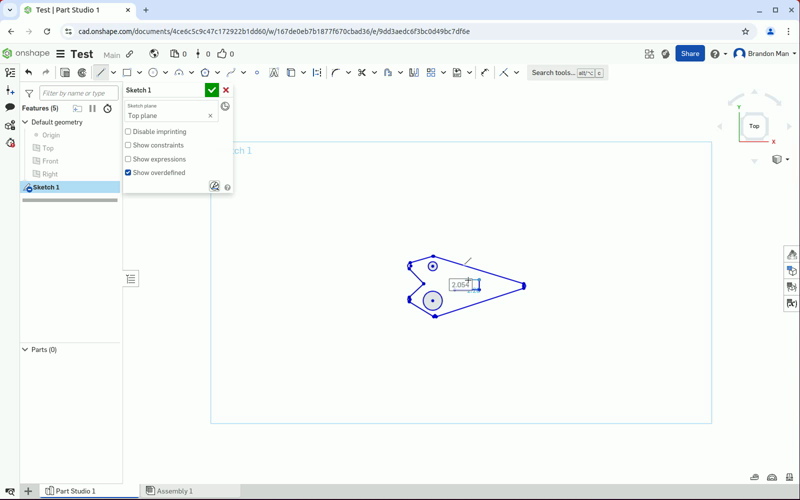
click(468, 279)
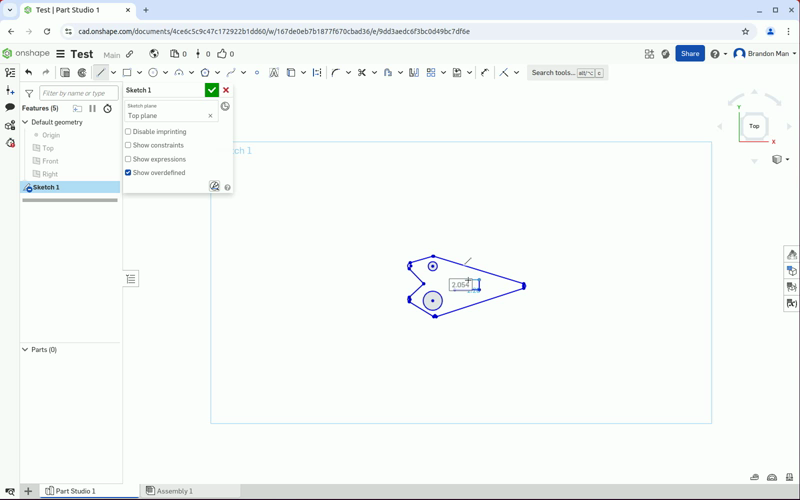
key_up(shift)
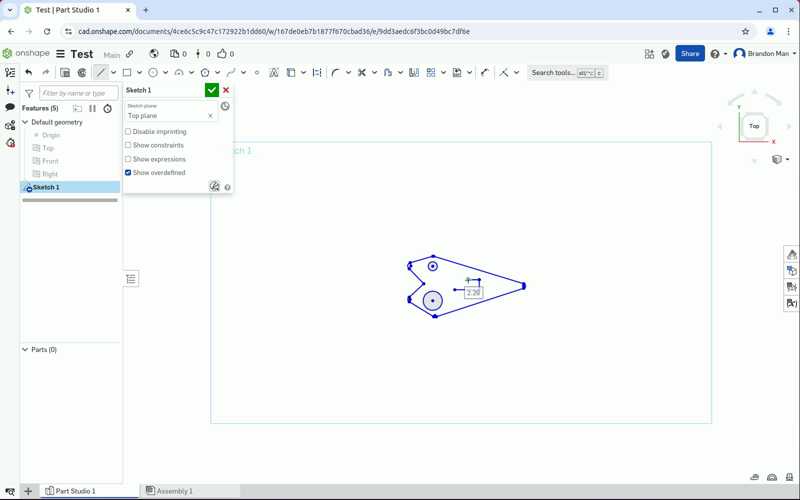
key_down(shift)
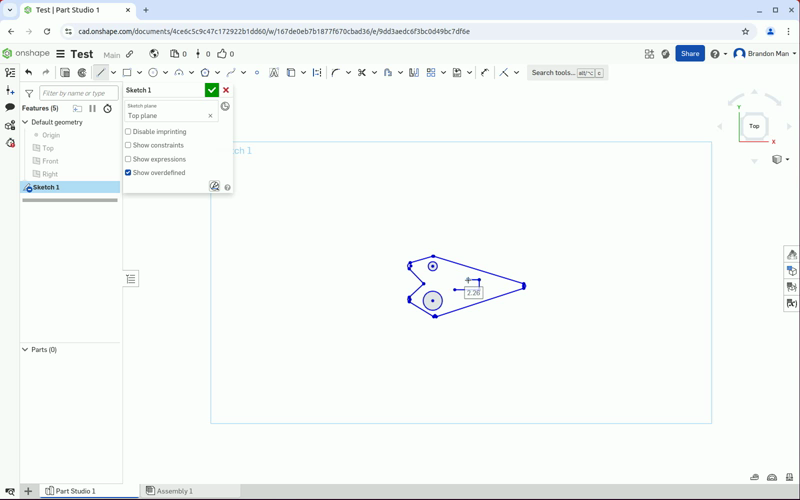
mouse_move(498, 279)
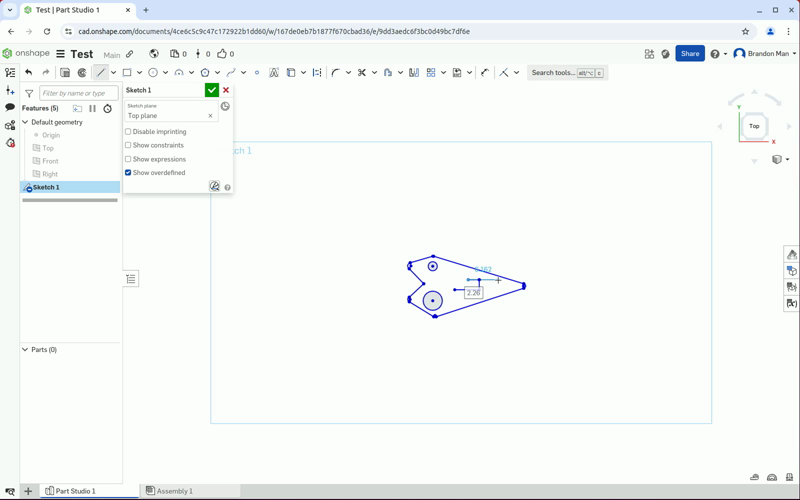
mouse_move(468, 276)
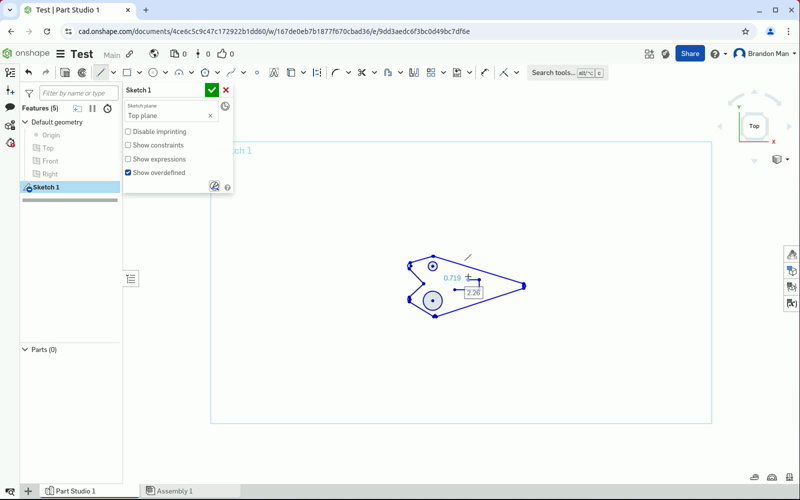
scroll(6)
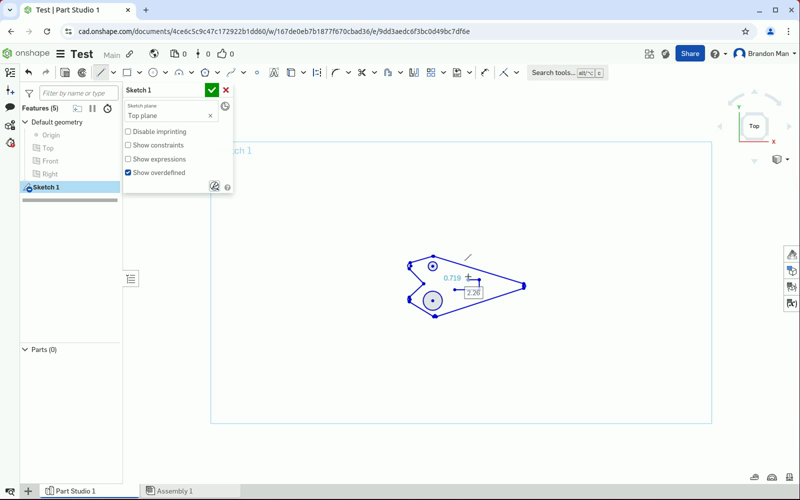
scroll(6)
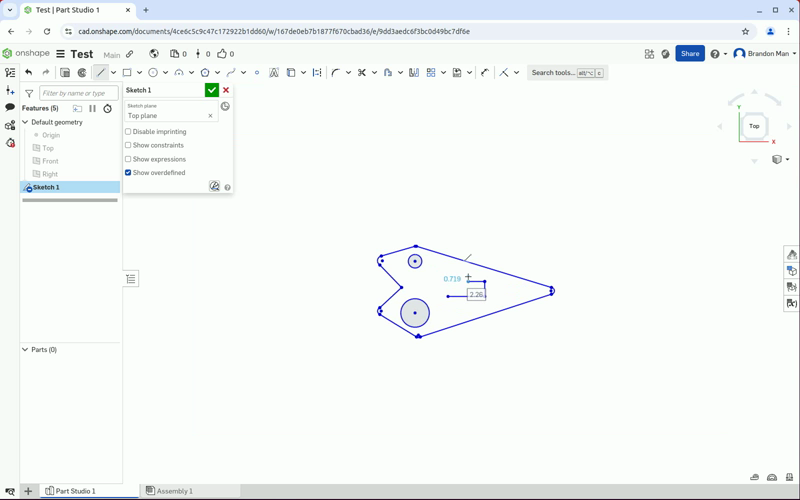
scroll(6)
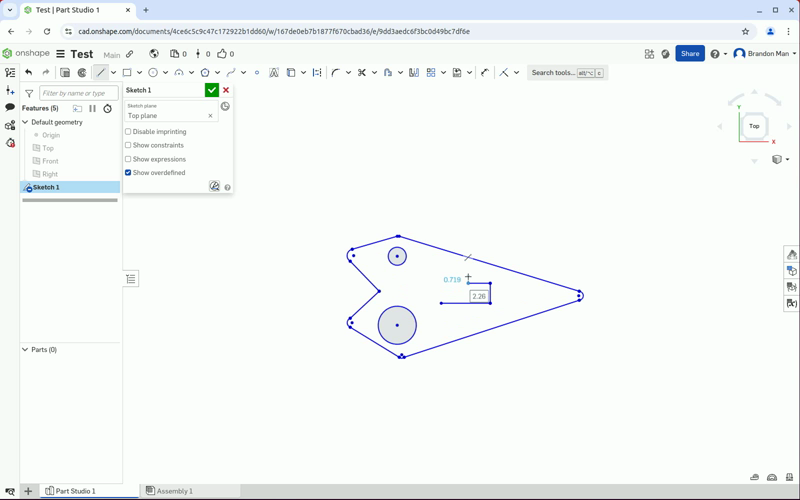
scroll(6)
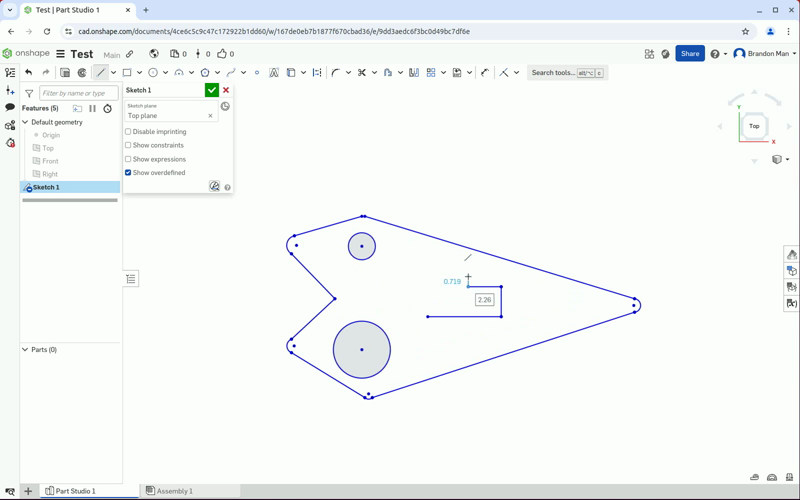
scroll(6)
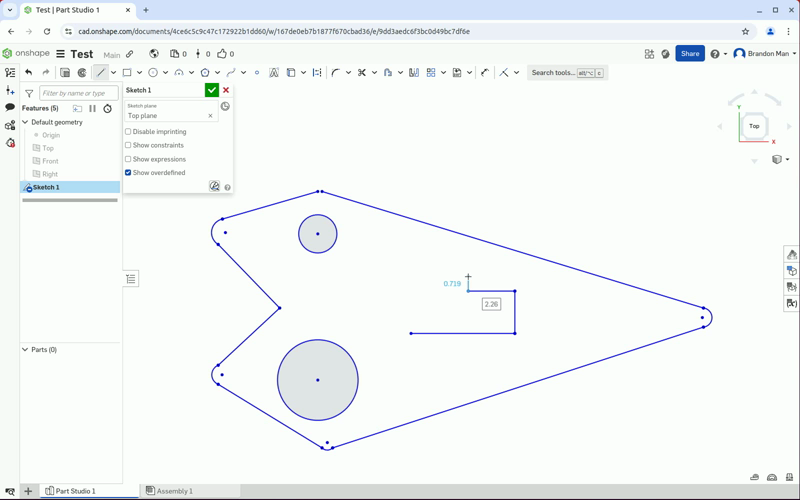
scroll(6)
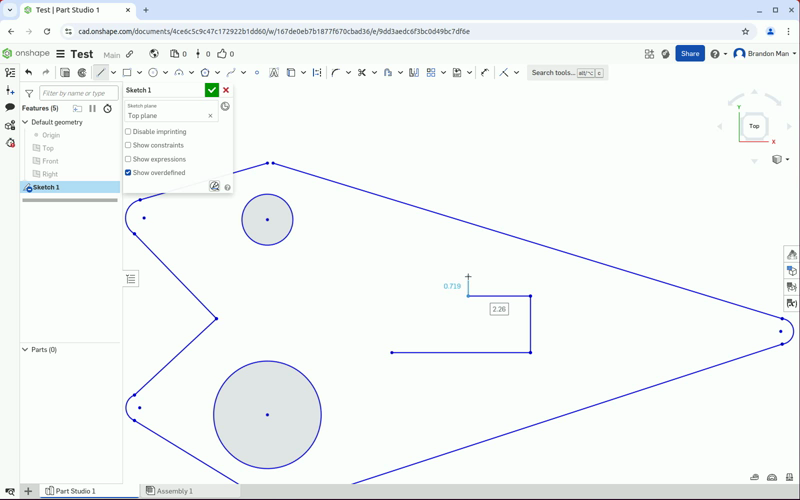
scroll(6)
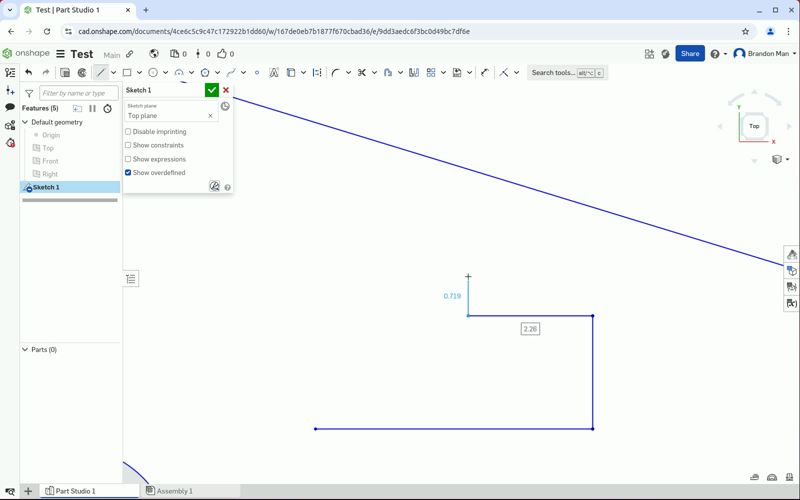
click(468, 276)
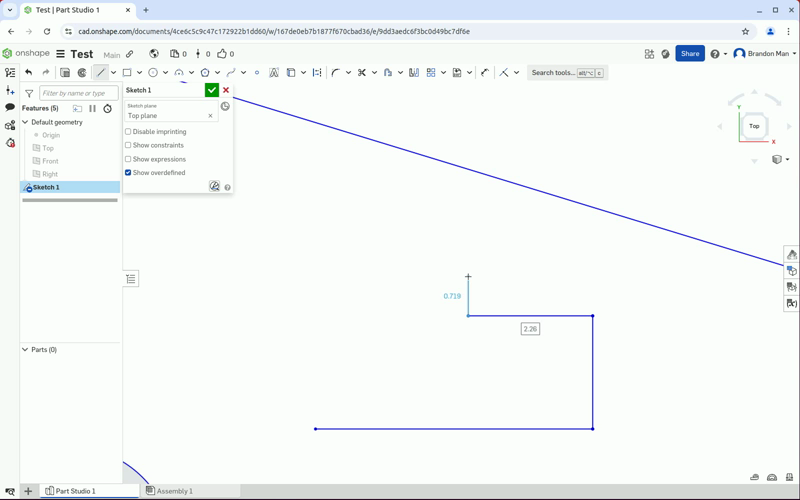
scroll(-6)
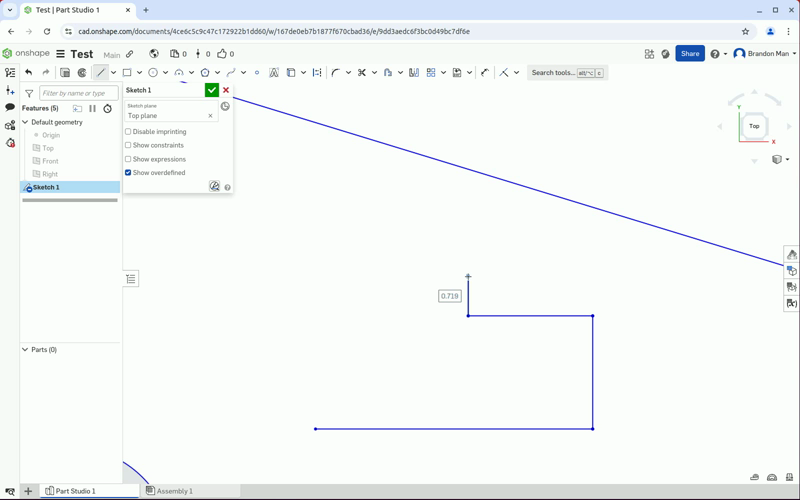
scroll(-6)
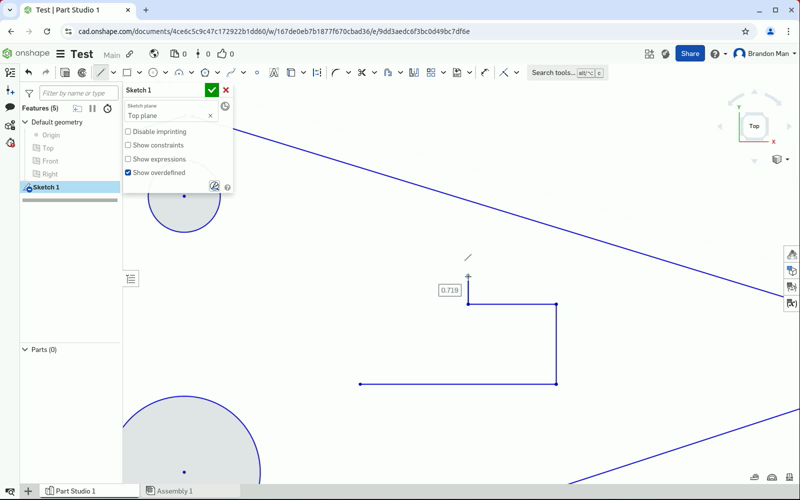
scroll(-6)
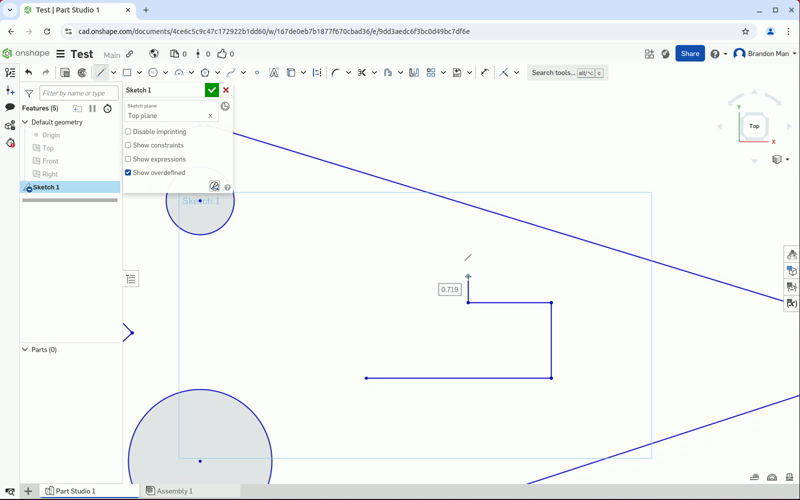
scroll(-6)
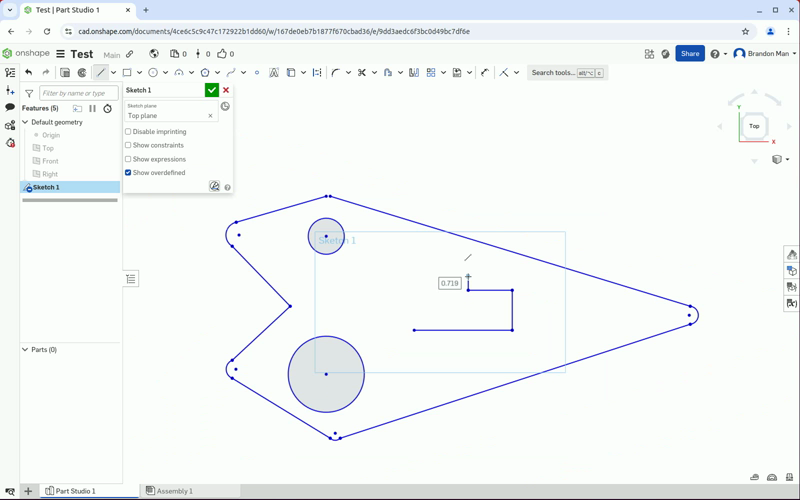
scroll(-6)
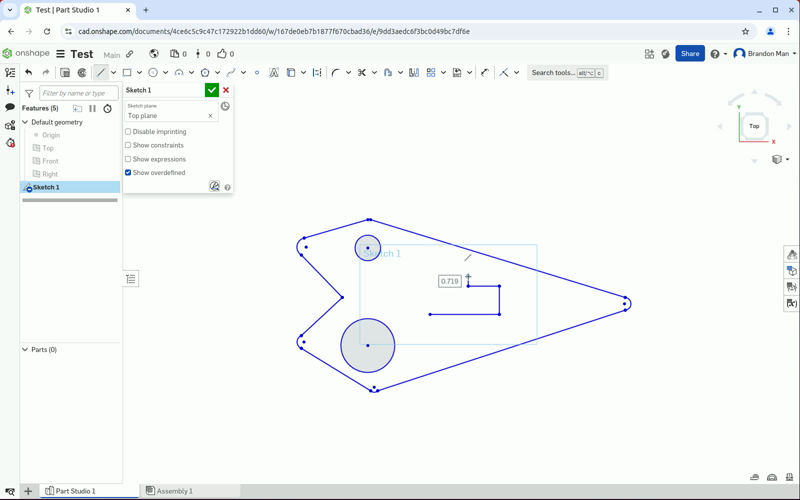
scroll(-6)
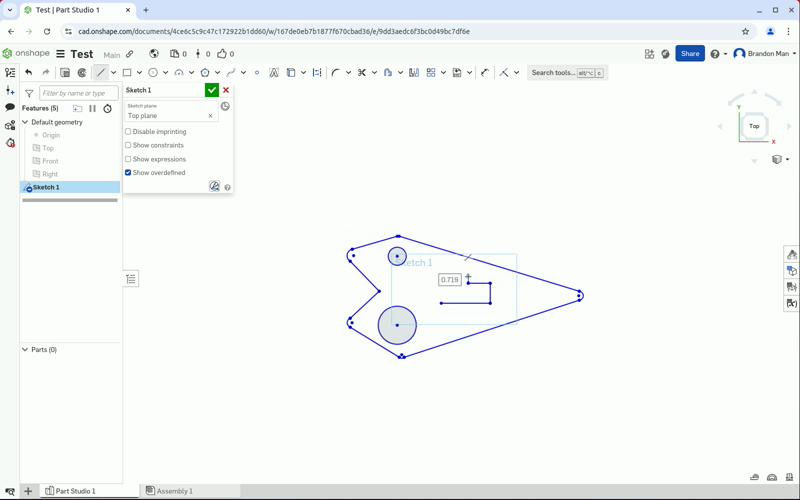
scroll(-6)
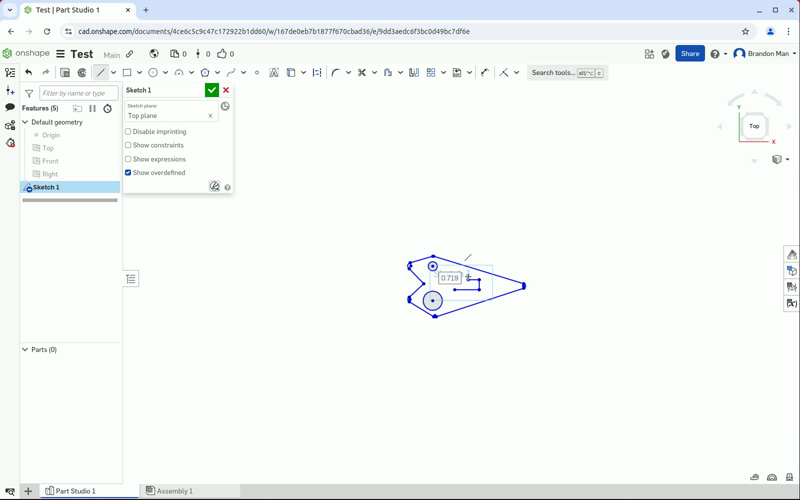
key_up(shift)
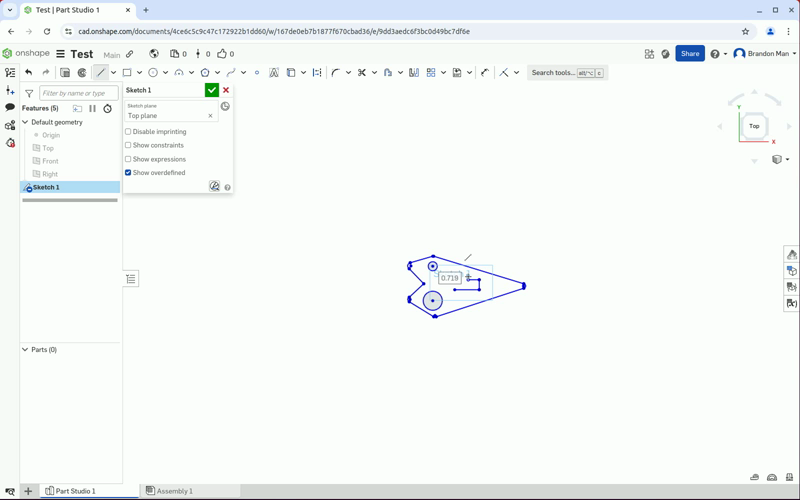
key_down(shift)
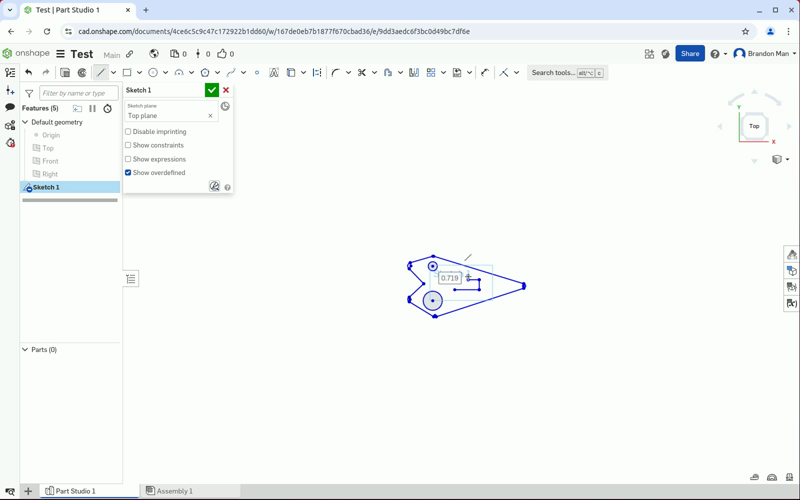
mouse_move(498, 276)
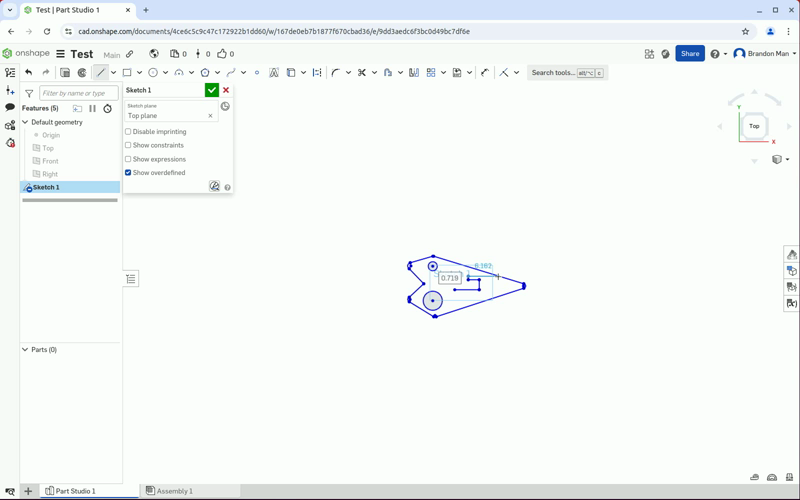
mouse_move(454, 276)
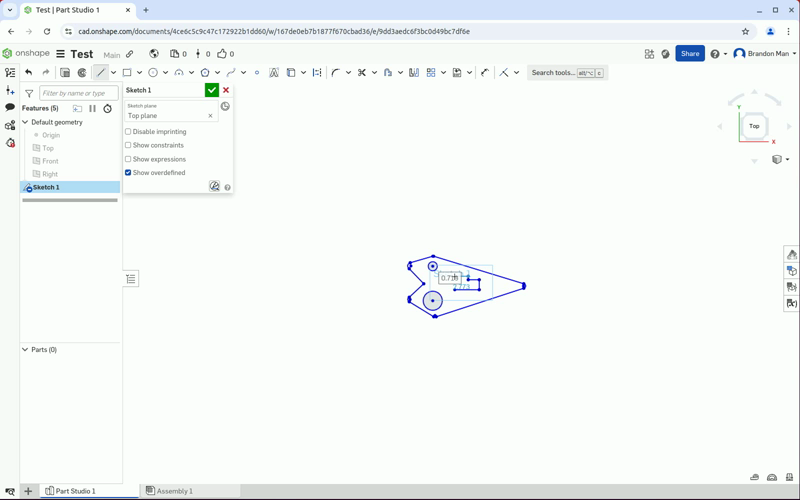
click(454, 276)
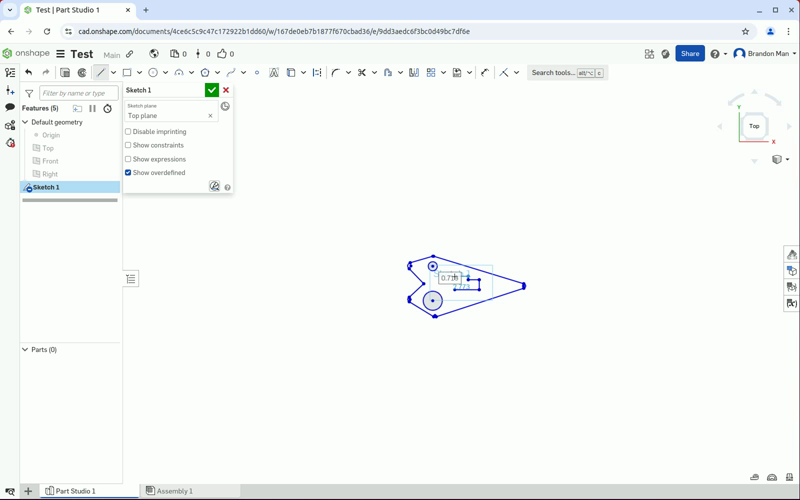
key_up(shift)
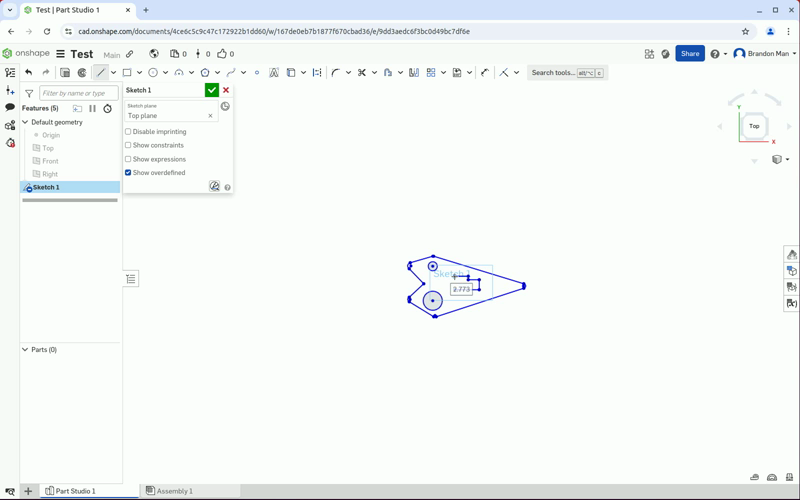
mouse_move(484, 276)
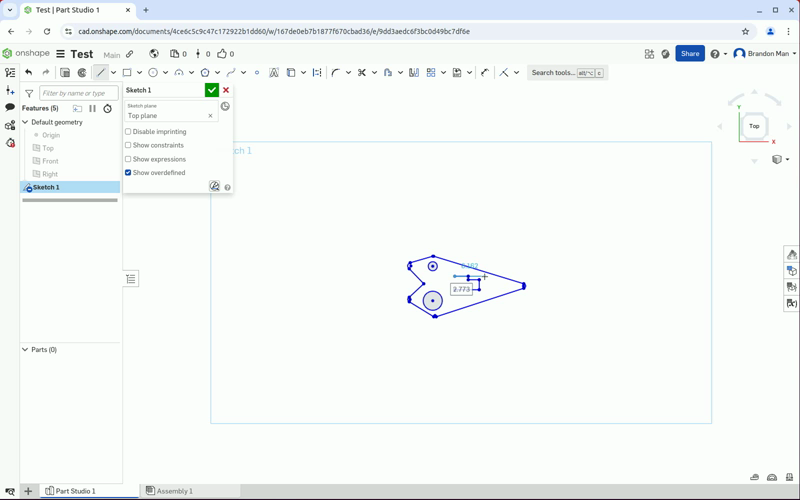
key_down(shift)
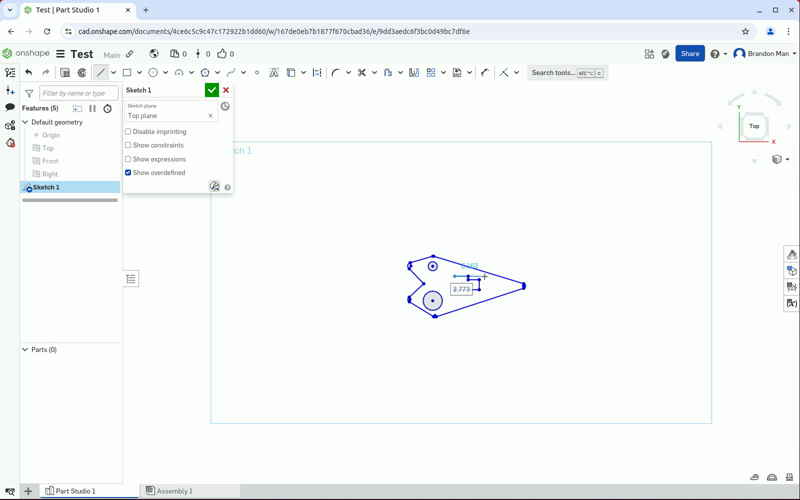
mouse_move(454, 289)
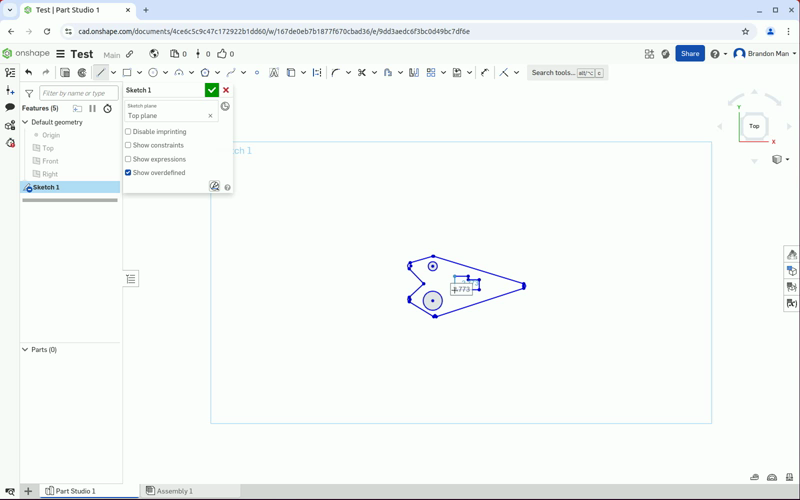
key_up(shift)
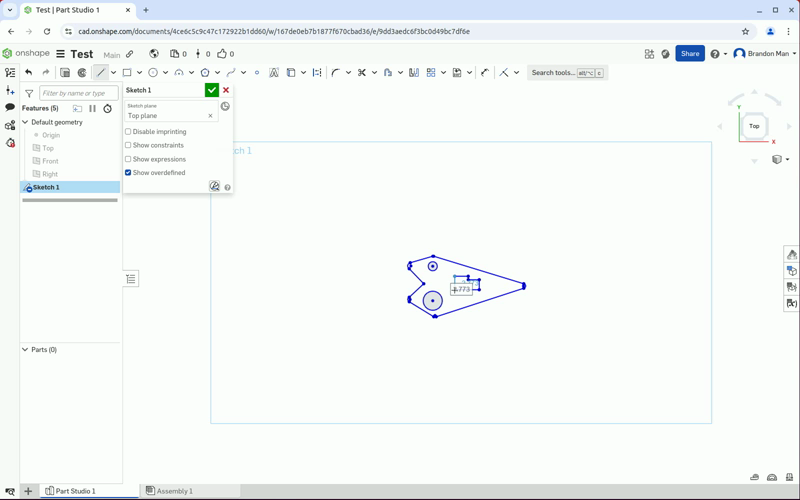
click(454, 289)
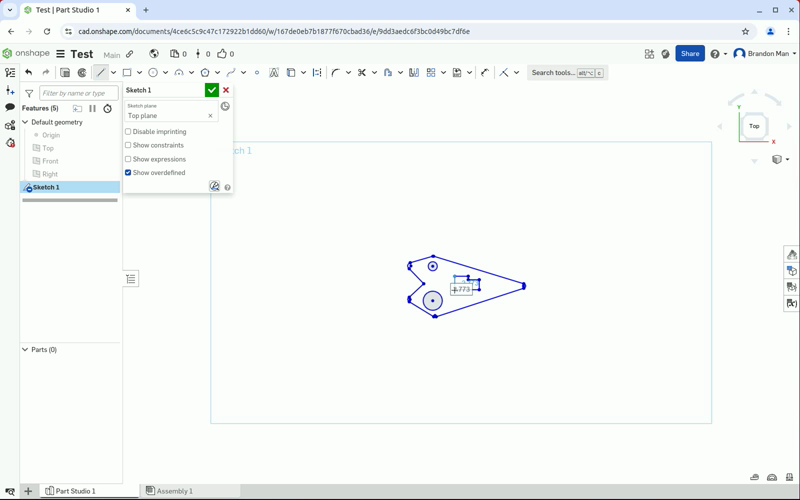
key(esc)
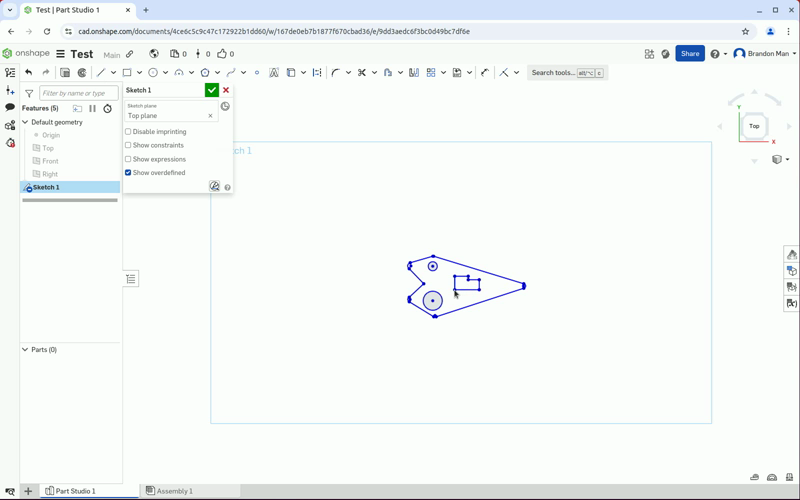
mouse_move(416, 263)
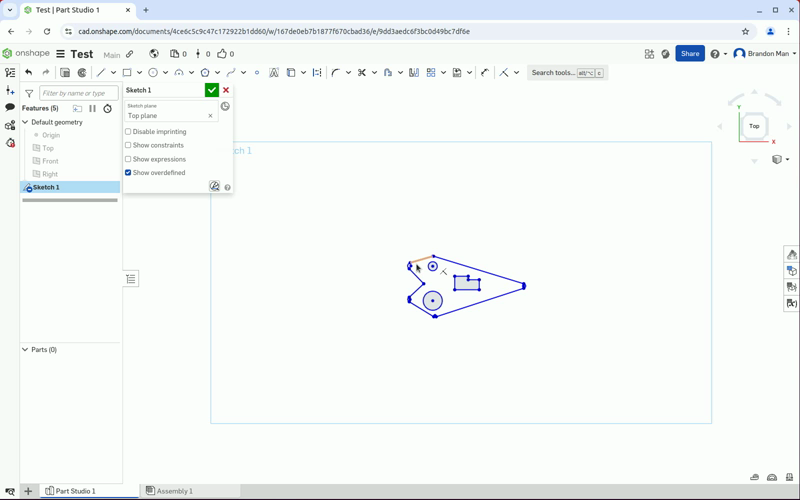
click(416, 263)
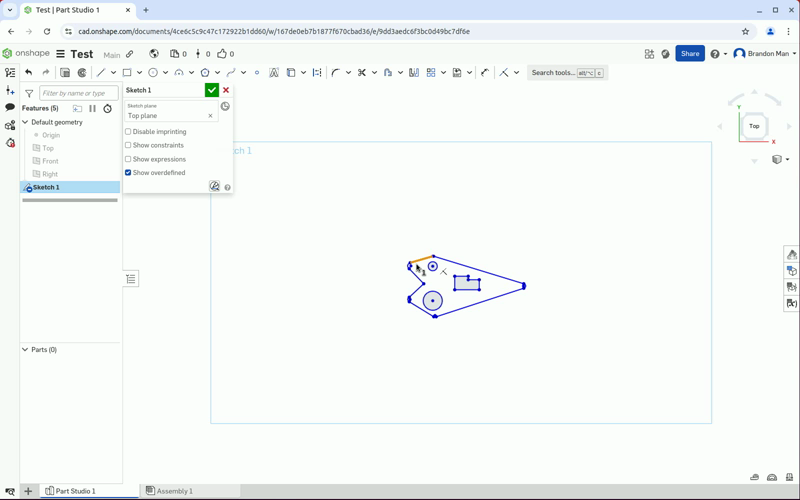
mouse_move(73, 352)
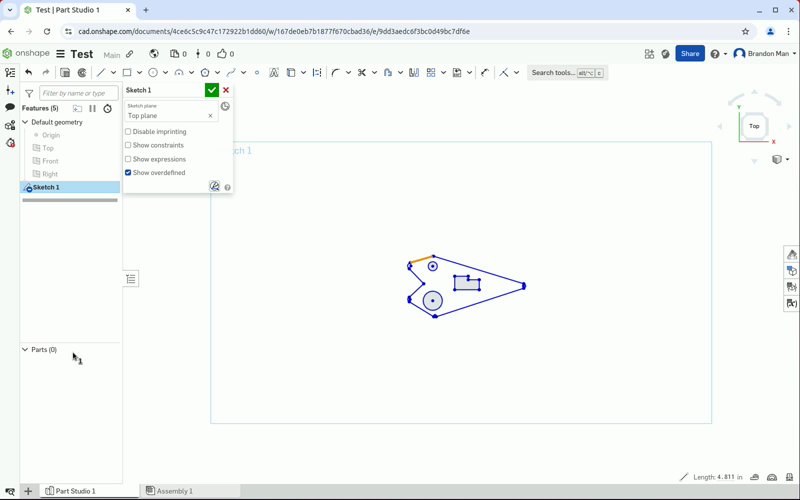
key(shift+y)
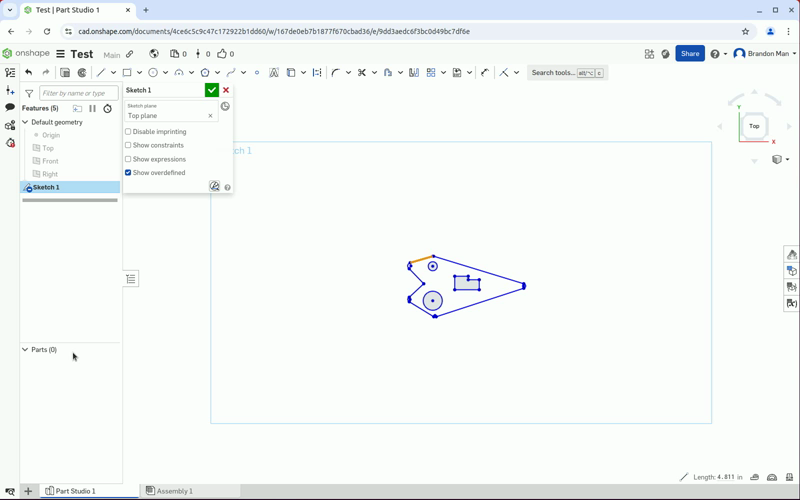
key(shift+e)
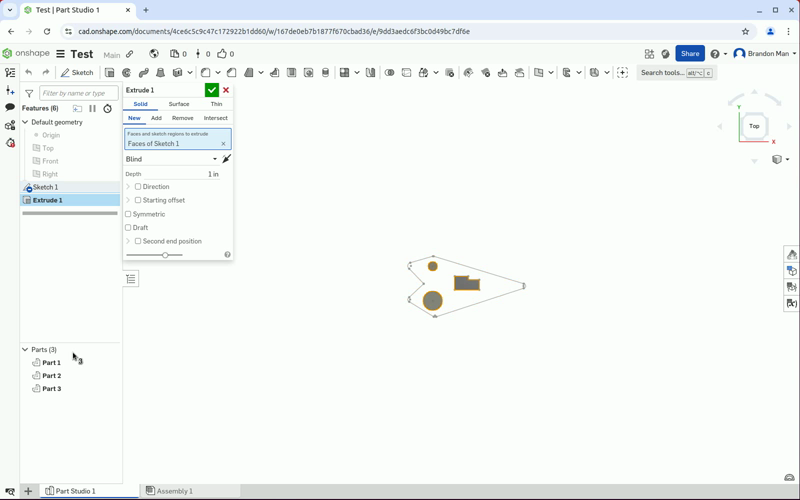
mouse_move(143, 106)
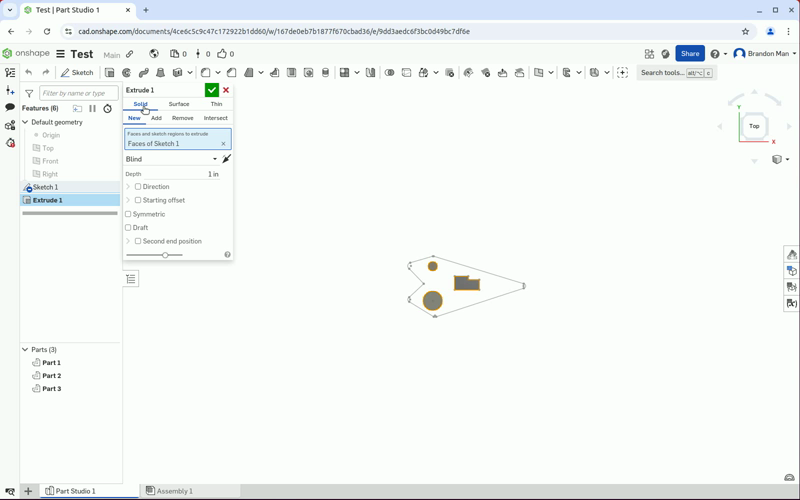
click(143, 106)
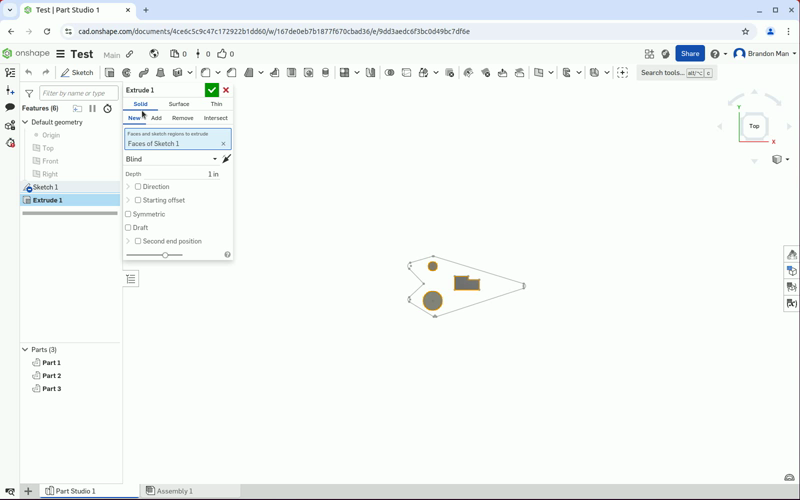
mouse_move(137, 120)
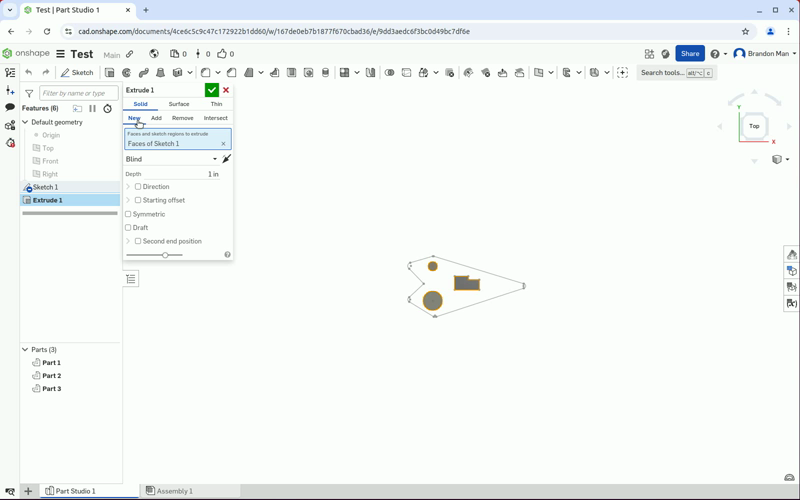
click(137, 120)
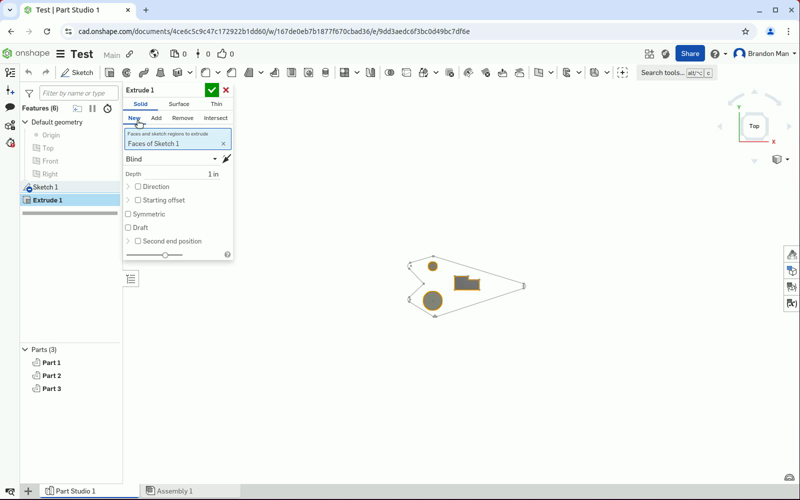
key(tab, 4)
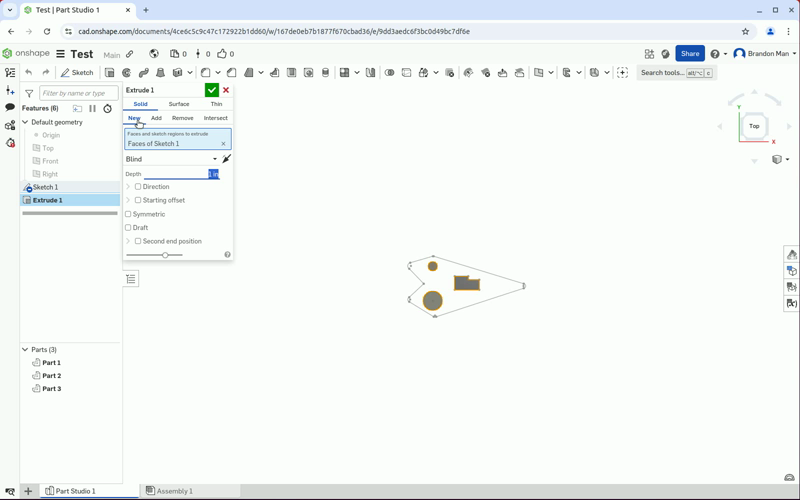
text(0.963)
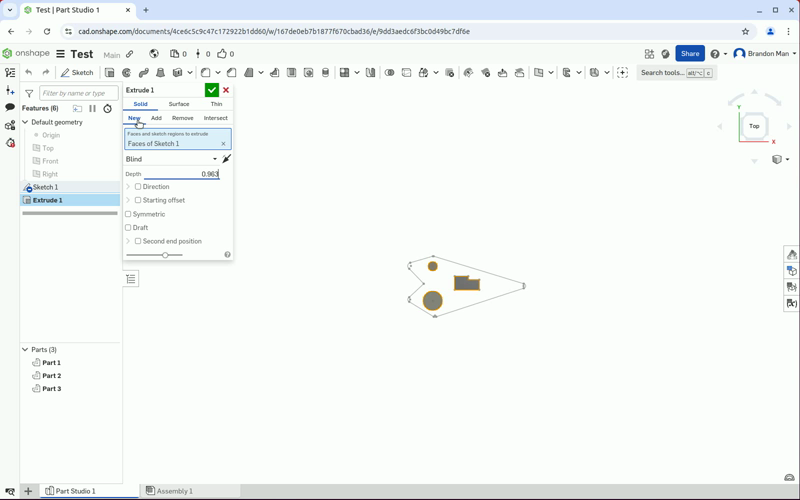
key(enter)
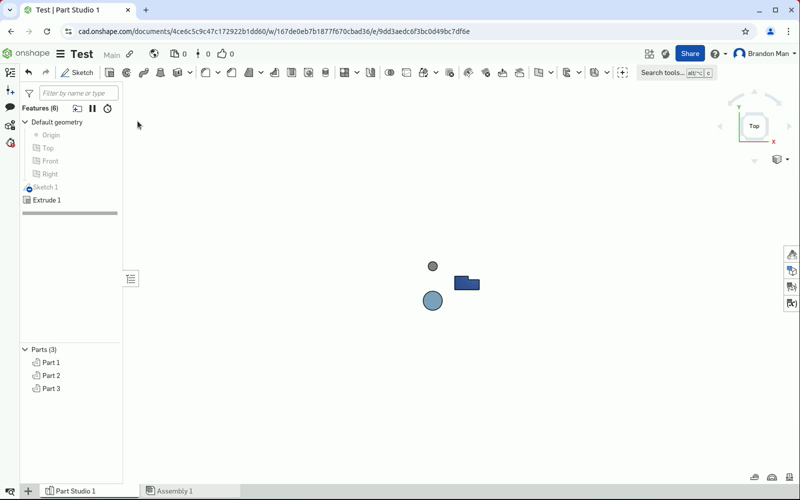
key(shift+h)
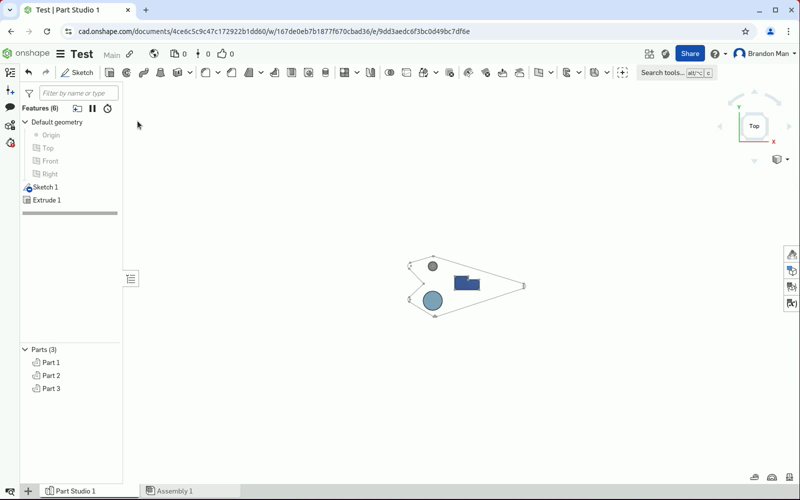
key(shift+h)
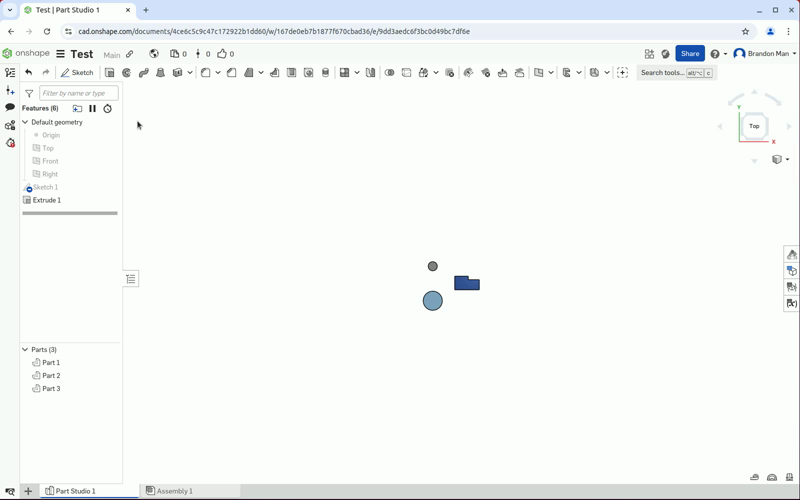
mouse_move(73, 189)
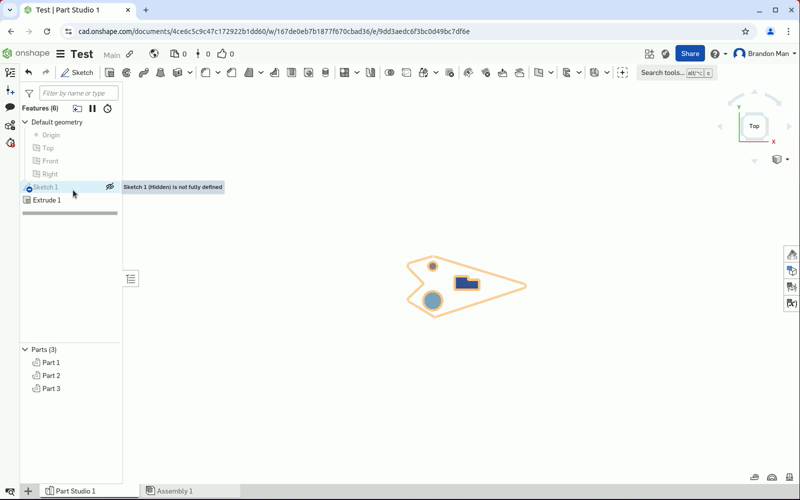
click(73, 189)
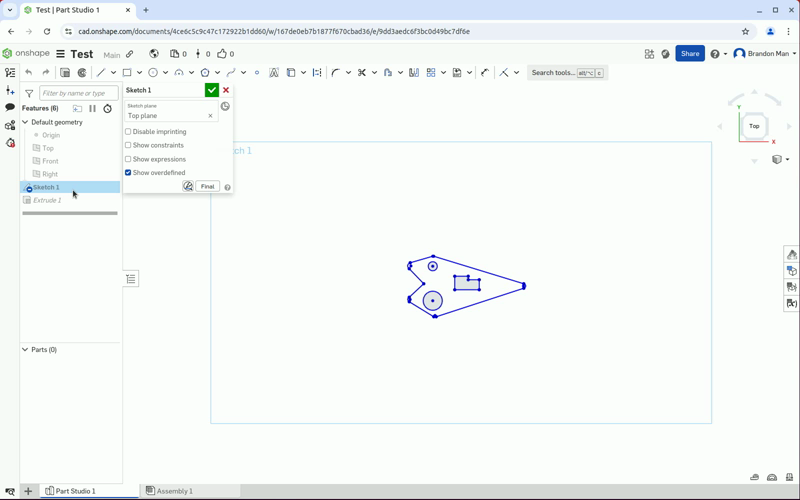
mouse_move(229, 92)
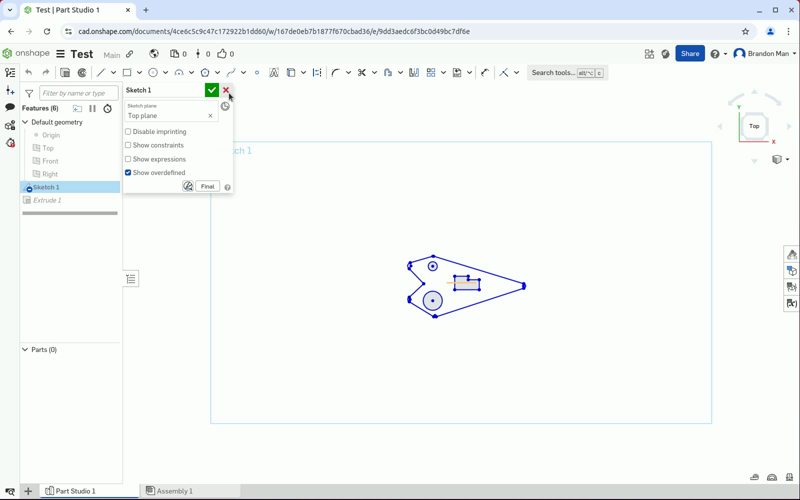
click(229, 92)
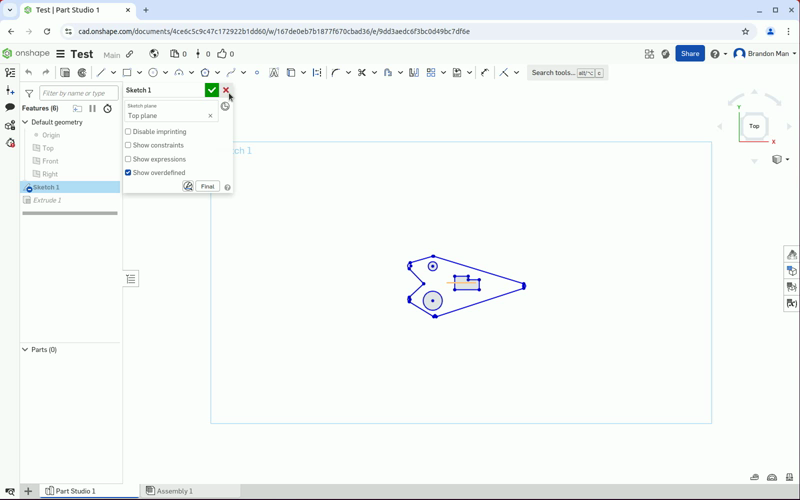
key(shift+s)
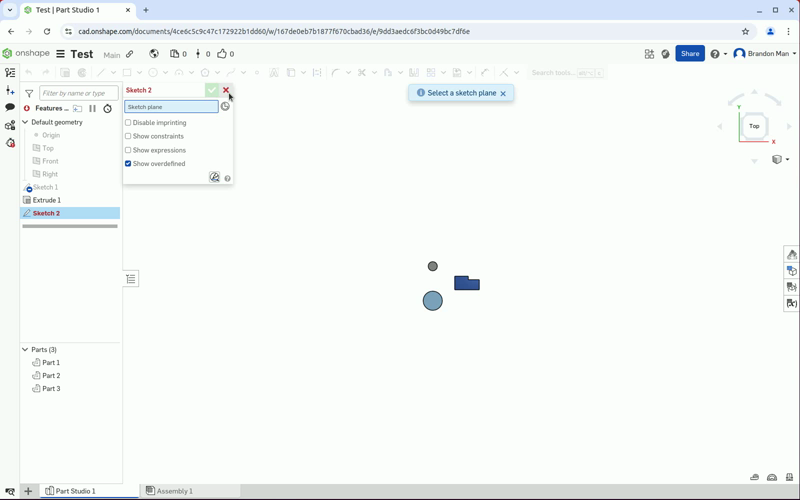
mouse_move(73, 150)
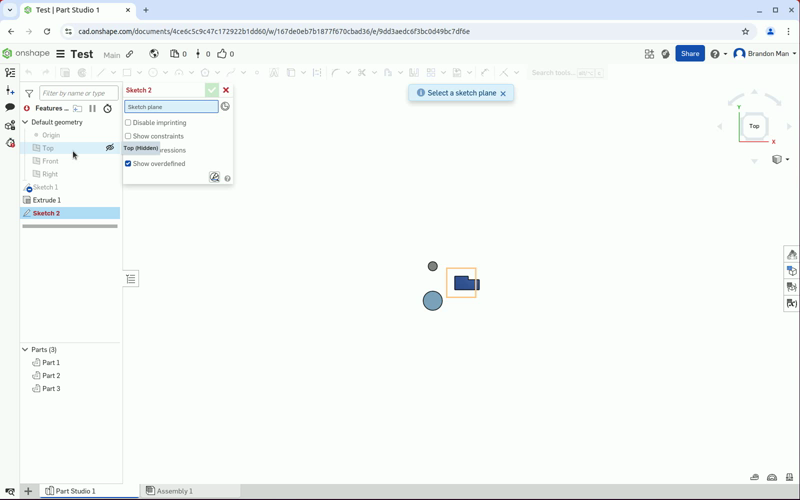
click(73, 150)
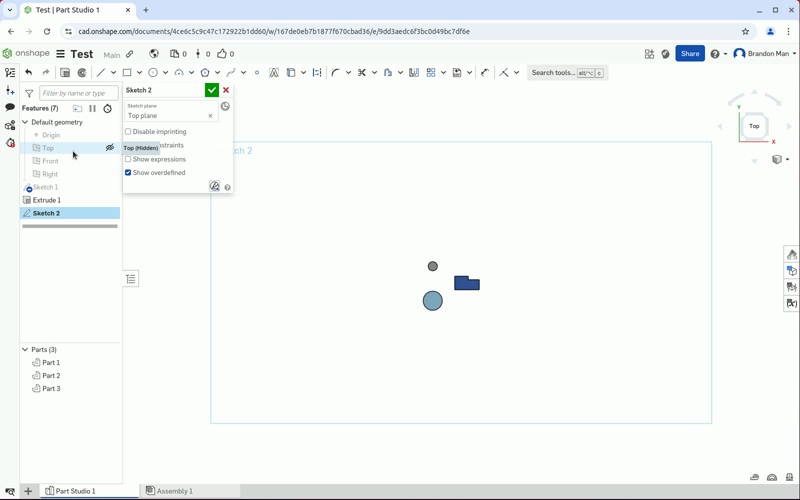
mouse_move(73, 352)
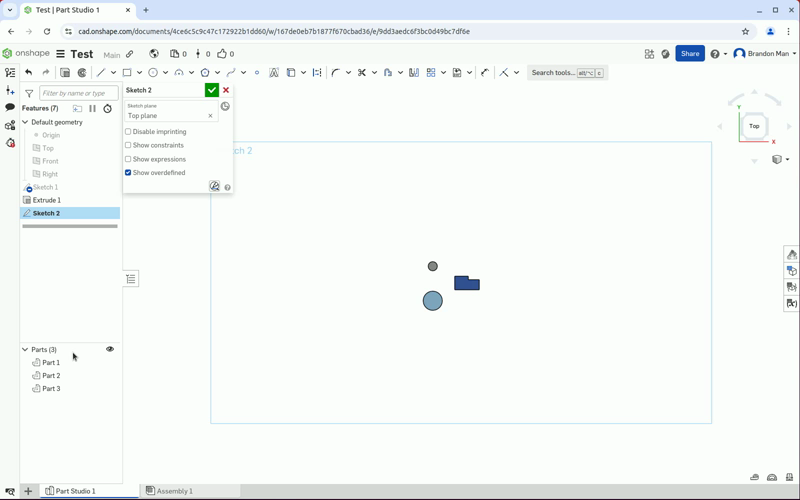
key(y)
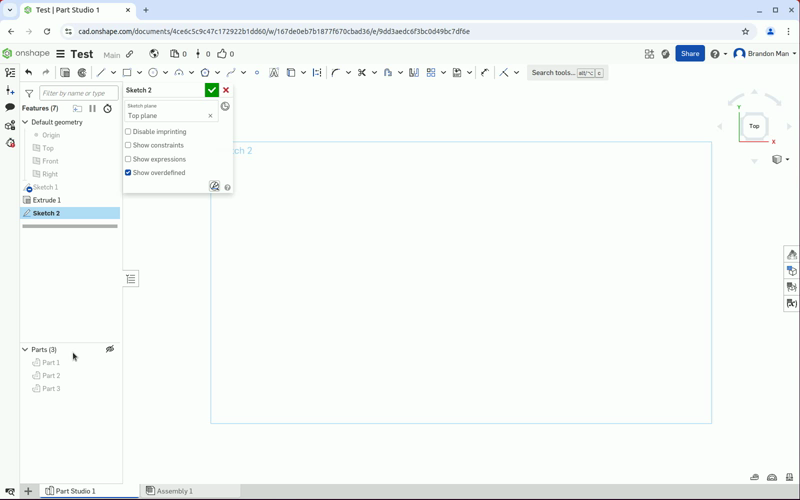
key(c)
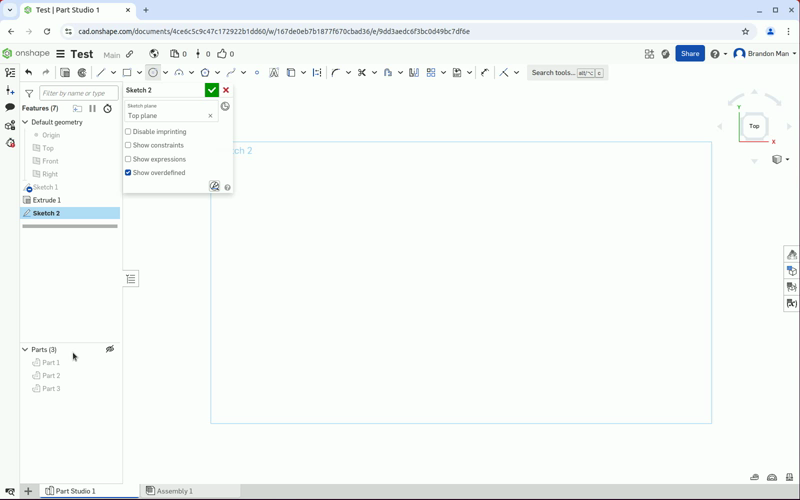
key_down(shift)
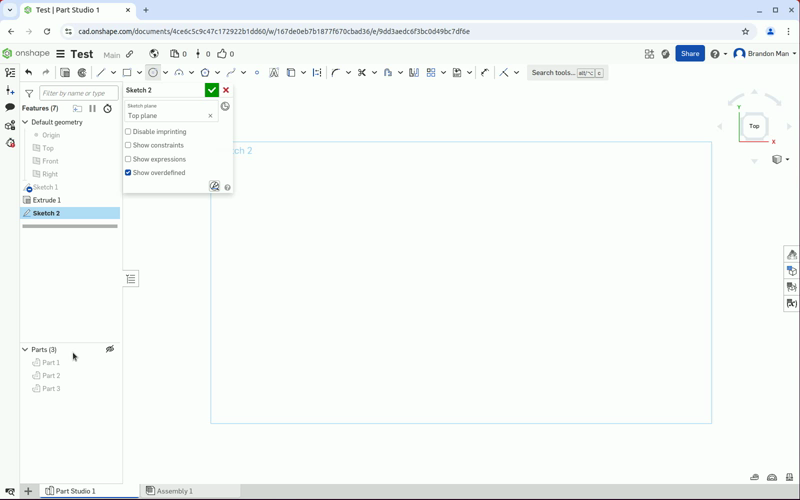
mouse_move(399, 362)
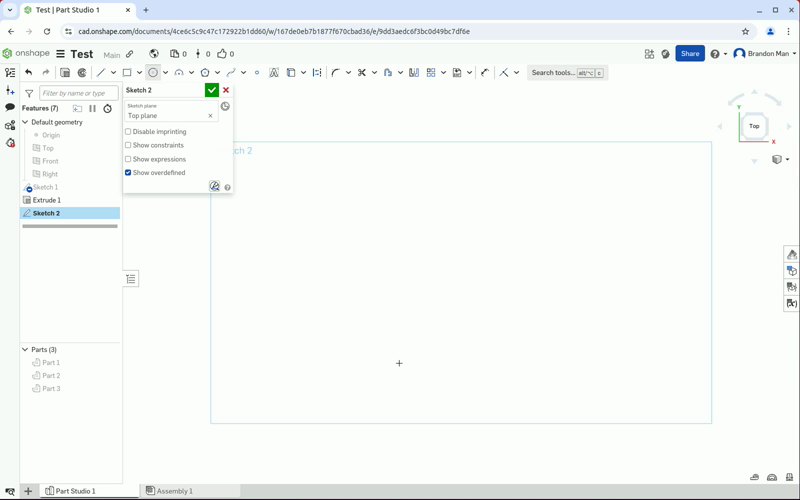
click(399, 362)
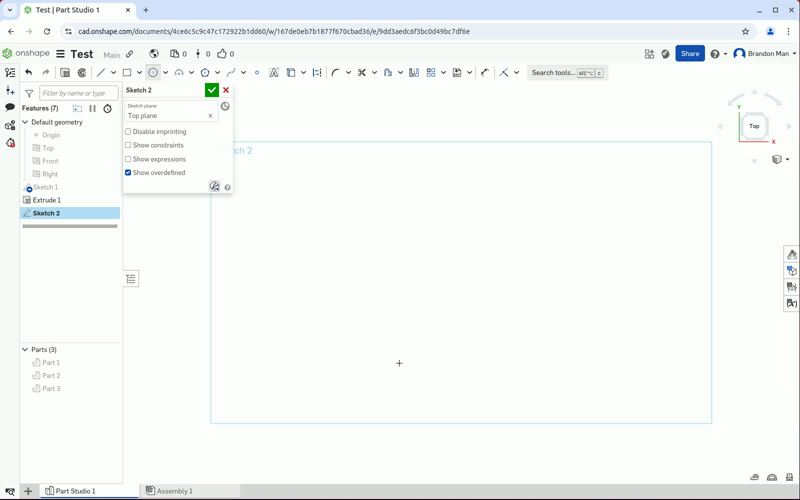
key_up(shift)
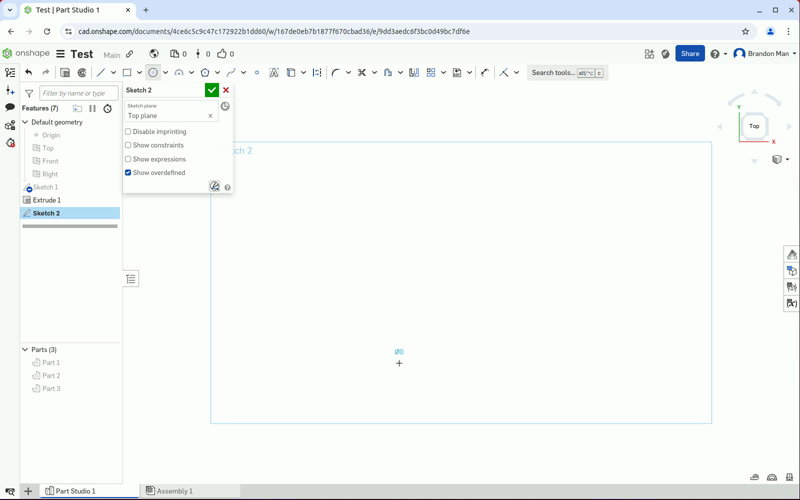
mouse_move(432, 362)
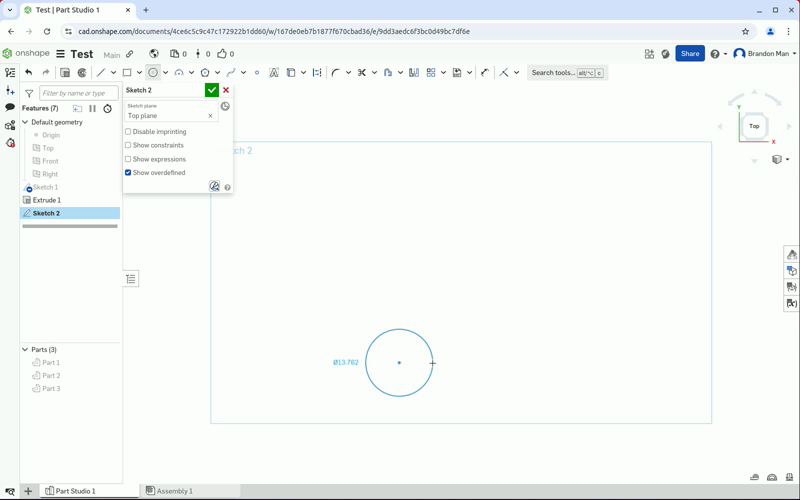
click(432, 362)
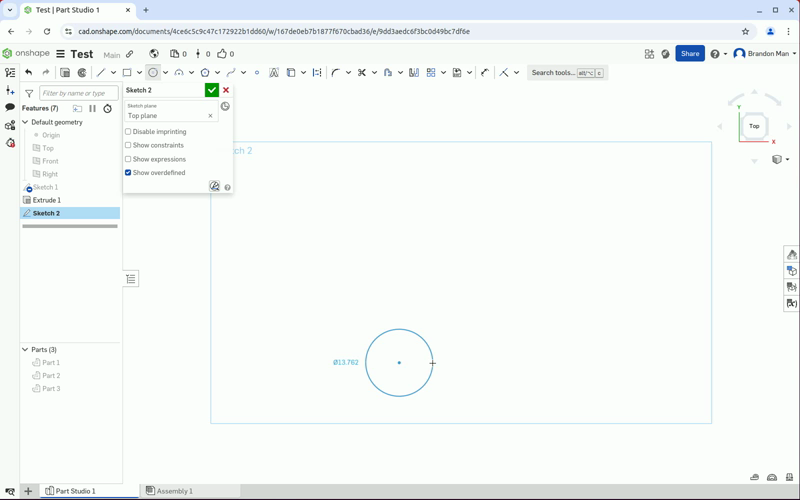
key(esc)
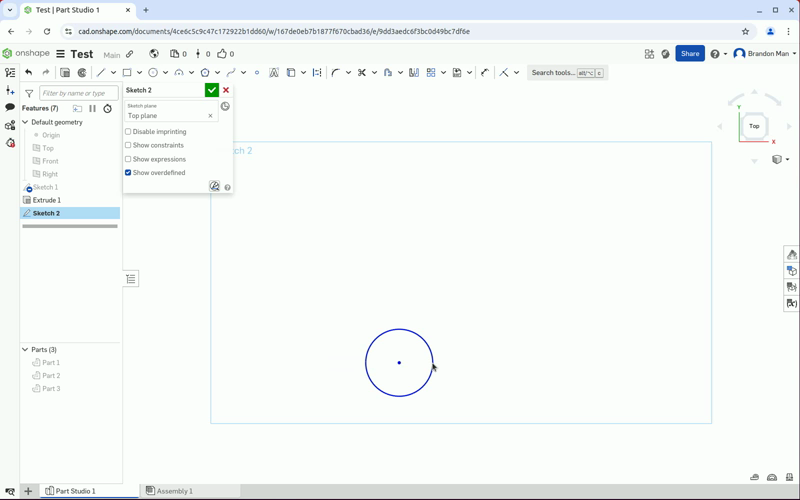
key(l)
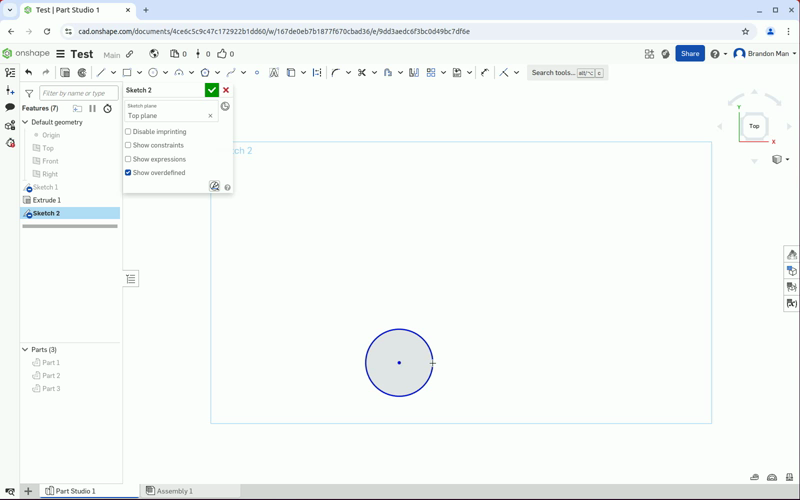
key_down(shift)
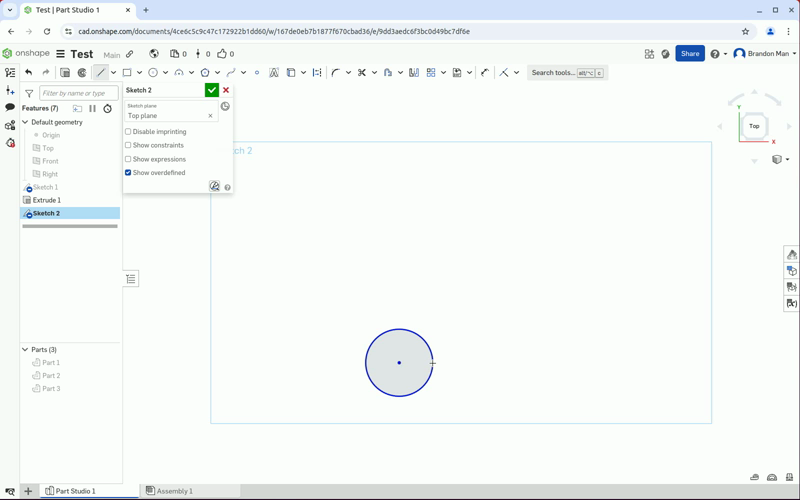
mouse_move(377, 355)
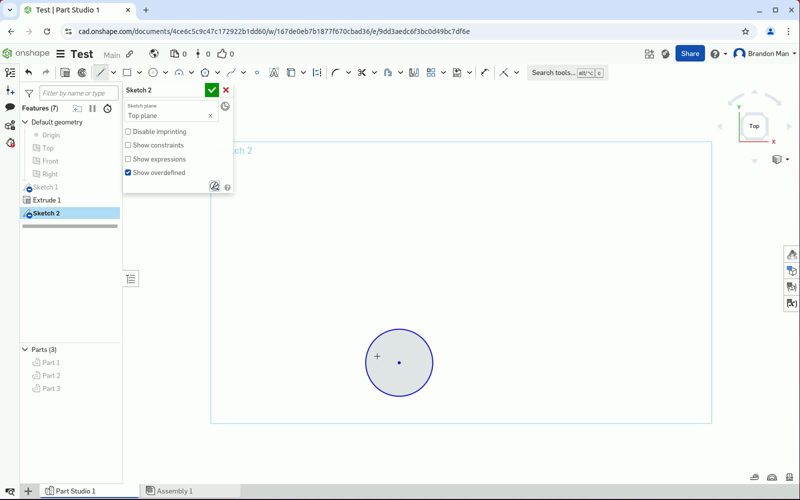
click(377, 355)
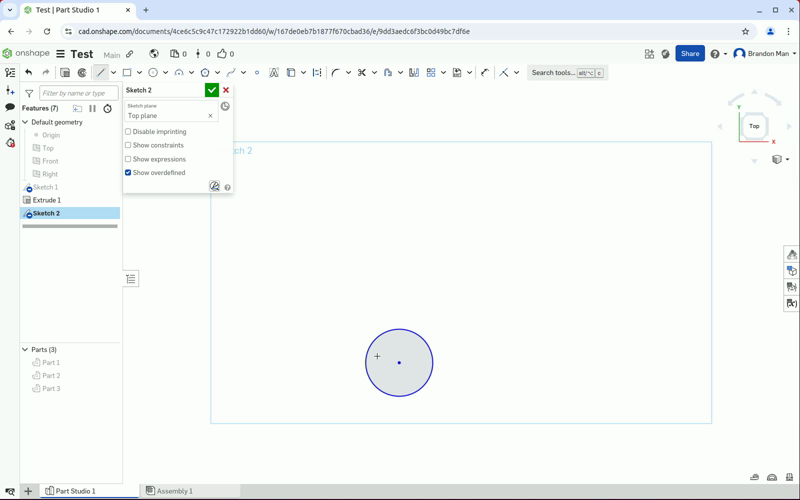
key_up(shift)
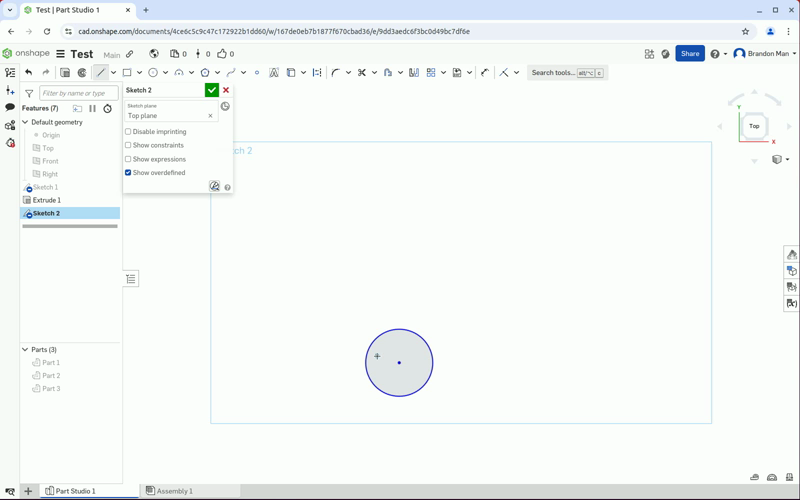
key_down(shift)
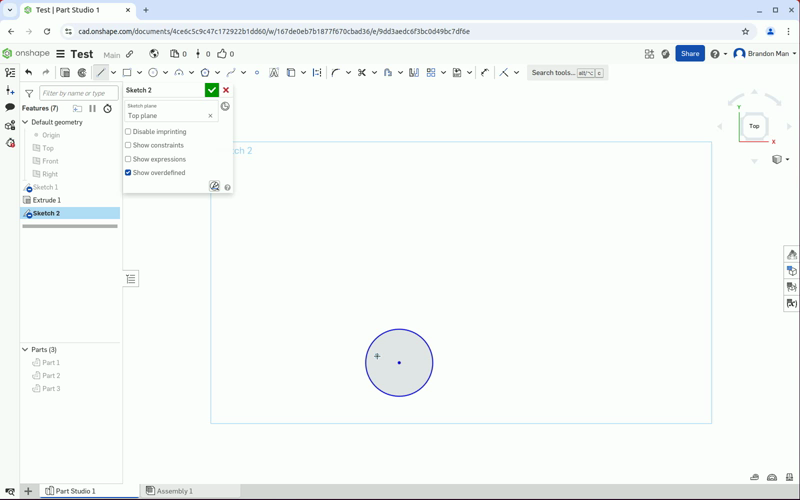
mouse_move(407, 355)
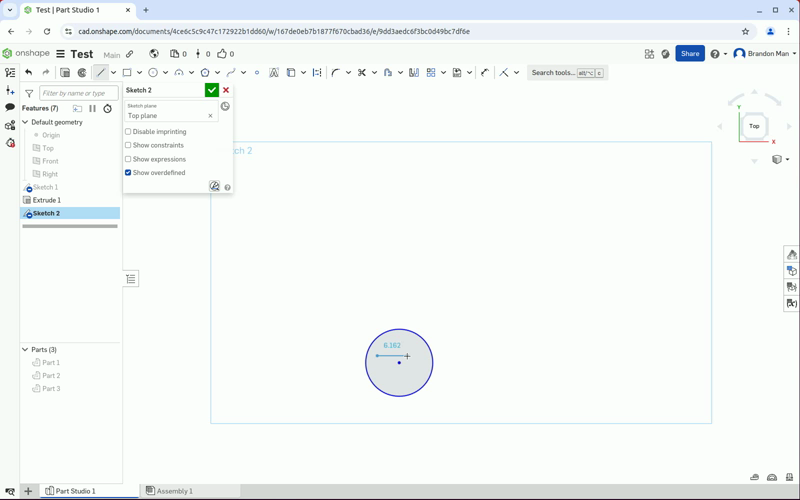
mouse_move(392, 355)
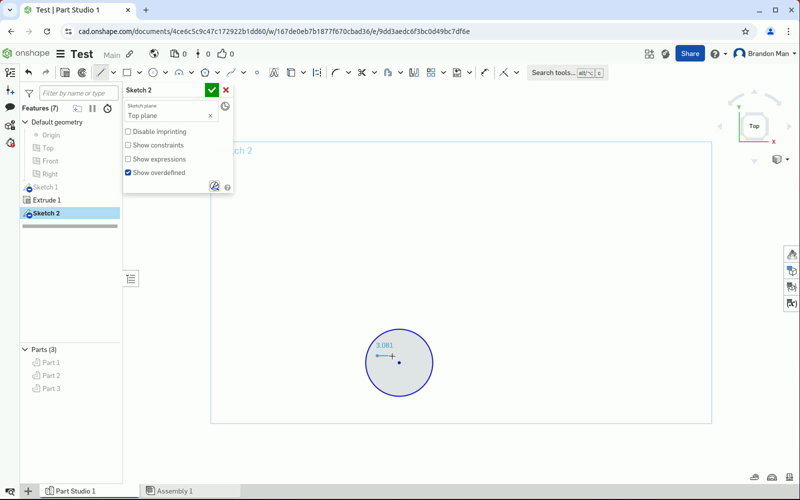
click(392, 355)
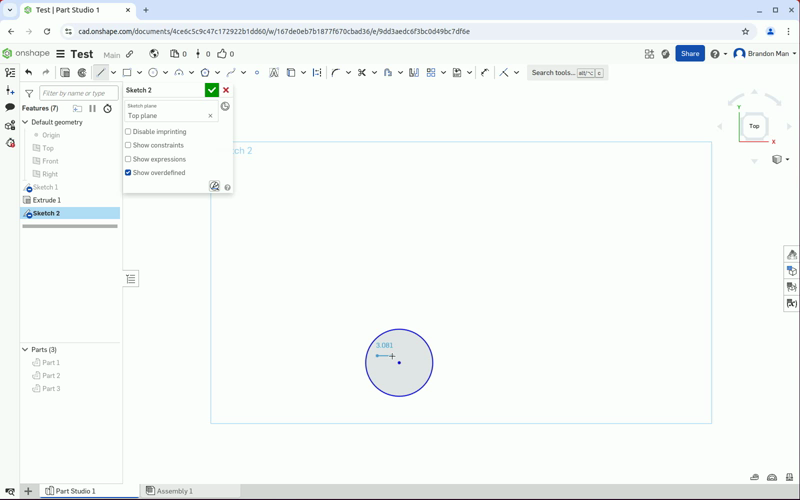
key_up(shift)
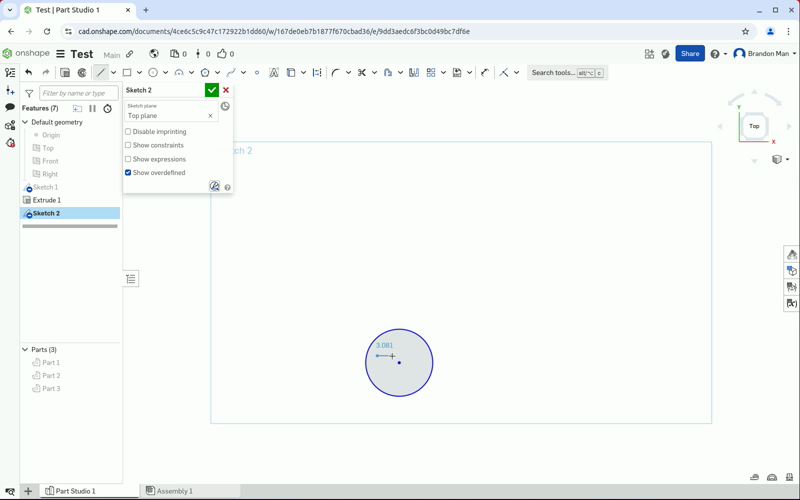
key_down(shift)
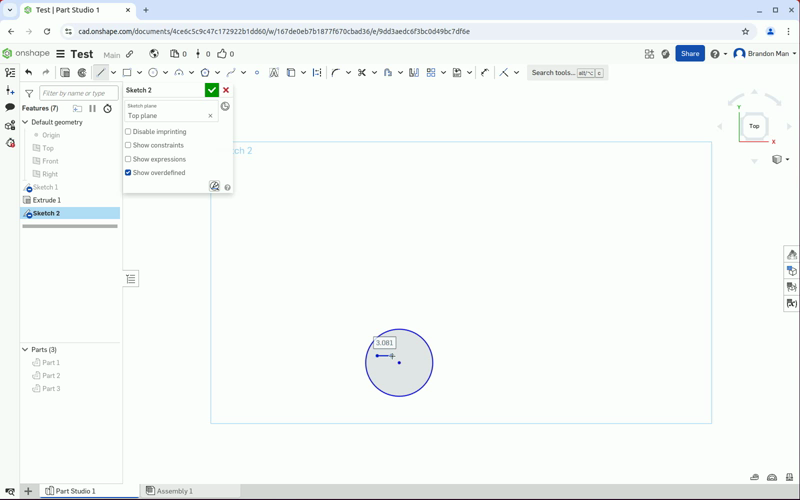
mouse_move(422, 355)
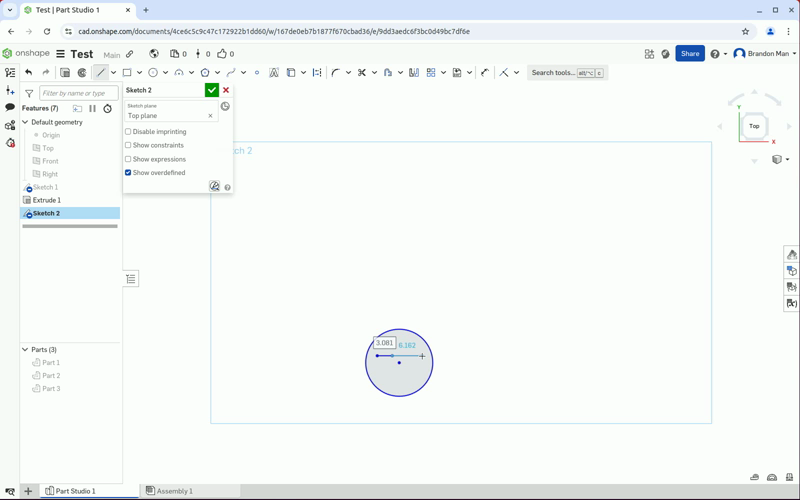
mouse_move(392, 345)
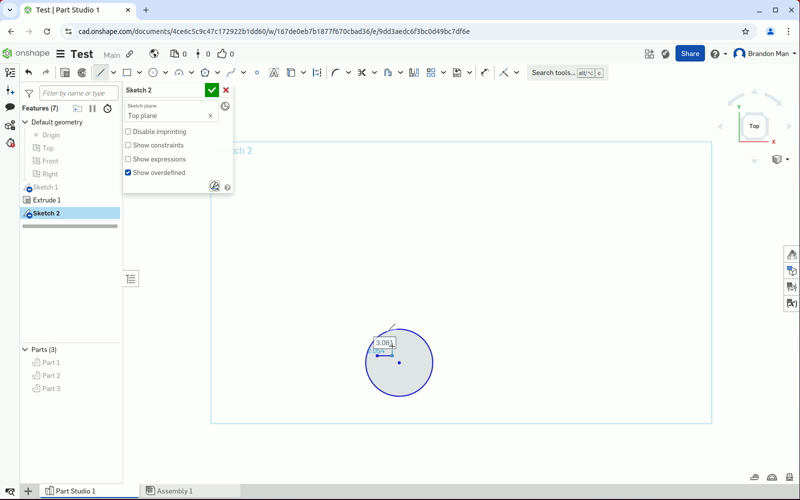
click(392, 345)
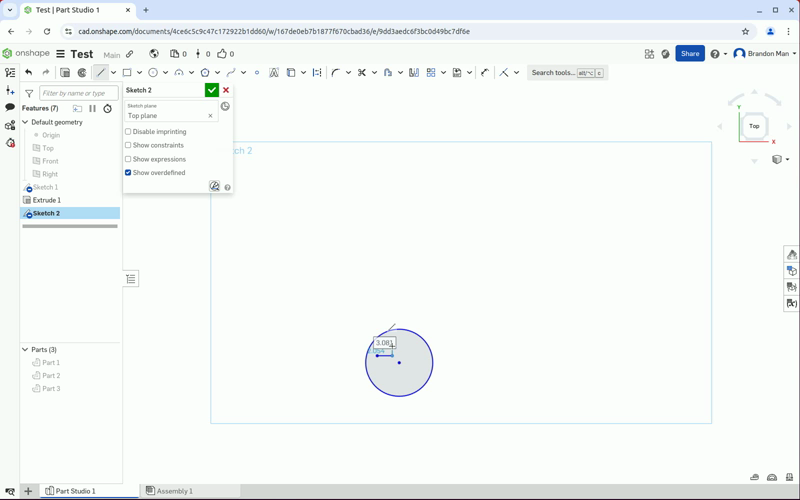
key_up(shift)
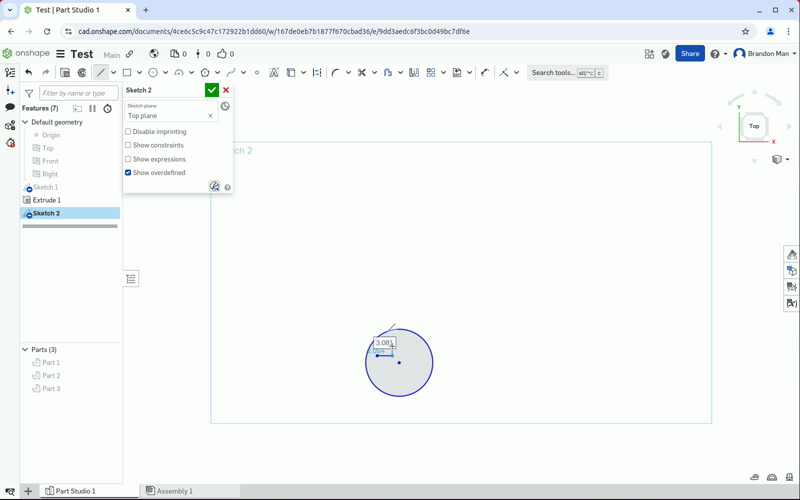
key_down(shift)
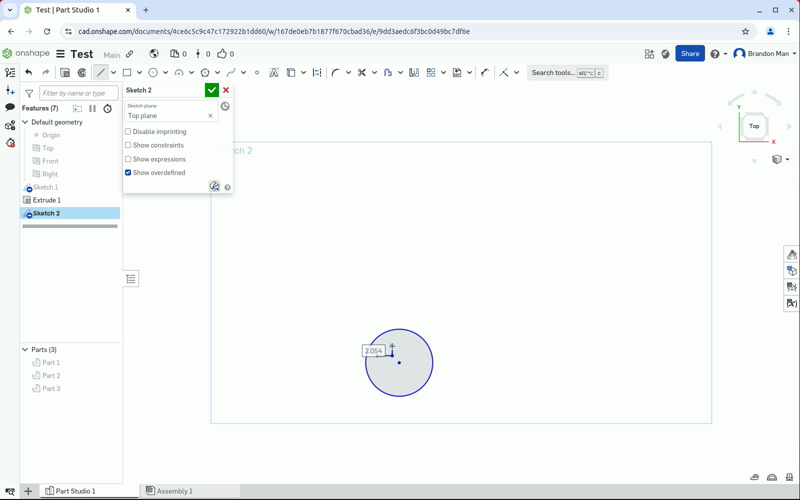
mouse_move(422, 345)
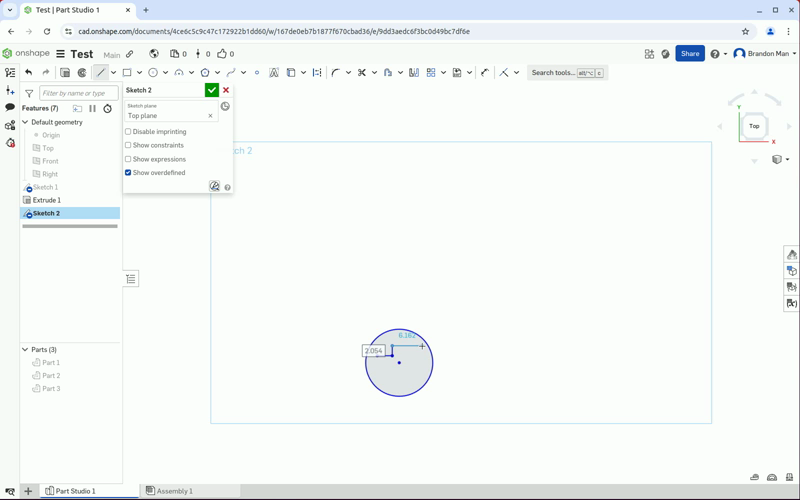
mouse_move(377, 345)
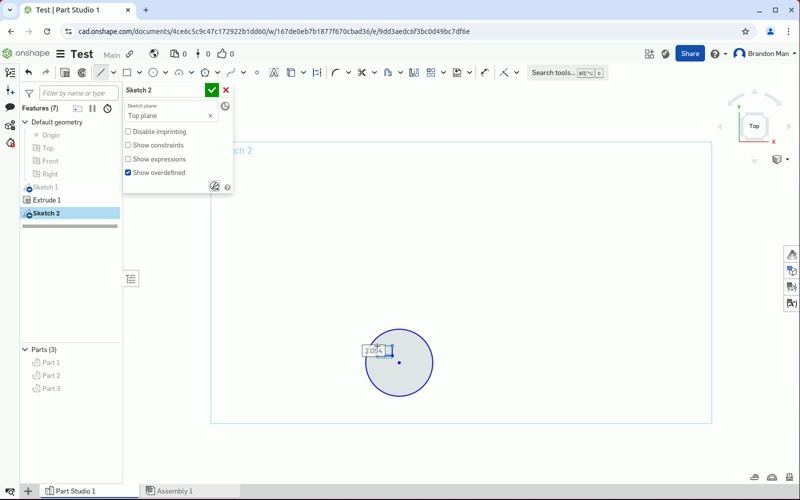
click(377, 345)
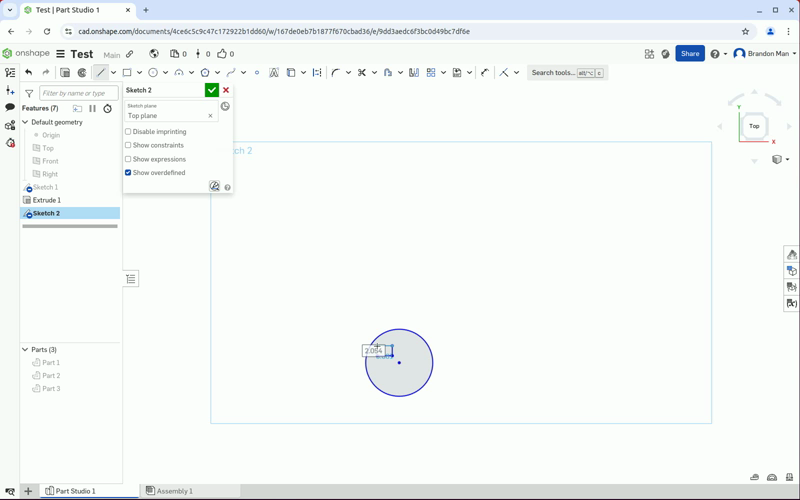
key_up(shift)
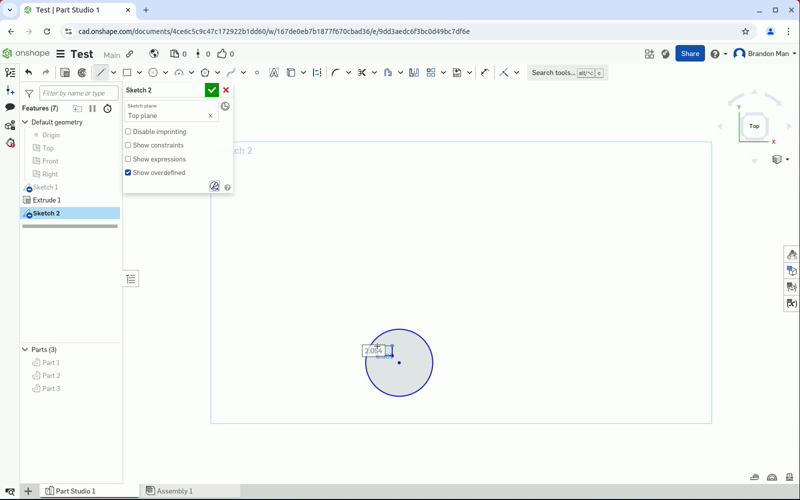
mouse_move(407, 345)
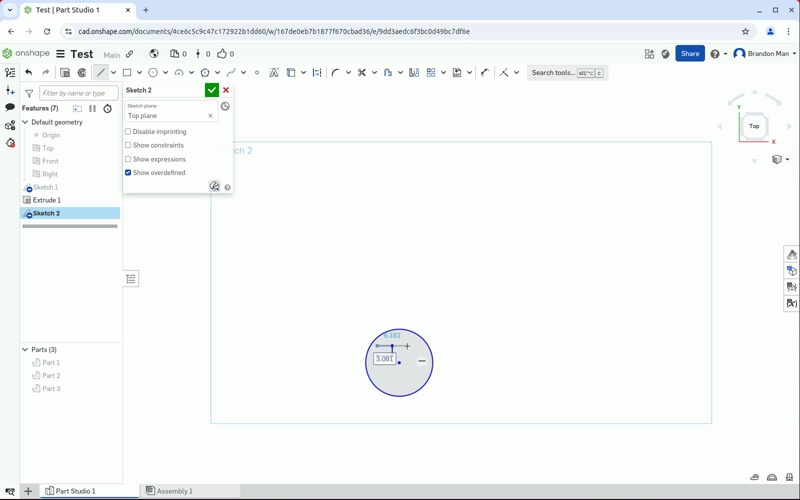
key_down(shift)
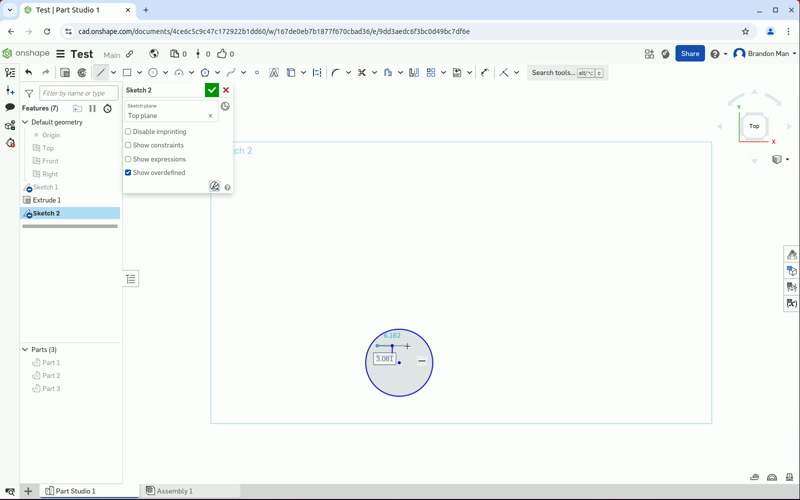
mouse_move(377, 355)
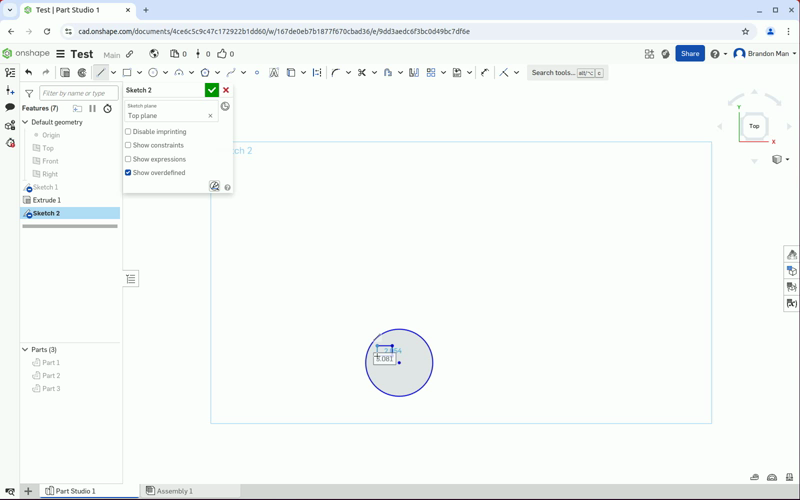
key_up(shift)
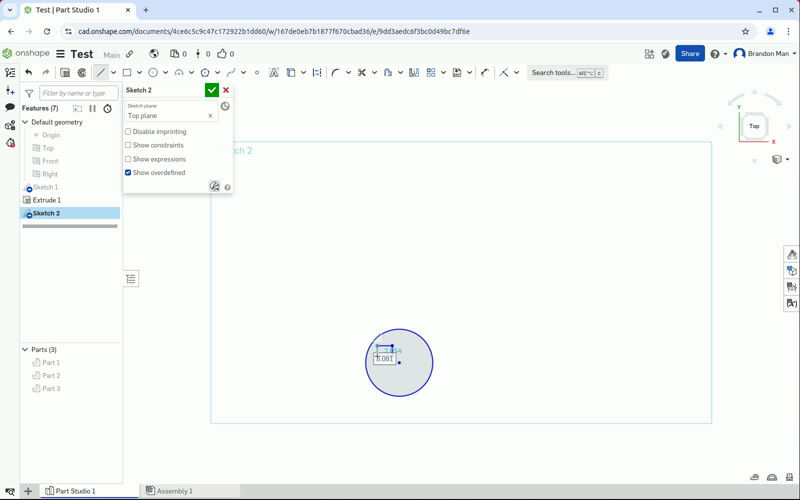
click(377, 355)
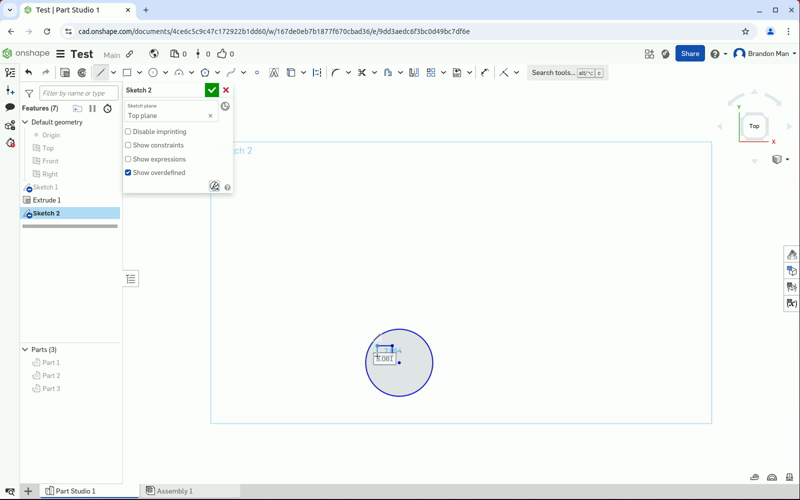
key(esc)
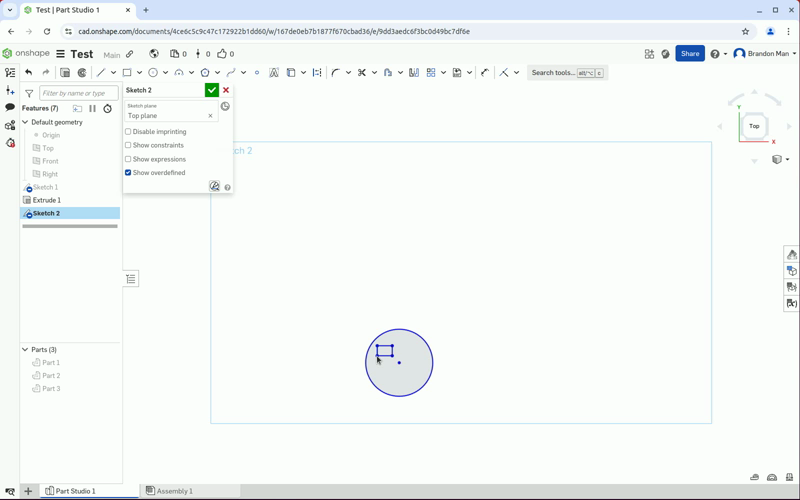
key(l)
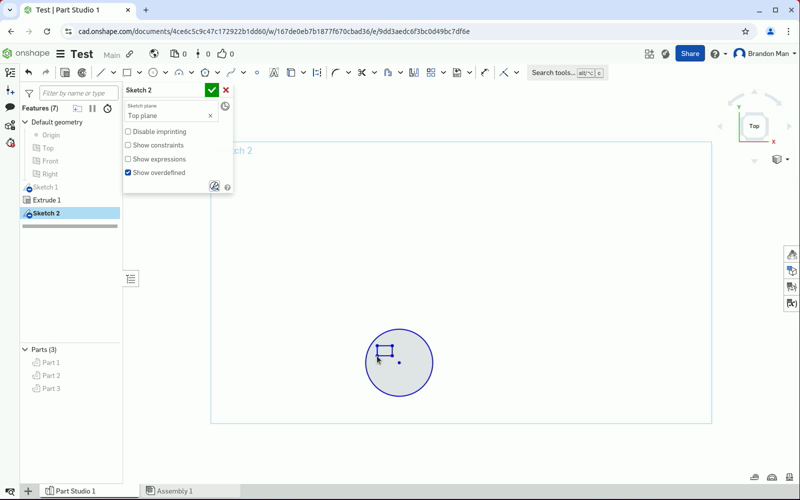
key_down(shift)
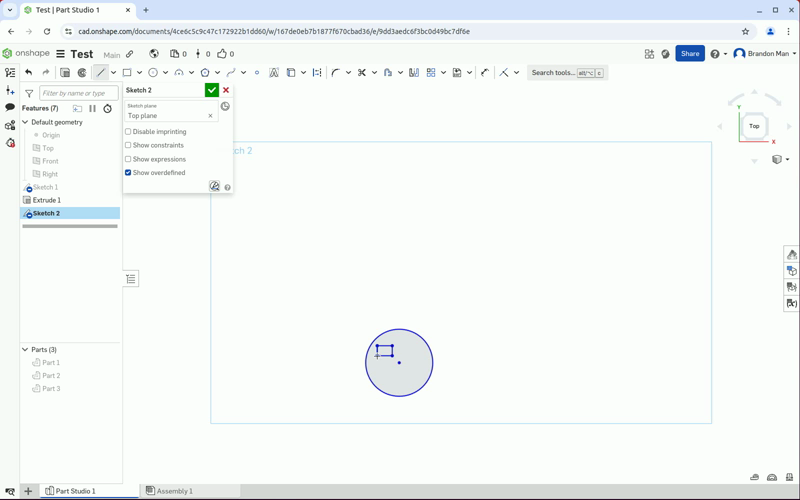
mouse_move(392, 377)
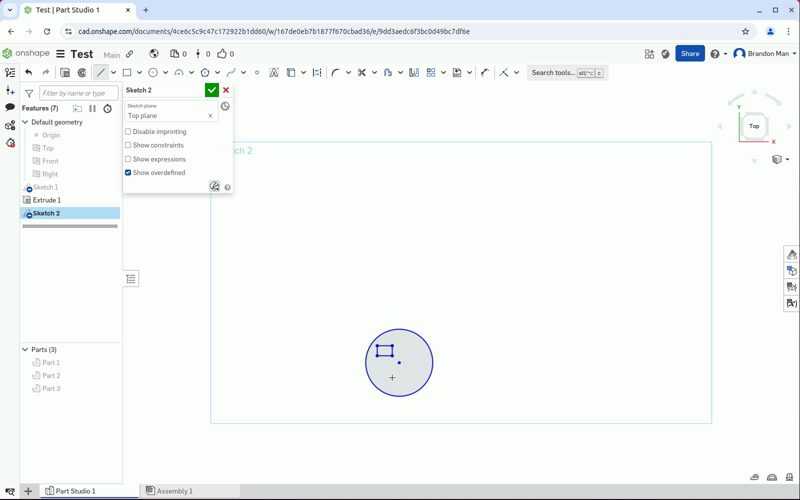
click(392, 377)
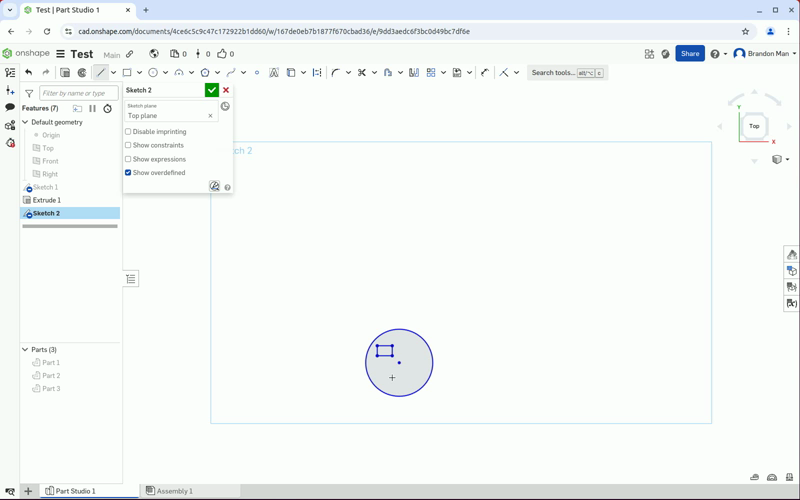
key_up(shift)
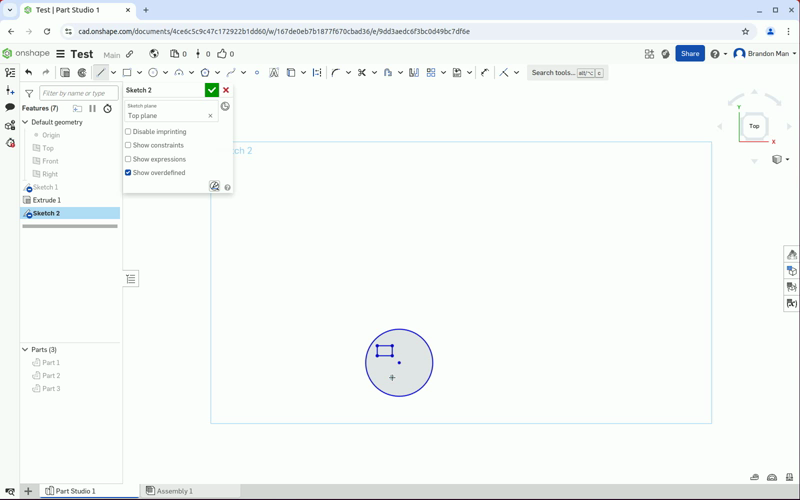
key_down(shift)
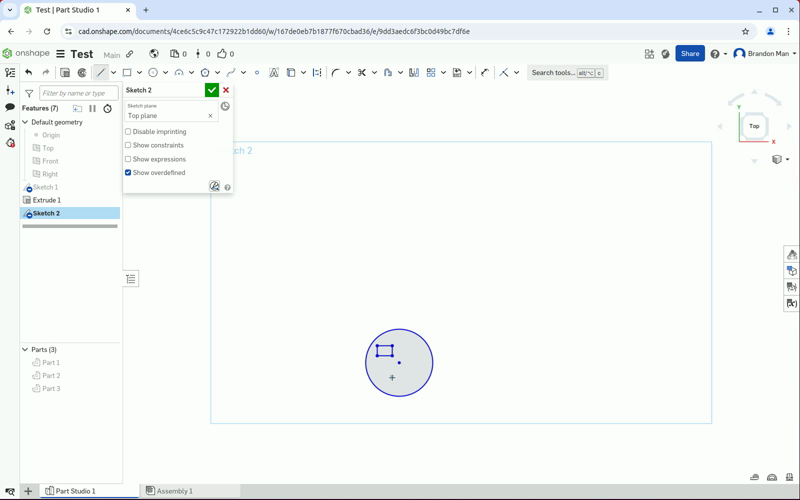
mouse_move(422, 377)
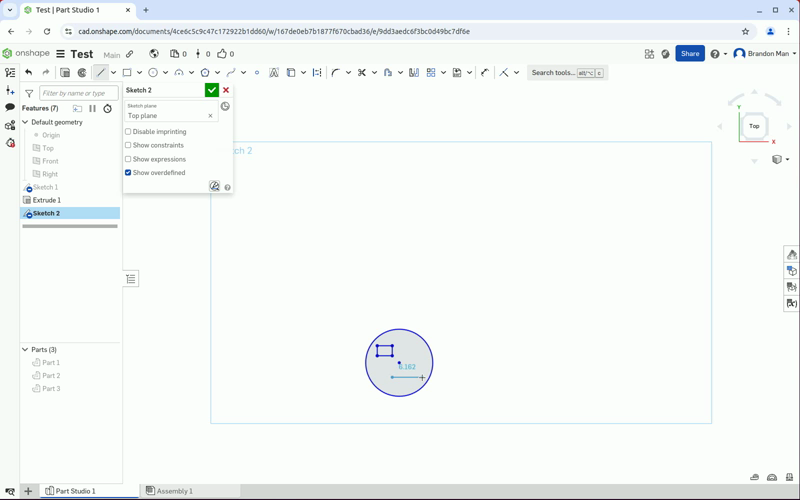
mouse_move(419, 377)
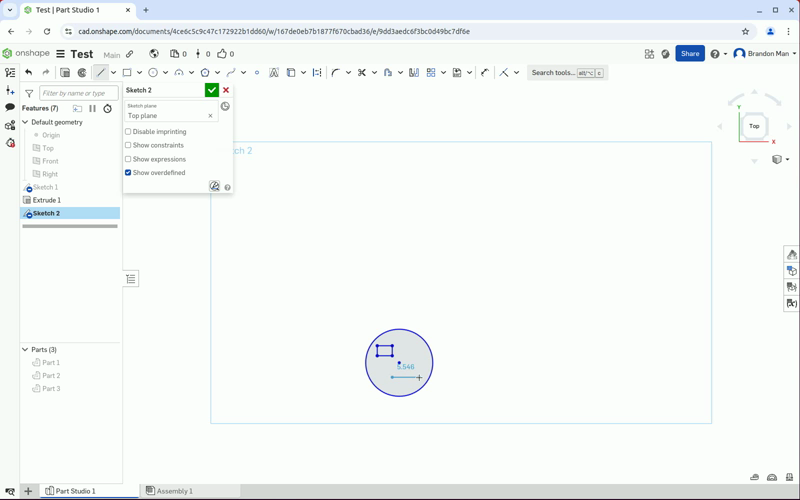
click(419, 377)
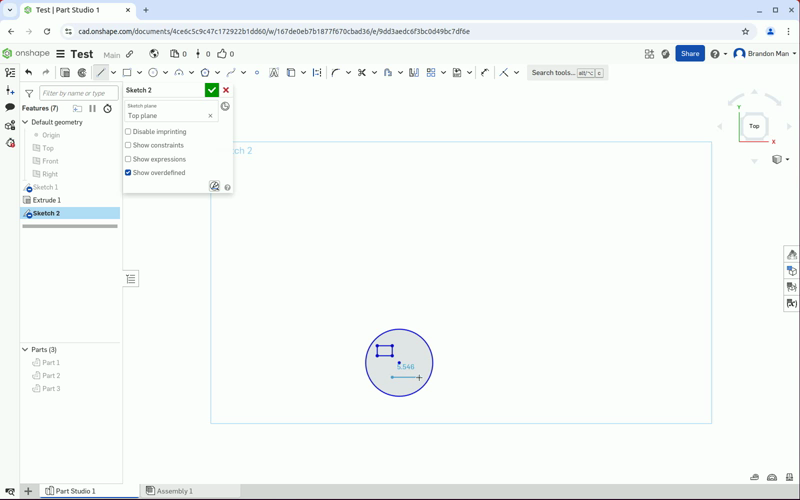
key_up(shift)
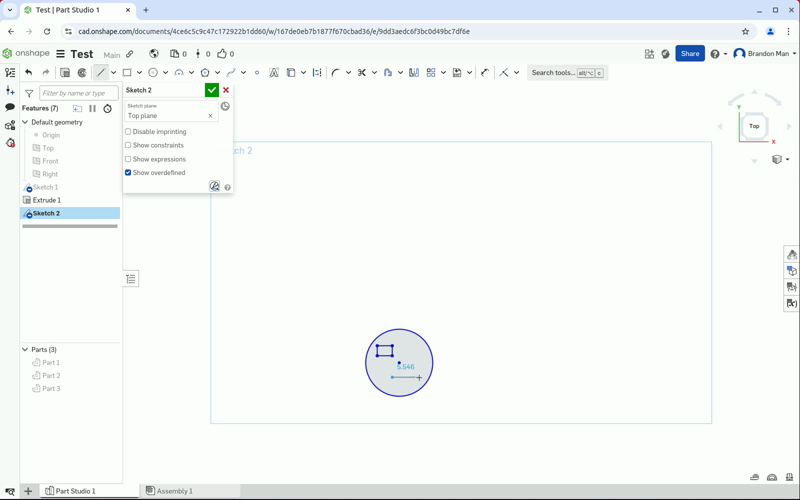
key_down(shift)
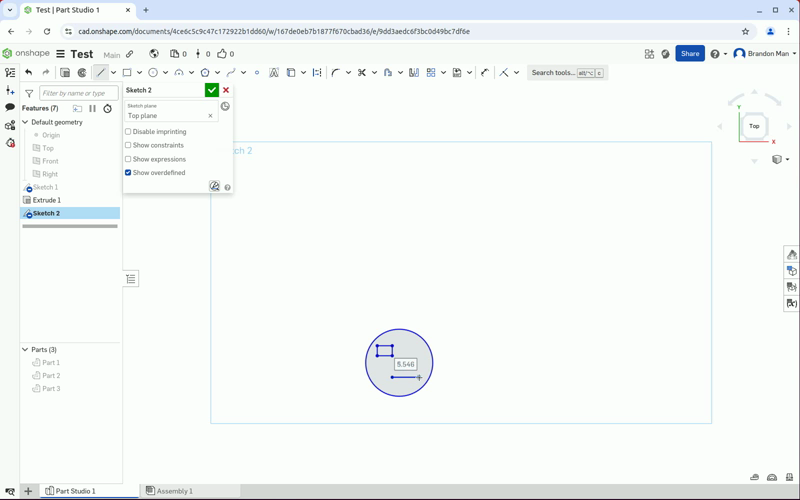
mouse_move(449, 377)
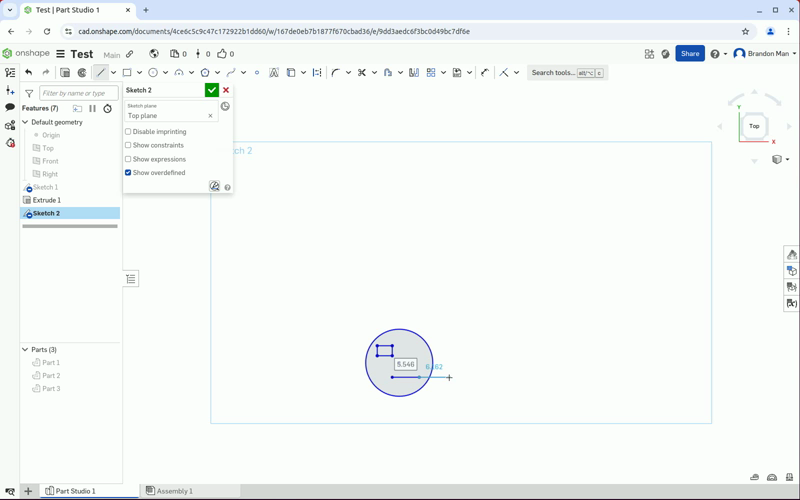
mouse_move(419, 354)
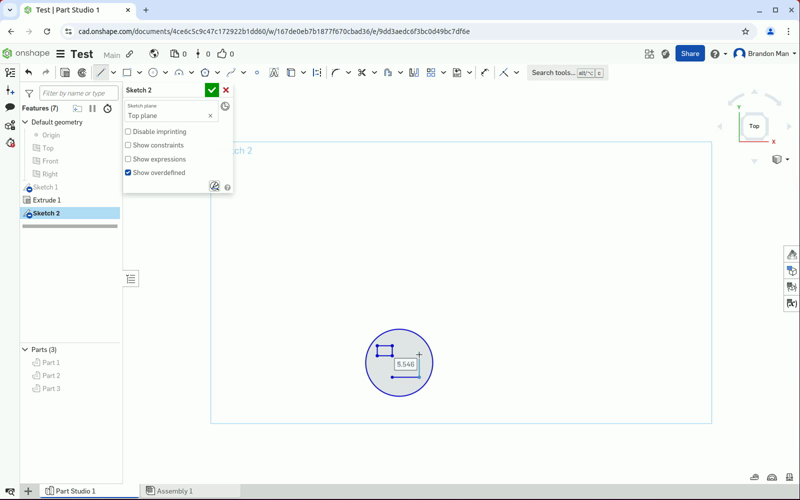
click(419, 354)
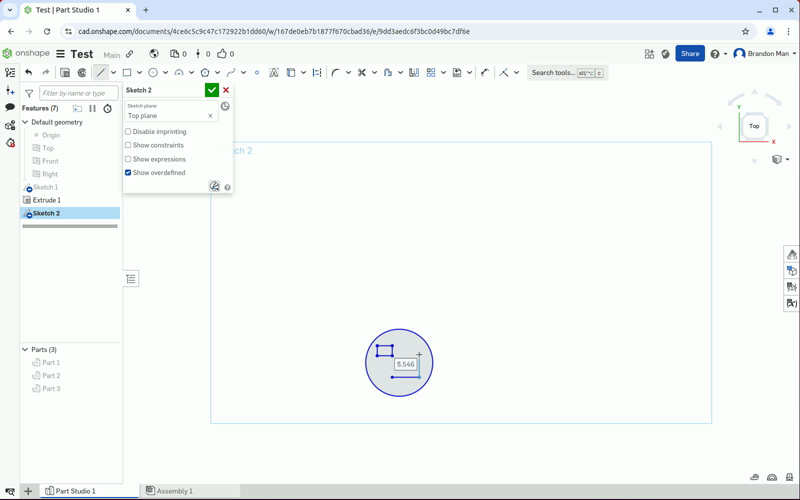
key_up(shift)
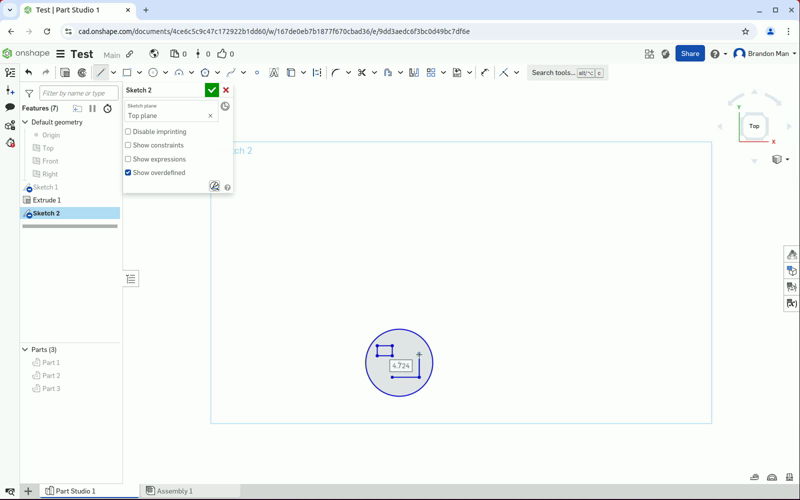
mouse_move(449, 354)
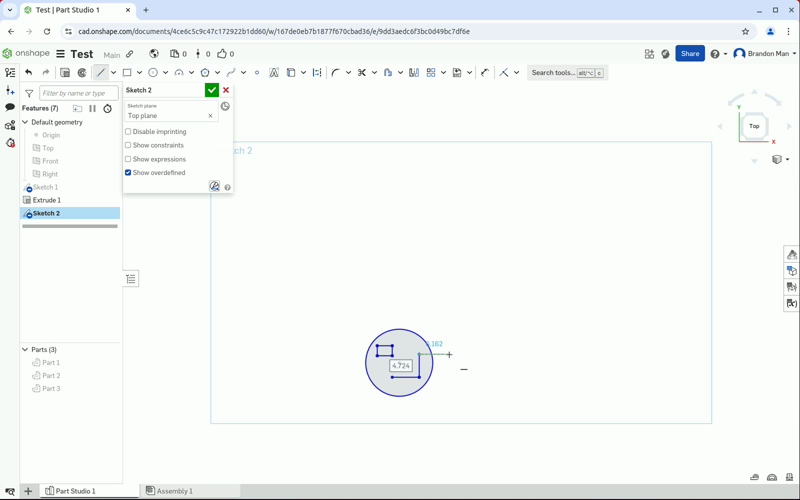
key_down(shift)
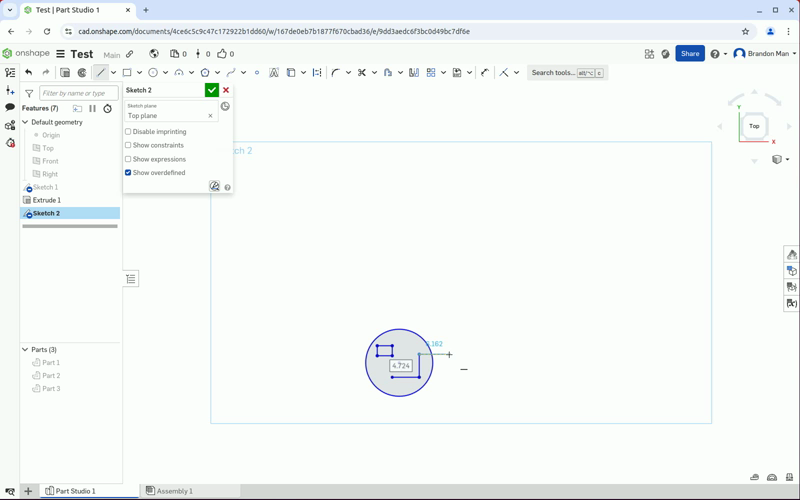
mouse_move(392, 377)
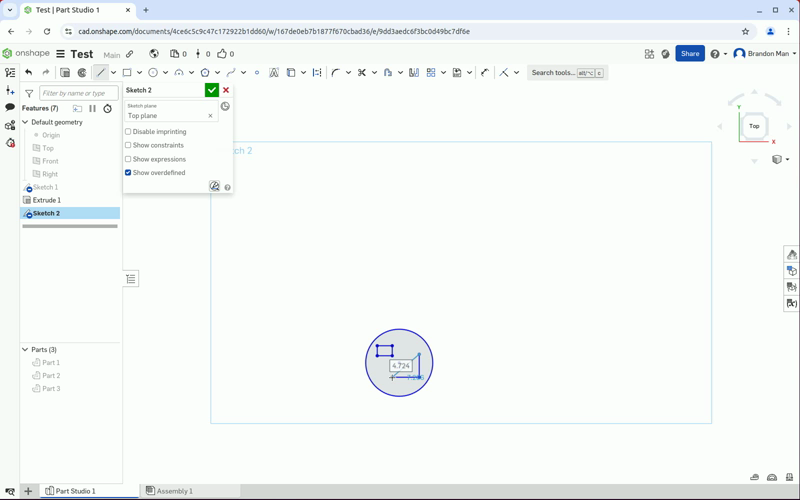
key_up(shift)
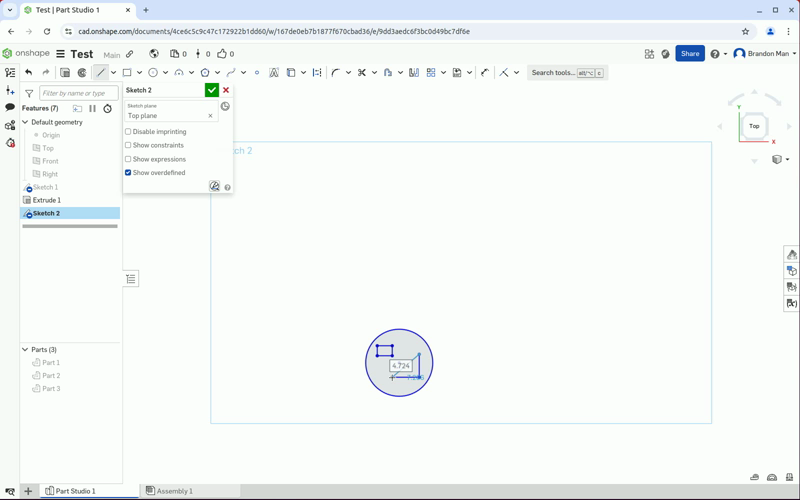
click(392, 377)
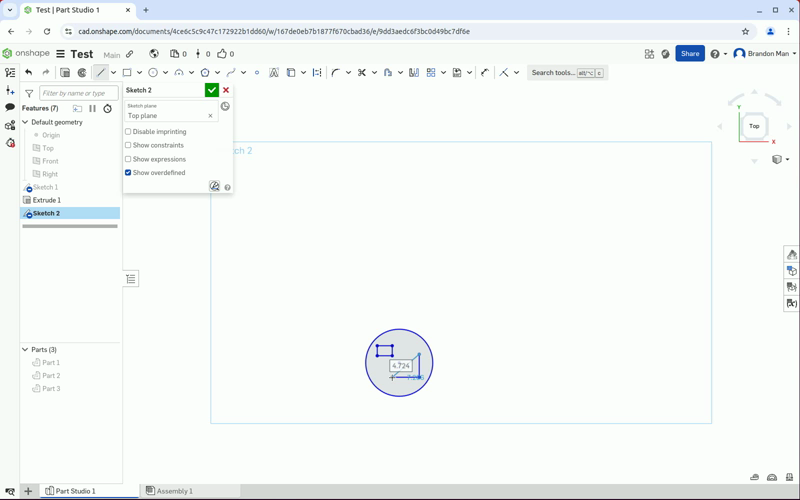
key(esc)
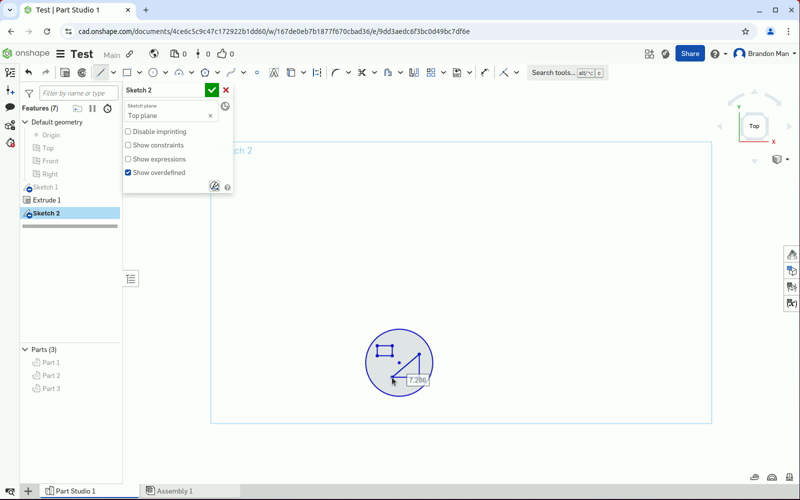
mouse_move(384, 359)
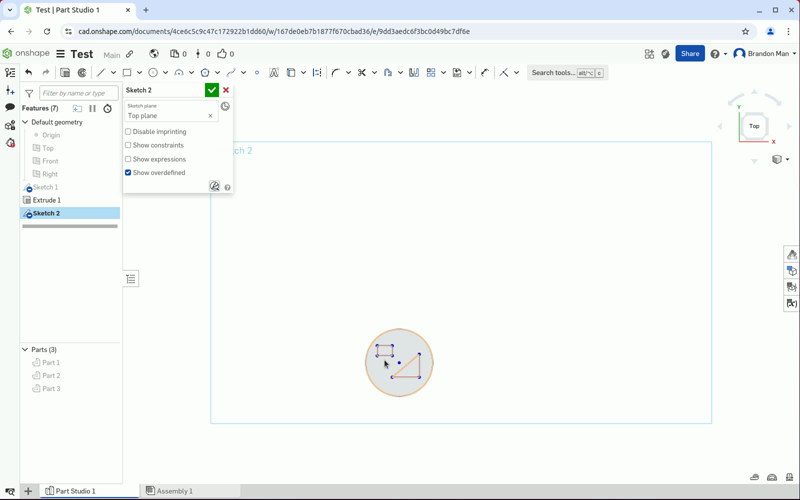
click(384, 359)
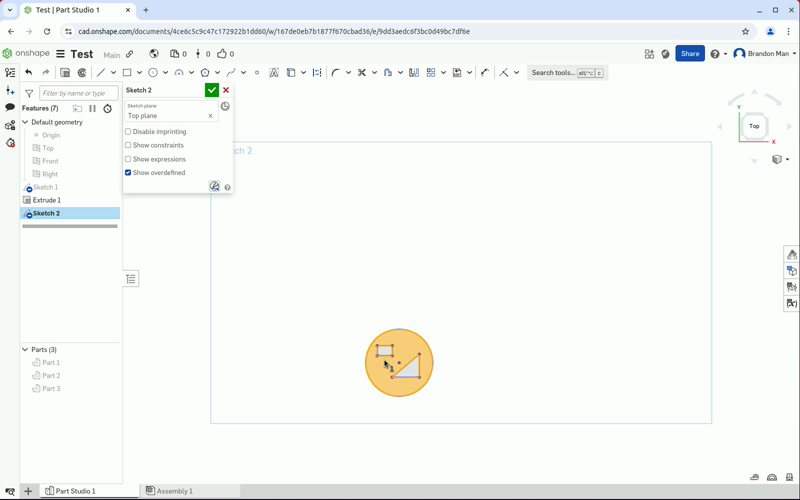
mouse_move(73, 352)
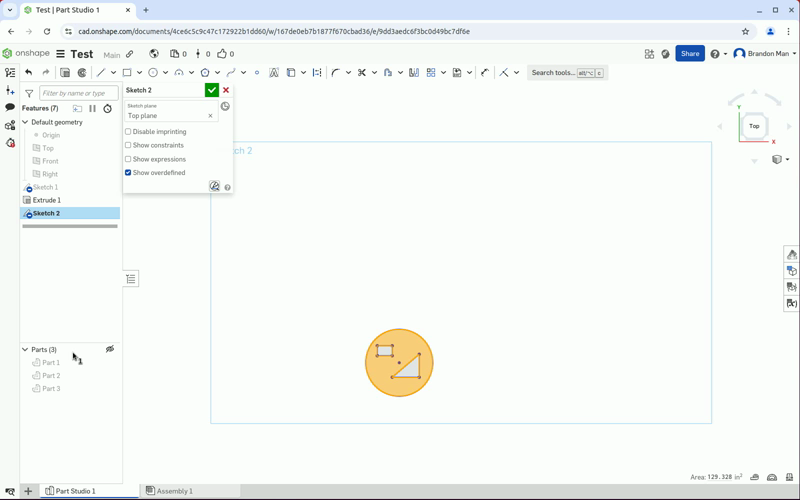
key(shift+y)
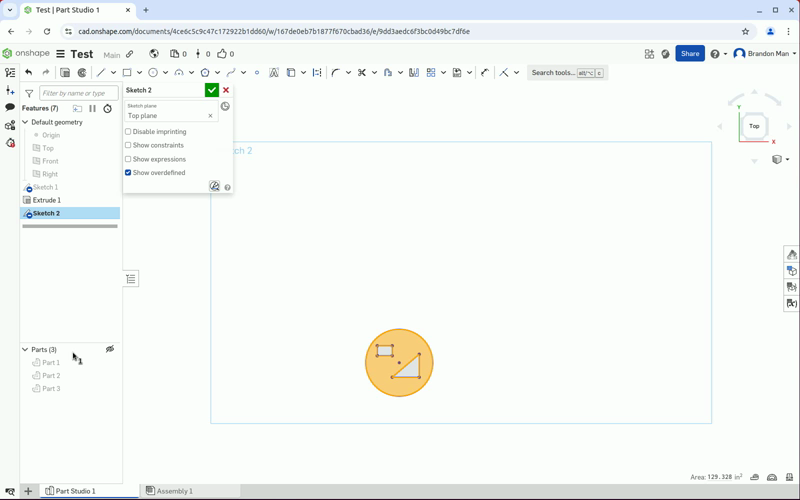
key(shift+e)
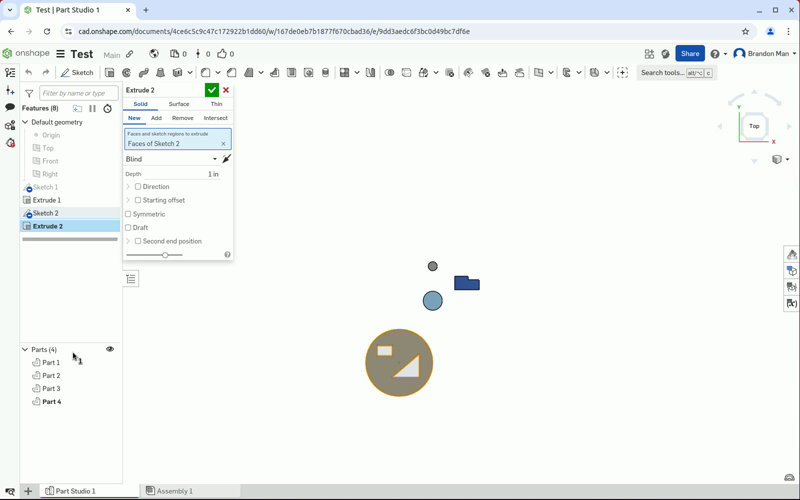
mouse_move(143, 106)
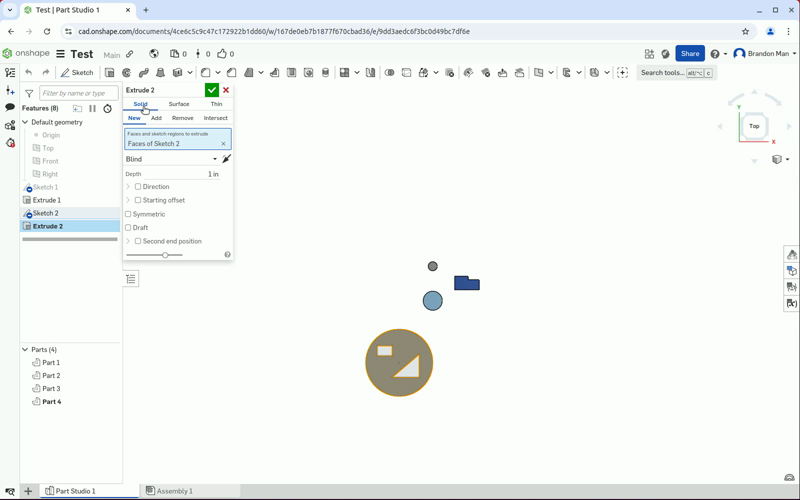
click(143, 106)
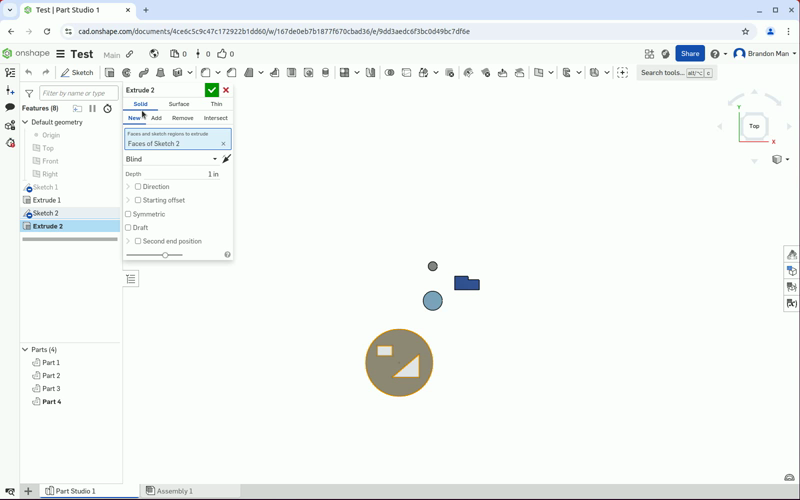
mouse_move(137, 120)
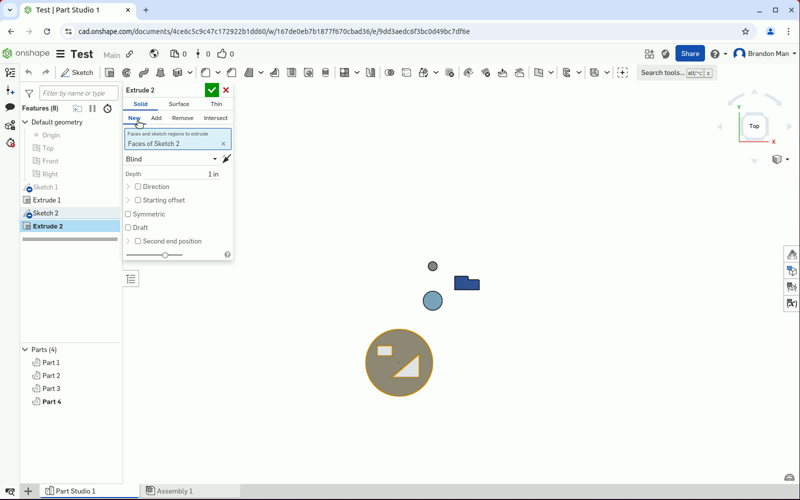
click(137, 120)
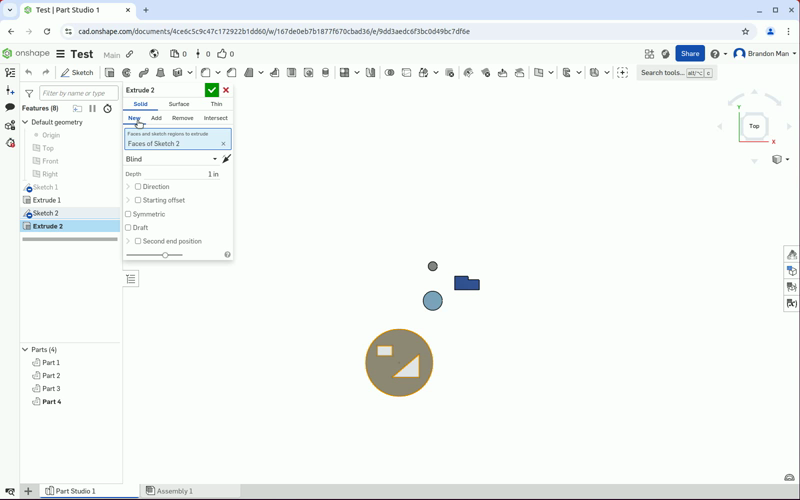
key(tab, 4)
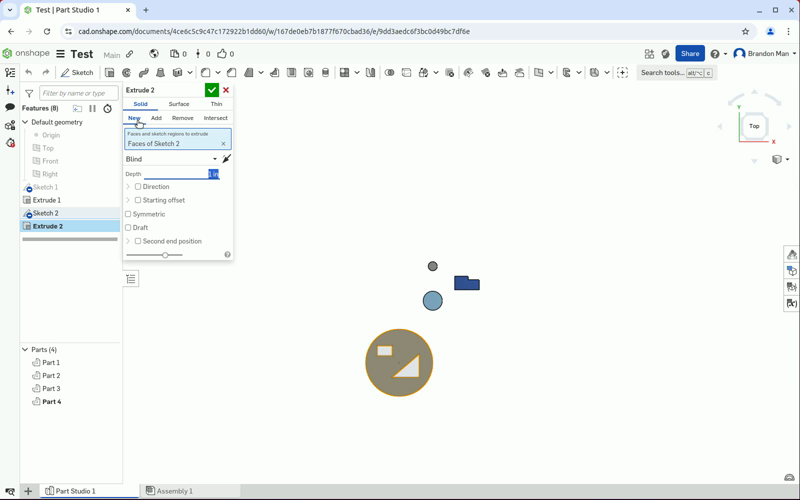
text(0.963)
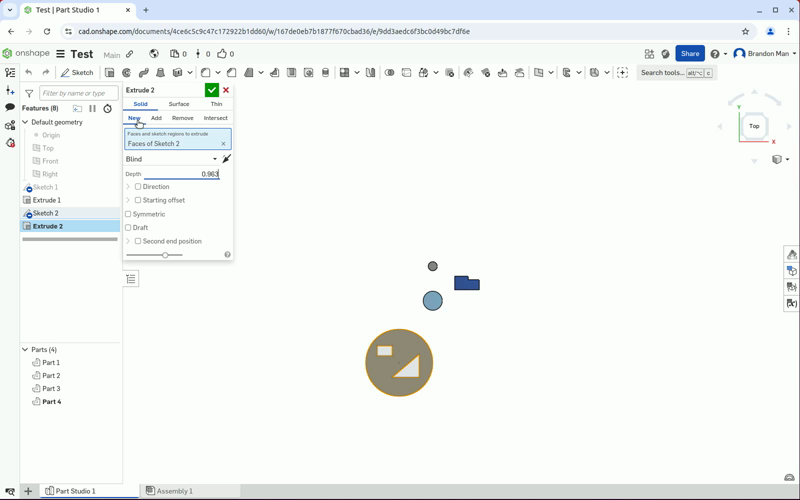
key(enter)
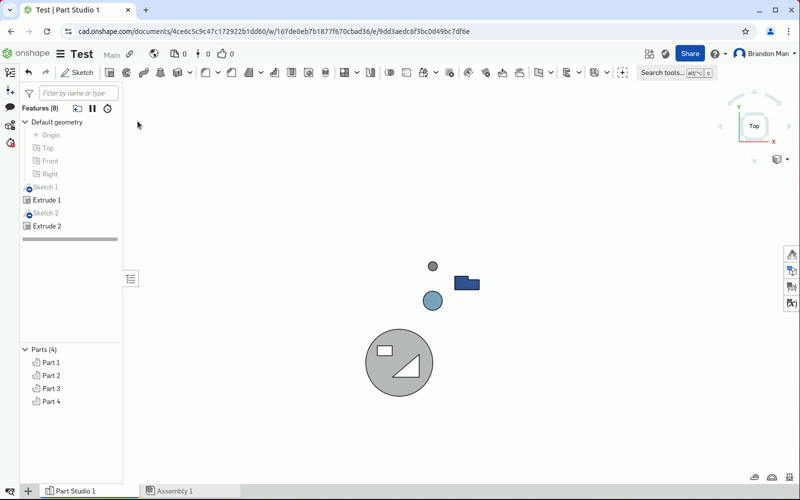
key(shift+h)
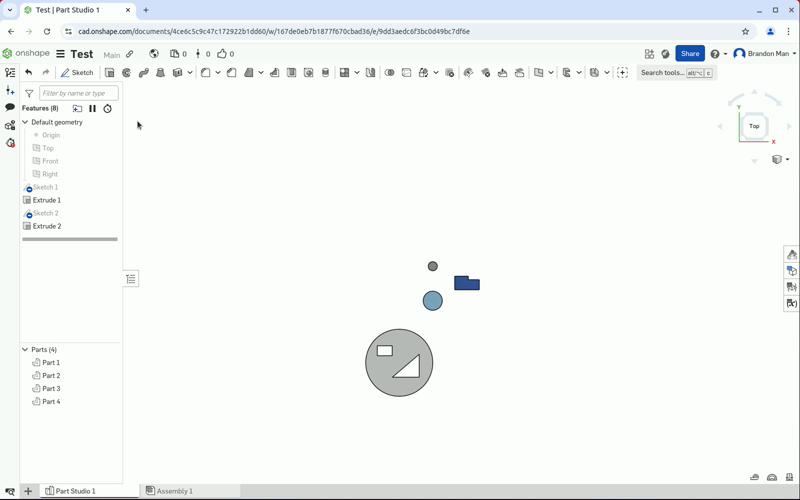
key(shift+h)
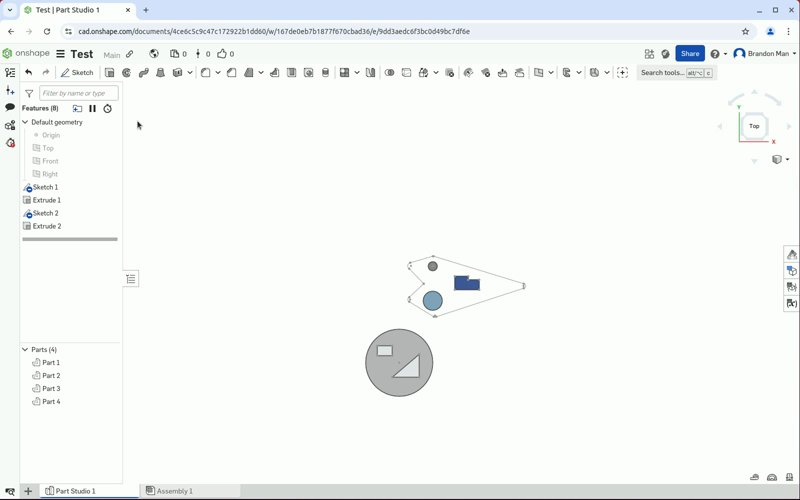
key(shift+7)
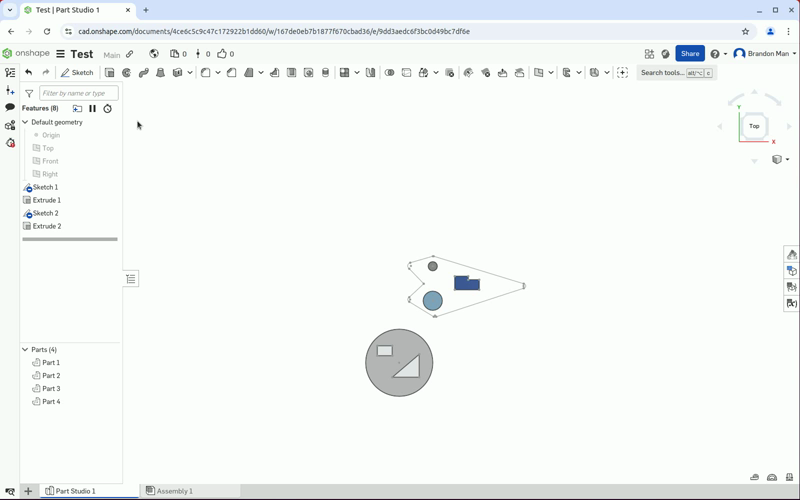
key(up, 3)
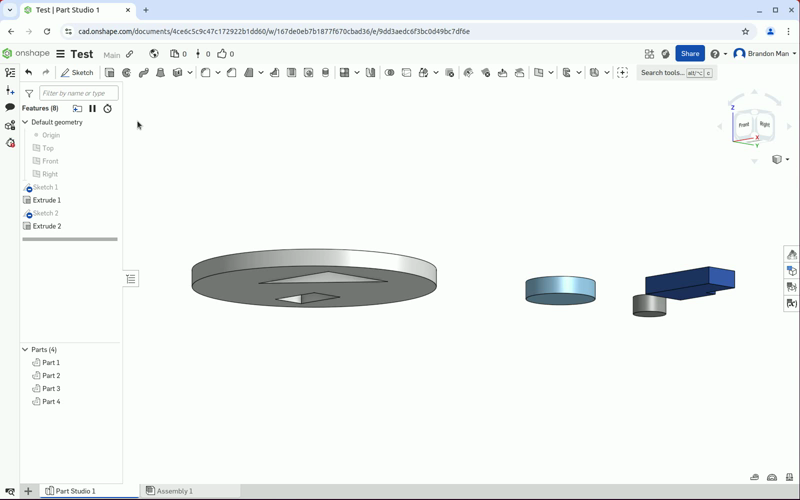
key(left, 3)
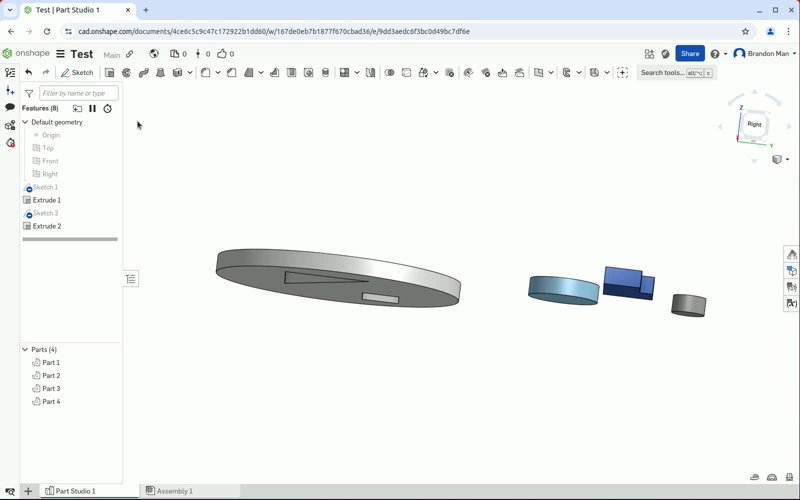
key(right, 3)
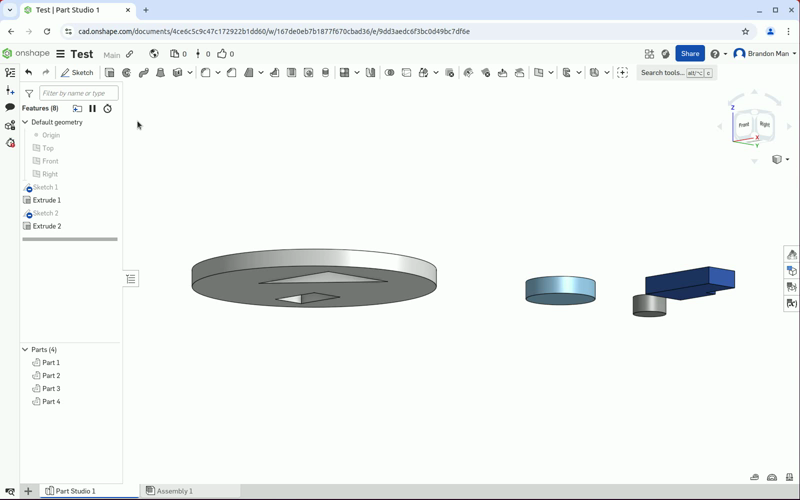
key(down, 3)
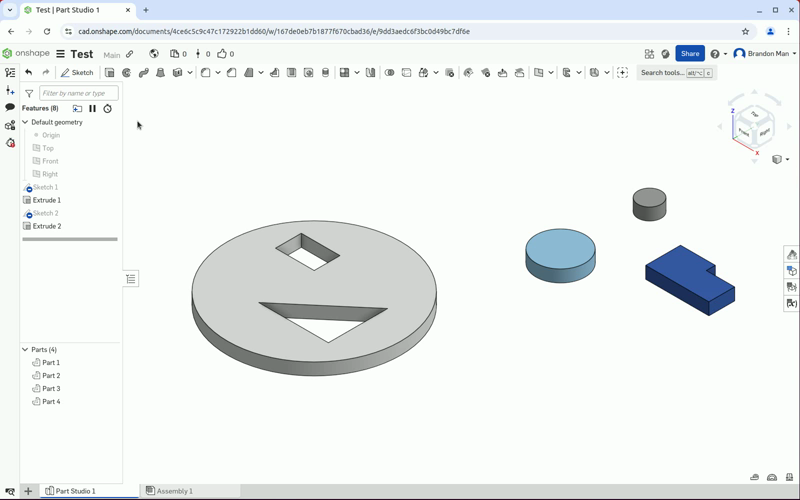
mouse_move(73, 189)
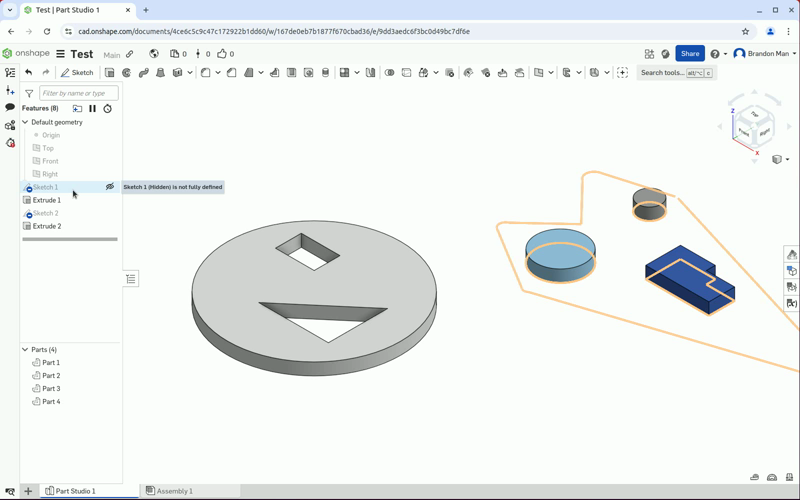
click(73, 189)